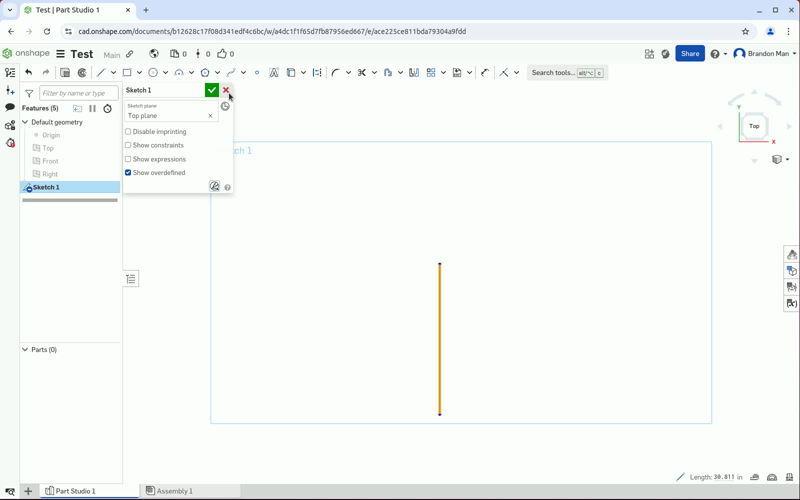
key(shift+h)
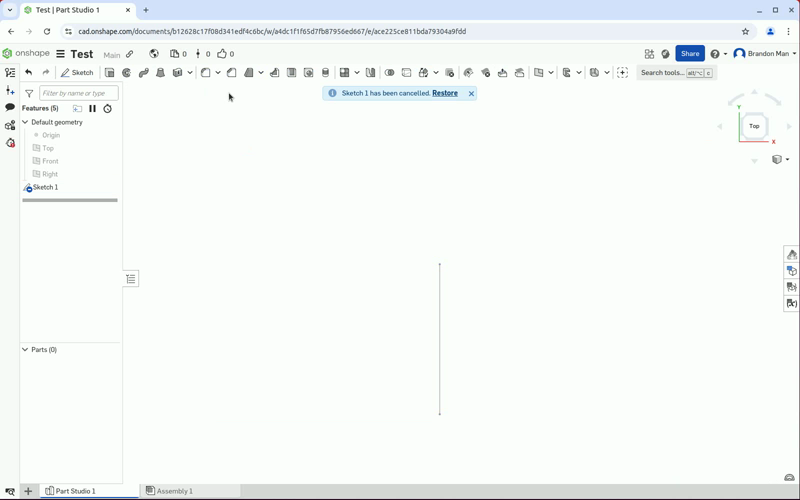
key(shift+s)
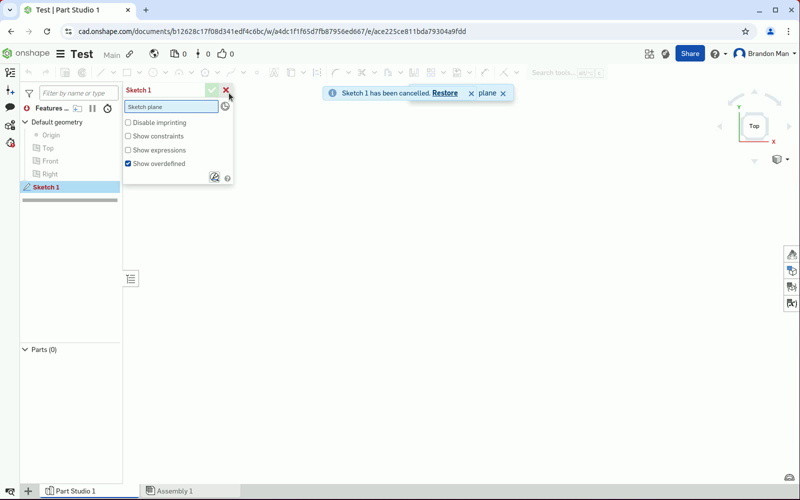
mouse_move(73, 150)
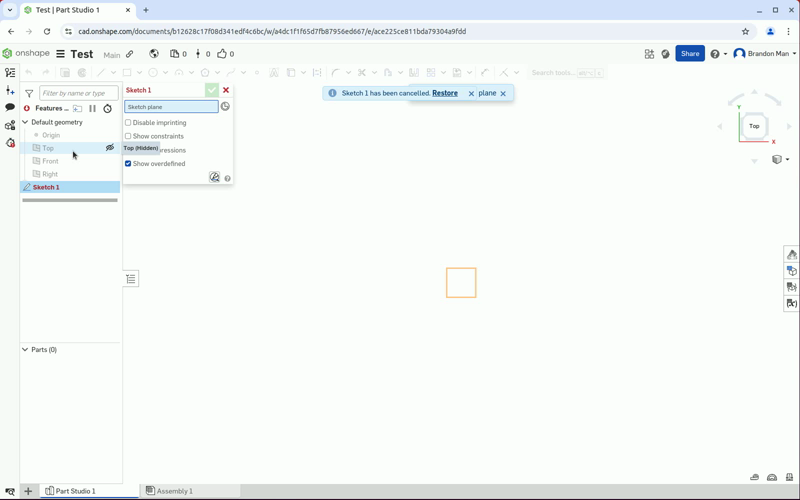
click(73, 150)
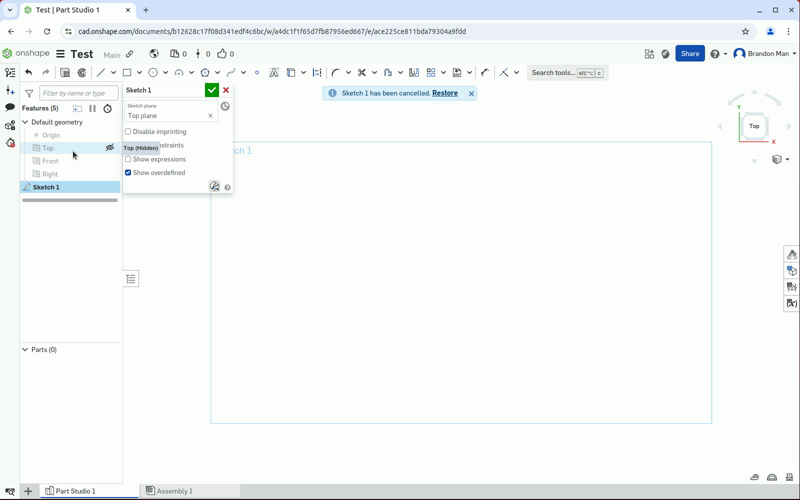
mouse_move(73, 352)
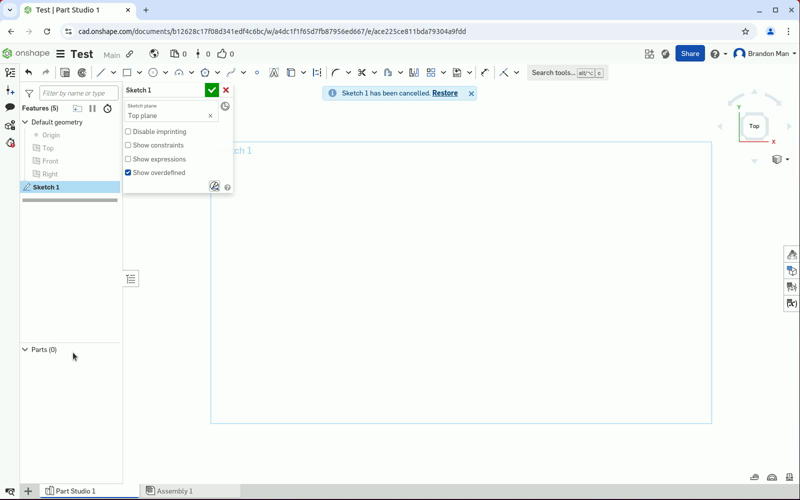
key(y)
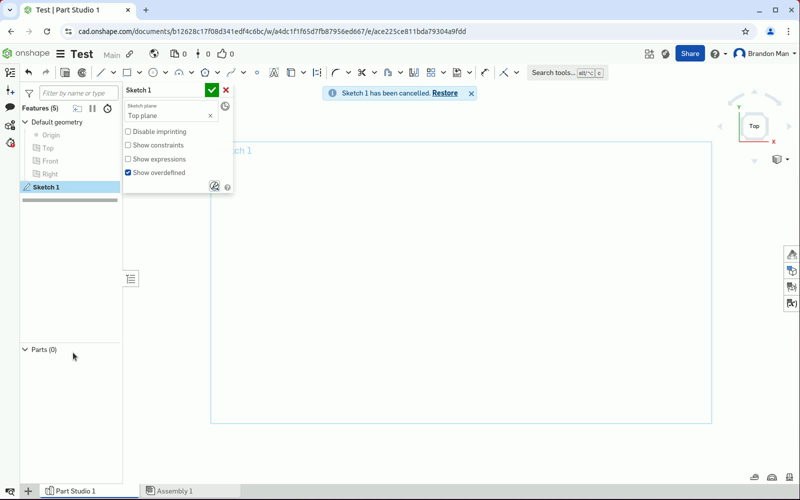
key(a)
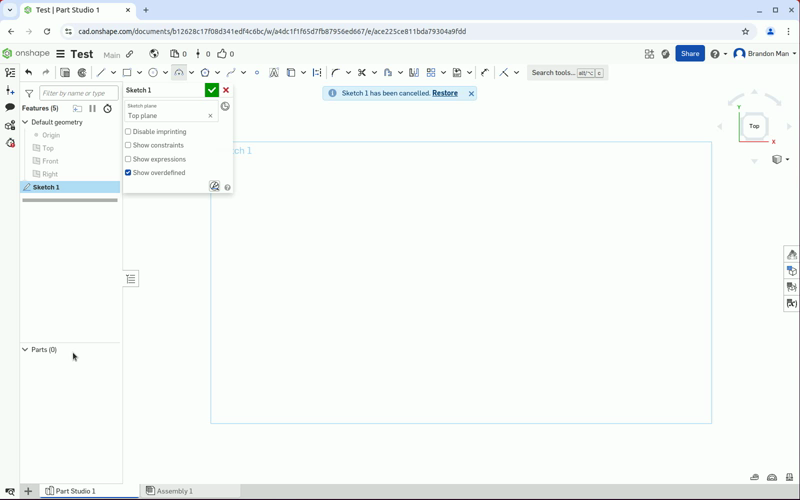
key_down(shift)
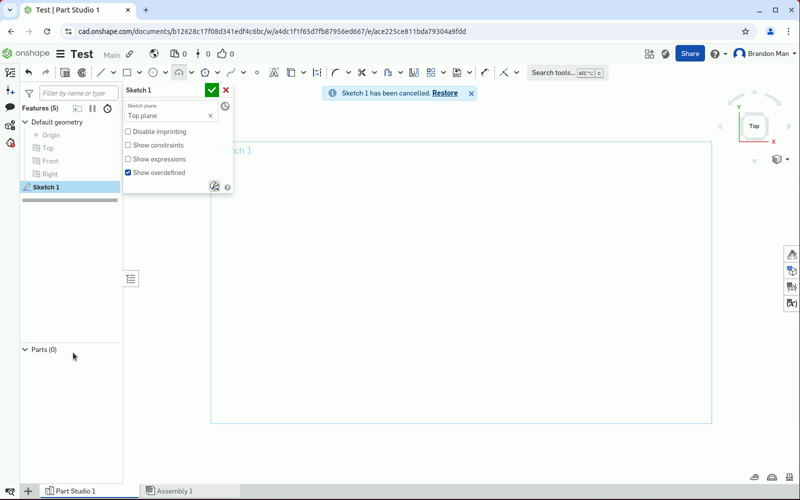
mouse_move(456, 282)
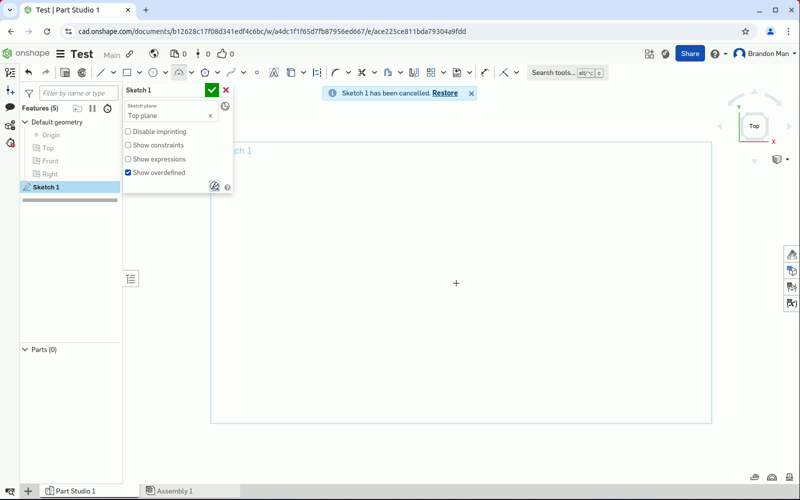
click(456, 282)
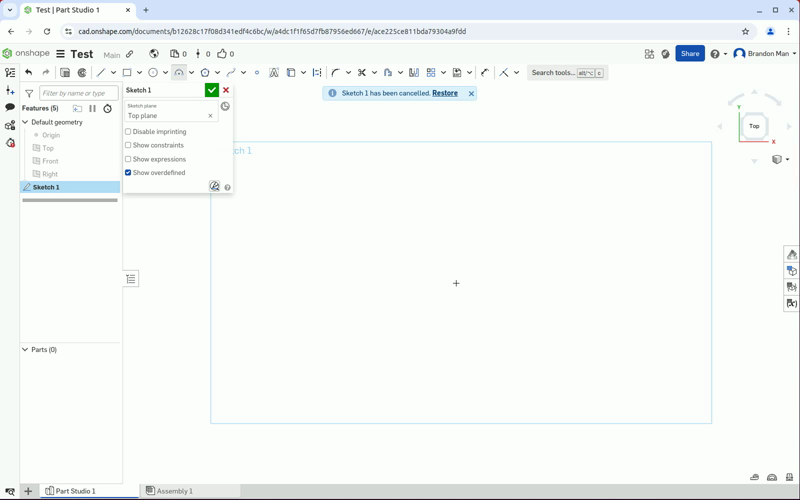
key_up(shift)
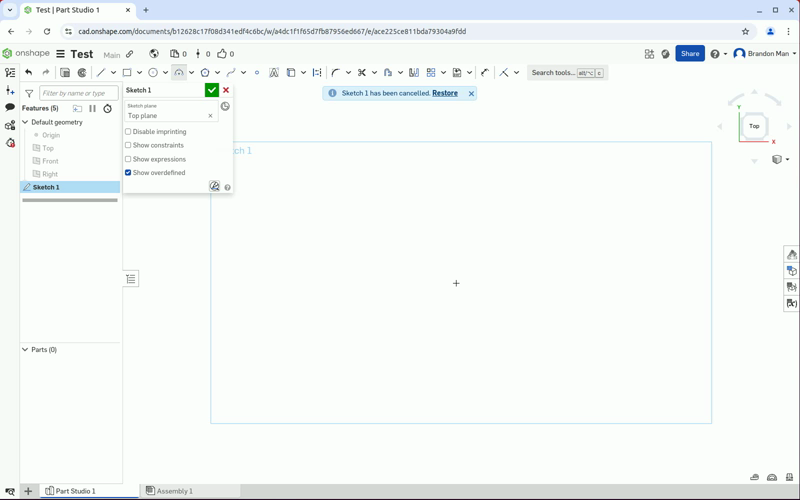
key_down(shift)
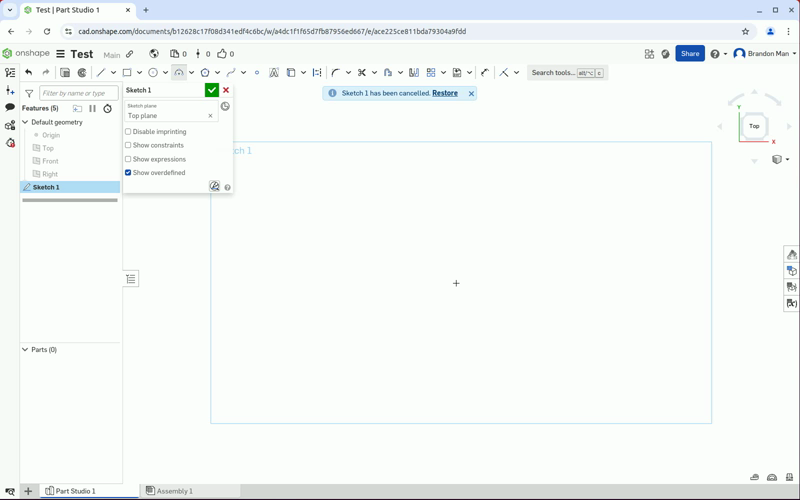
mouse_move(464, 282)
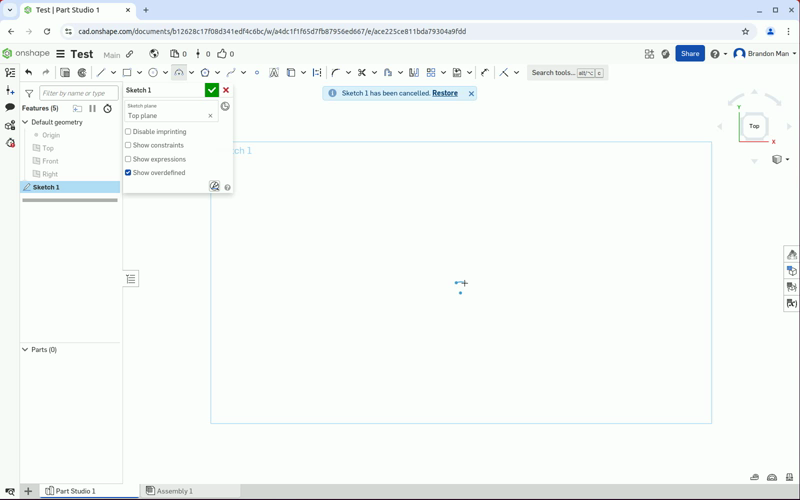
click(464, 282)
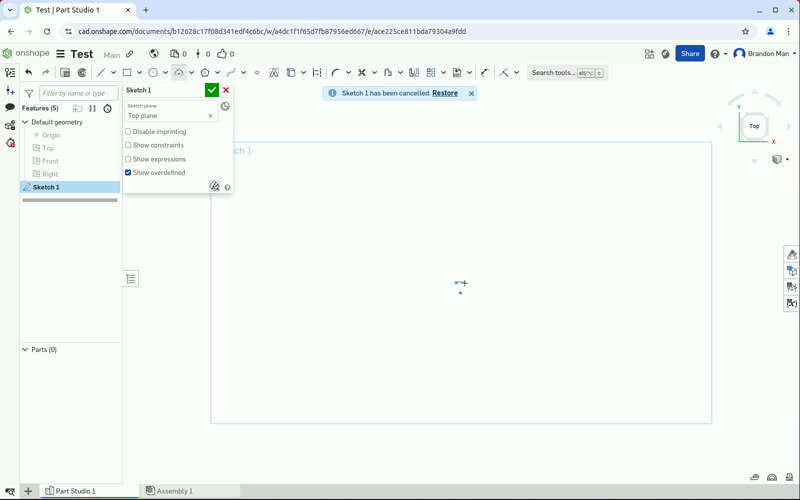
mouse_move(460, 287)
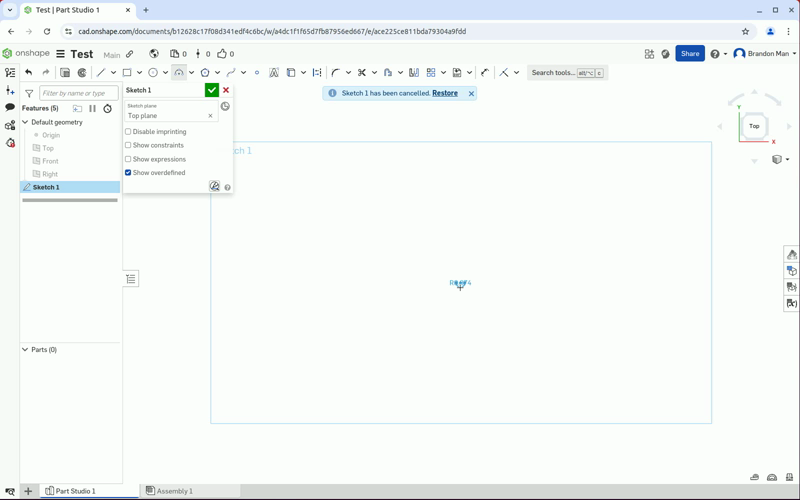
click(460, 287)
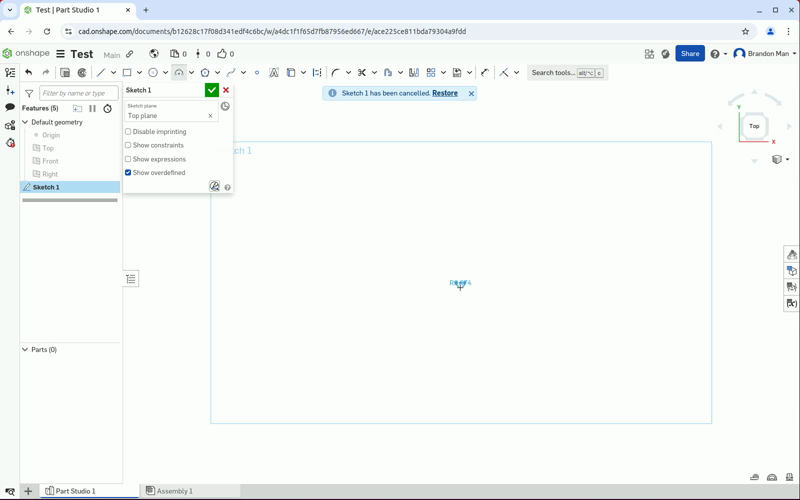
key_up(shift)
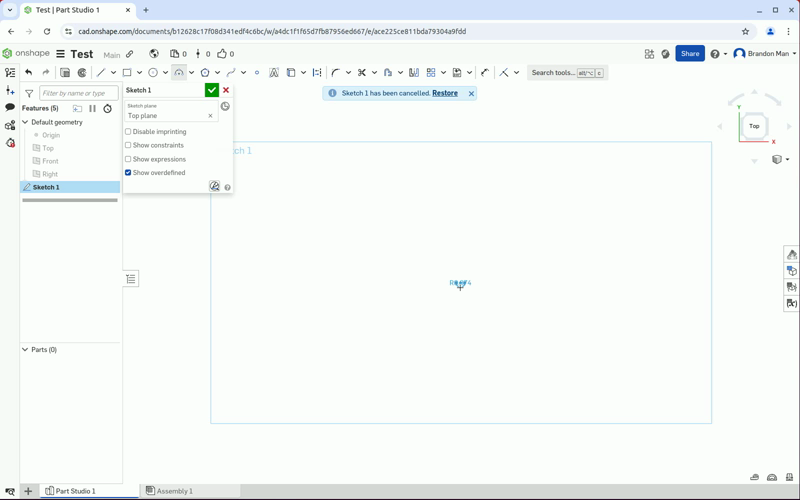
key(esc)
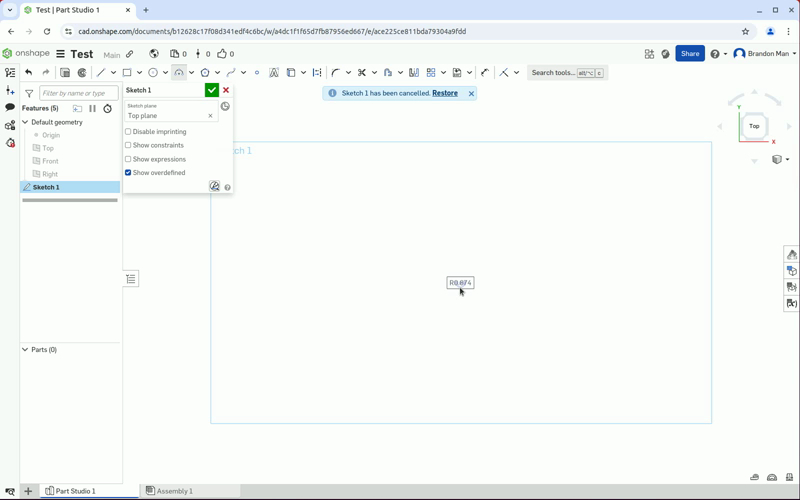
key(l)
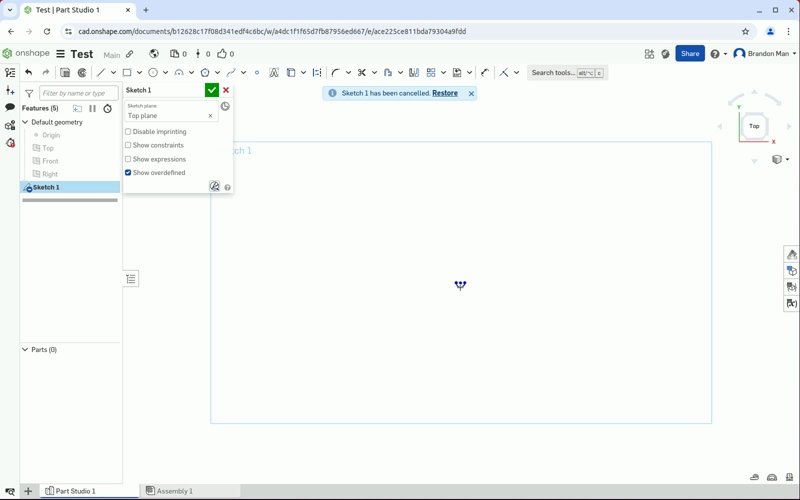
mouse_move(464, 282)
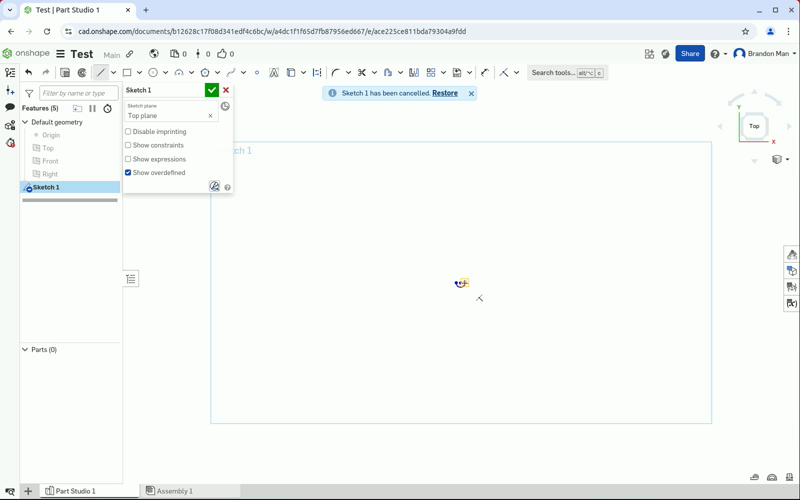
click(464, 282)
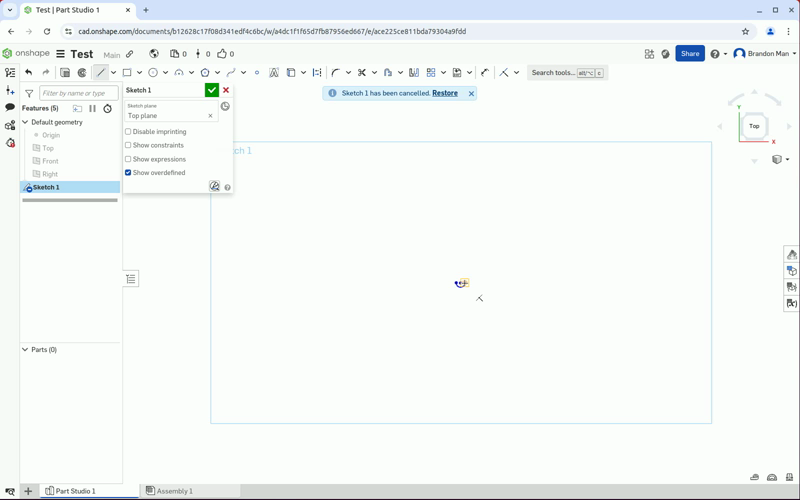
key_down(shift)
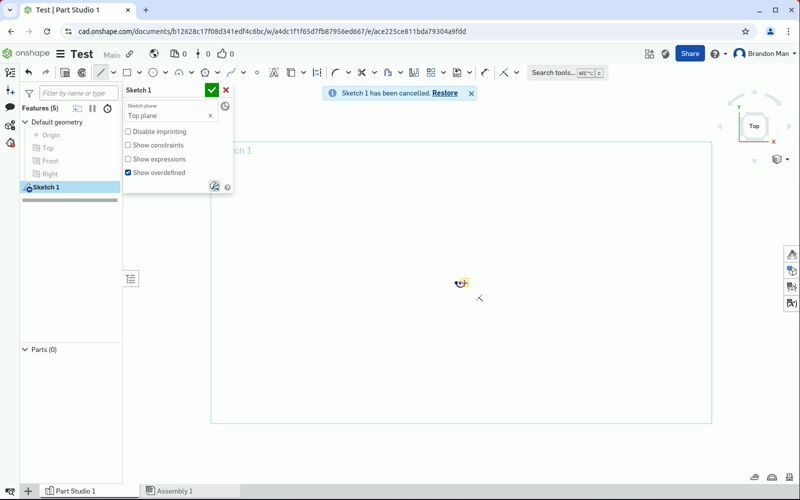
mouse_move(495, 282)
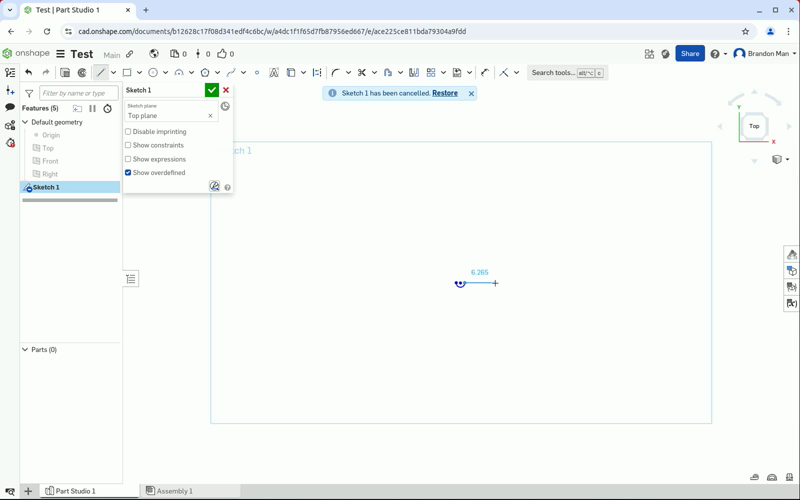
mouse_move(464, 261)
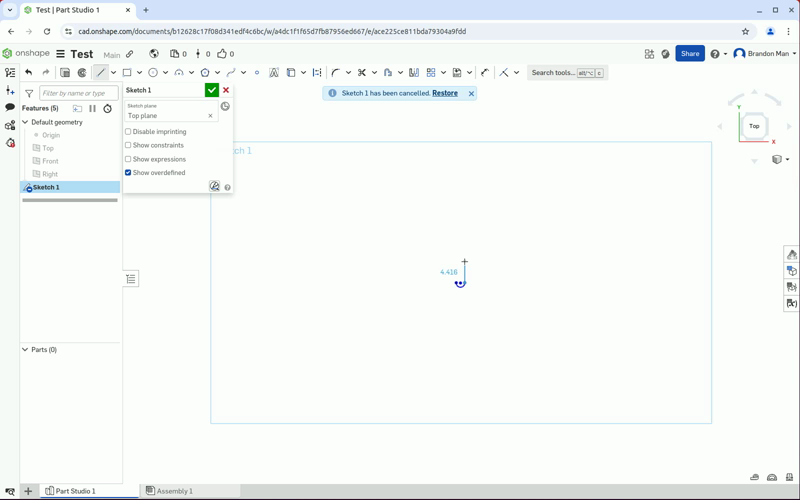
click(464, 261)
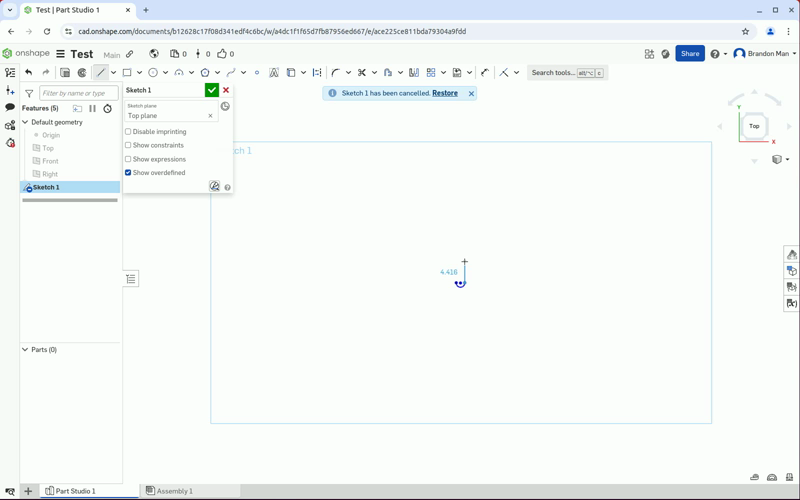
key_up(shift)
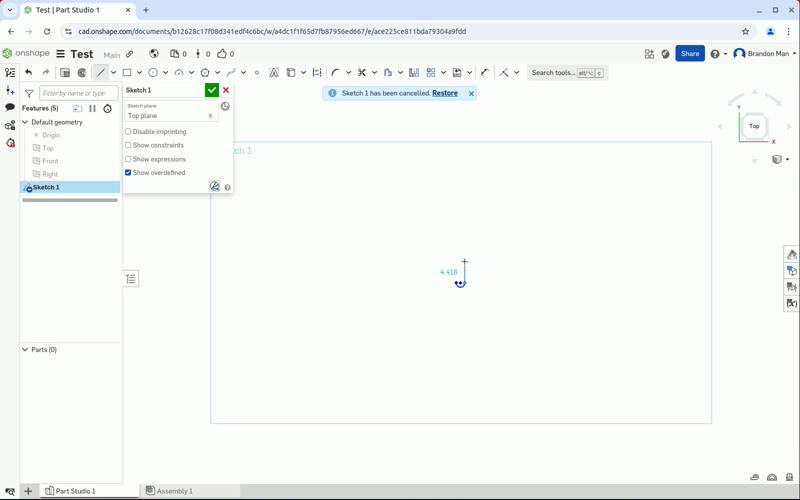
key(esc)
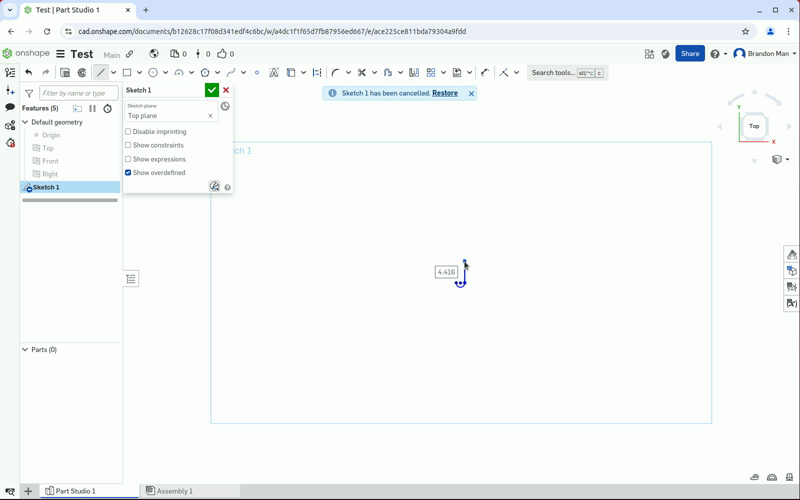
key(a)
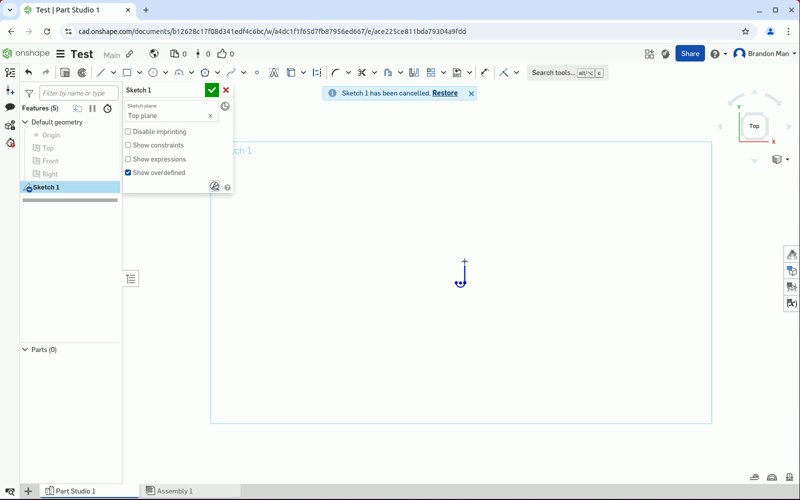
mouse_move(464, 261)
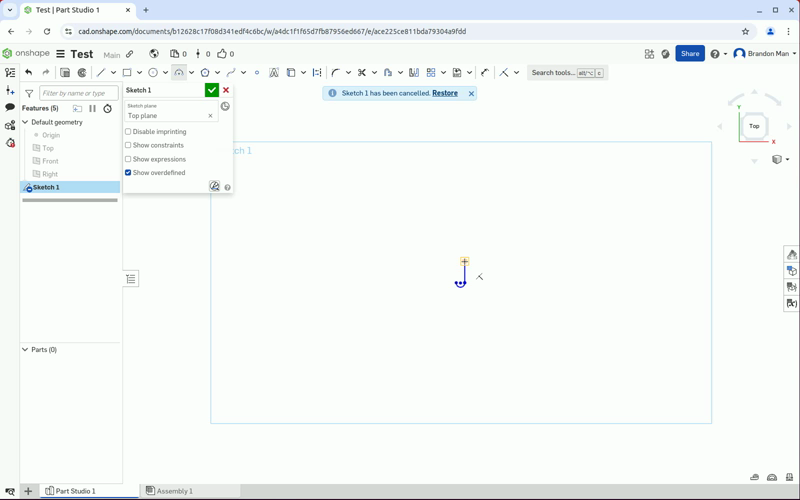
click(464, 261)
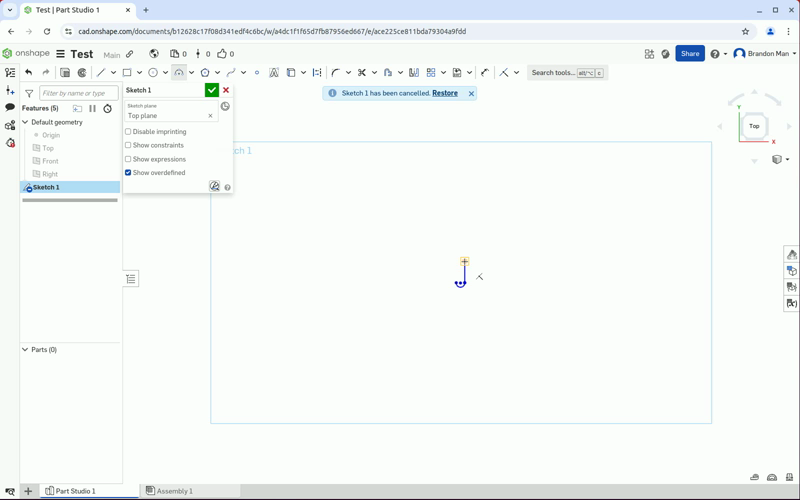
key_down(shift)
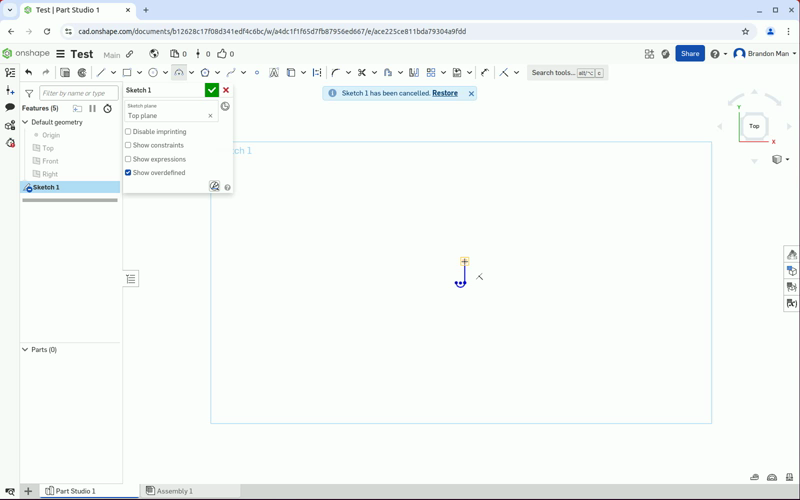
mouse_move(456, 261)
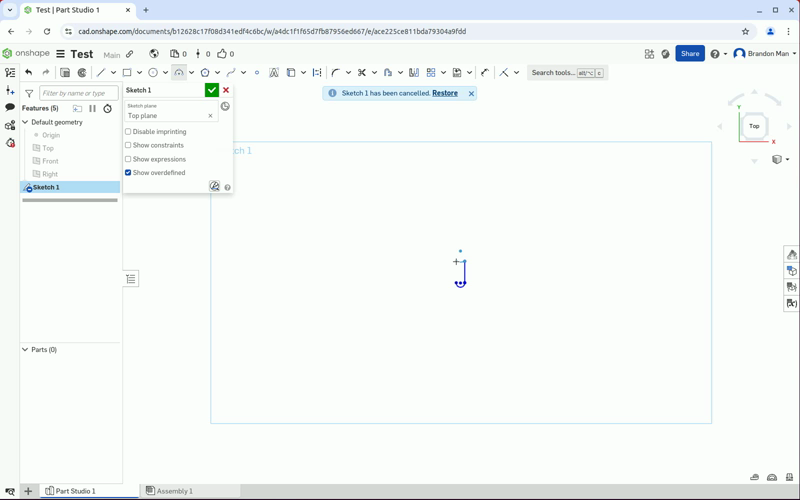
click(456, 261)
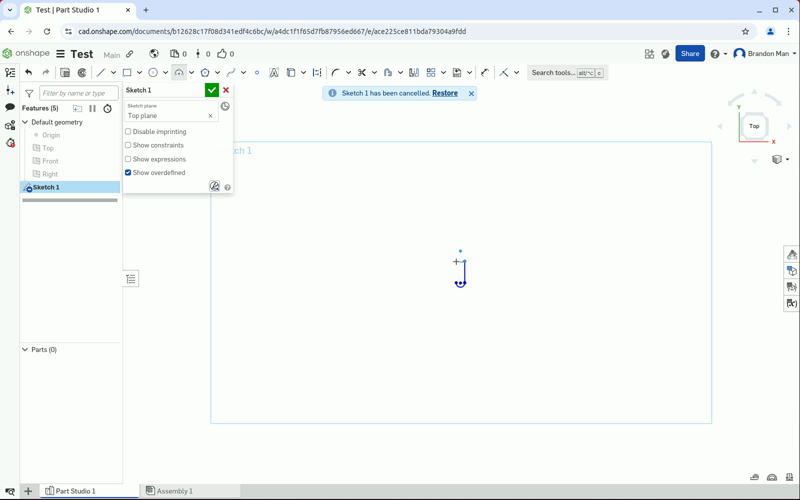
mouse_move(460, 260)
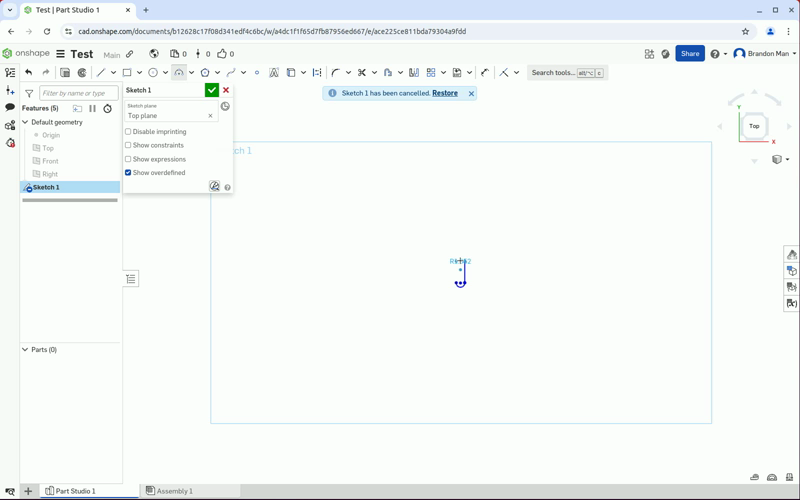
click(460, 260)
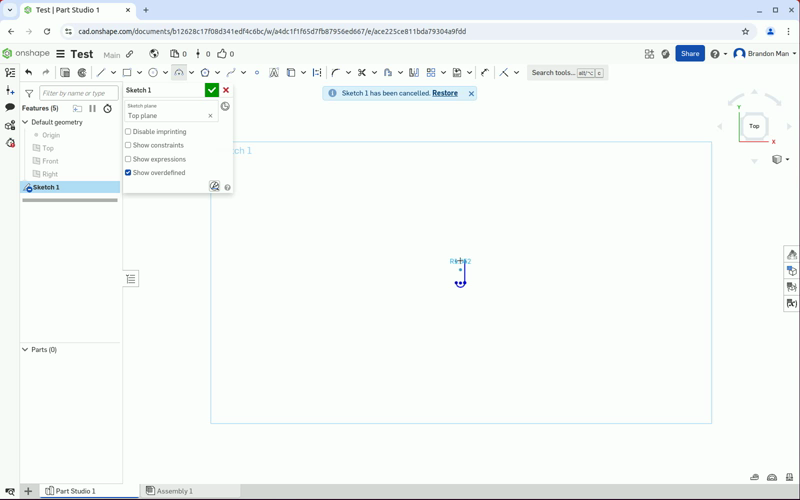
key_up(shift)
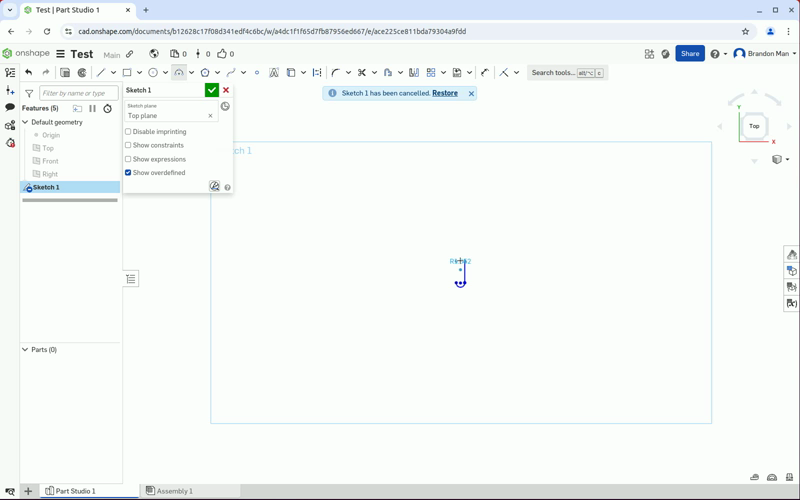
key(esc)
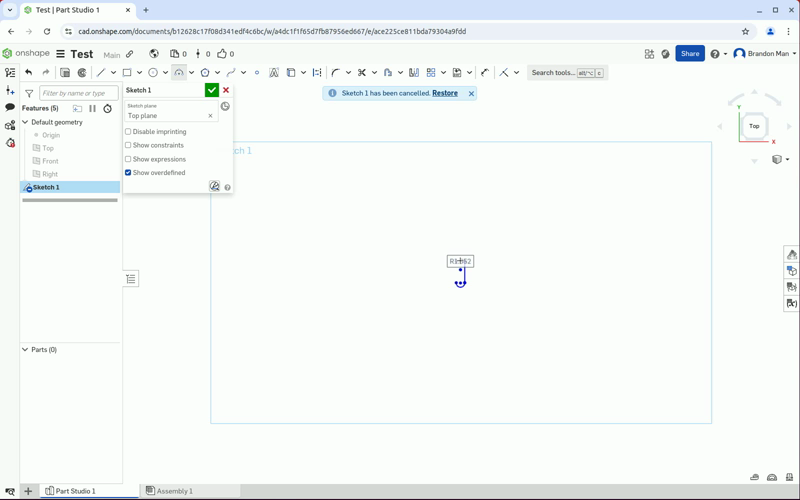
key(l)
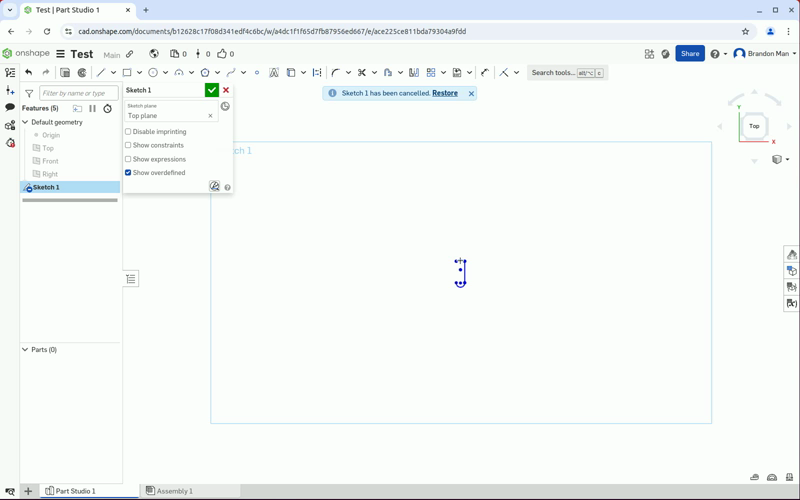
mouse_move(456, 261)
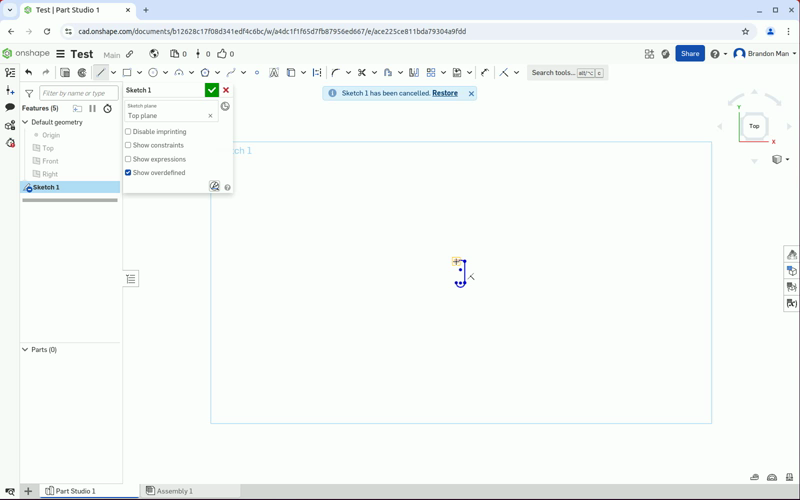
click(456, 261)
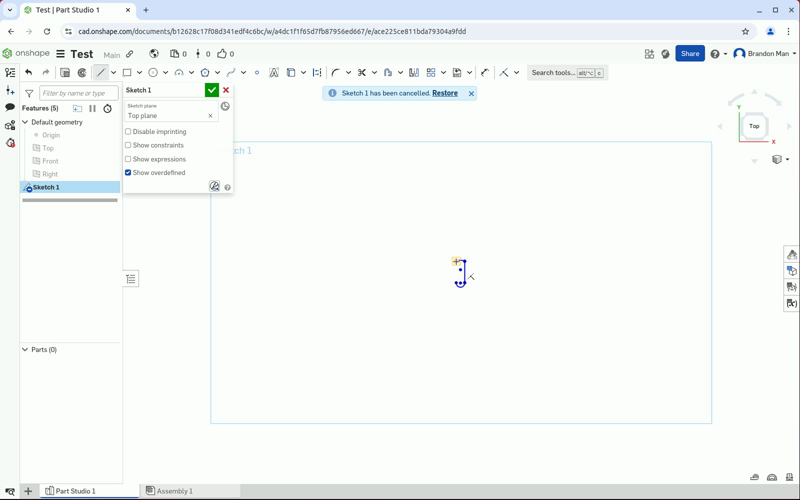
mouse_move(486, 261)
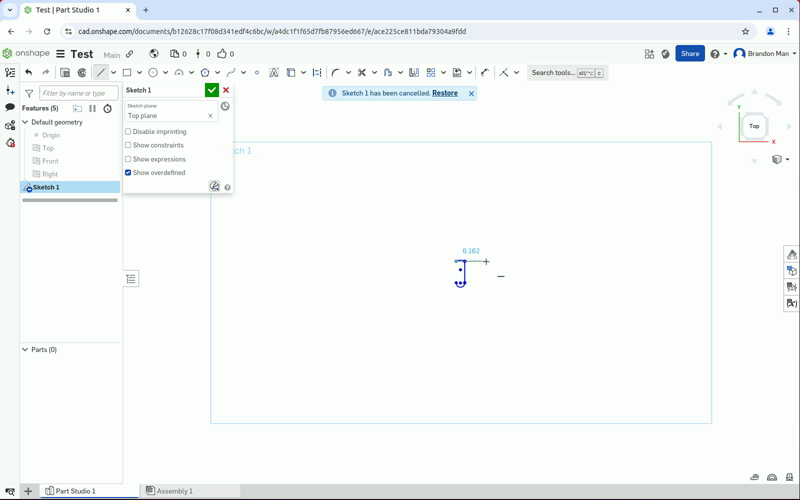
key_down(shift)
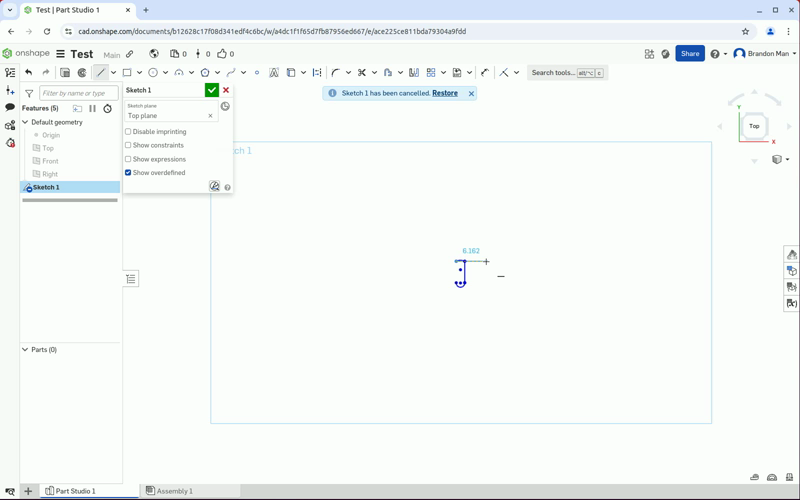
mouse_move(456, 282)
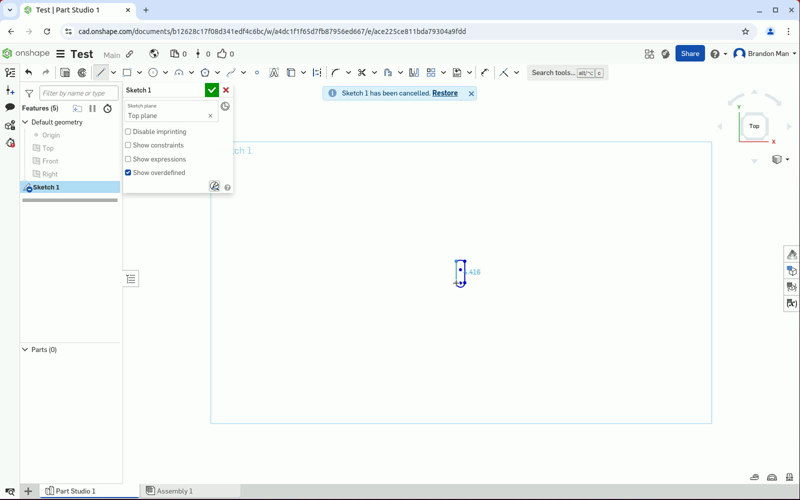
scroll(6)
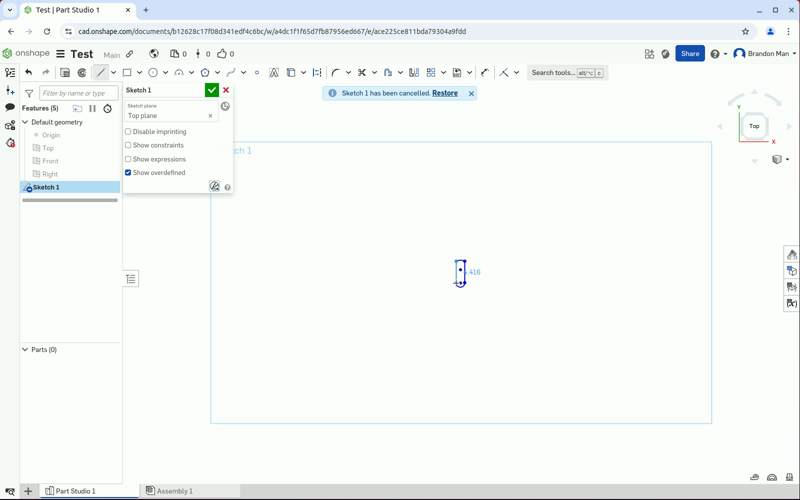
scroll(6)
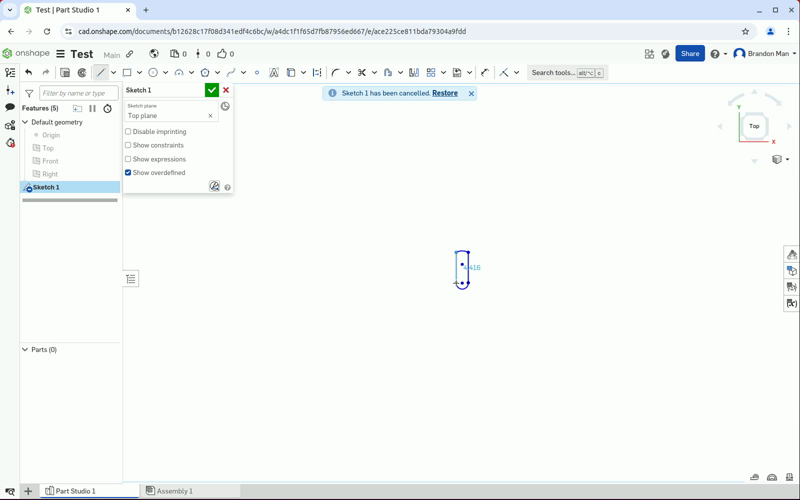
scroll(6)
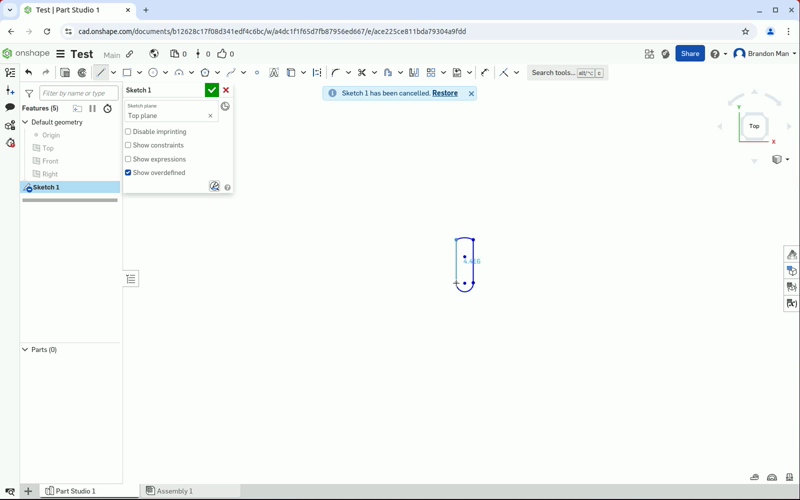
scroll(6)
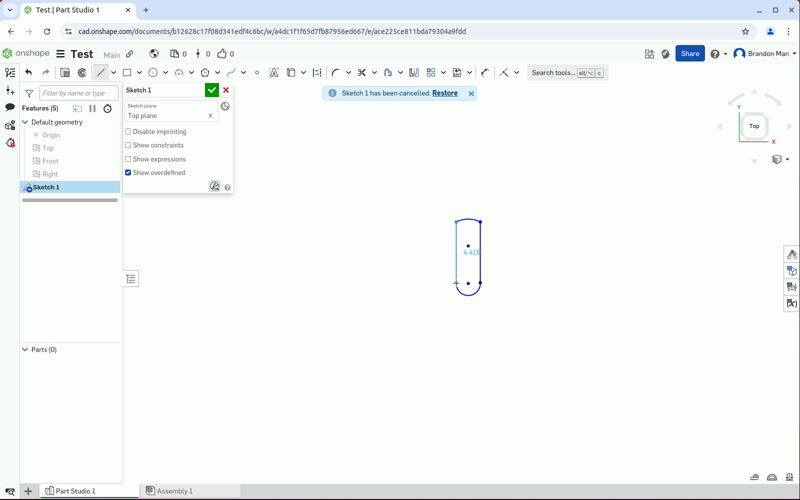
scroll(6)
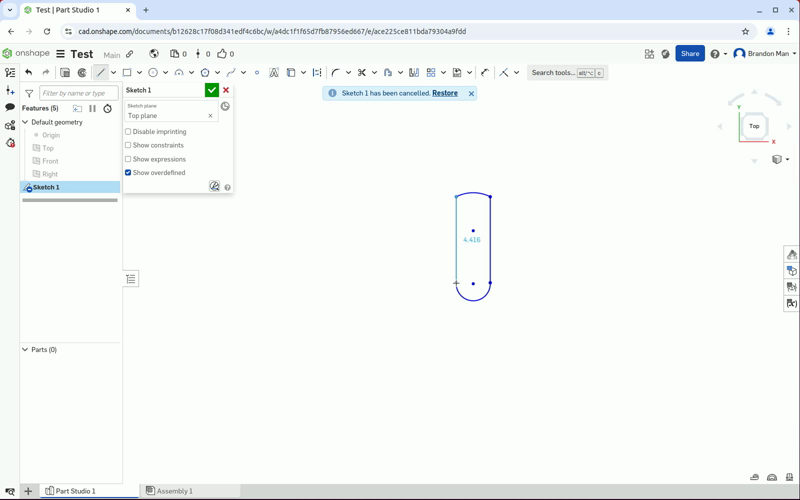
scroll(6)
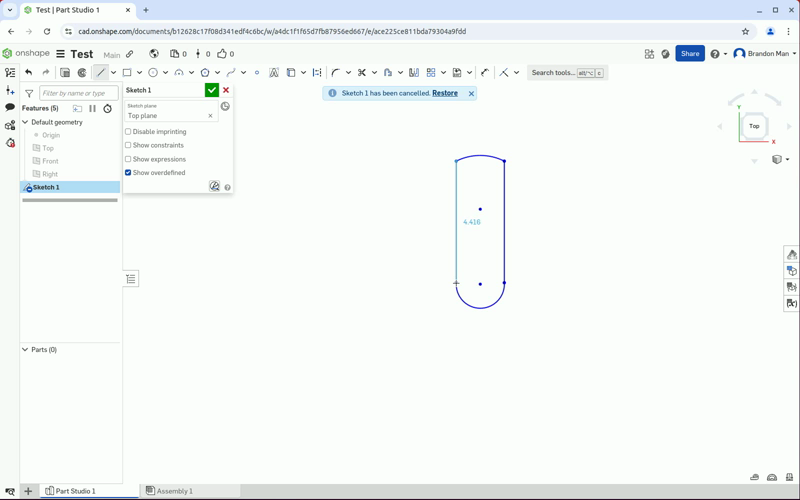
scroll(6)
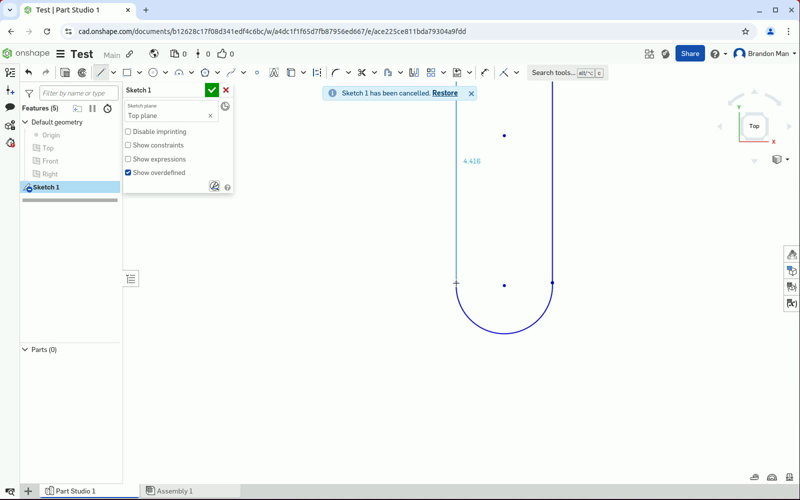
key_up(shift)
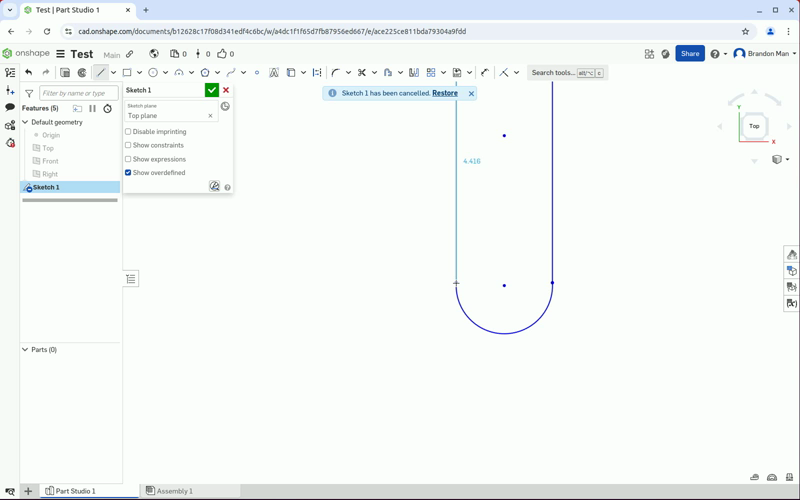
click(456, 282)
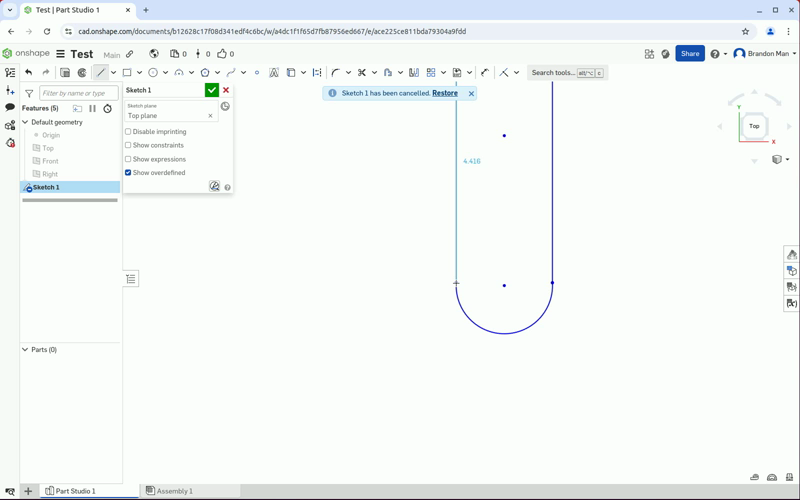
scroll(-6)
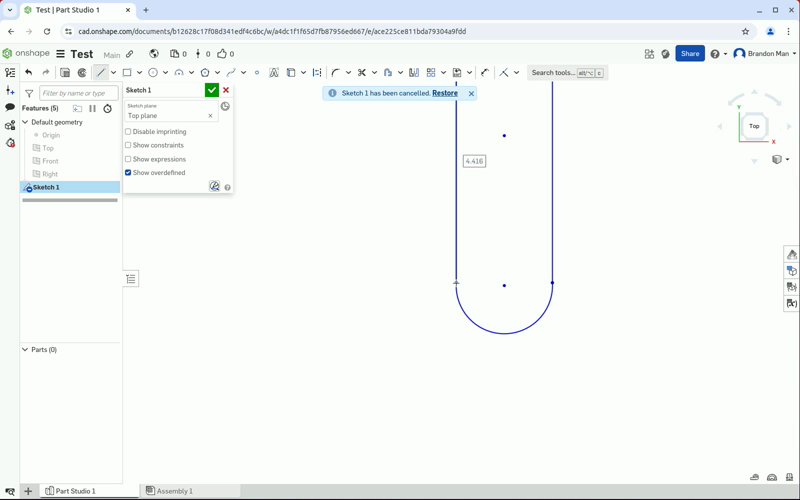
scroll(-6)
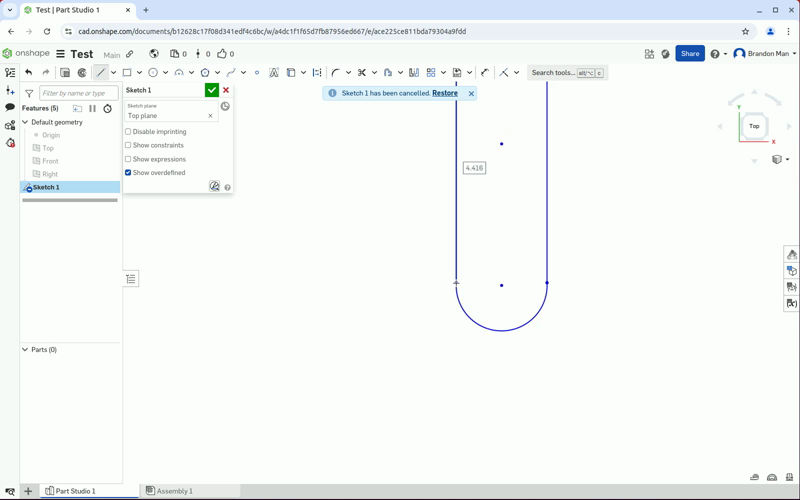
scroll(-6)
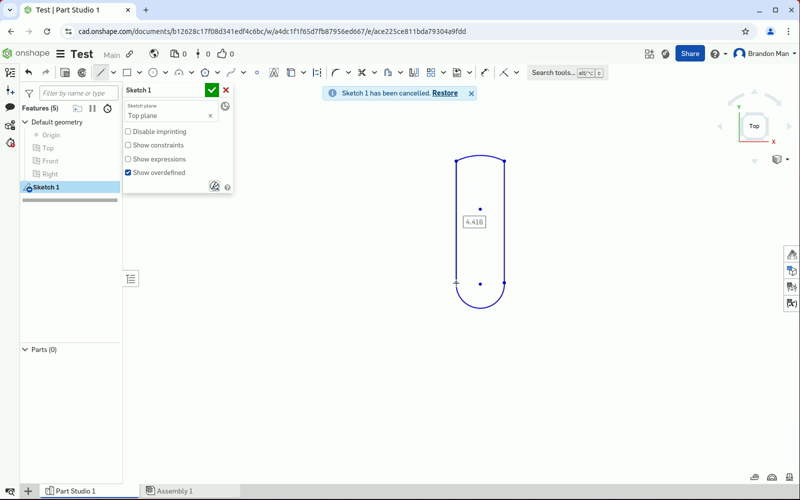
scroll(-6)
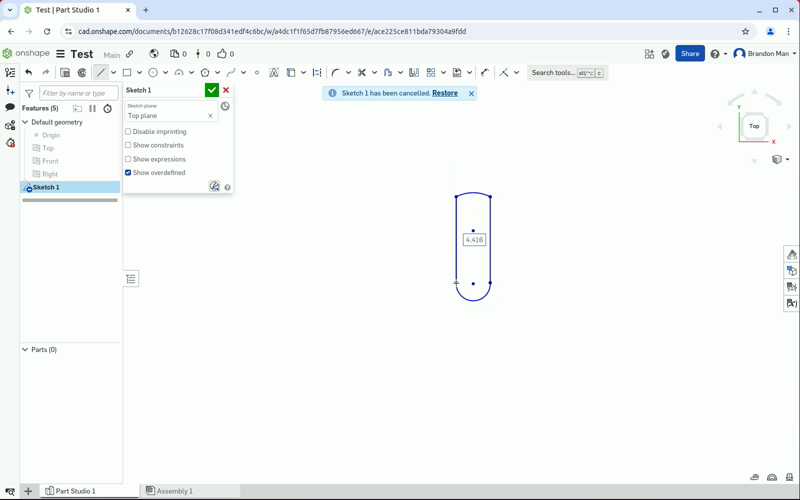
scroll(-6)
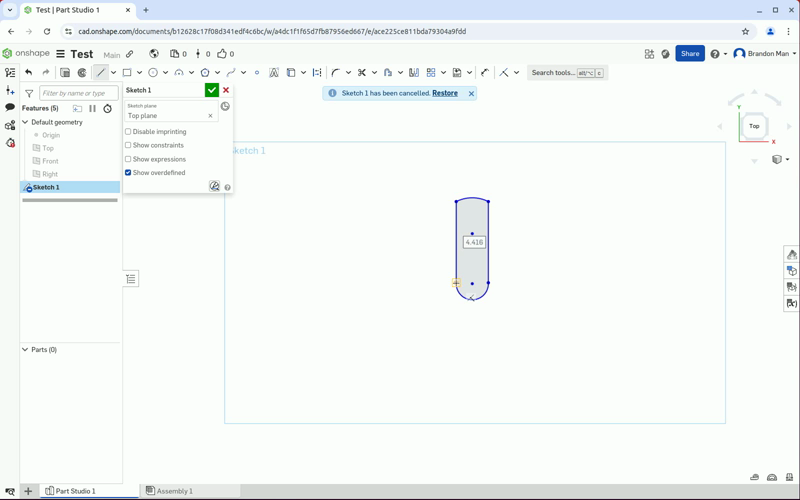
scroll(-6)
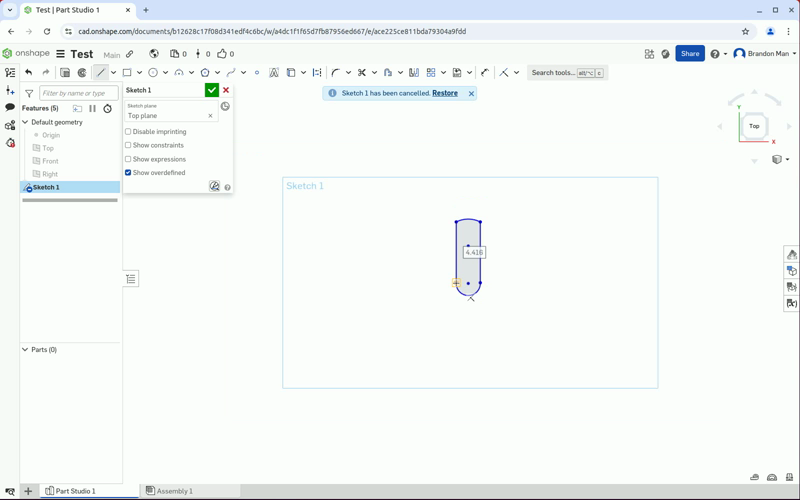
scroll(-6)
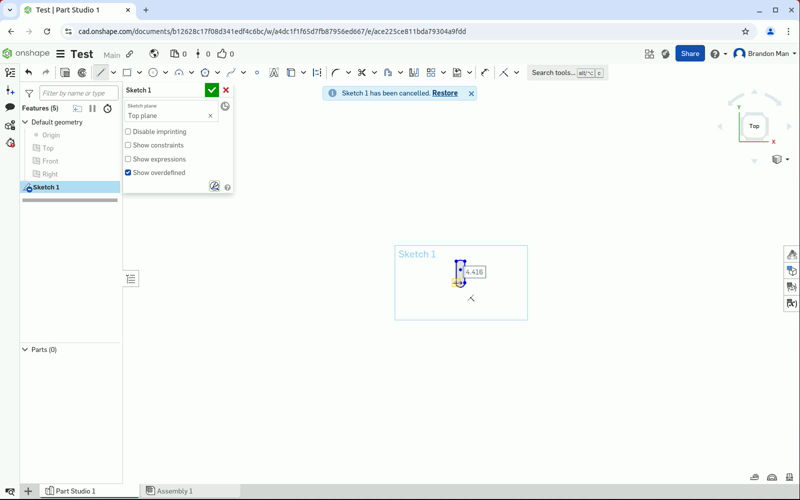
key(esc)
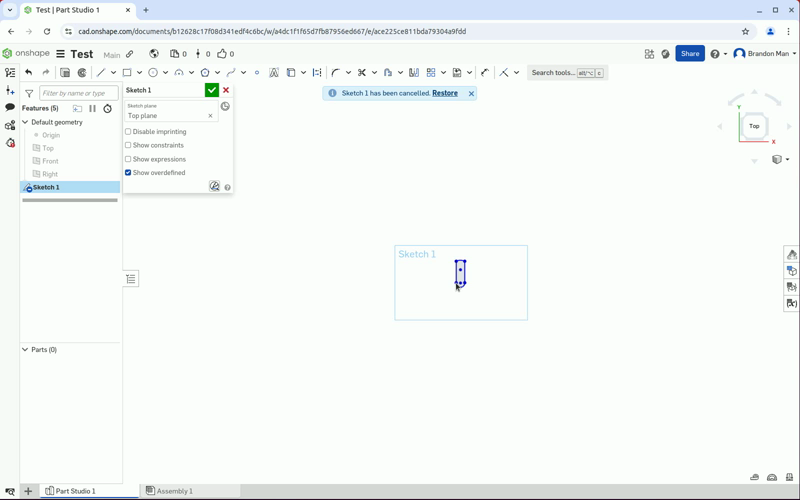
mouse_move(457, 276)
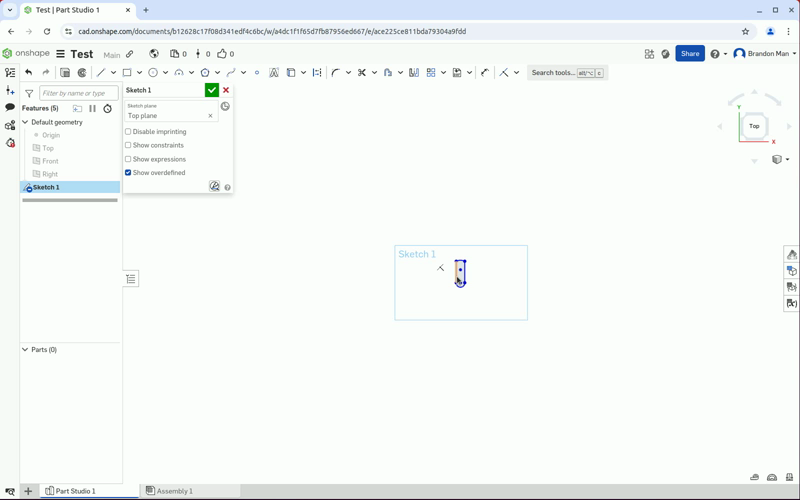
scroll(6)
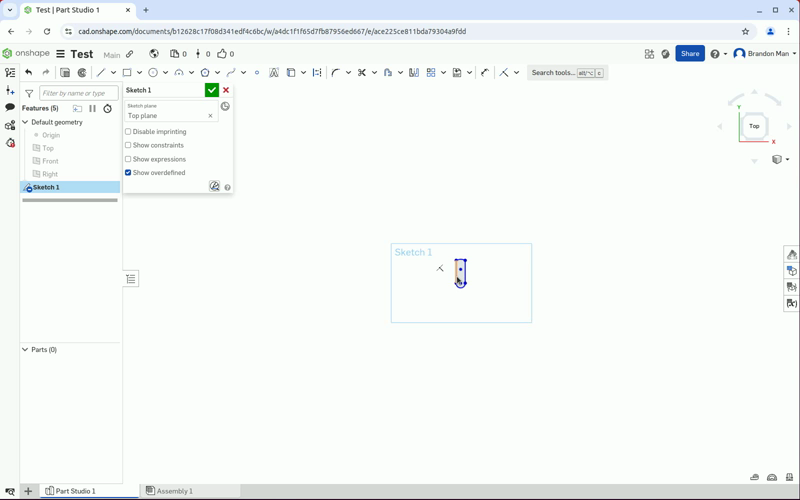
scroll(6)
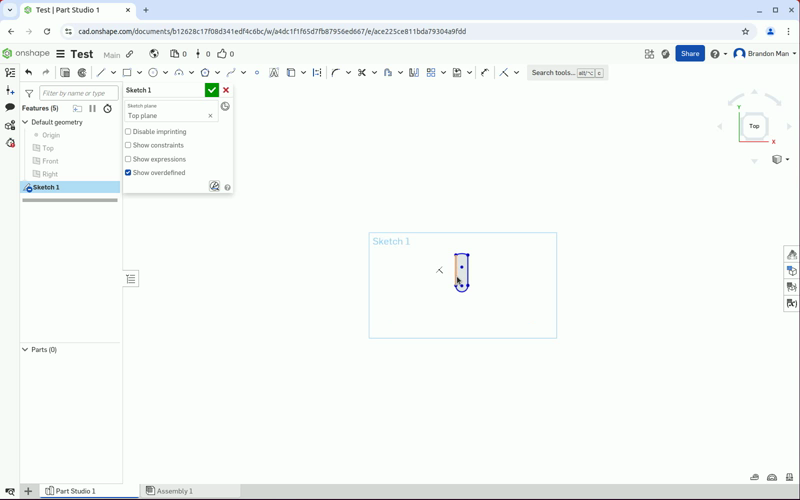
scroll(6)
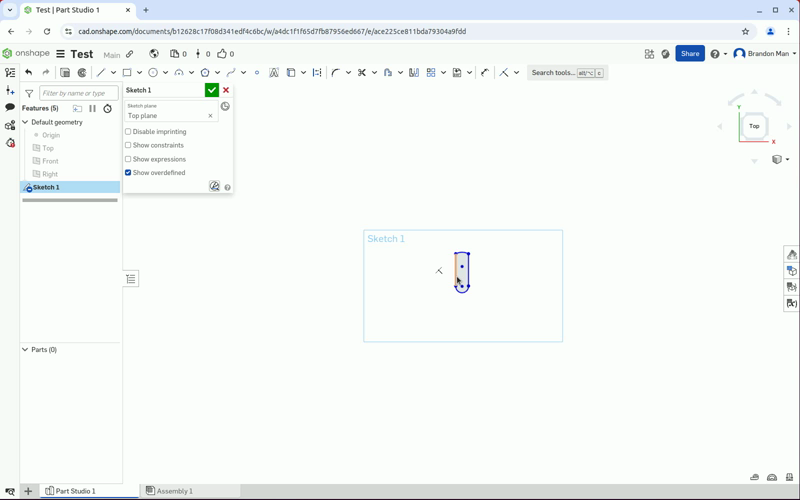
scroll(6)
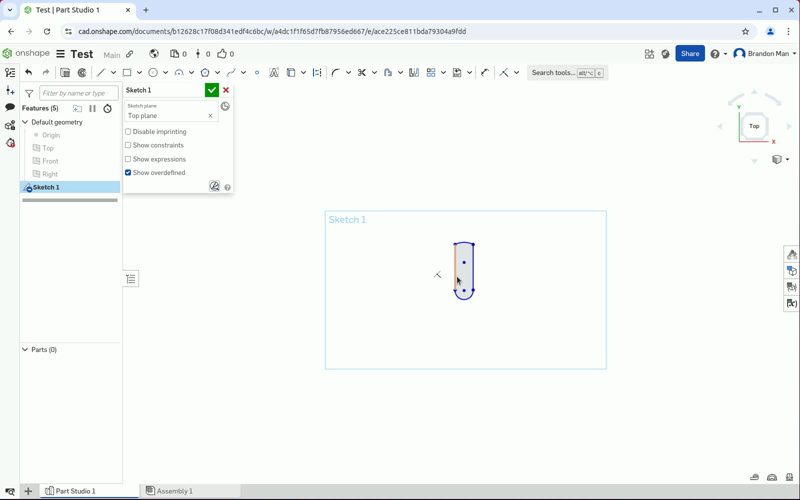
scroll(6)
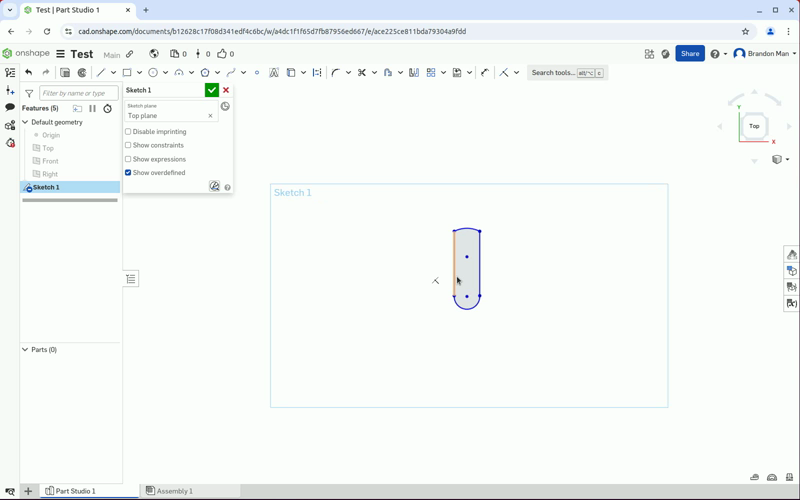
scroll(6)
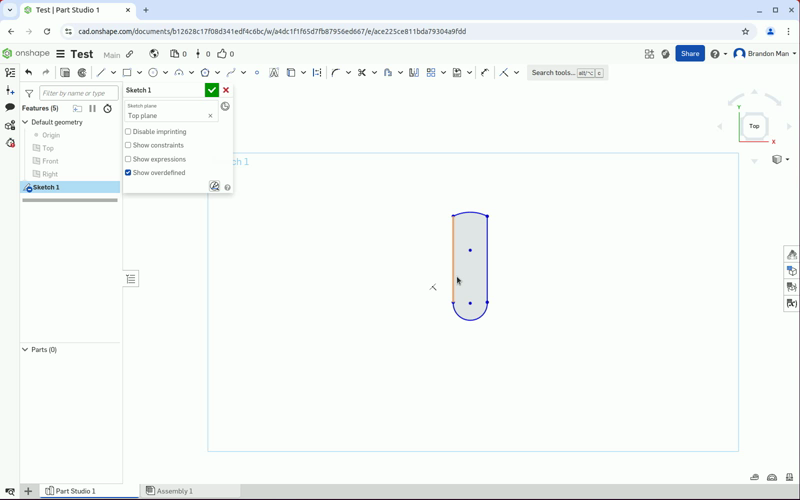
scroll(6)
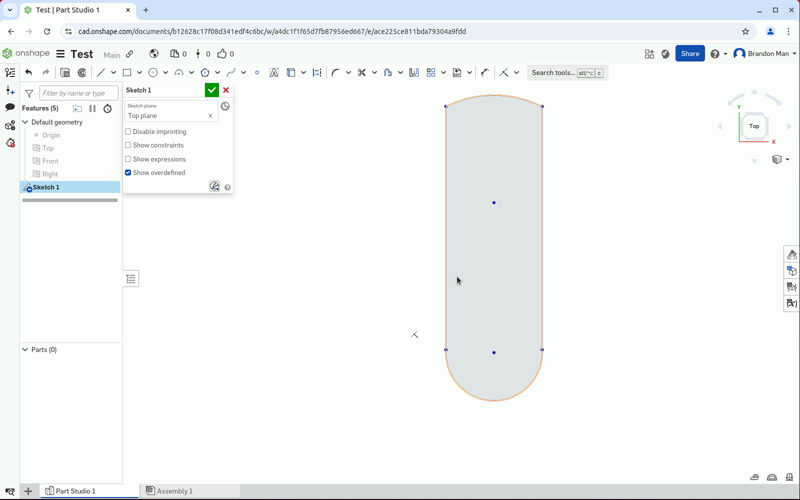
click(457, 276)
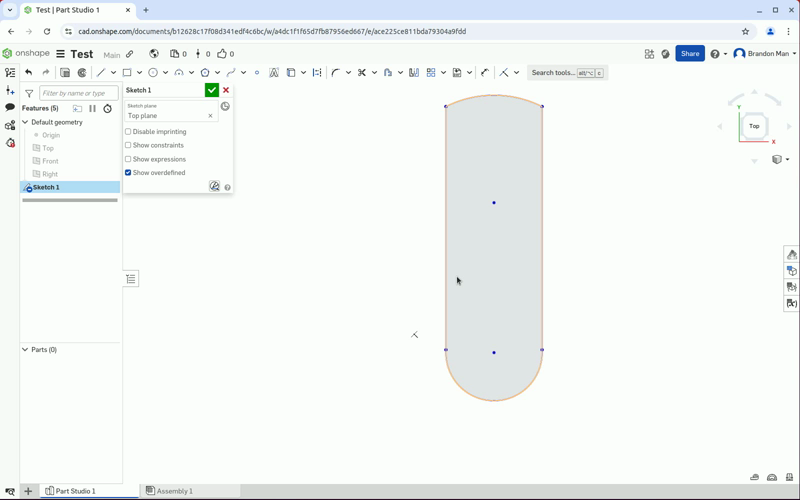
scroll(-6)
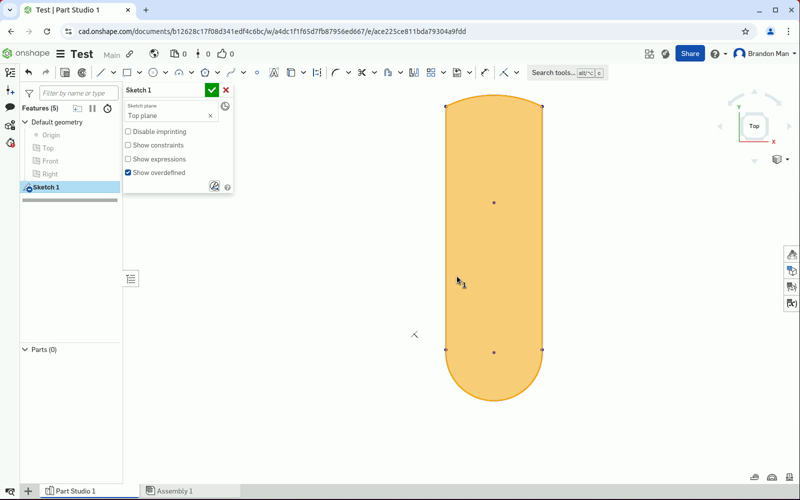
scroll(-6)
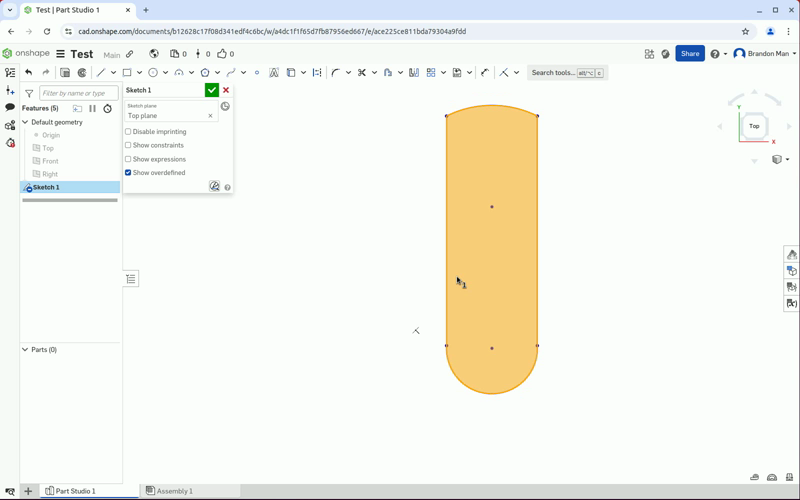
scroll(-6)
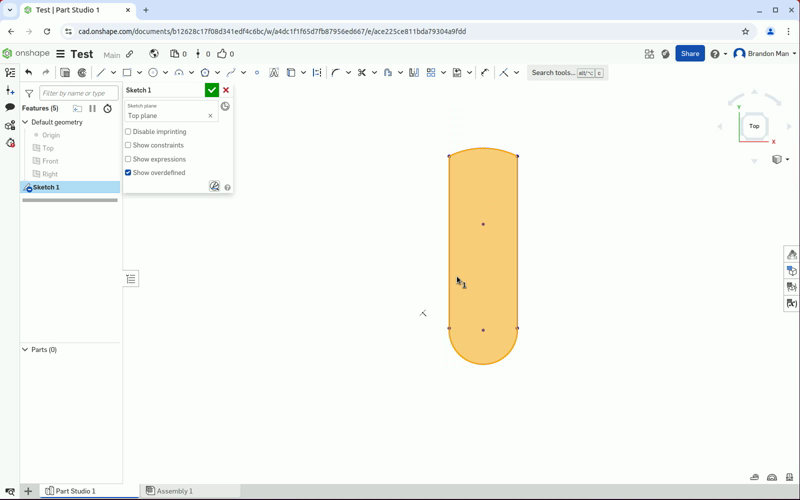
scroll(-6)
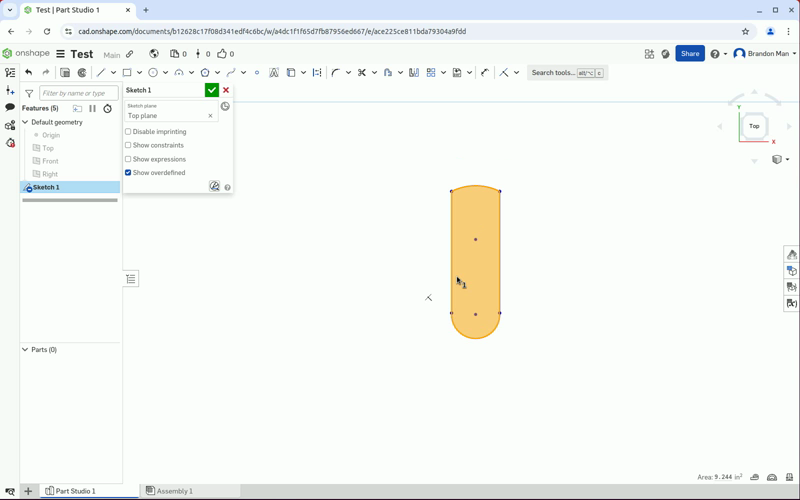
scroll(-6)
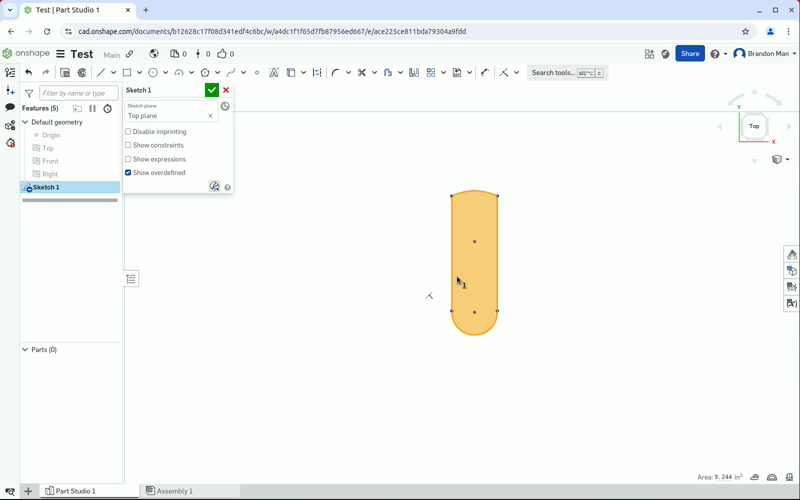
scroll(-6)
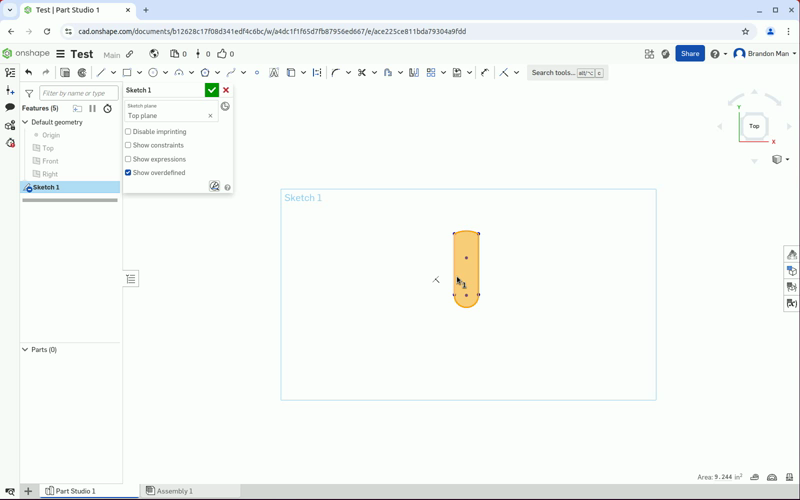
scroll(-6)
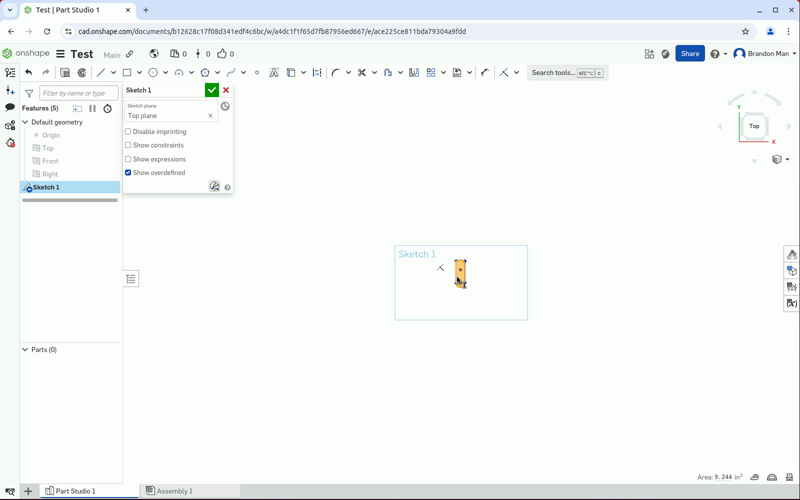
mouse_move(73, 352)
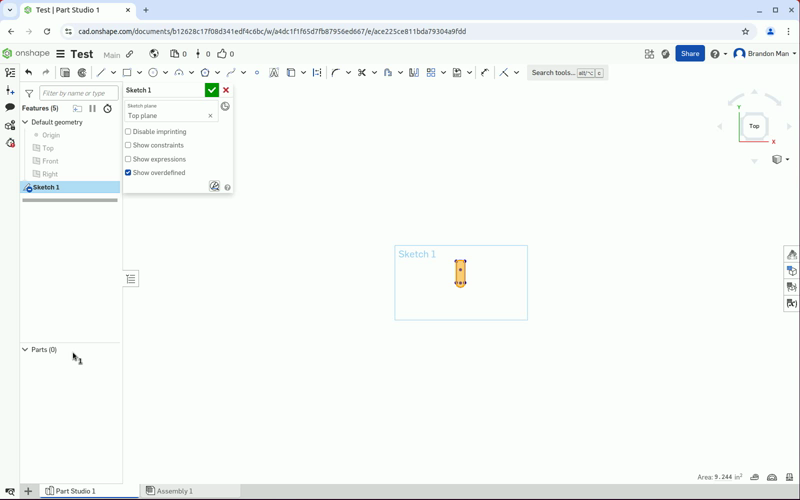
key(shift+y)
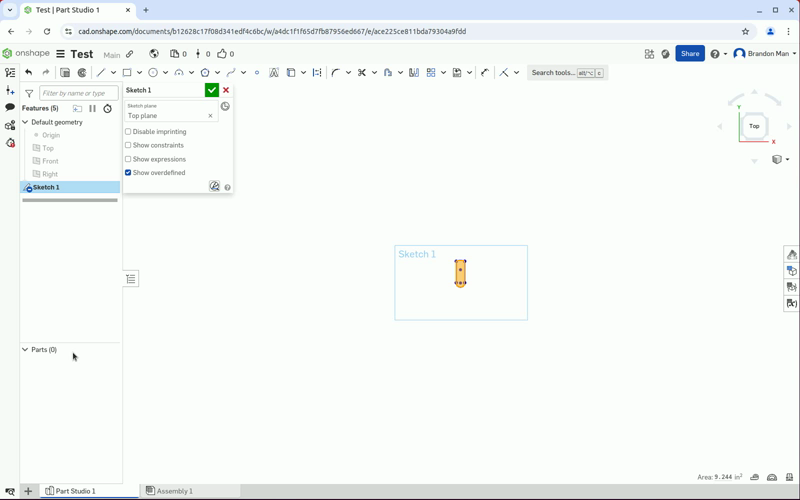
key(shift+e)
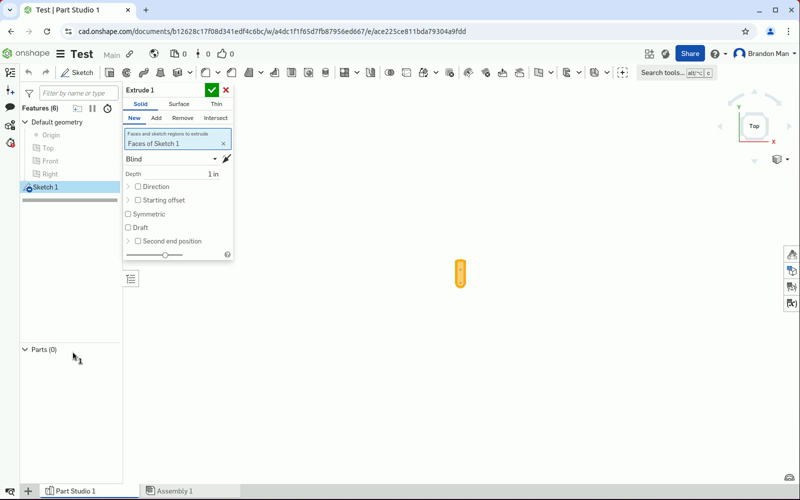
mouse_move(143, 106)
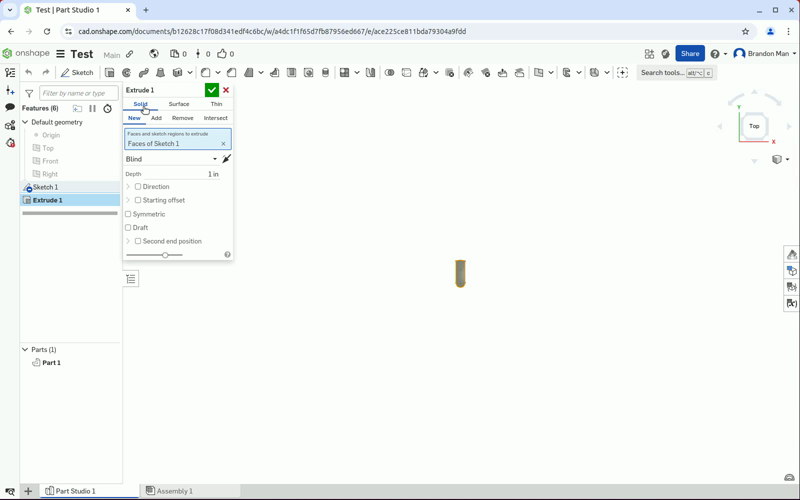
click(143, 106)
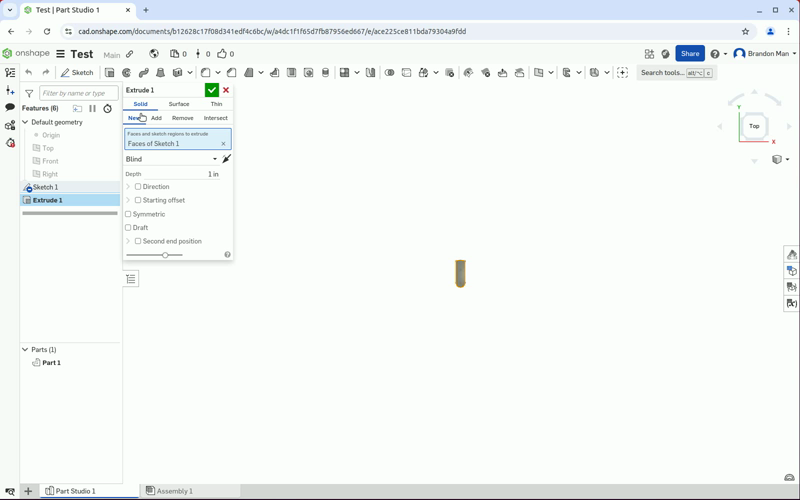
mouse_move(137, 120)
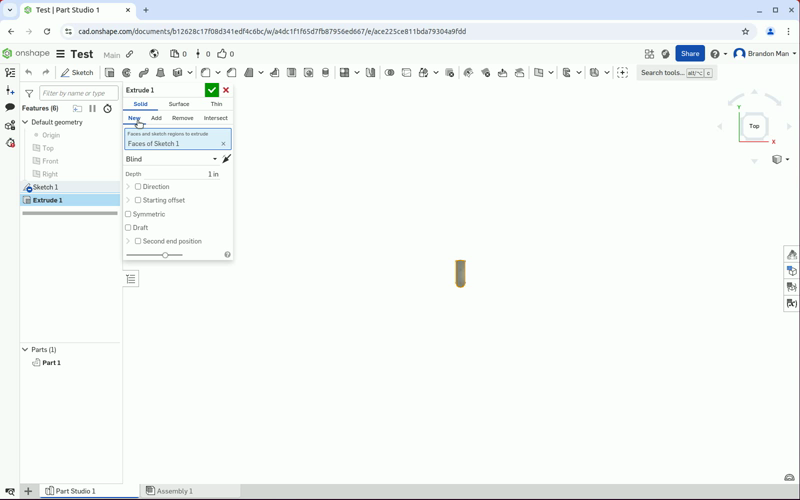
click(137, 120)
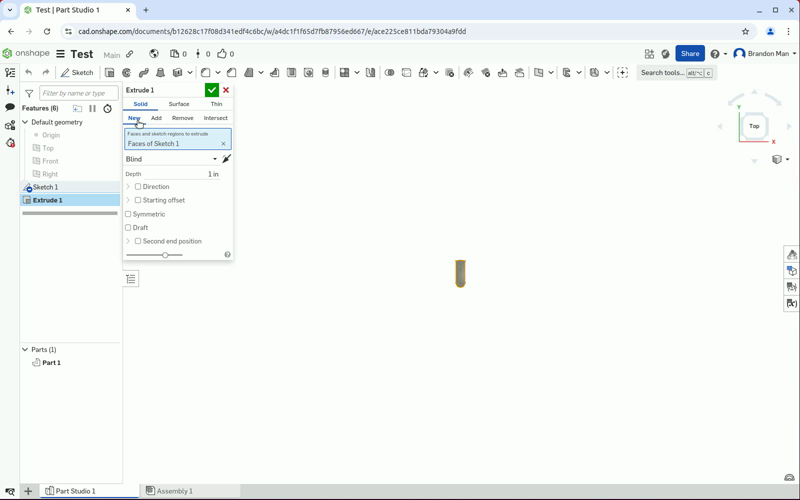
key(tab, 4)
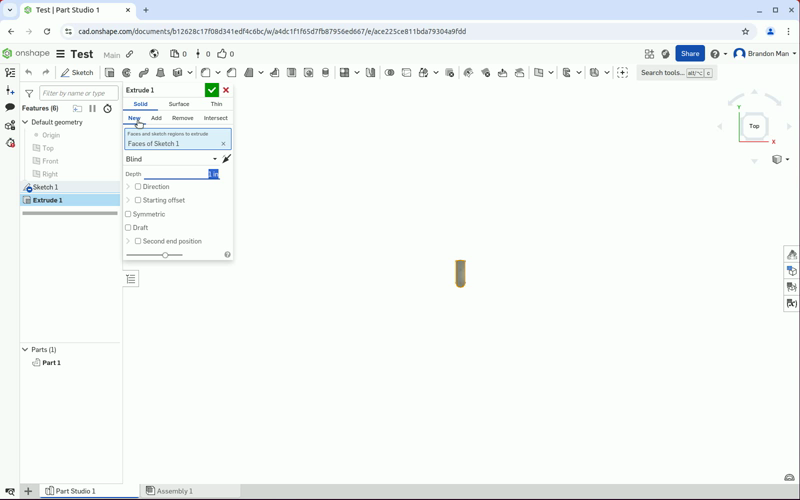
text(23.108)
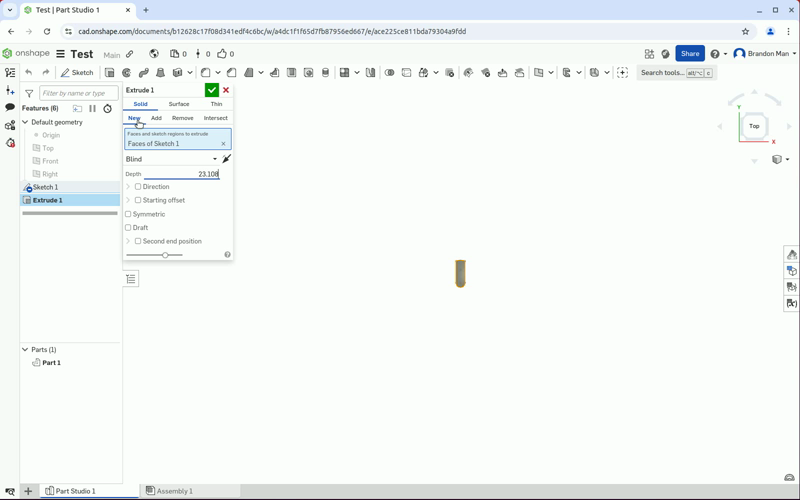
key(enter)
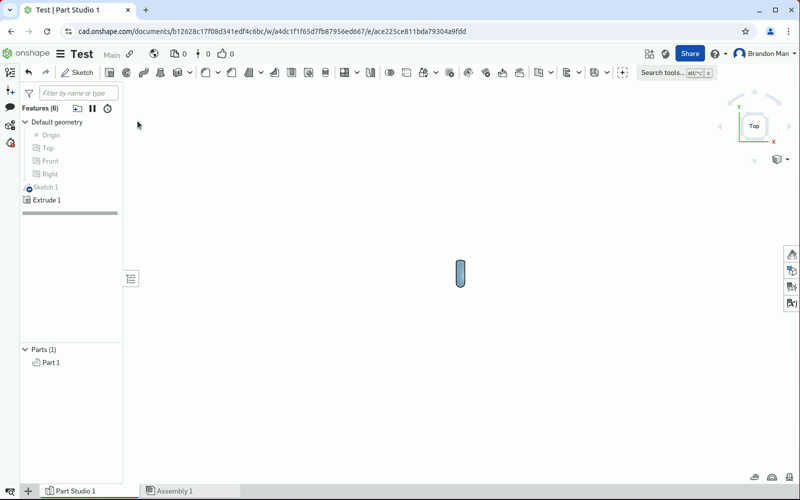
key(shift+h)
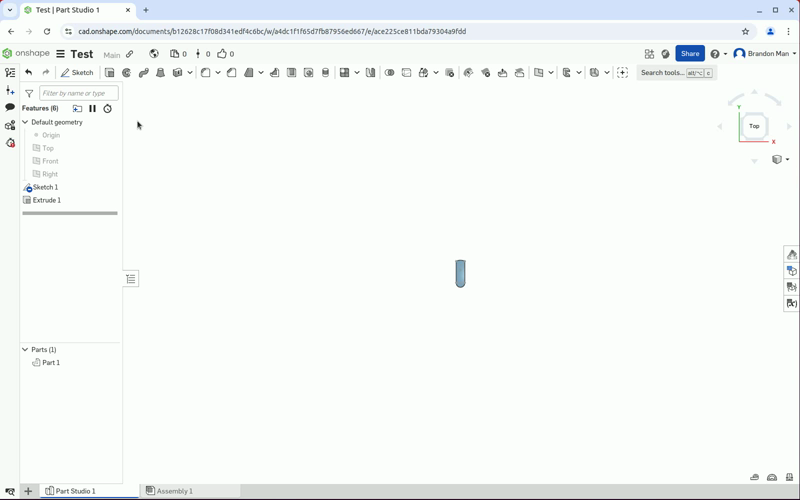
key(shift+h)
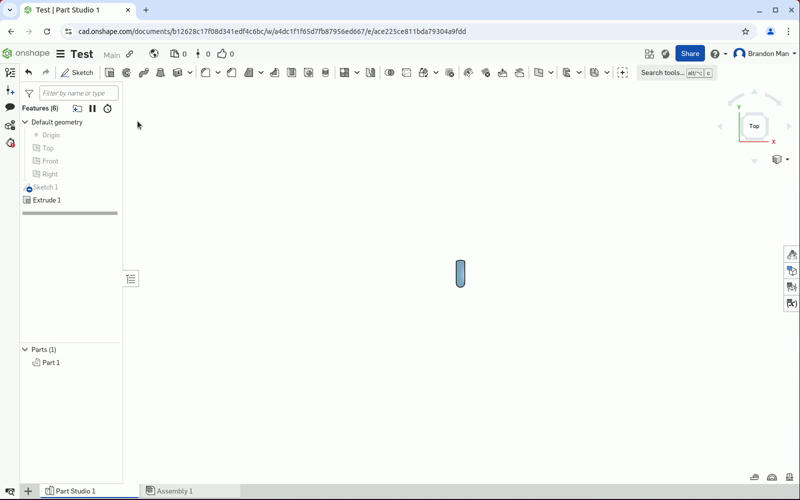
mouse_move(73, 189)
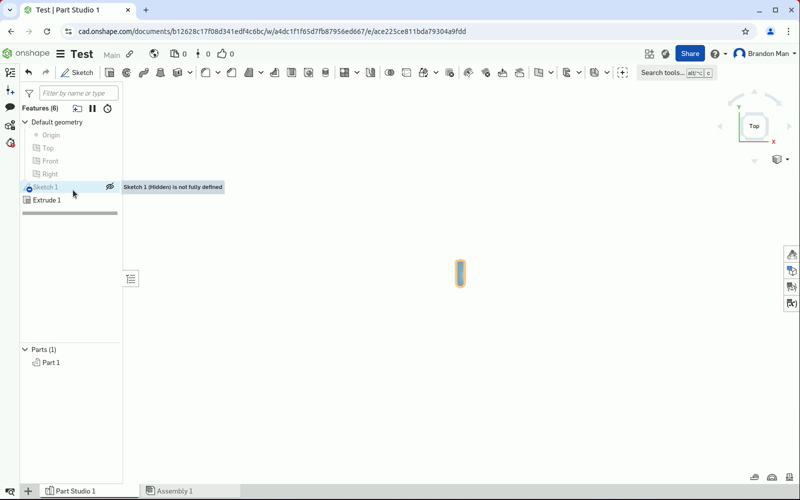
click(73, 189)
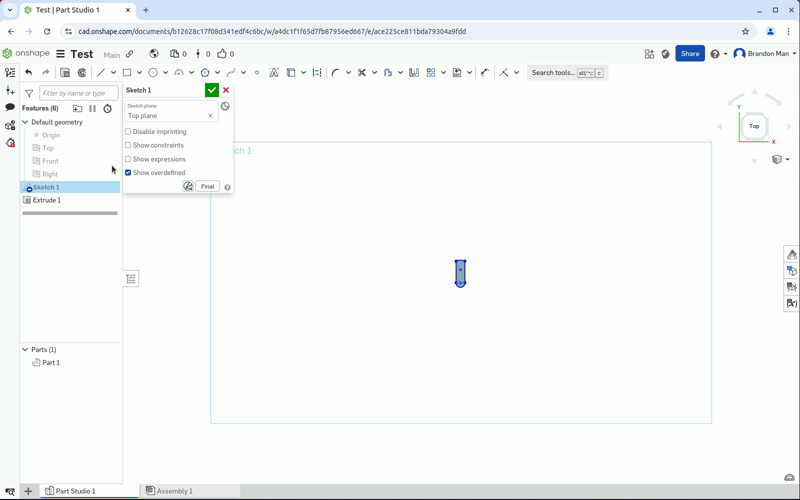
mouse_move(229, 92)
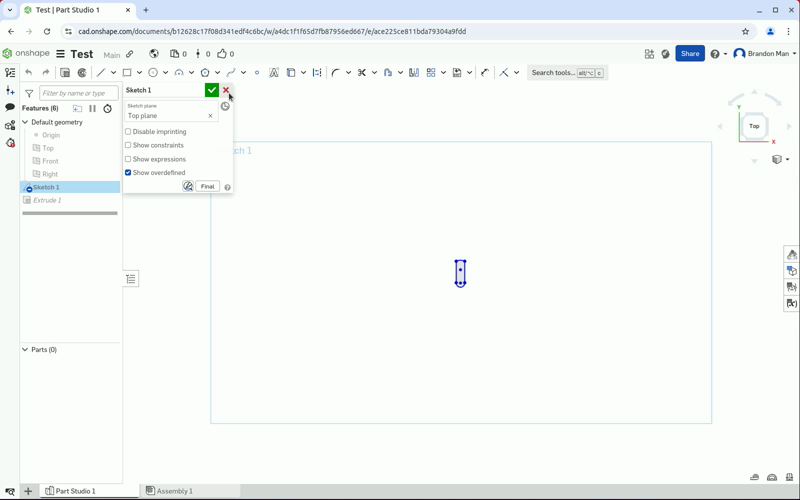
click(229, 92)
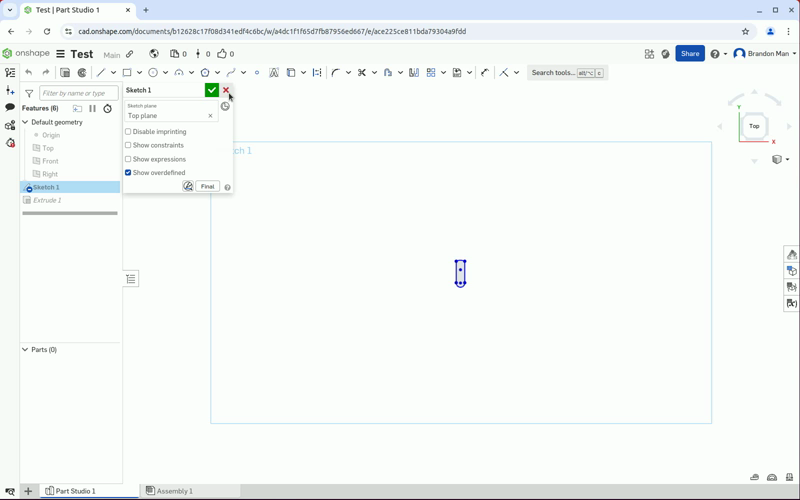
key(shift+s)
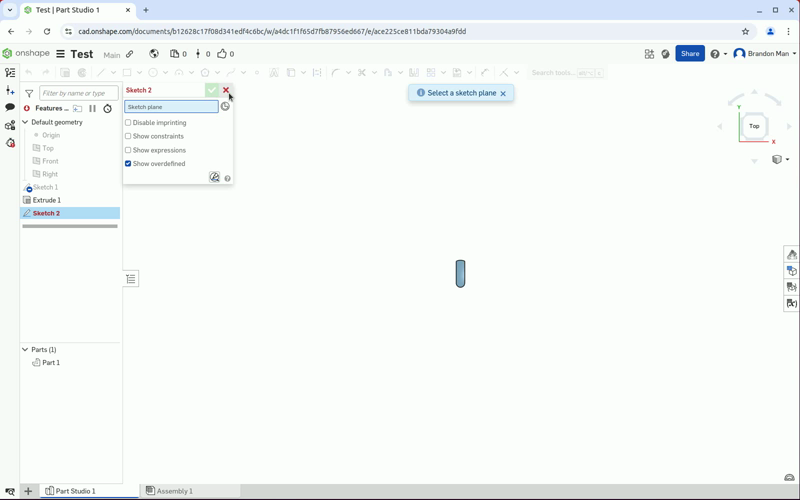
mouse_move(73, 150)
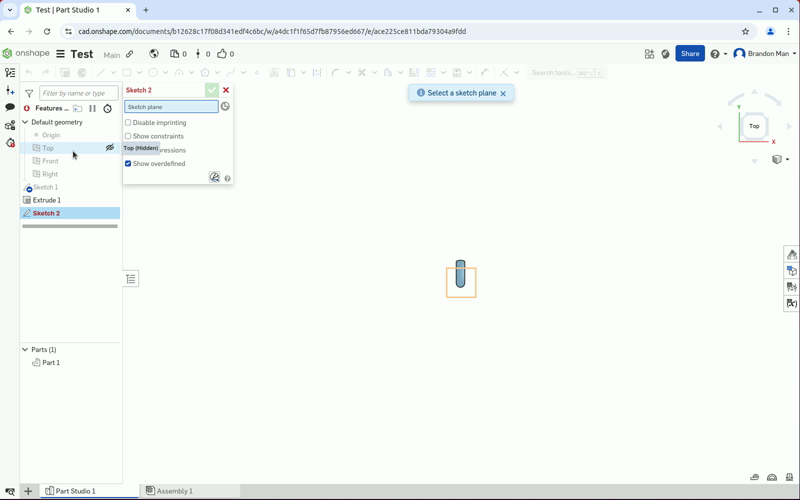
click(73, 150)
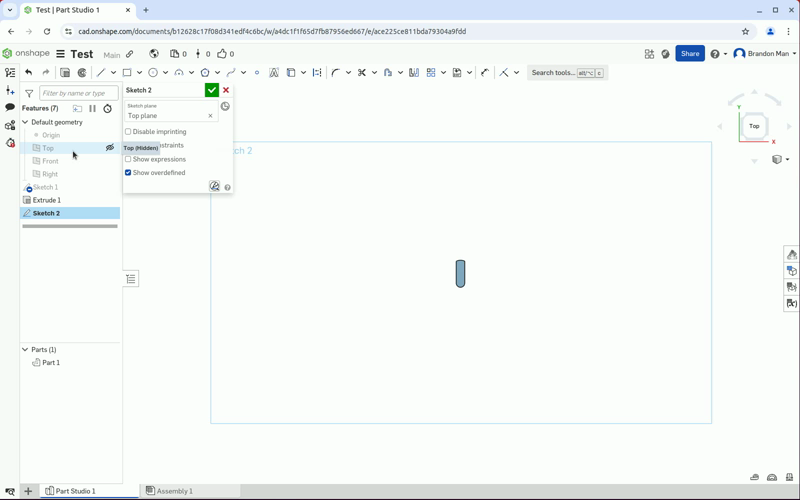
mouse_move(73, 352)
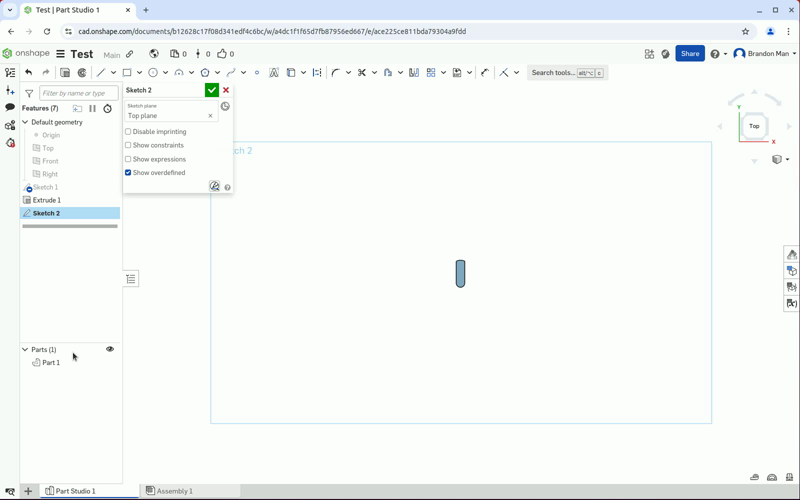
key(y)
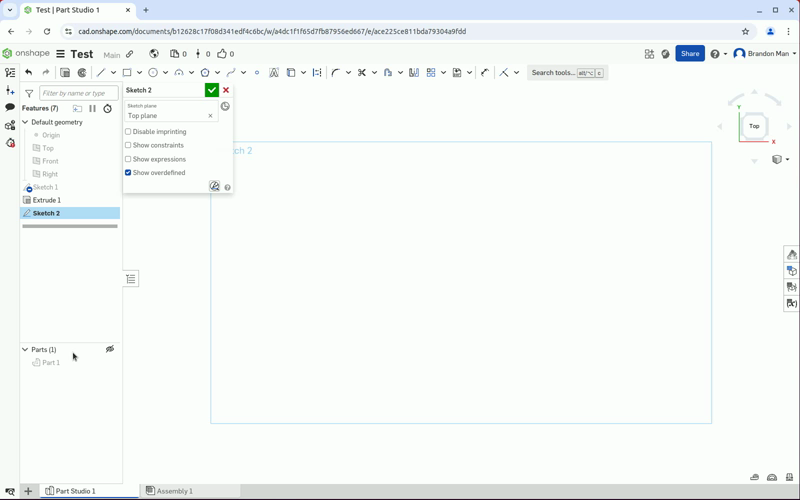
key(a)
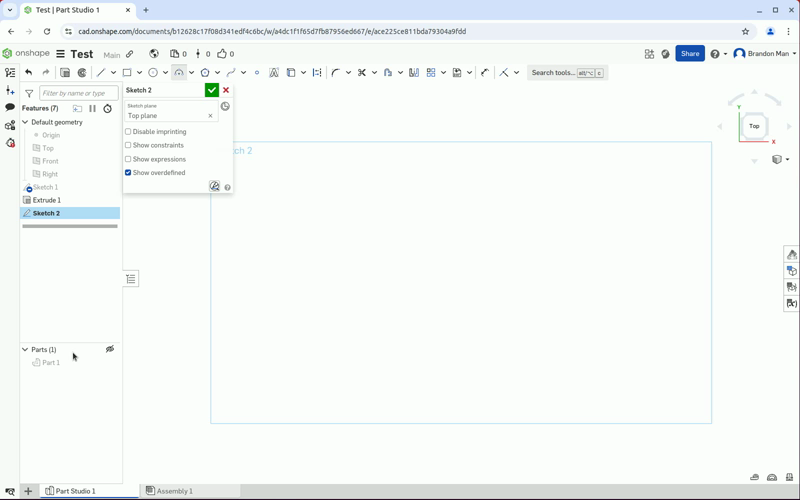
key_down(shift)
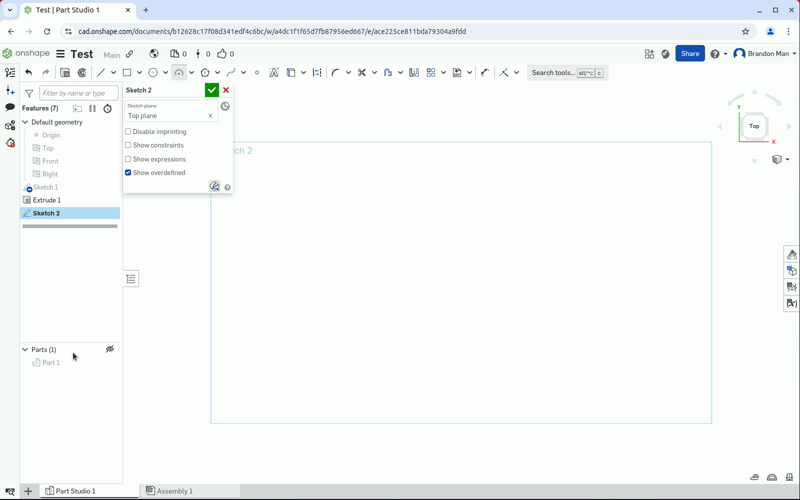
mouse_move(456, 282)
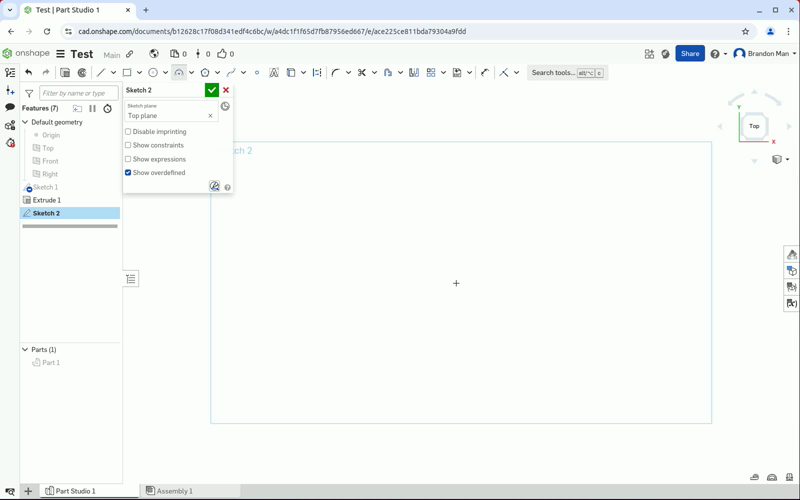
click(456, 282)
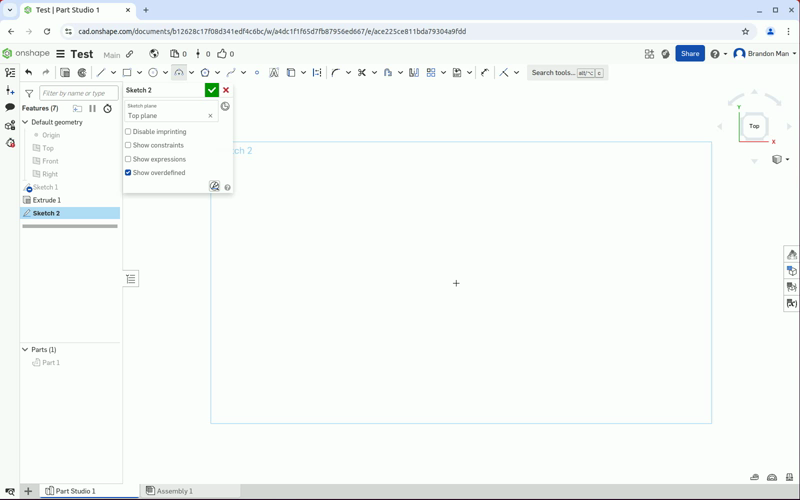
key_up(shift)
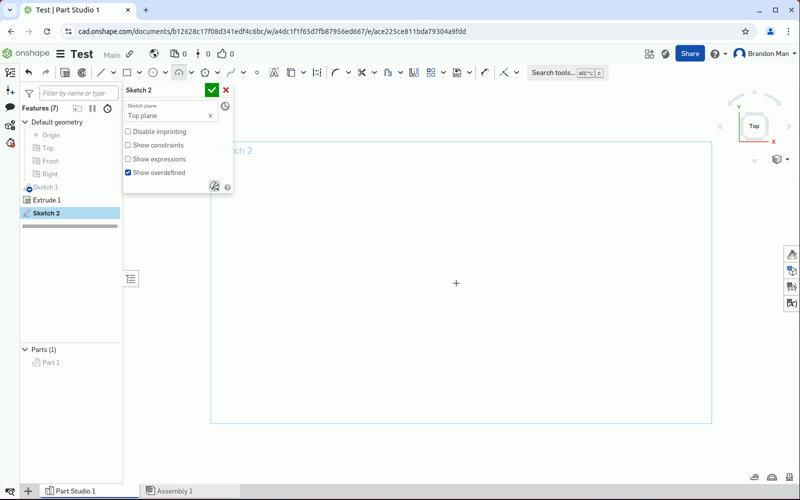
key_down(shift)
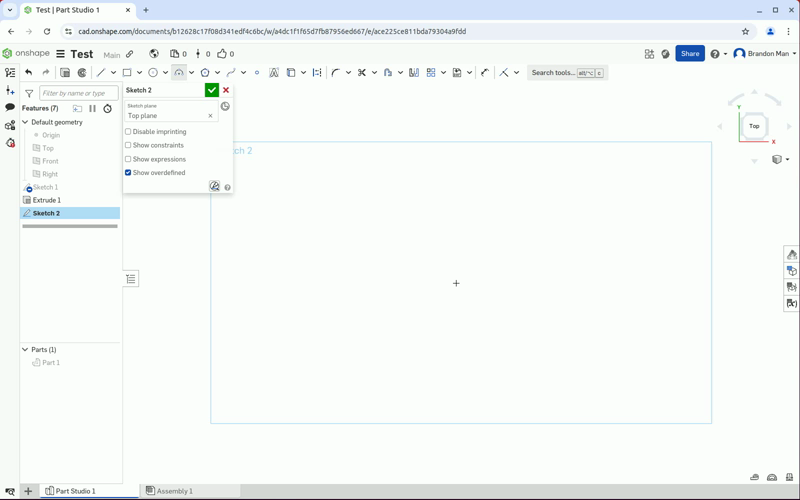
mouse_move(464, 282)
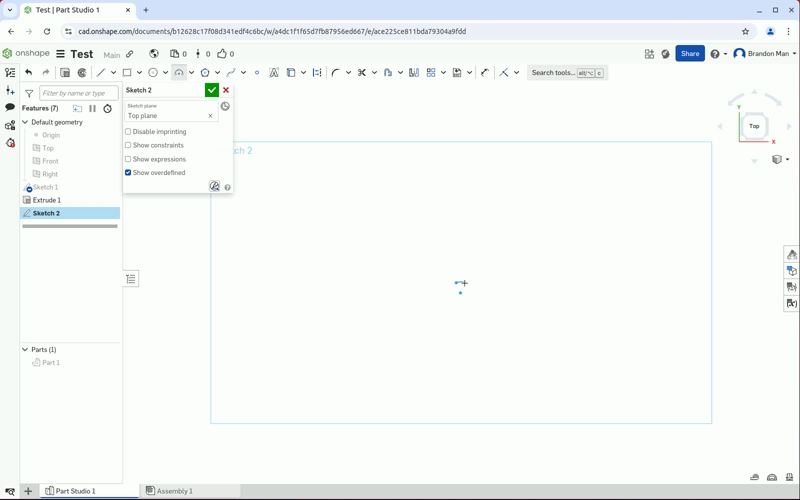
click(464, 282)
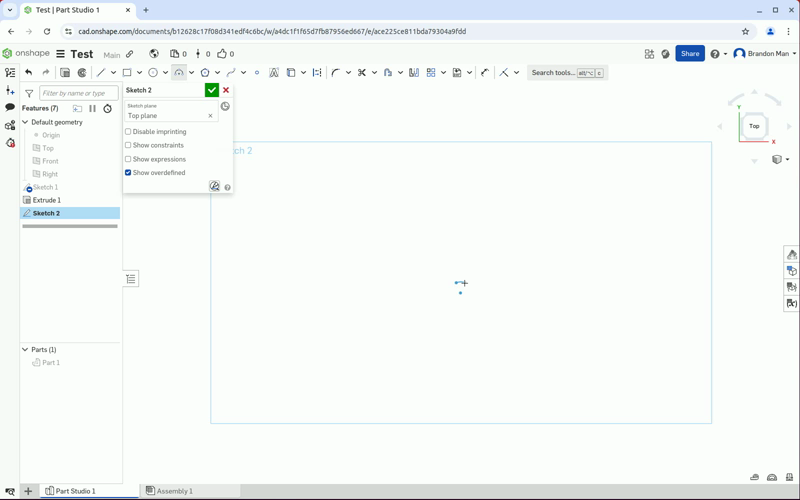
mouse_move(460, 287)
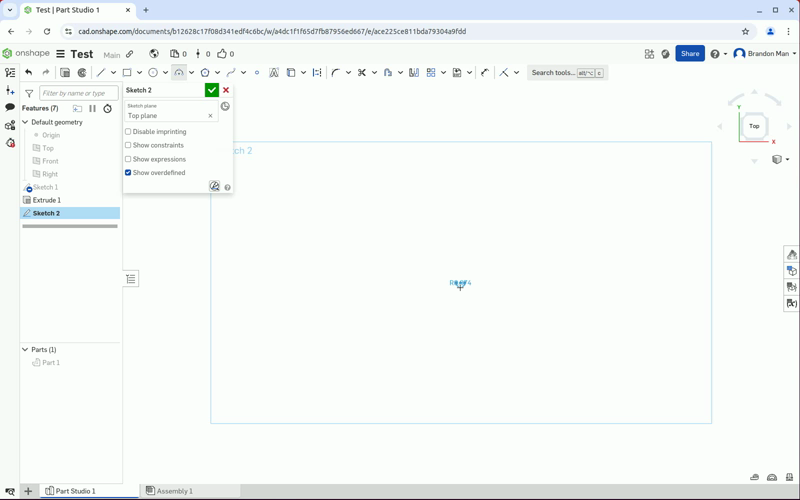
click(460, 287)
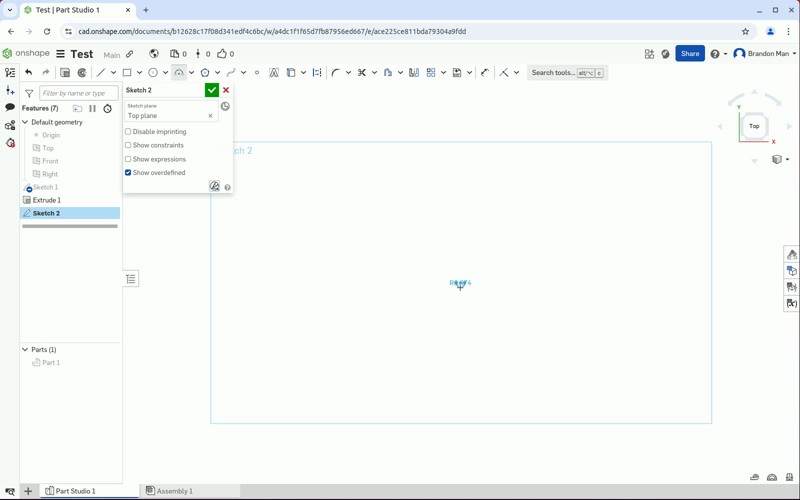
key_up(shift)
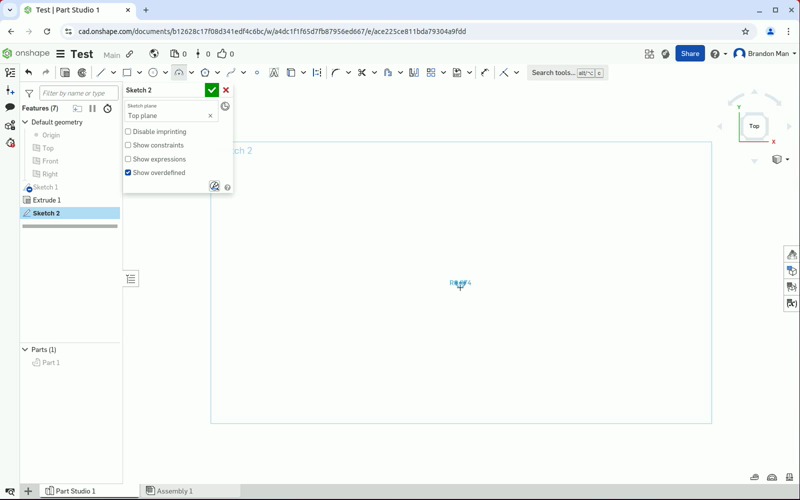
key(esc)
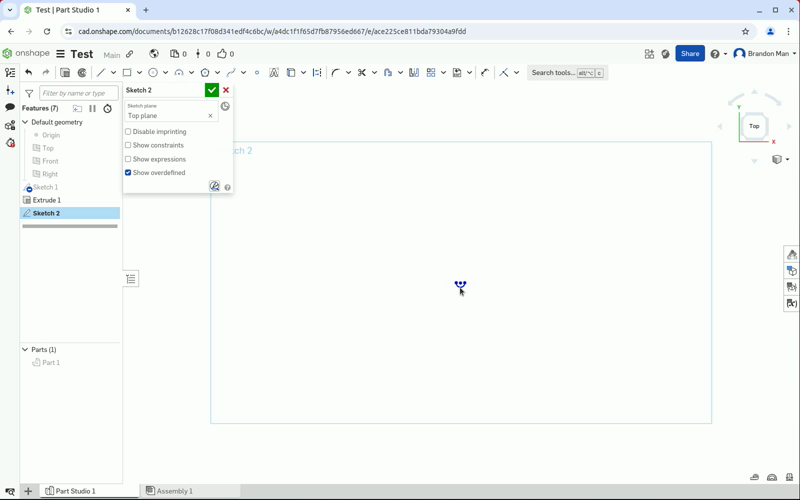
key(l)
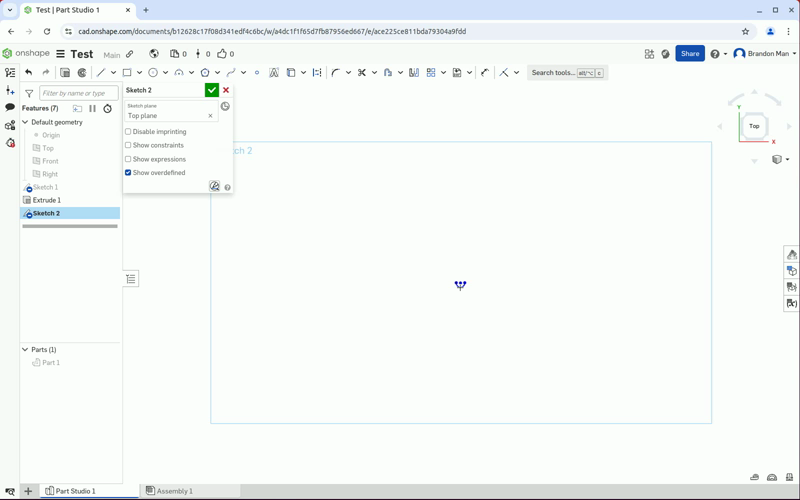
mouse_move(464, 282)
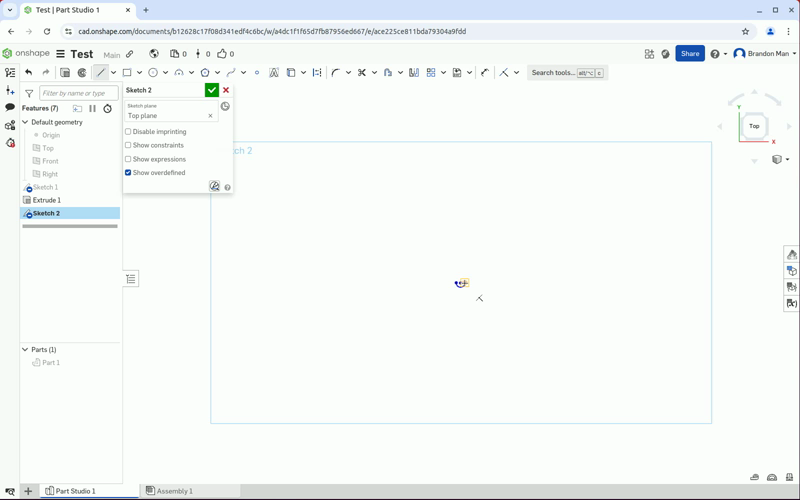
click(464, 282)
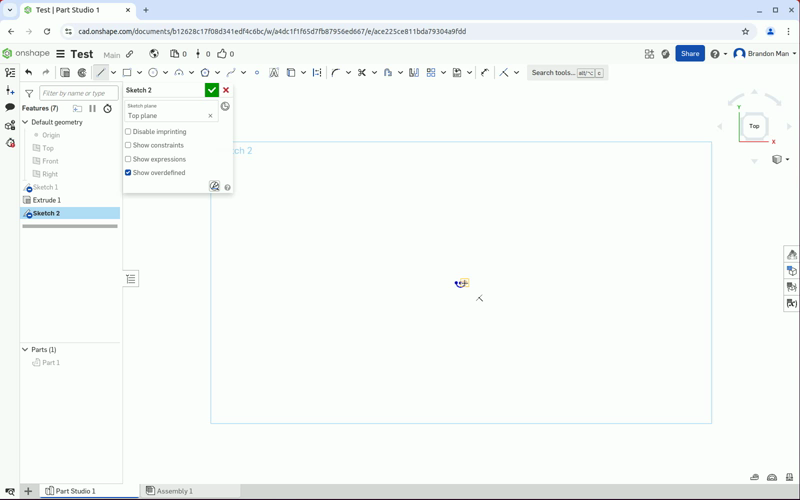
key_down(shift)
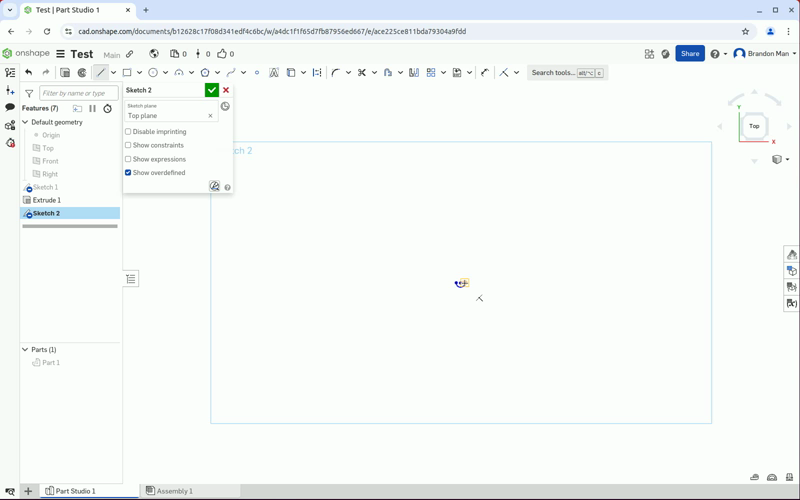
mouse_move(495, 282)
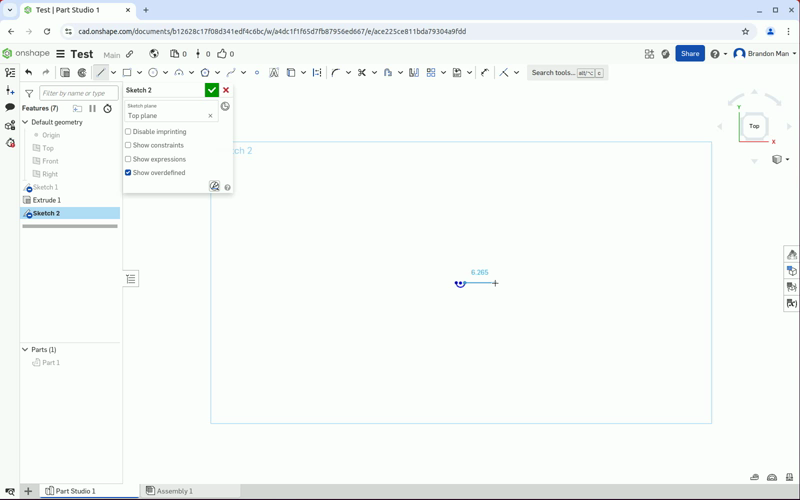
mouse_move(464, 261)
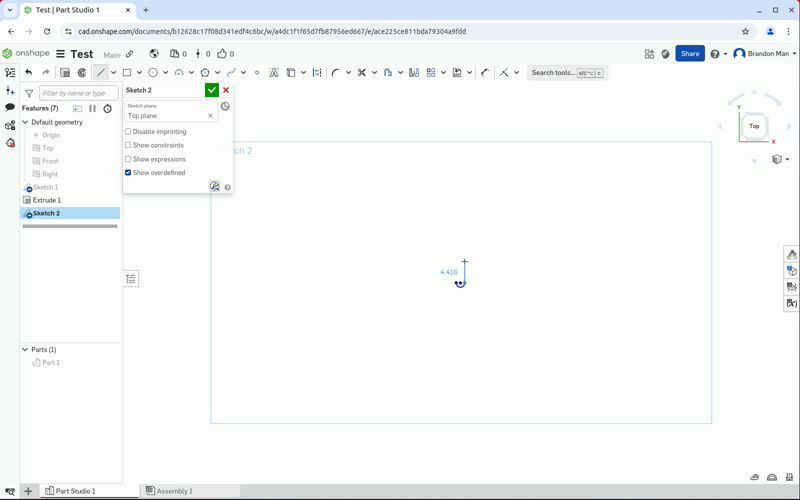
click(464, 261)
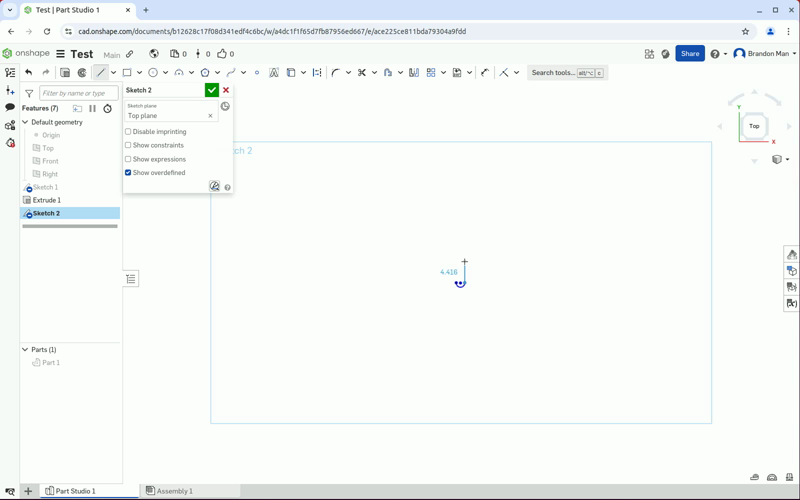
key_up(shift)
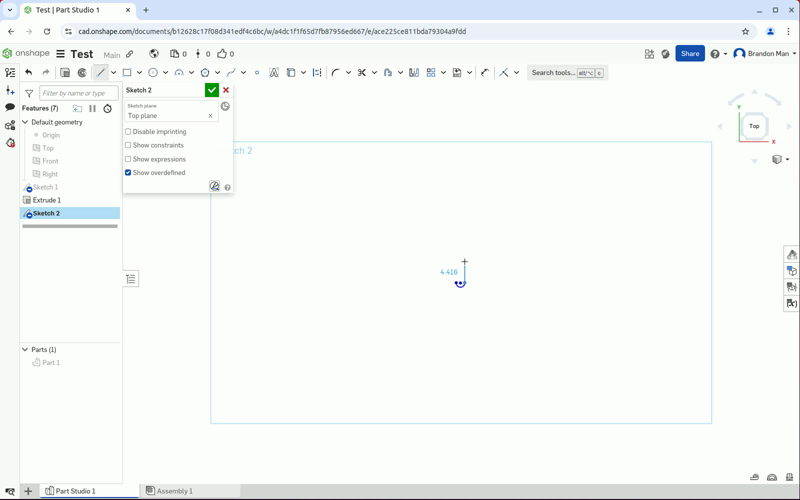
key(esc)
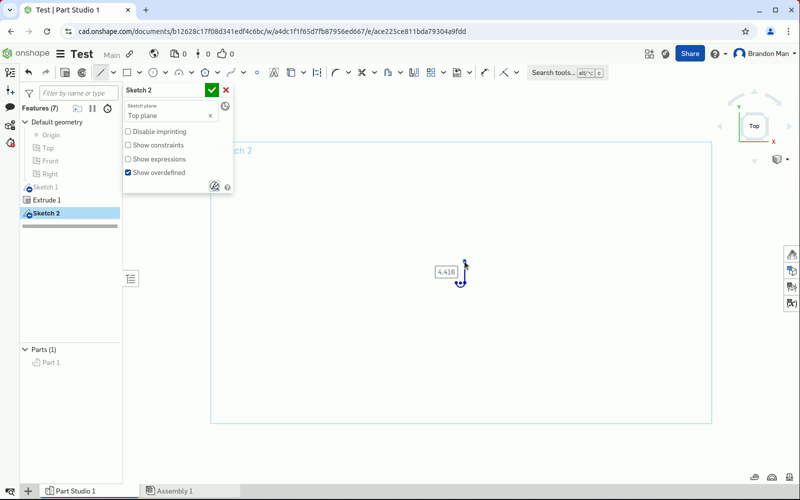
key(a)
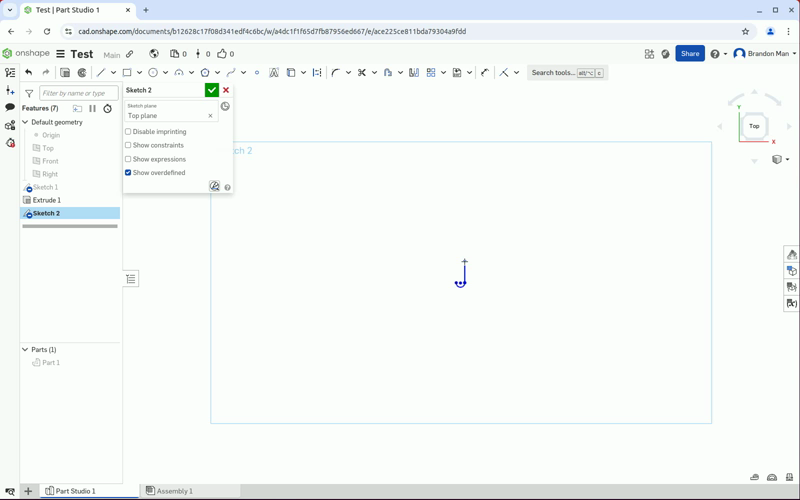
mouse_move(464, 261)
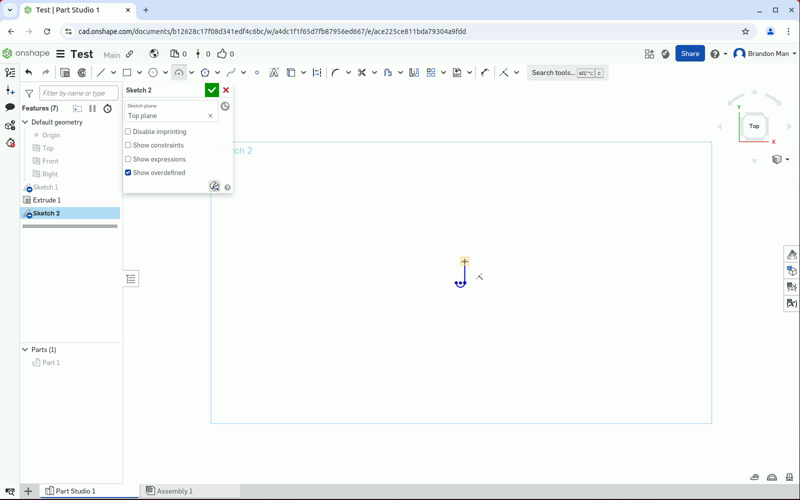
click(464, 261)
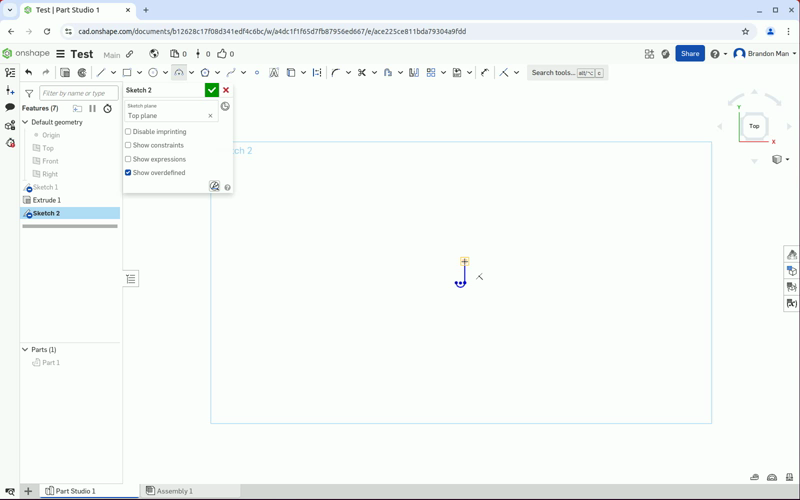
key_down(shift)
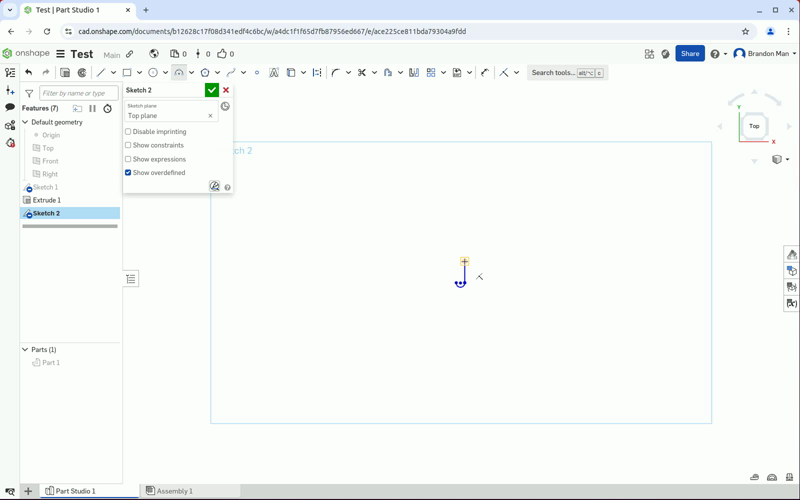
mouse_move(456, 261)
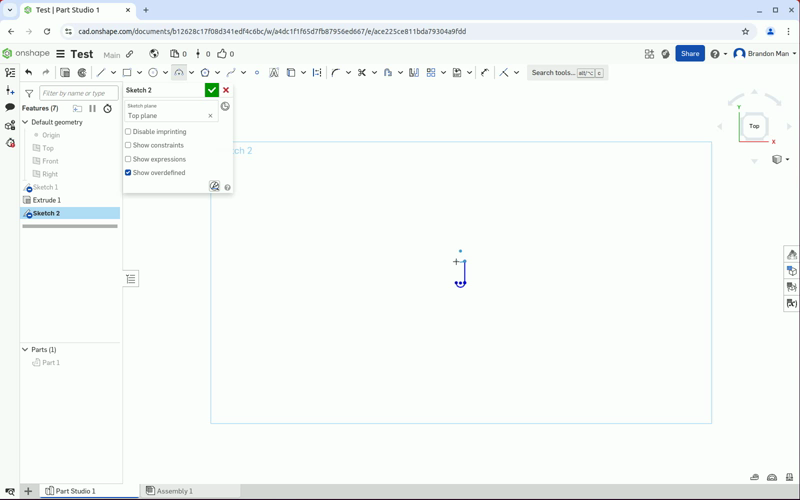
click(456, 261)
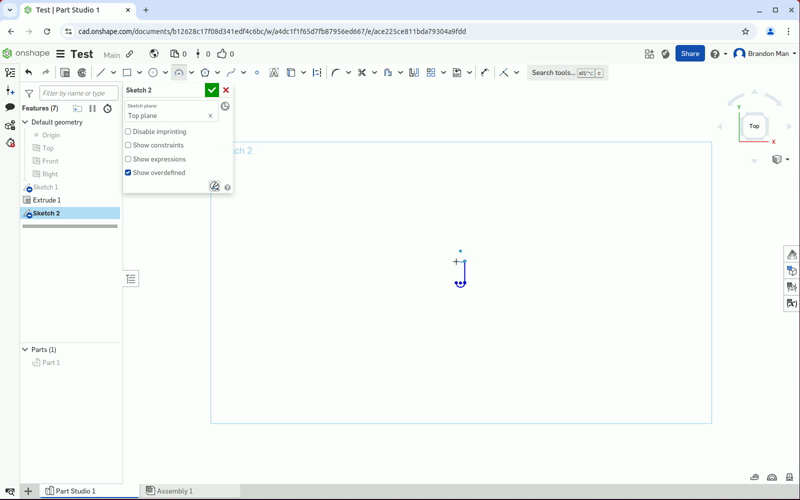
mouse_move(460, 306)
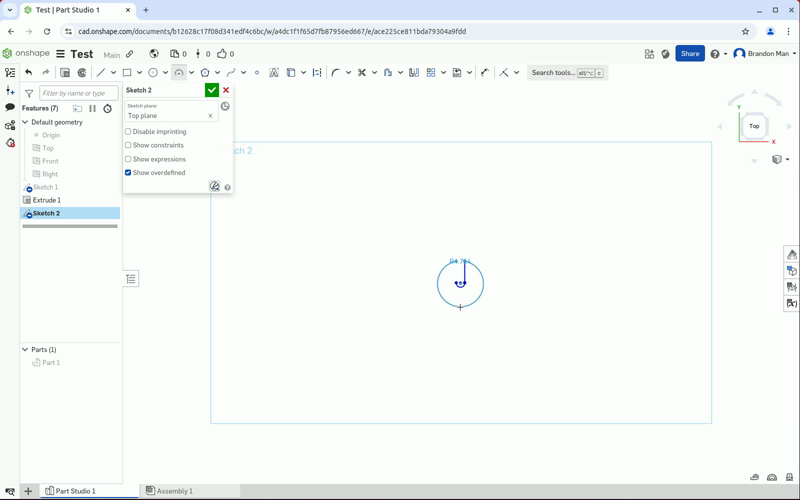
click(460, 306)
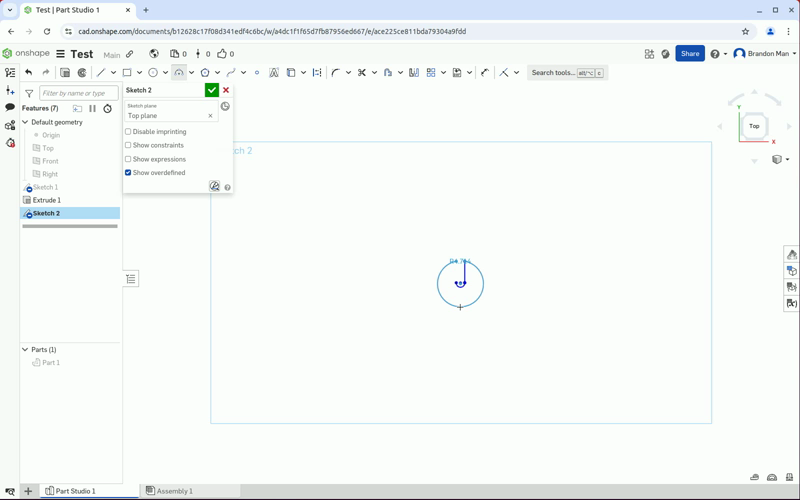
key_up(shift)
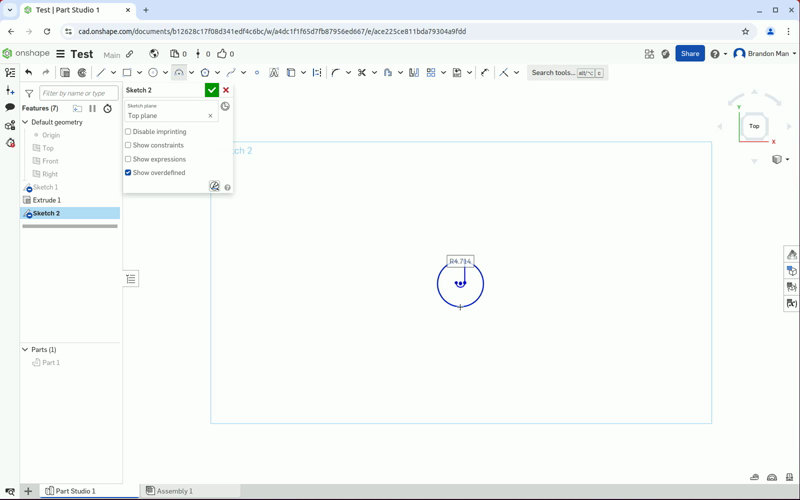
key(esc)
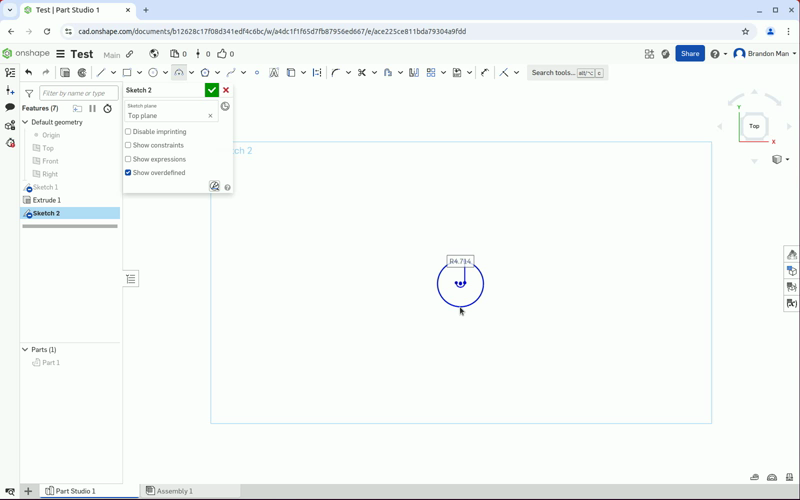
key(l)
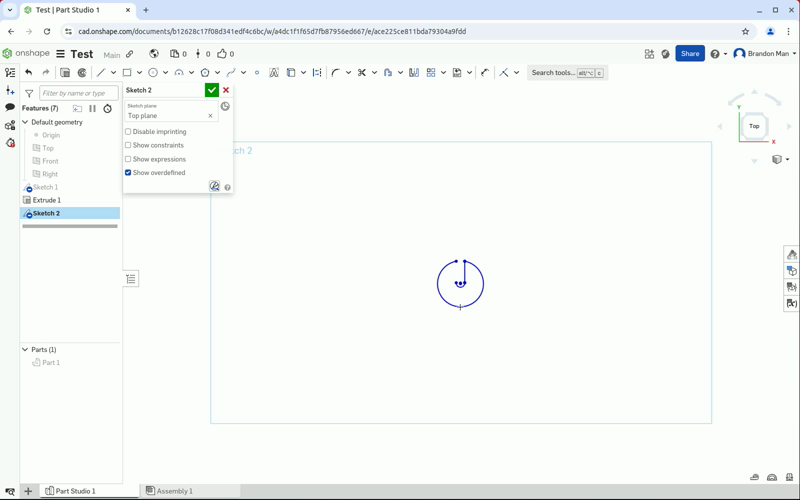
mouse_move(456, 261)
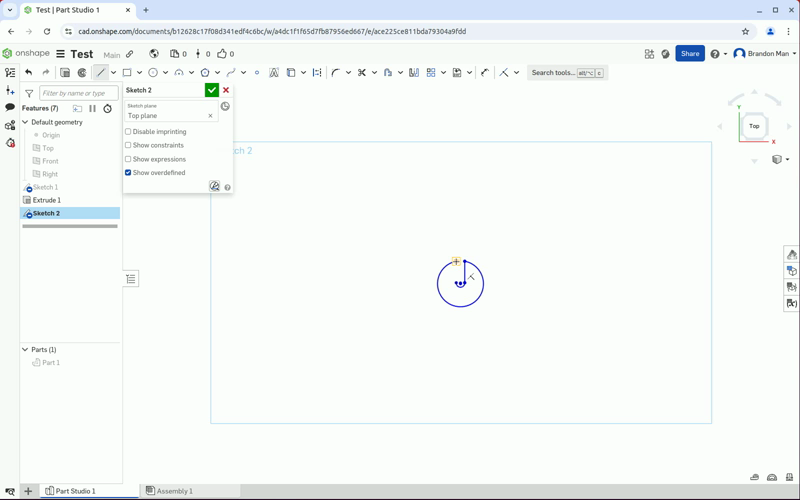
click(456, 261)
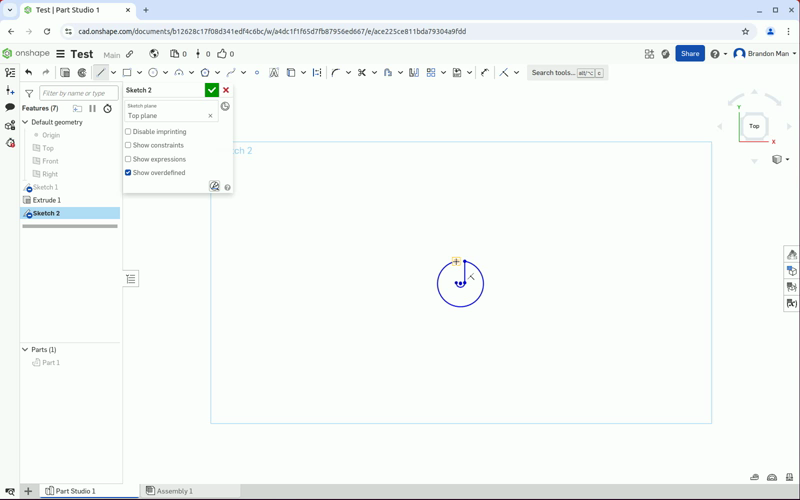
mouse_move(486, 261)
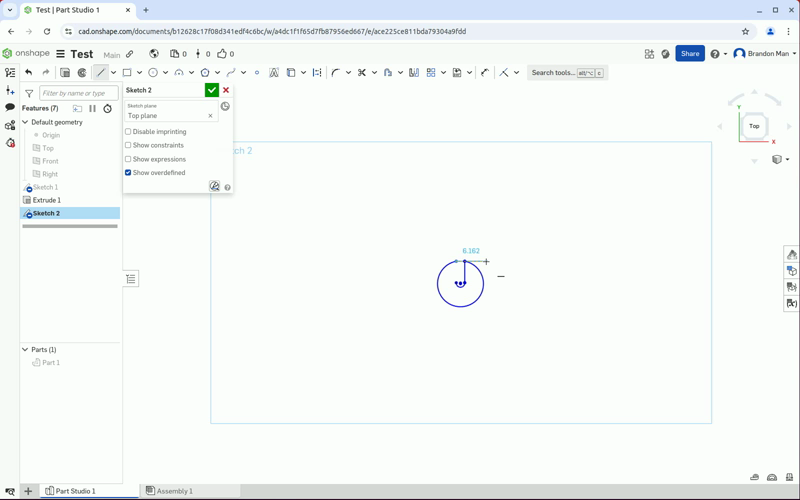
key_down(shift)
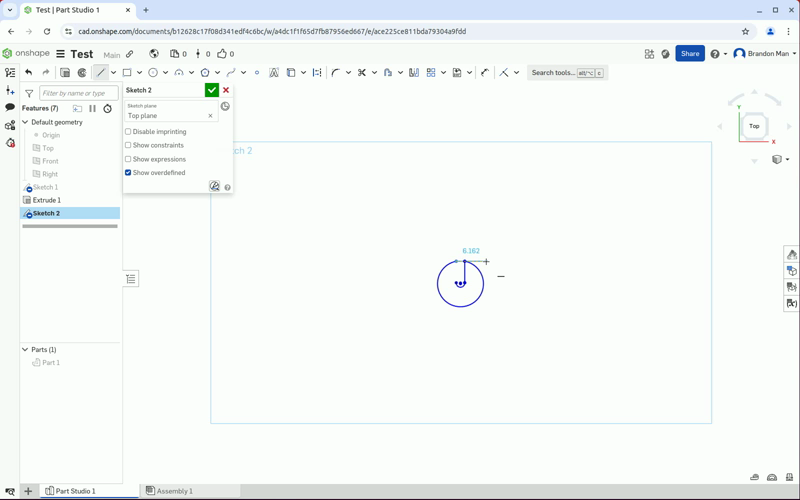
mouse_move(456, 282)
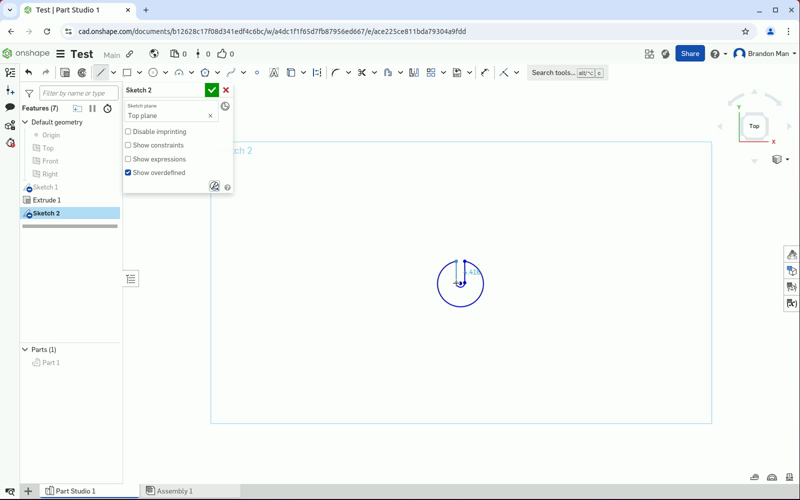
scroll(6)
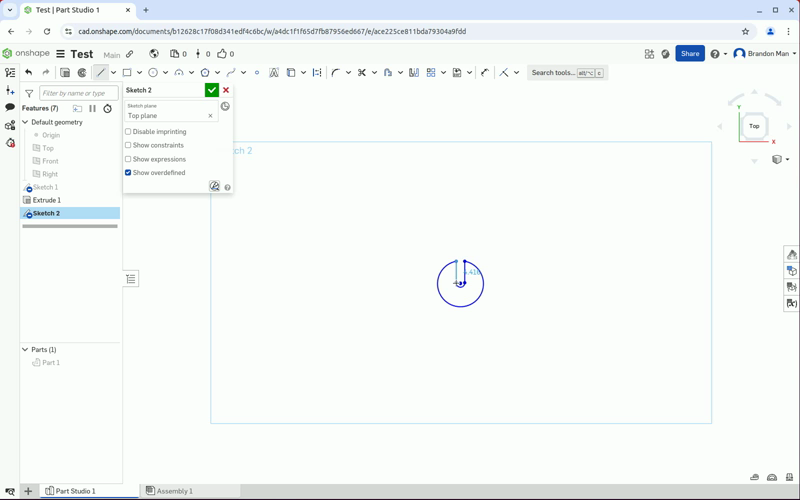
scroll(6)
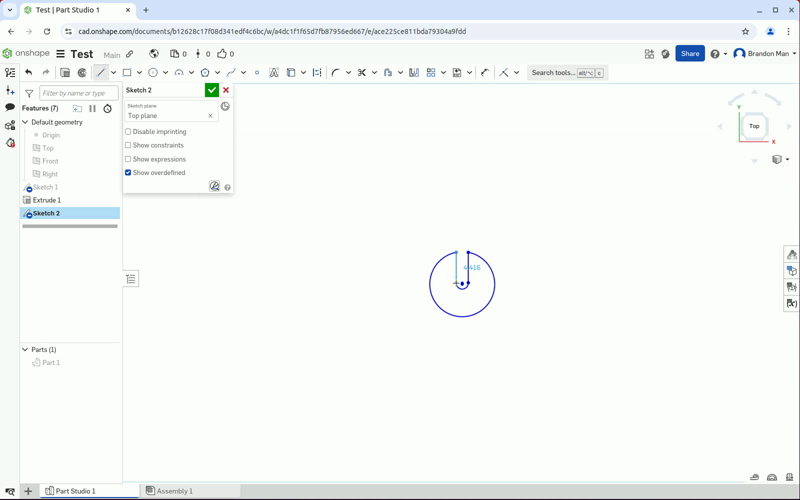
scroll(6)
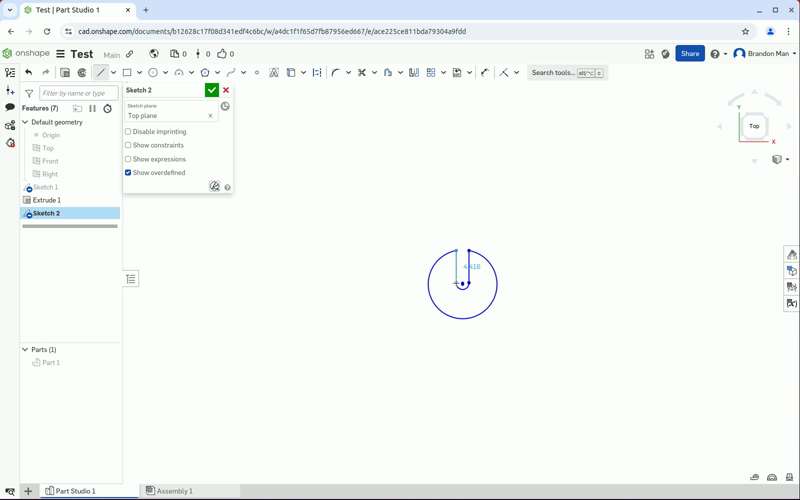
scroll(6)
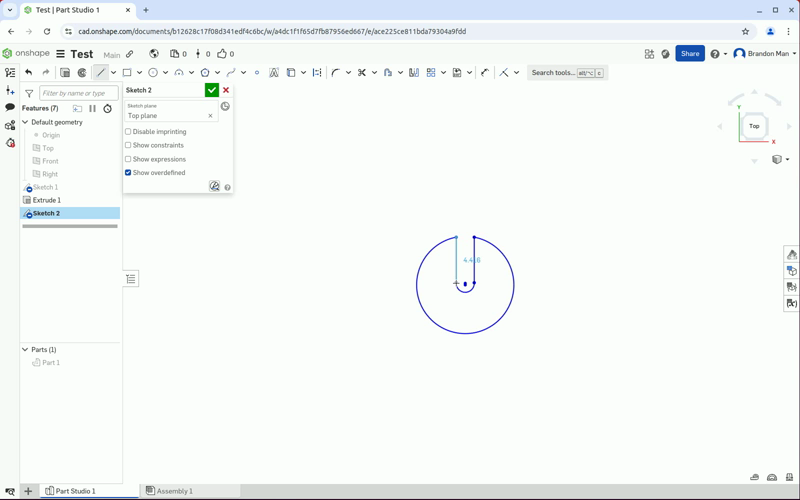
scroll(6)
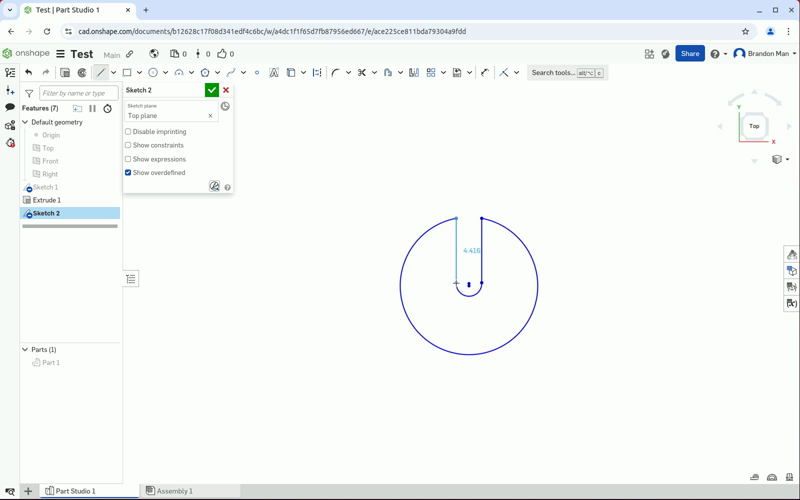
scroll(6)
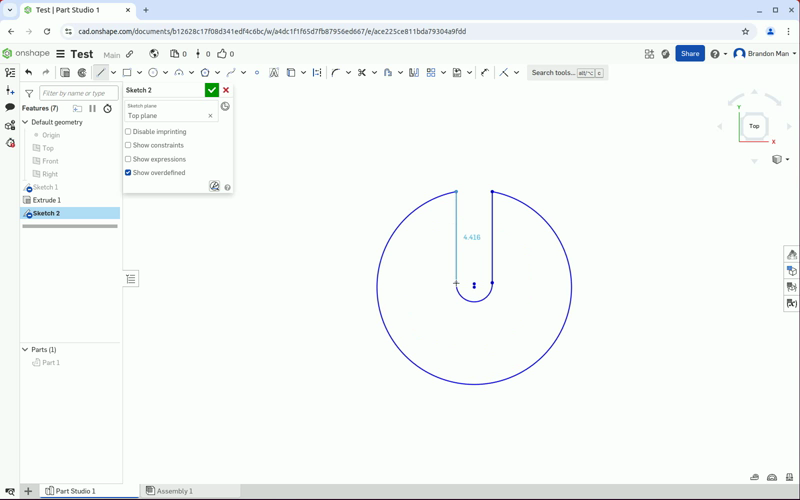
scroll(6)
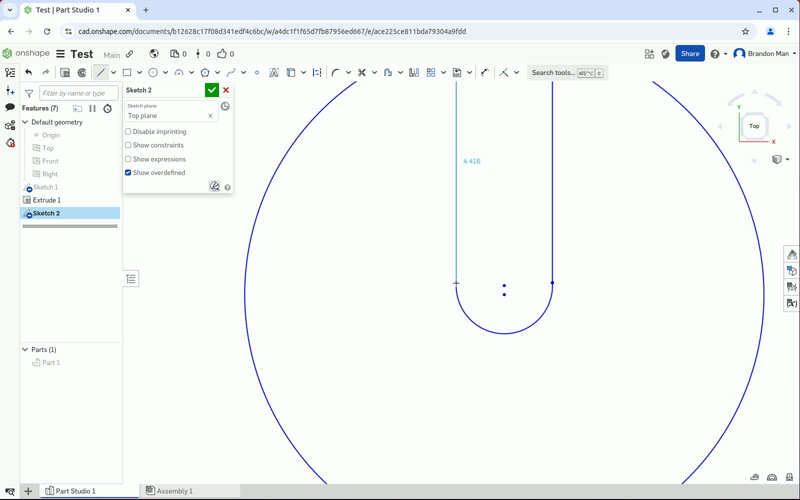
key_up(shift)
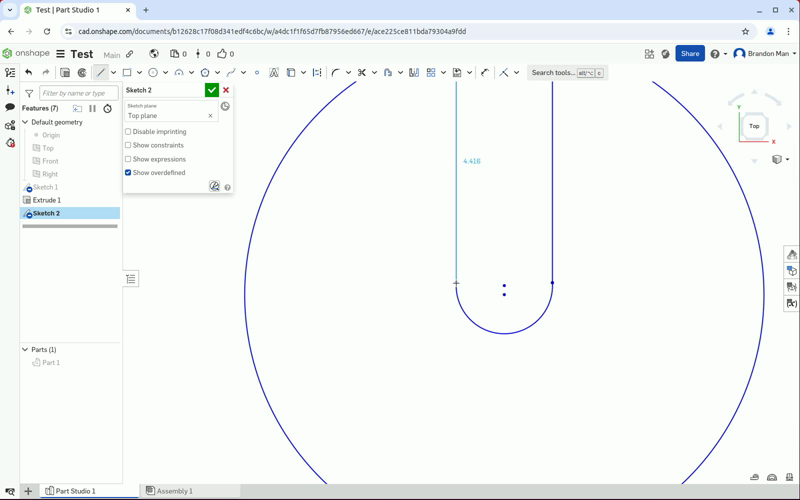
click(456, 282)
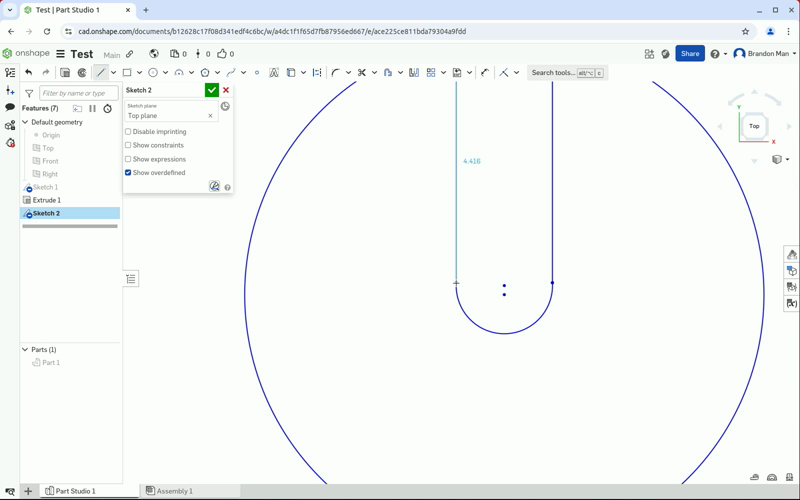
scroll(-6)
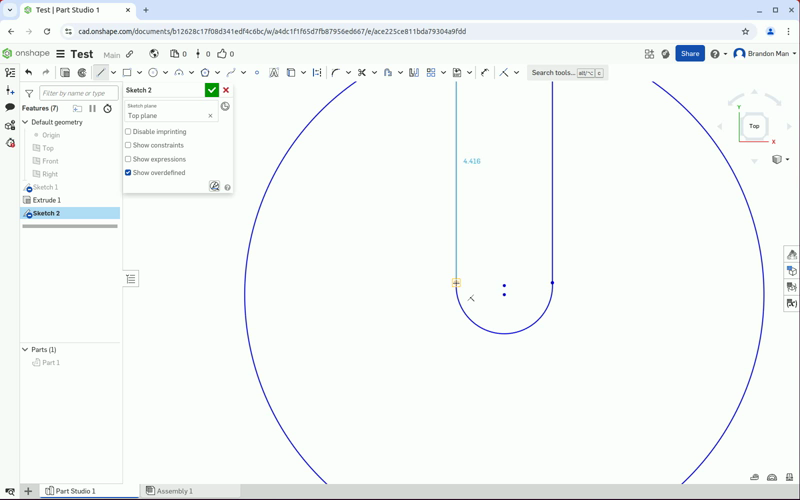
scroll(-6)
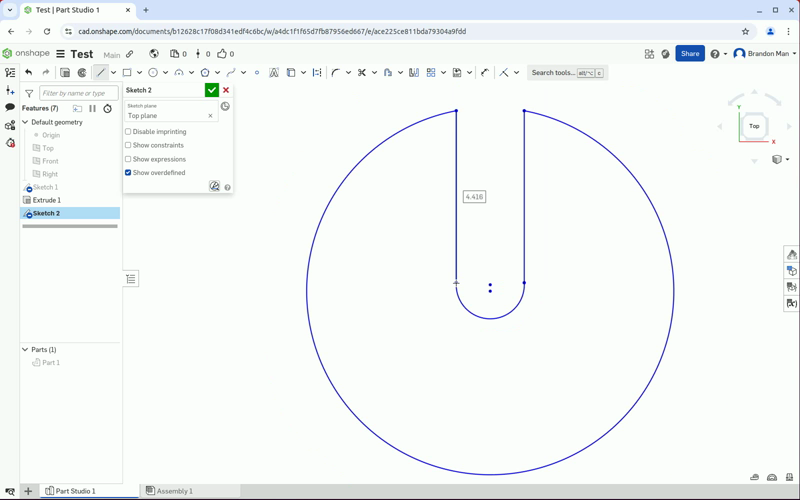
scroll(-6)
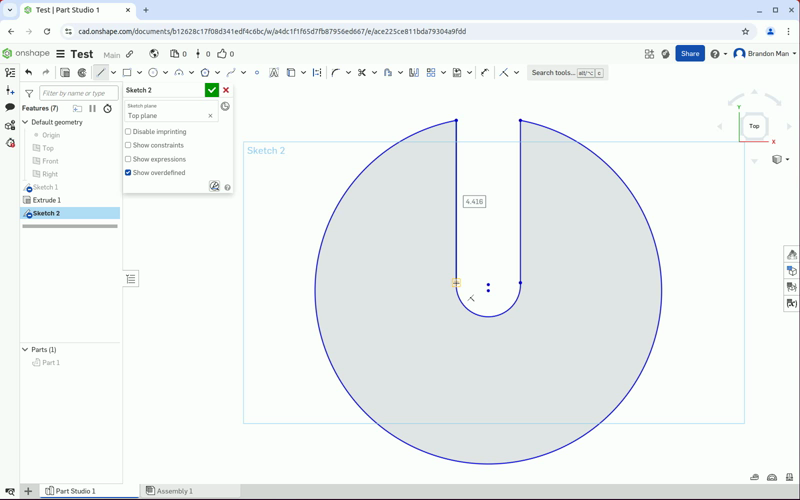
scroll(-6)
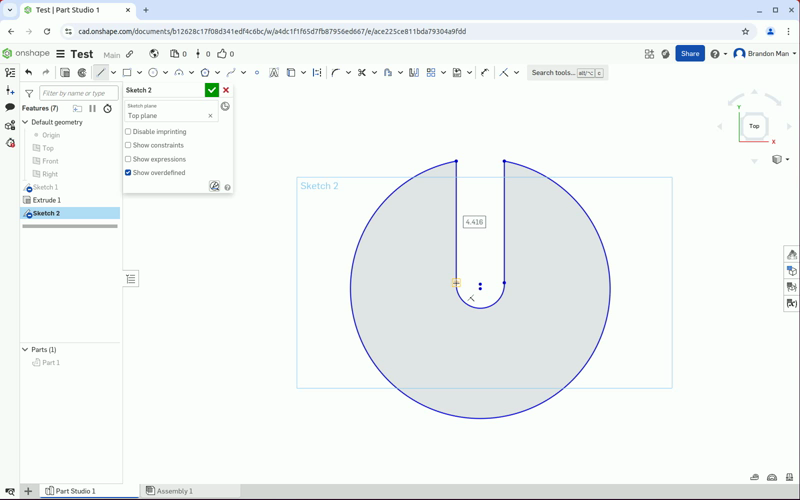
scroll(-6)
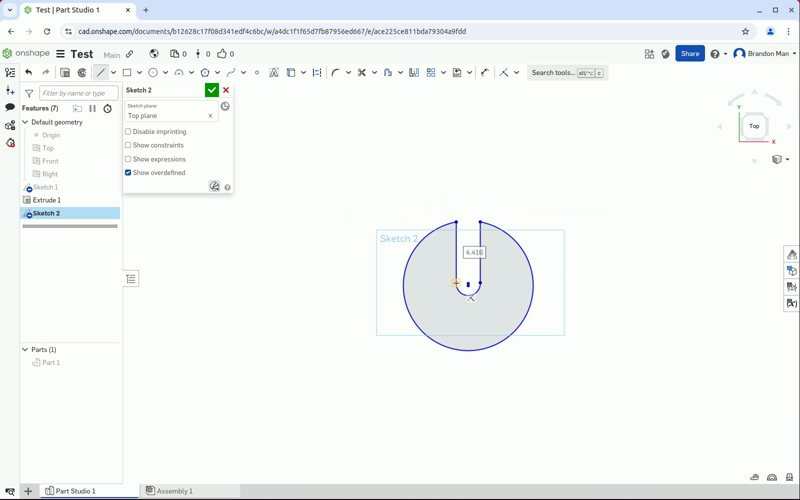
scroll(-6)
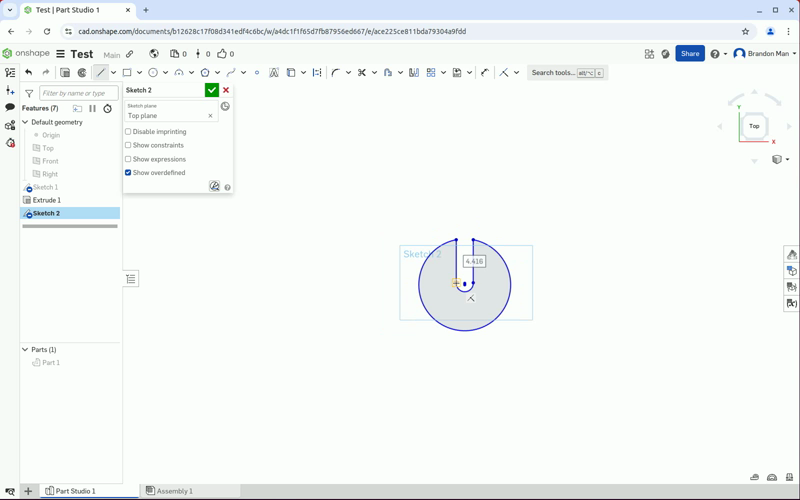
scroll(-6)
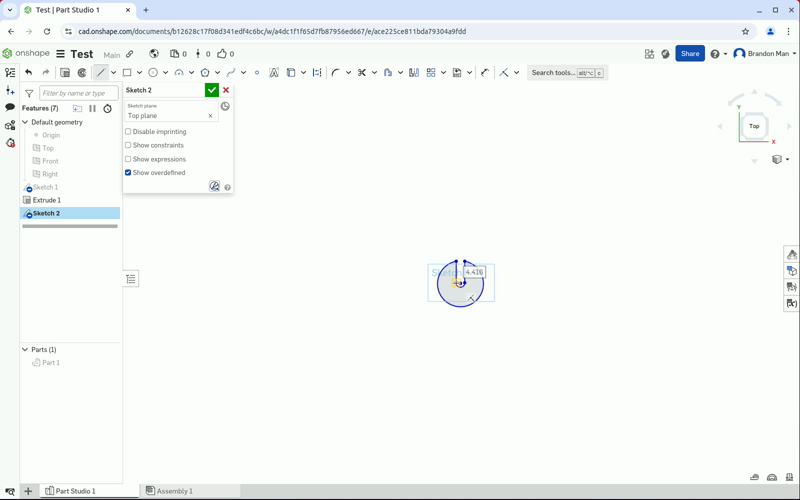
key(esc)
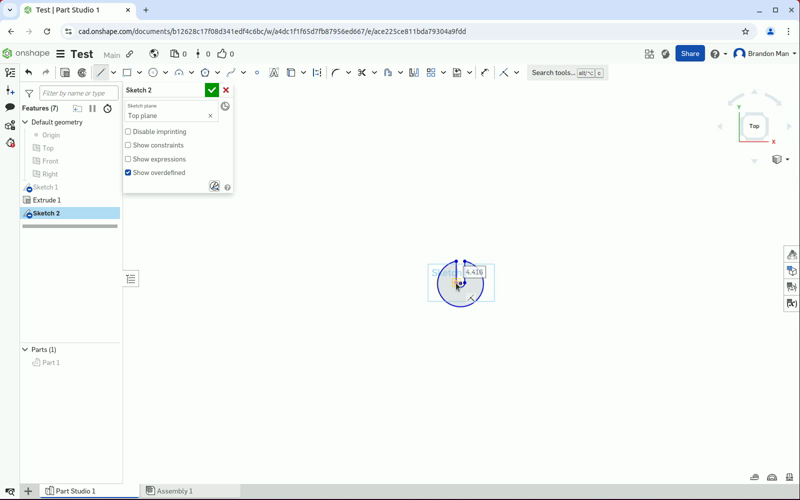
mouse_move(454, 265)
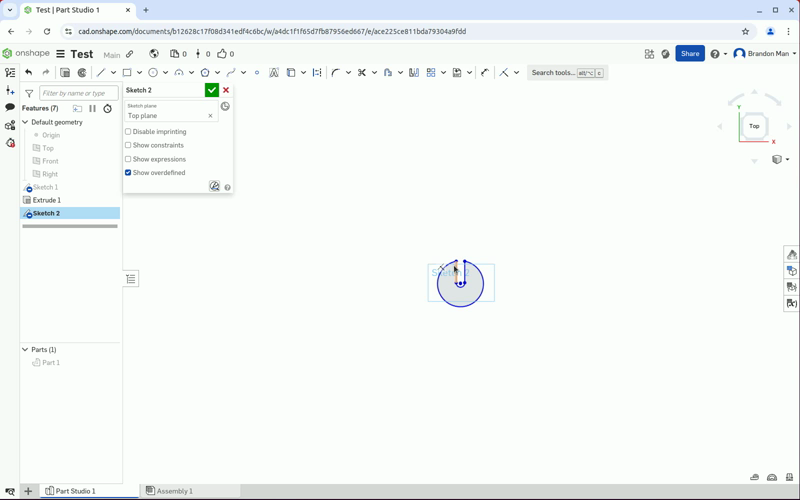
scroll(6)
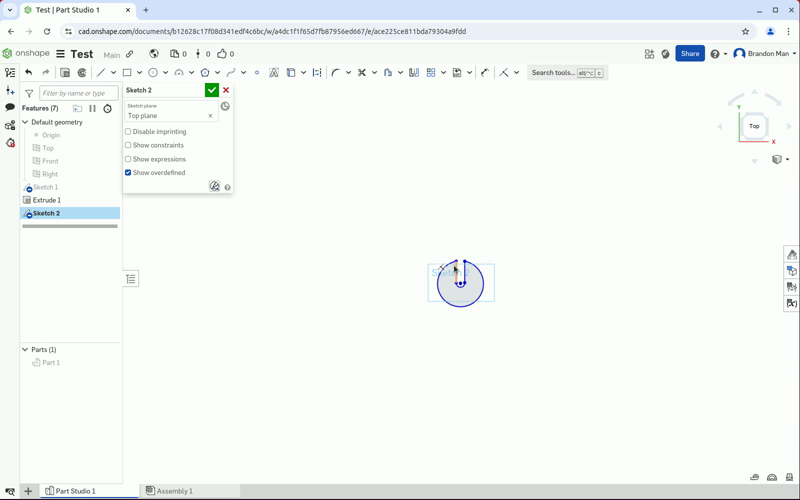
scroll(6)
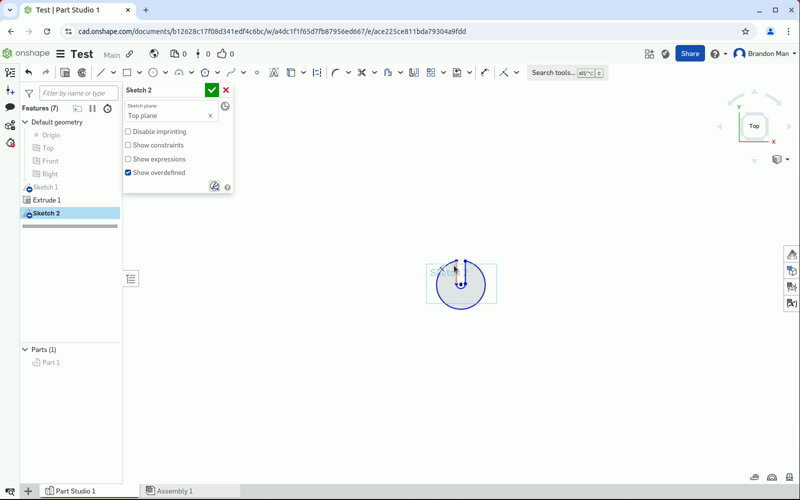
scroll(6)
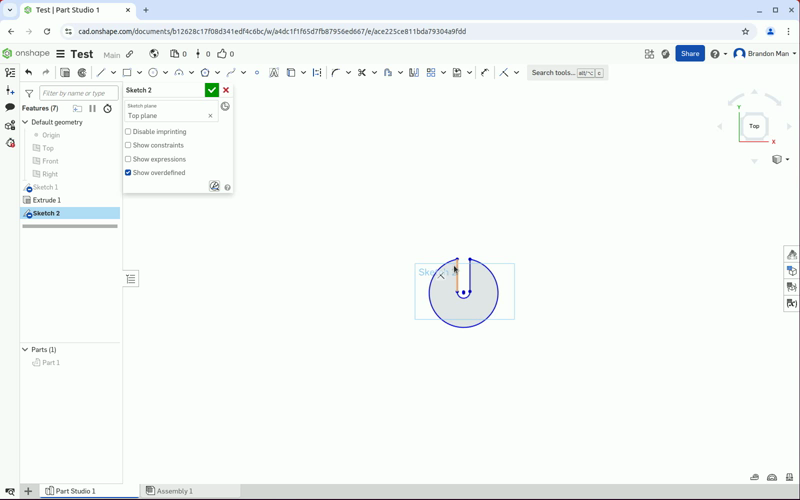
scroll(6)
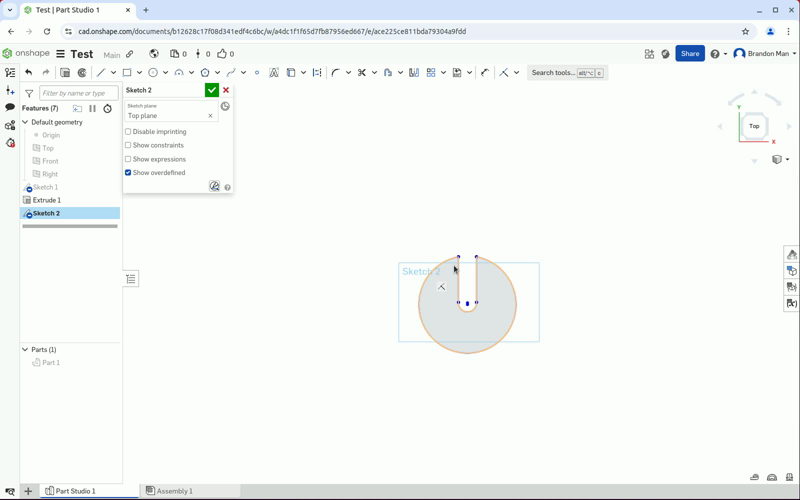
scroll(6)
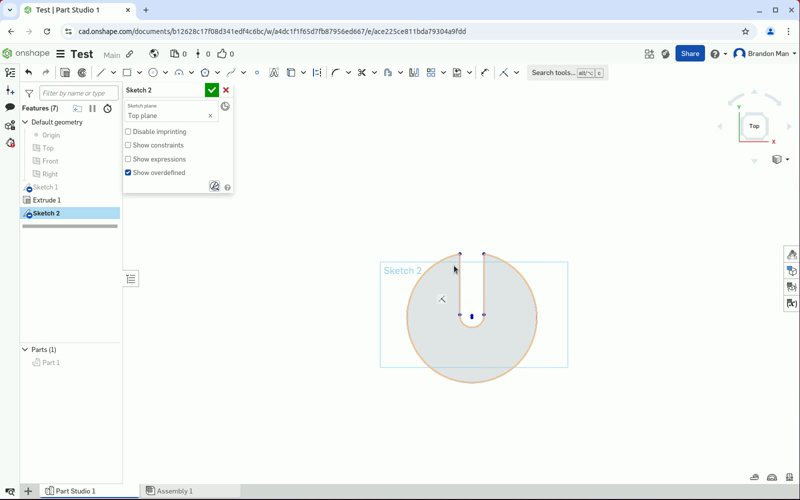
scroll(6)
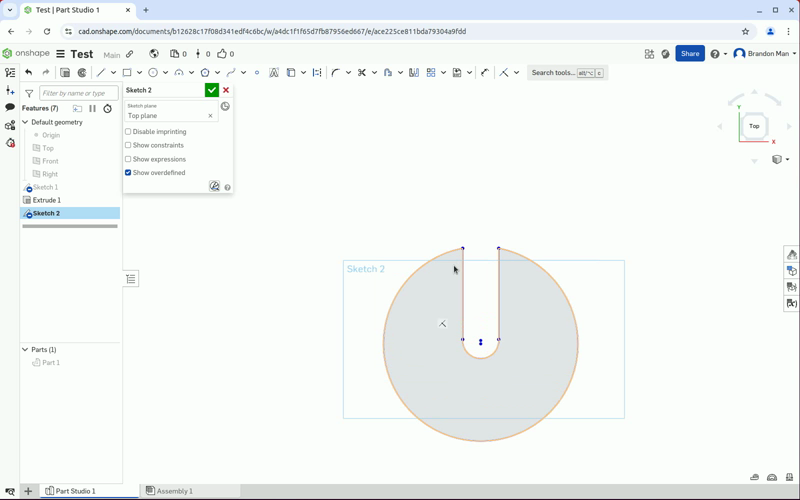
scroll(6)
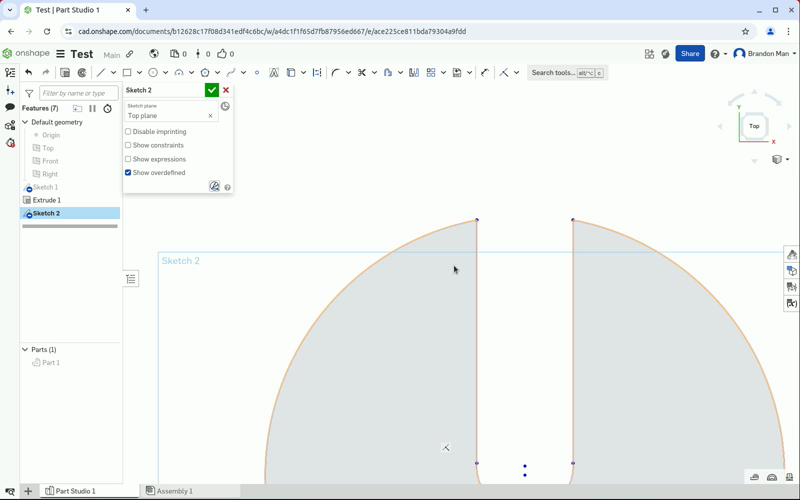
click(454, 265)
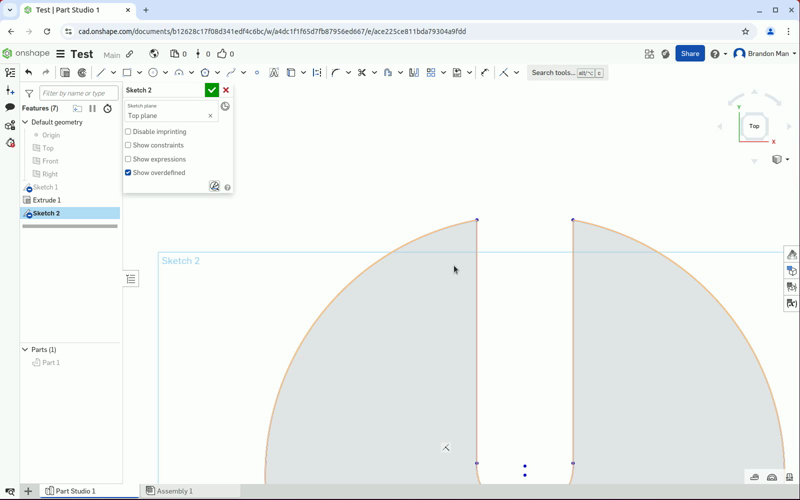
scroll(-6)
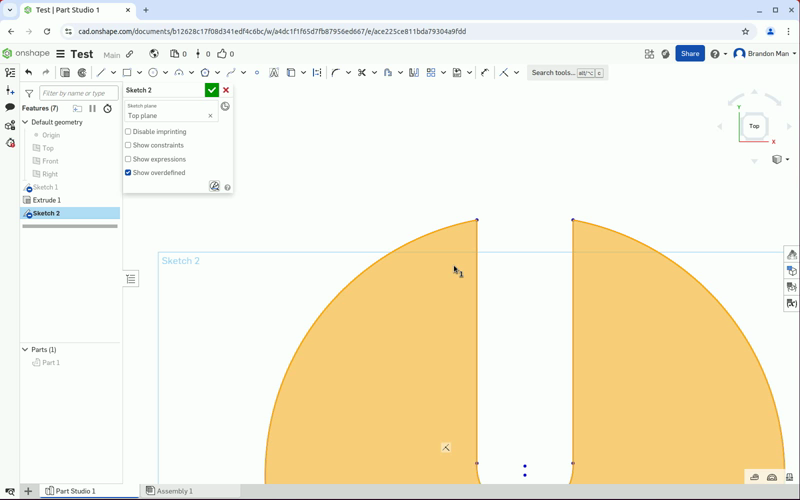
scroll(-6)
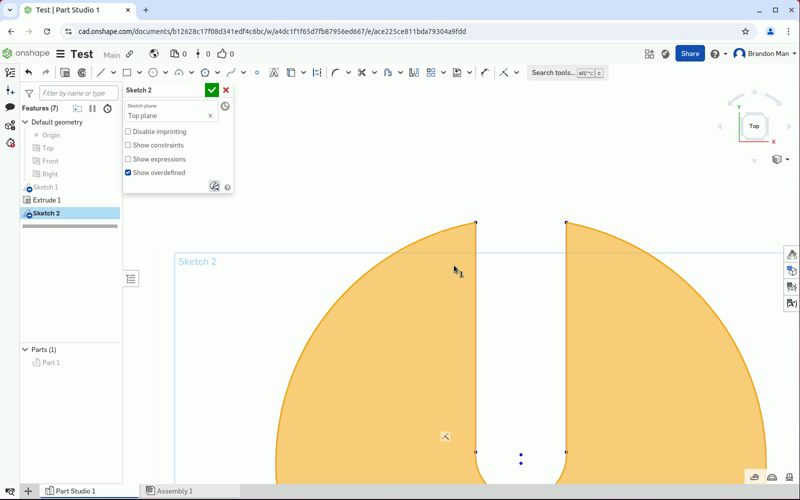
scroll(-6)
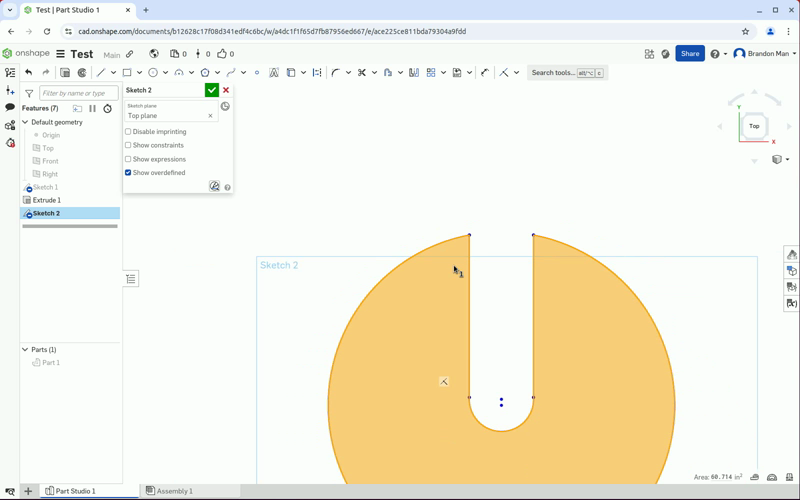
scroll(-6)
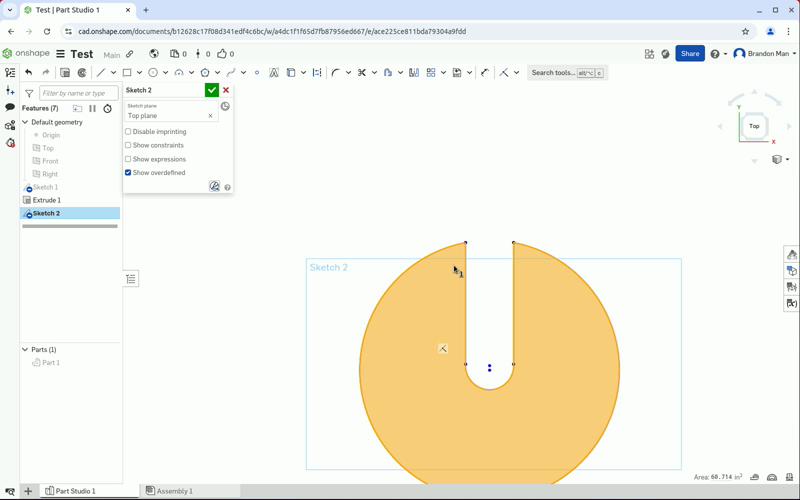
scroll(-6)
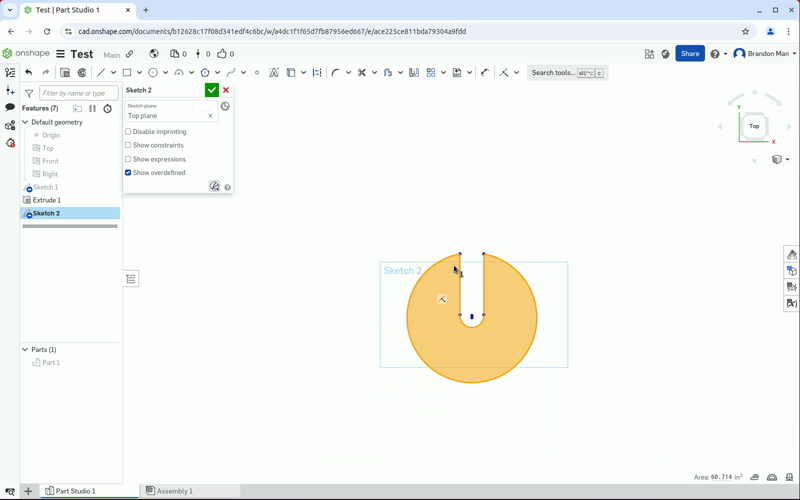
scroll(-6)
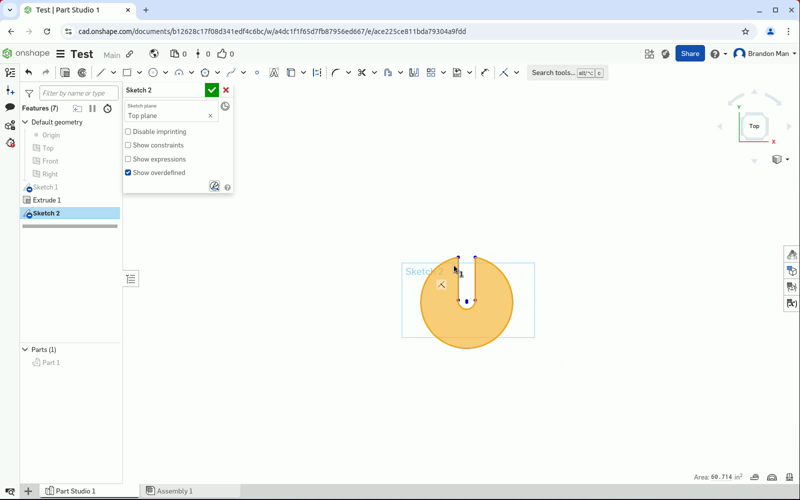
scroll(-6)
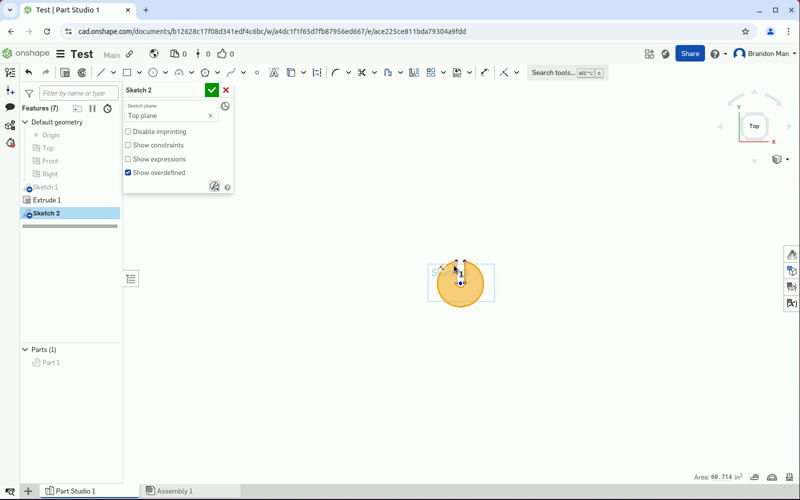
mouse_move(73, 352)
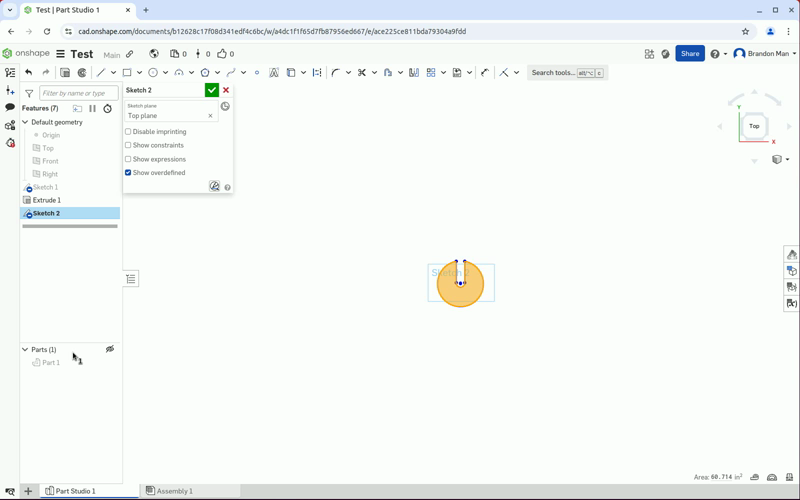
key(shift+y)
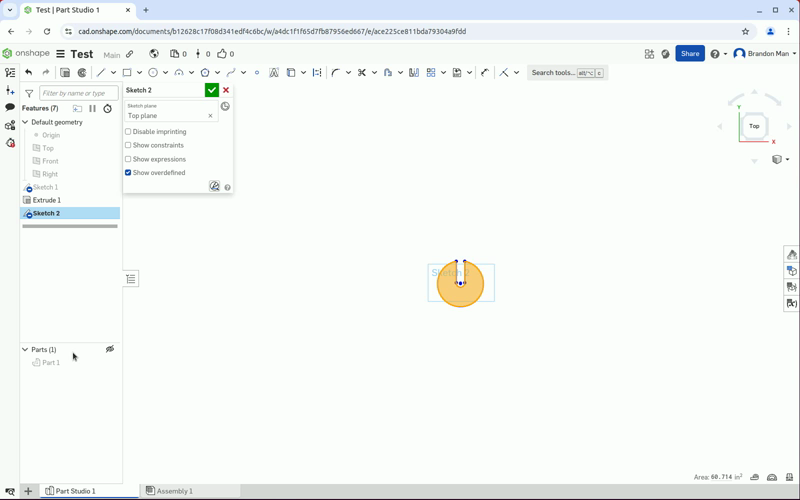
key(shift+e)
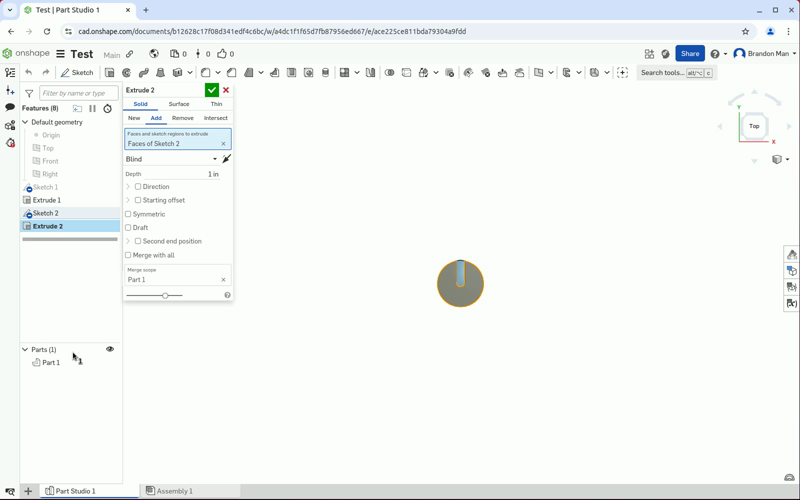
mouse_move(143, 106)
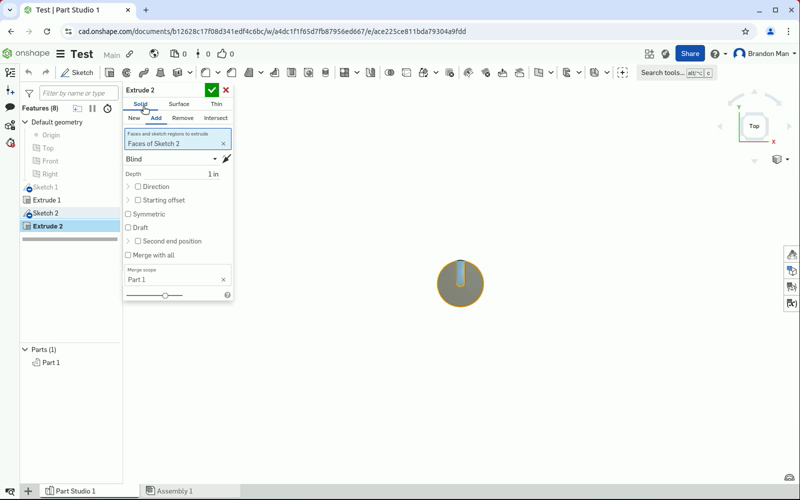
click(143, 106)
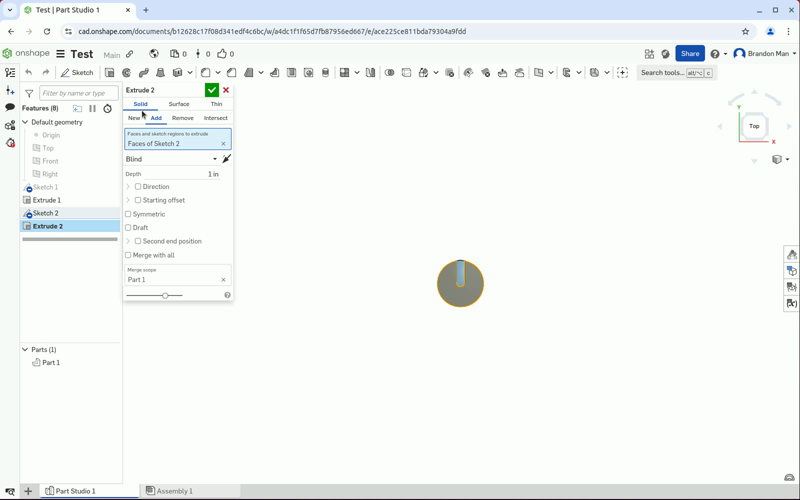
mouse_move(137, 120)
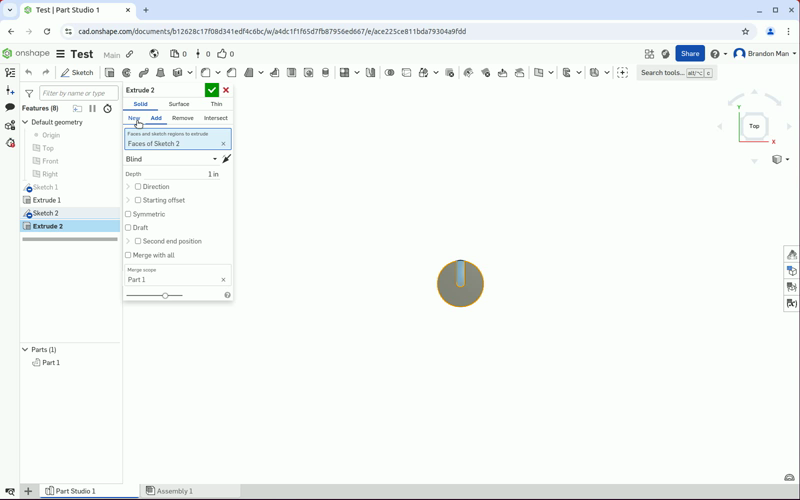
click(137, 120)
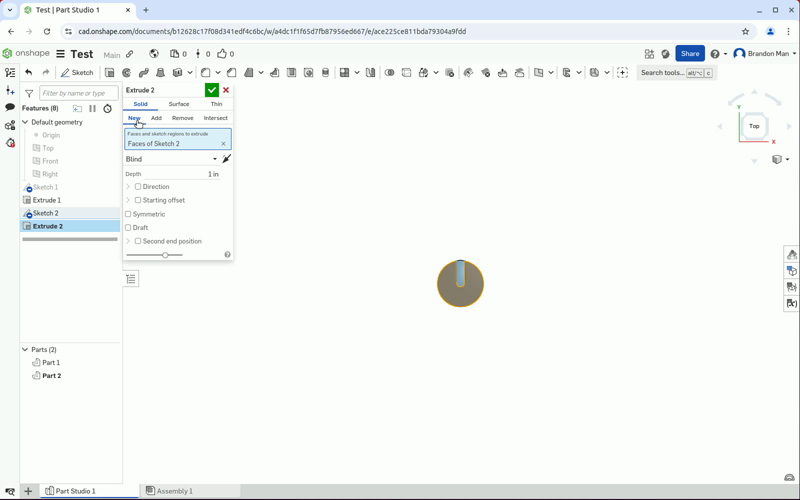
key(tab, 4)
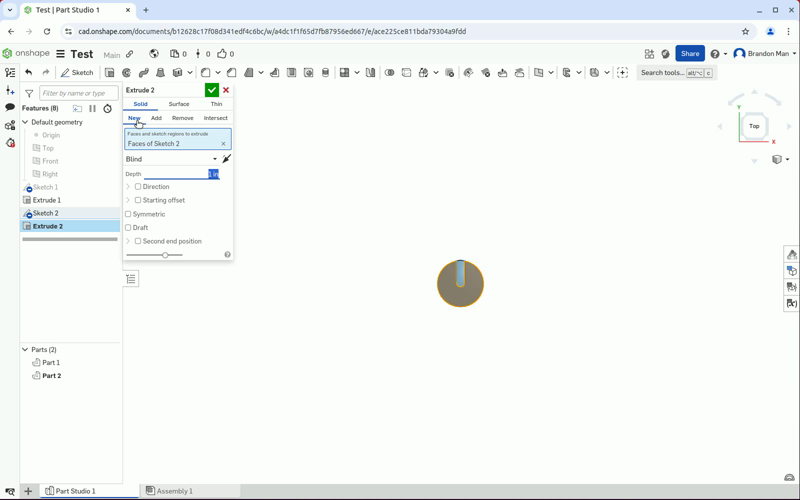
text(23.108)
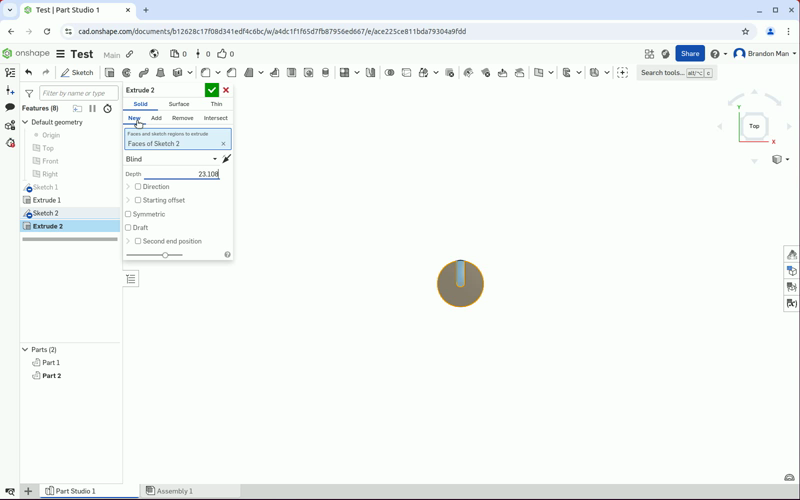
key(enter)
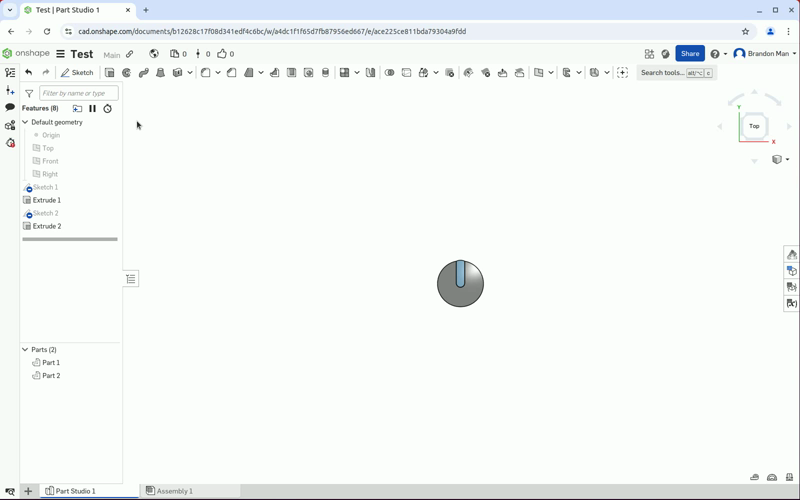
key(shift+h)
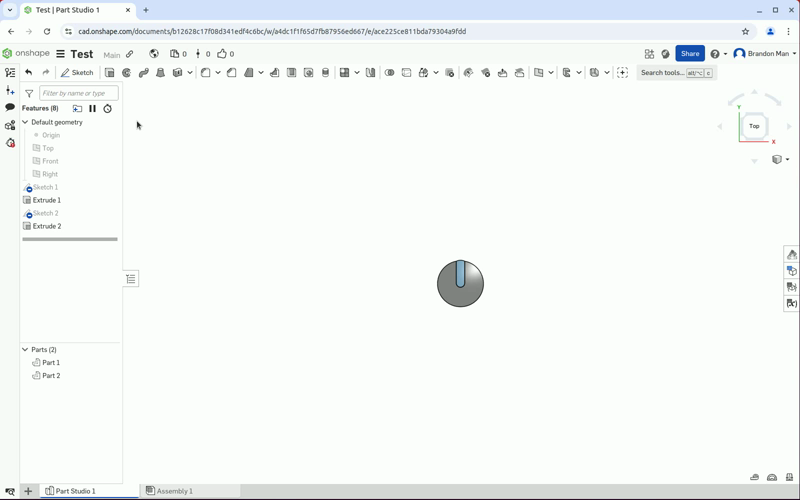
key(shift+h)
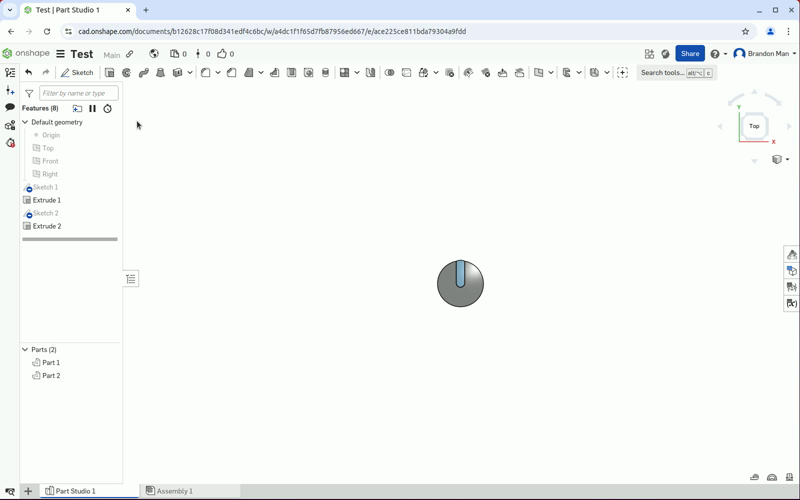
mouse_move(73, 189)
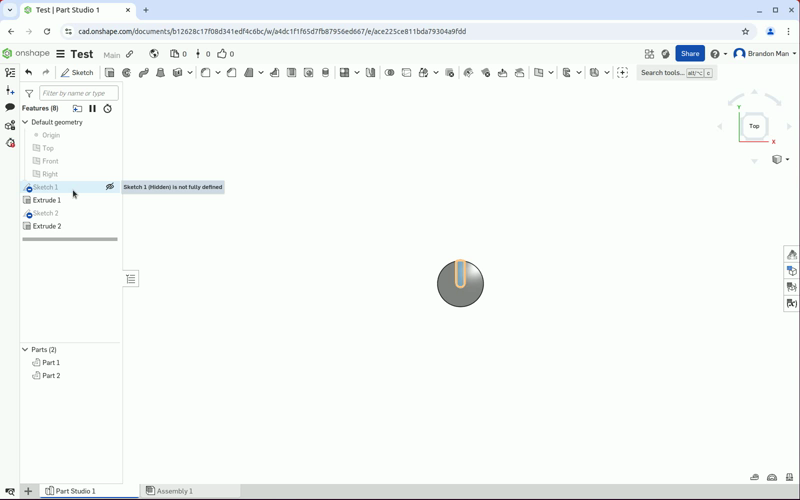
click(73, 189)
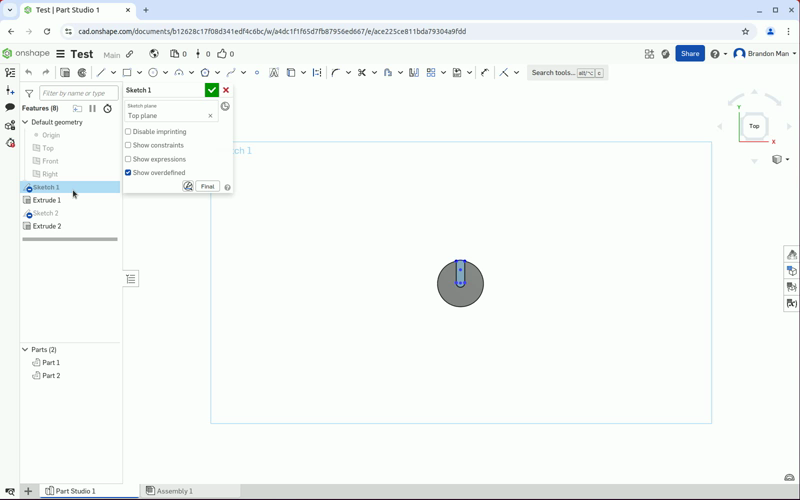
mouse_move(229, 92)
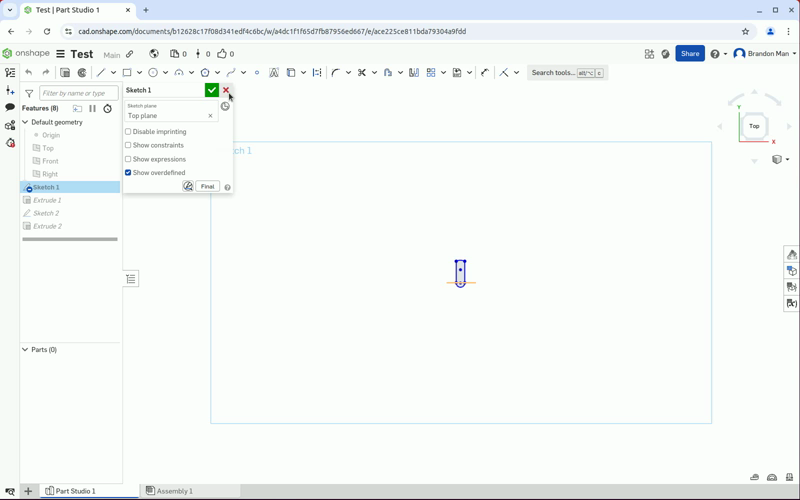
click(229, 92)
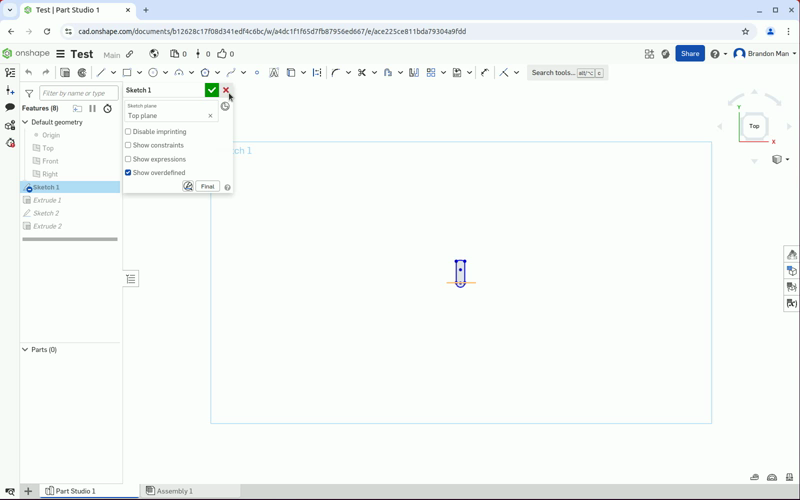
key(shift+s)
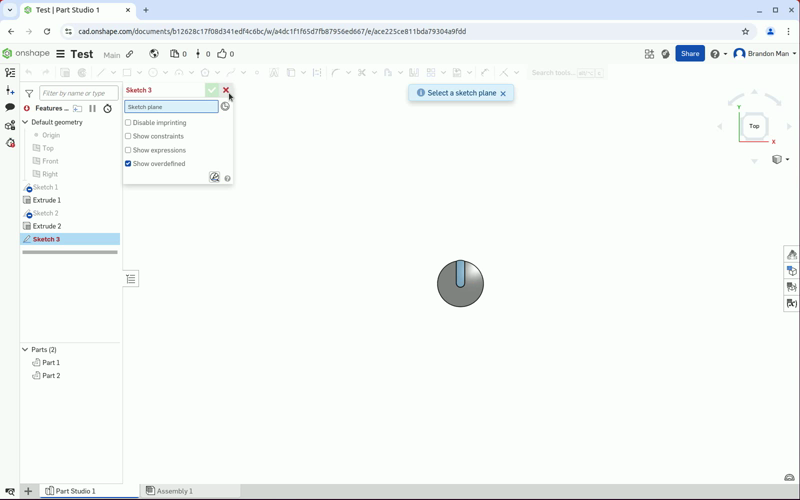
mouse_move(73, 150)
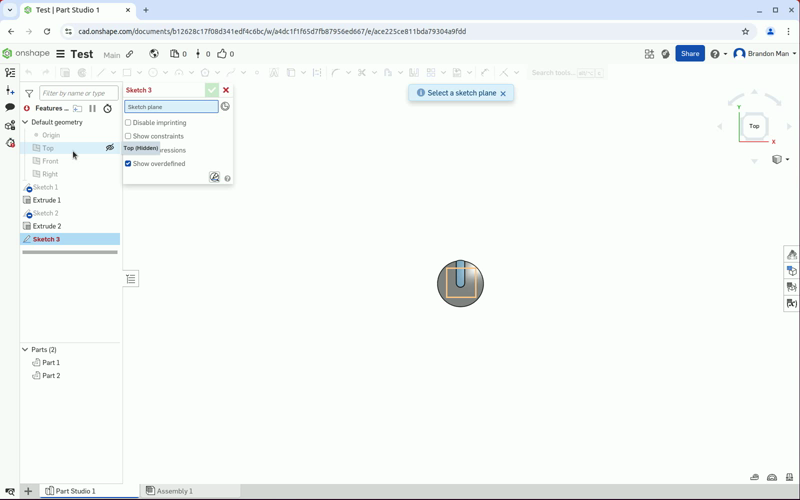
click(73, 150)
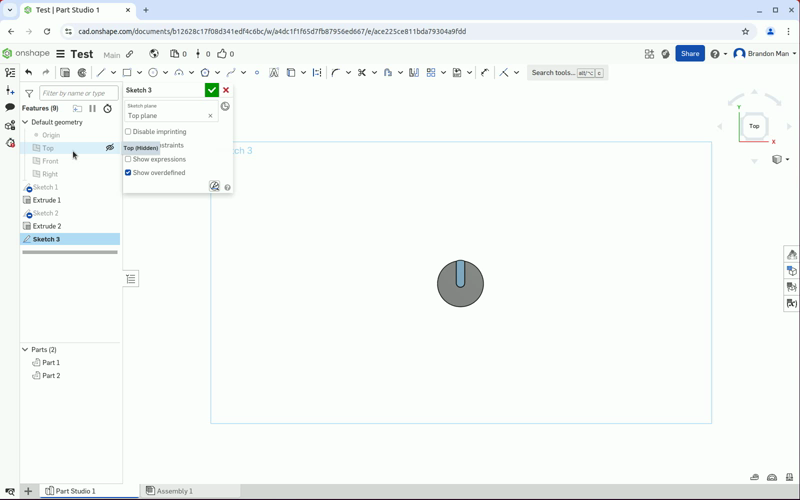
mouse_move(73, 352)
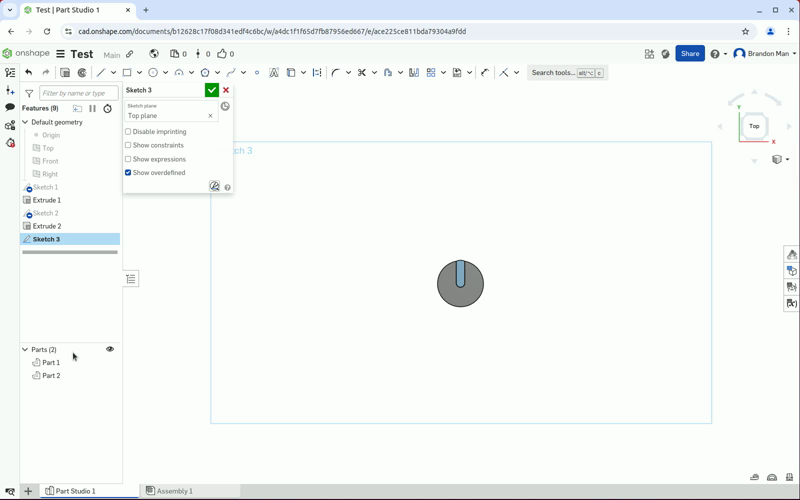
key(y)
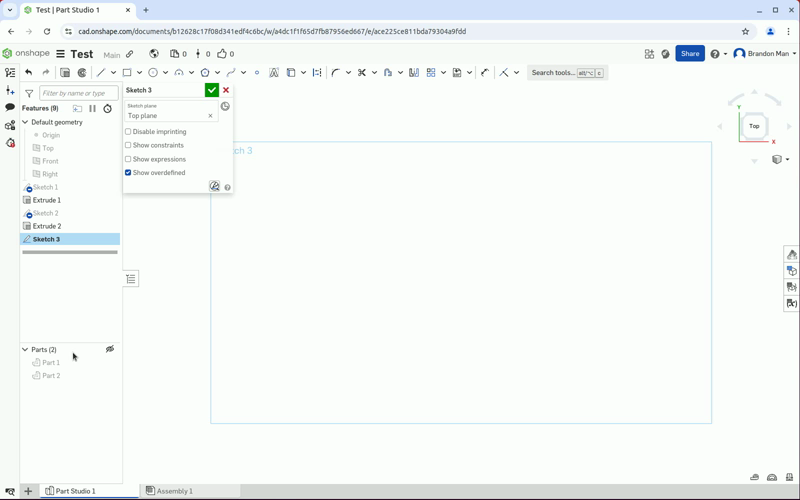
key(a)
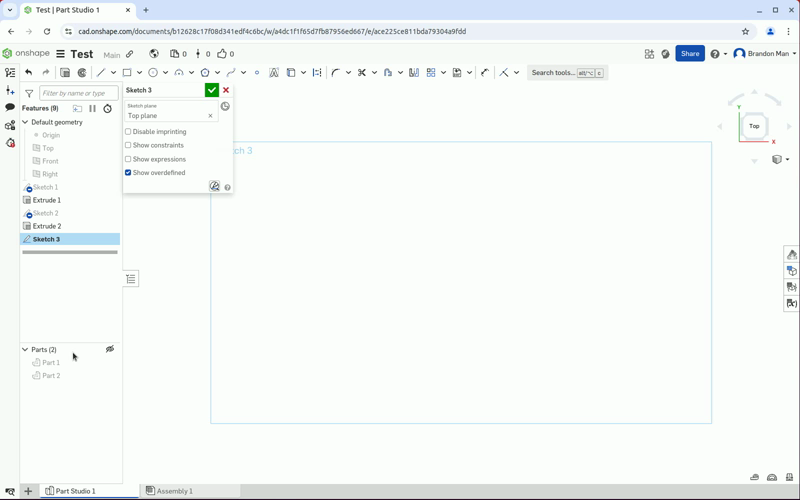
key_down(shift)
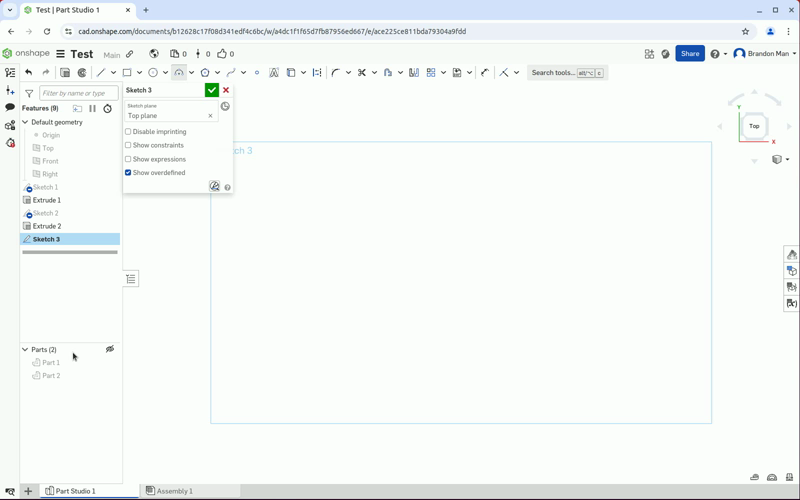
mouse_move(456, 282)
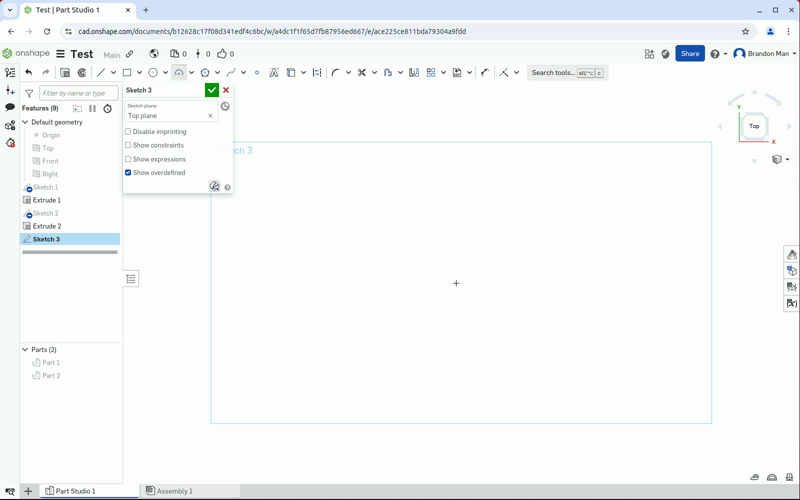
click(456, 282)
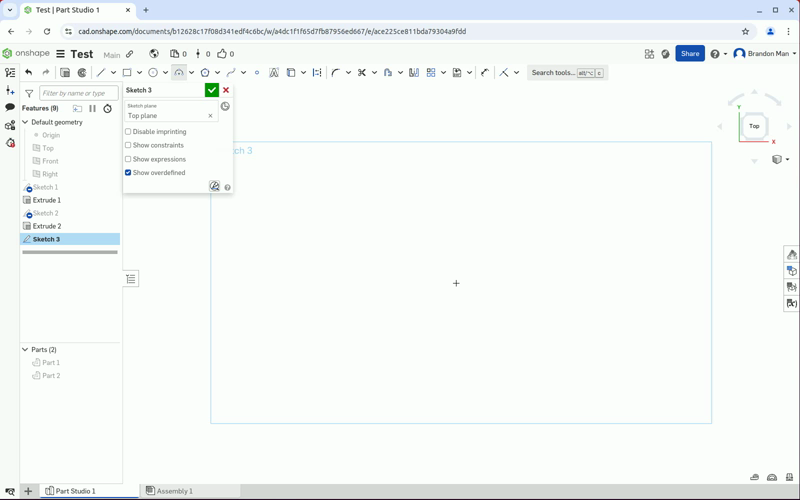
key_up(shift)
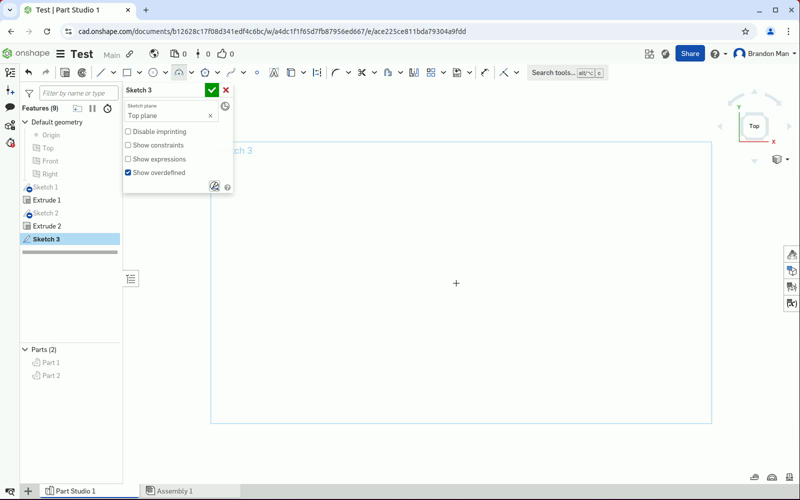
key_down(shift)
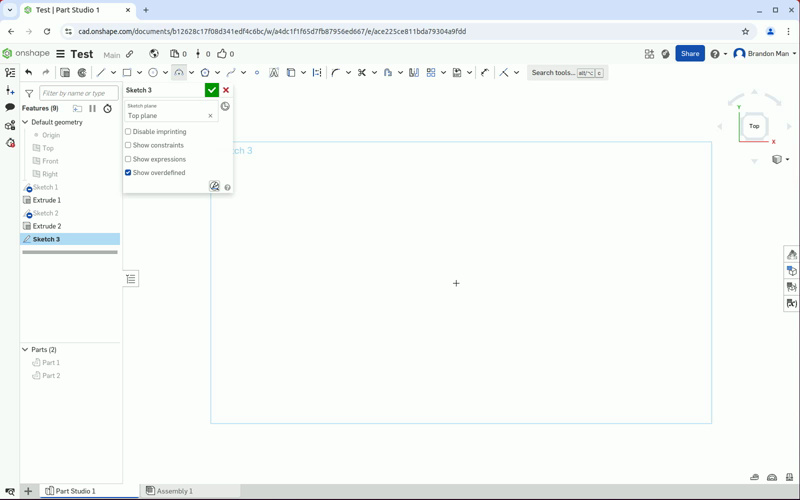
mouse_move(464, 282)
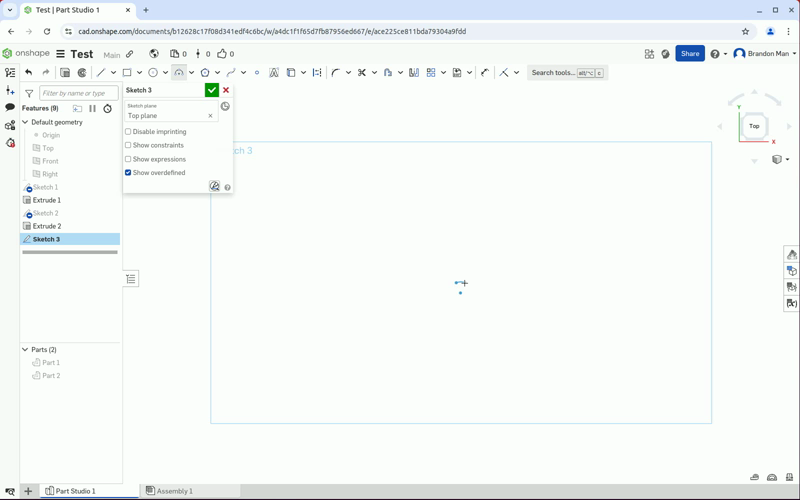
click(464, 282)
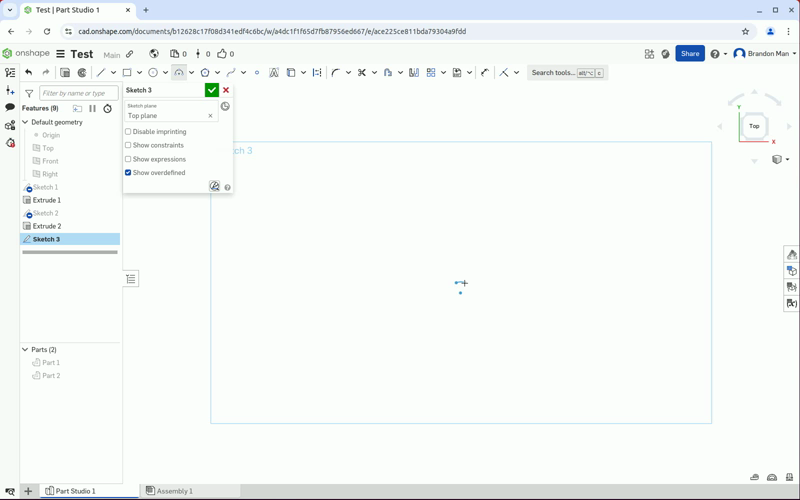
mouse_move(460, 287)
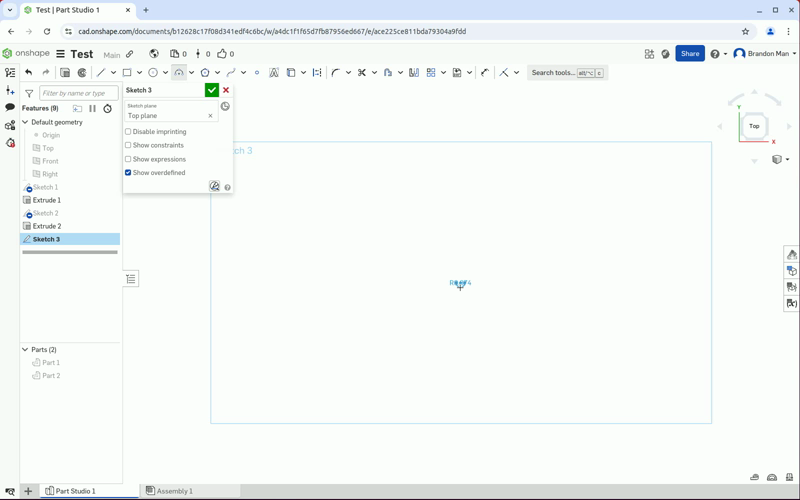
click(460, 287)
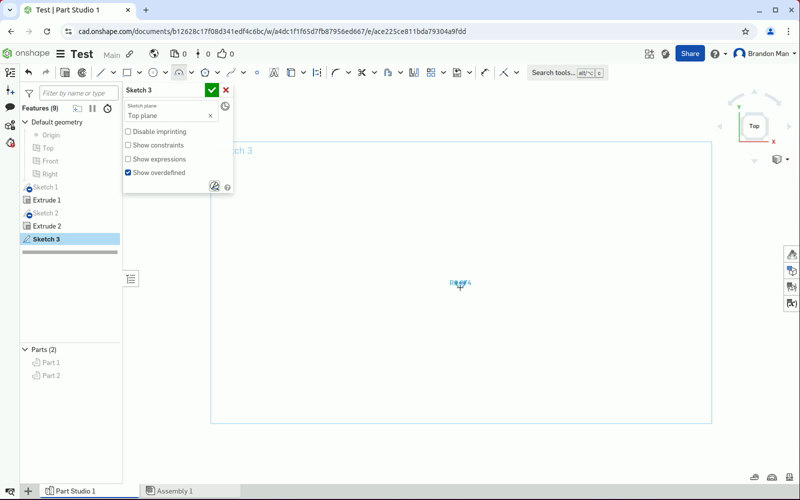
key_up(shift)
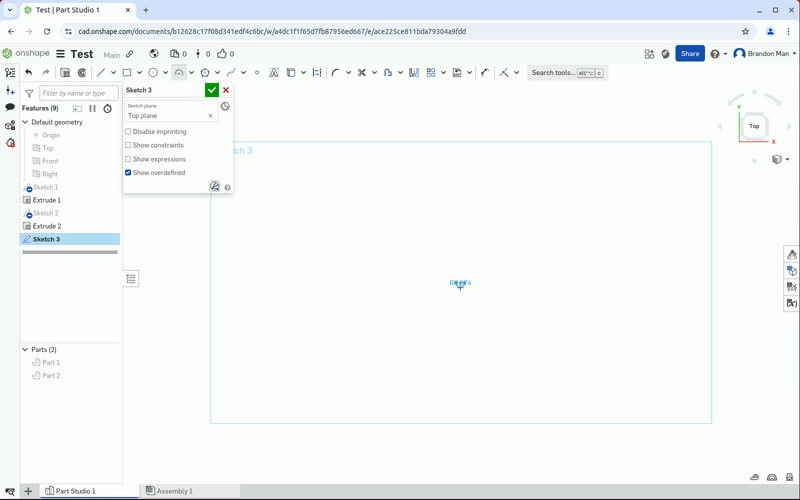
key(esc)
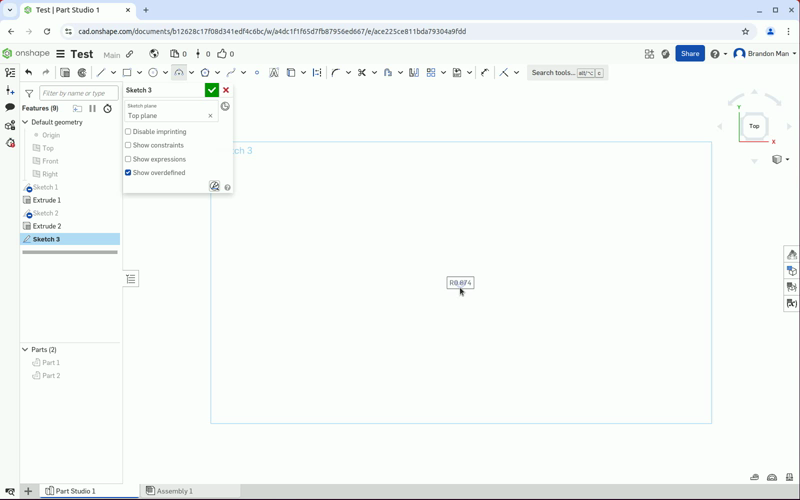
key(l)
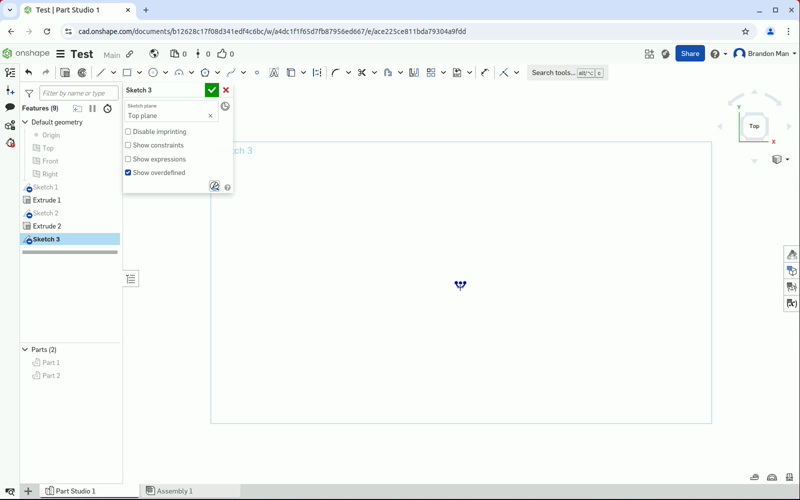
mouse_move(464, 282)
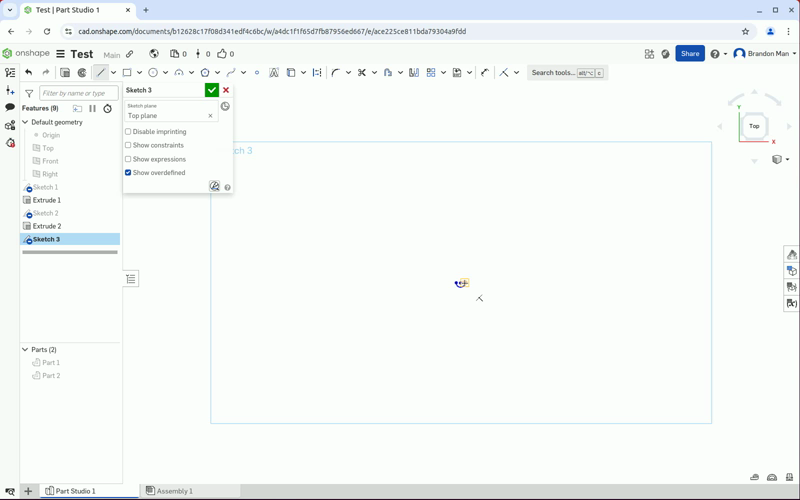
click(464, 282)
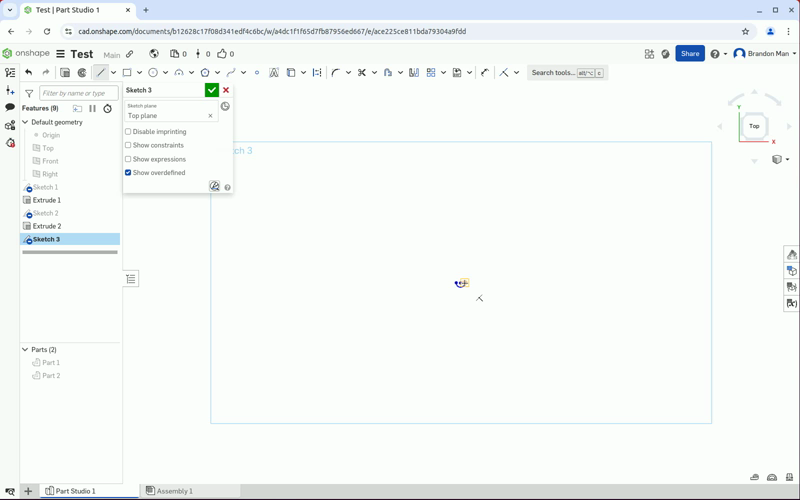
key_down(shift)
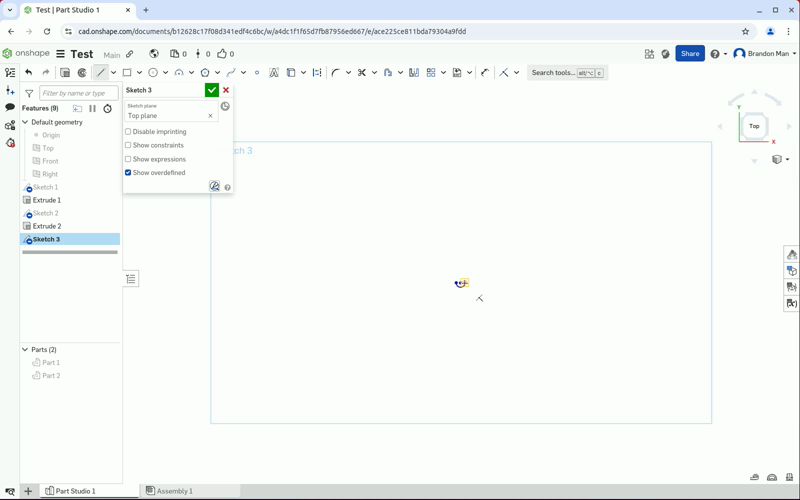
mouse_move(495, 282)
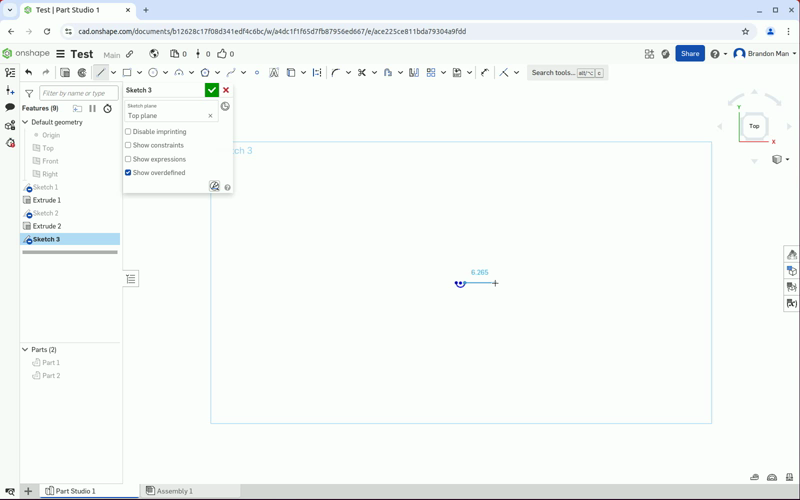
mouse_move(464, 261)
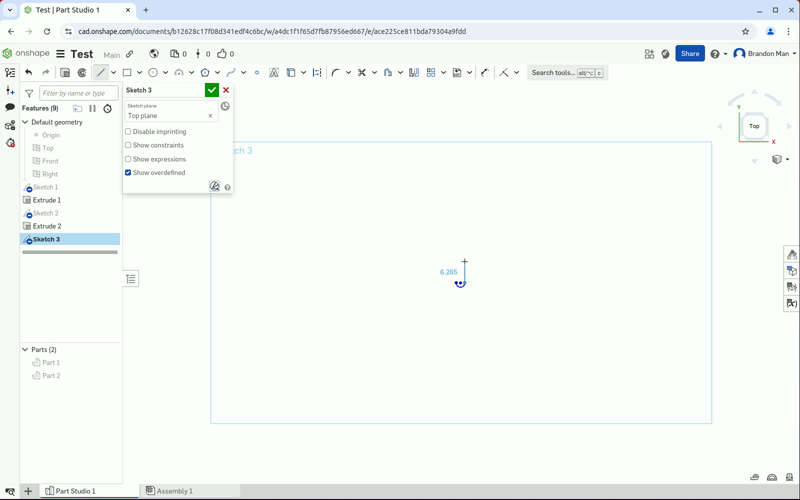
click(464, 261)
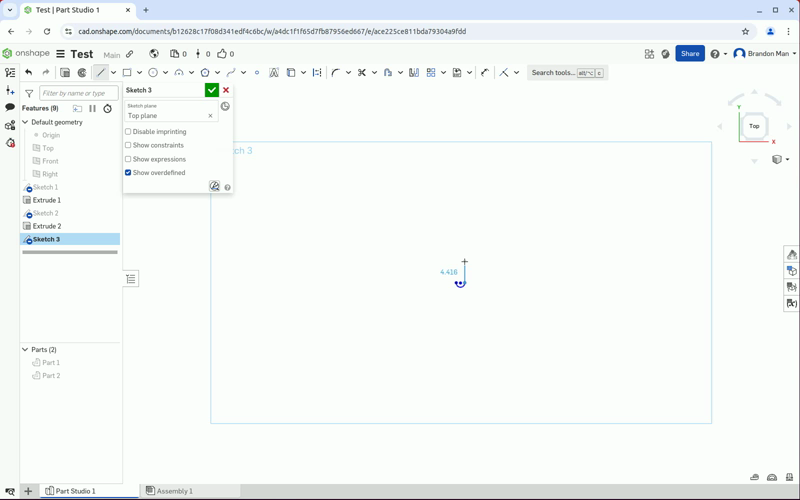
key_up(shift)
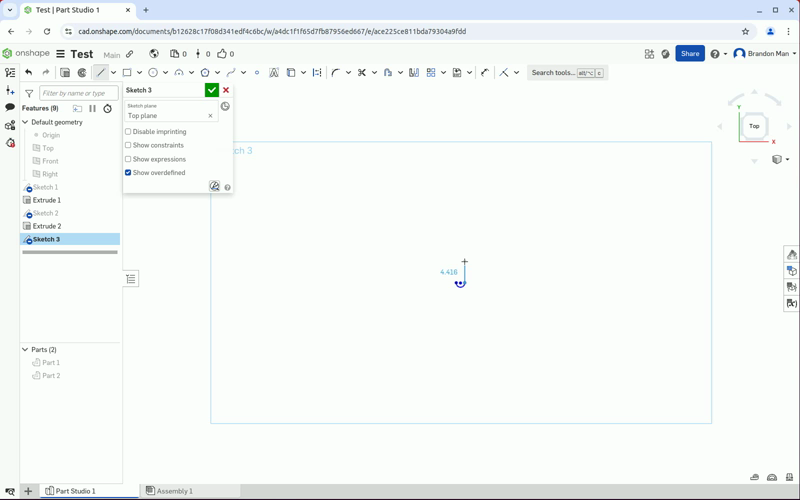
key(esc)
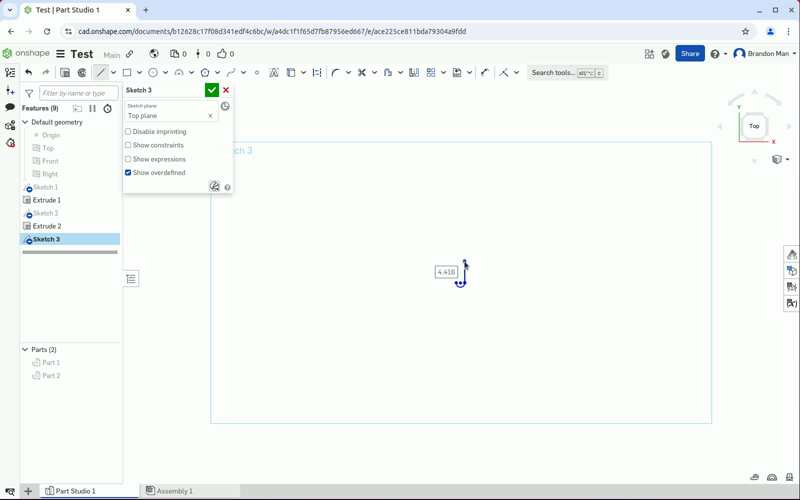
key(a)
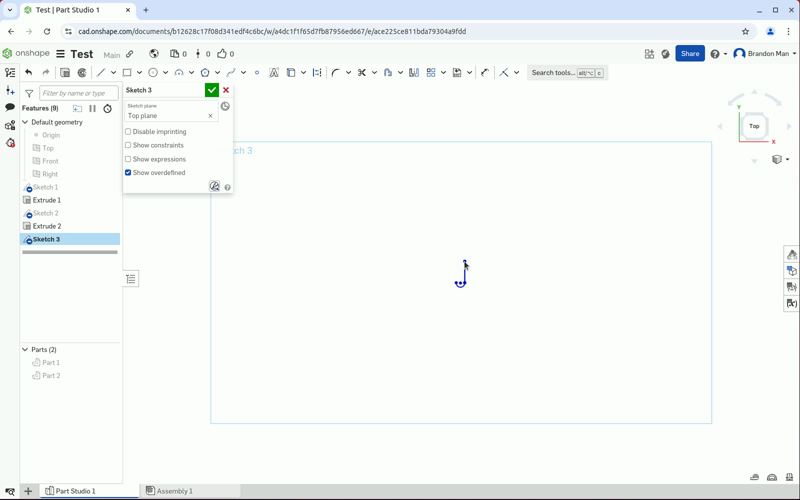
mouse_move(464, 261)
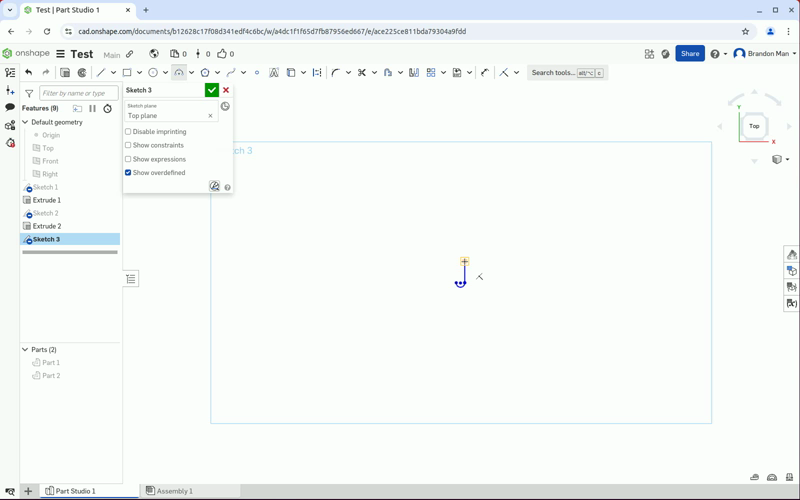
click(464, 261)
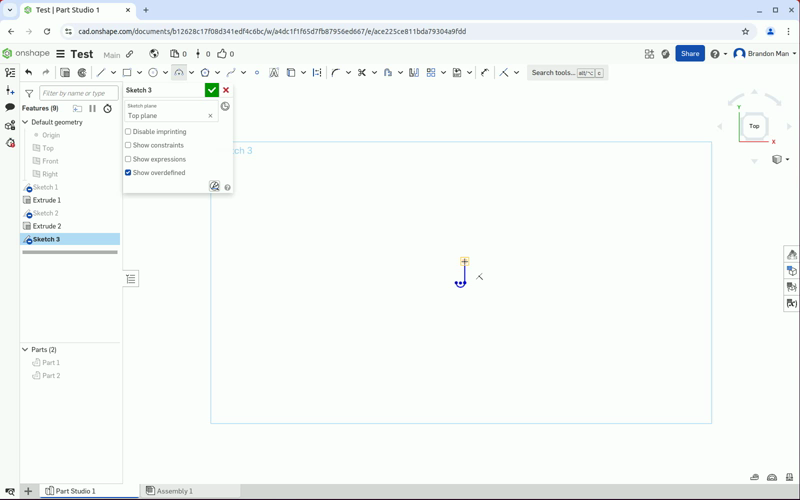
key_down(shift)
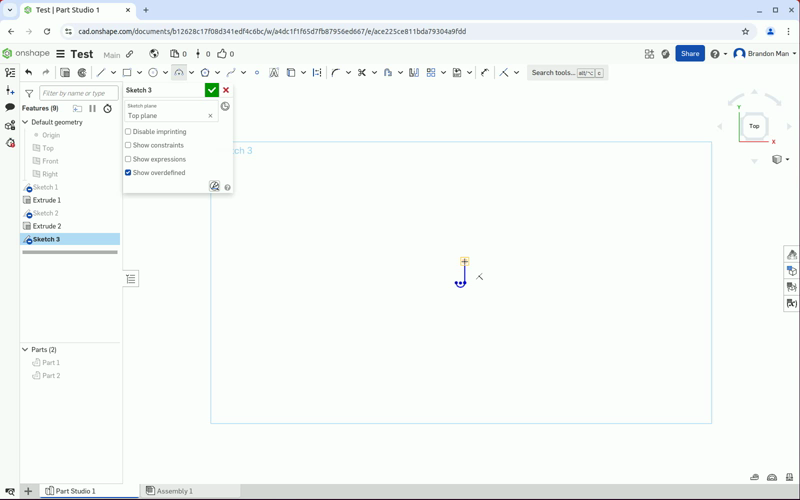
mouse_move(456, 261)
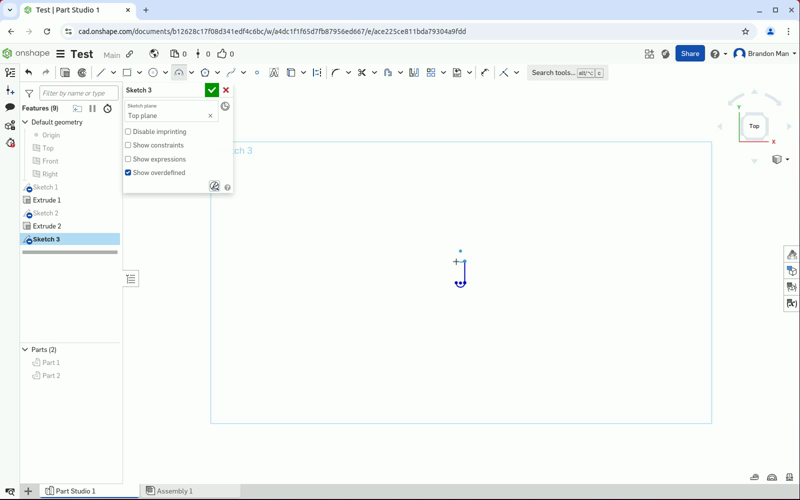
click(456, 261)
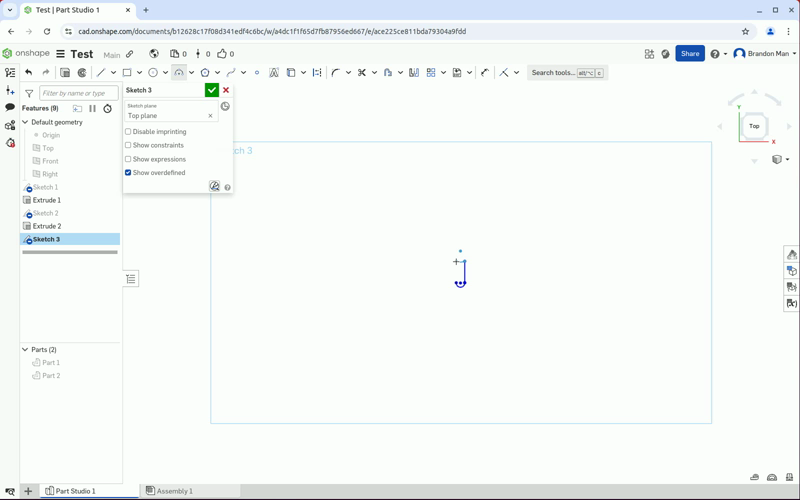
mouse_move(460, 260)
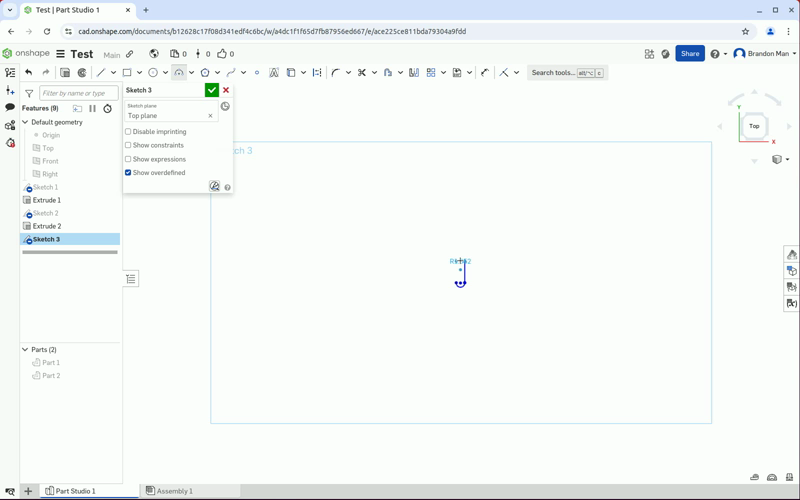
click(460, 260)
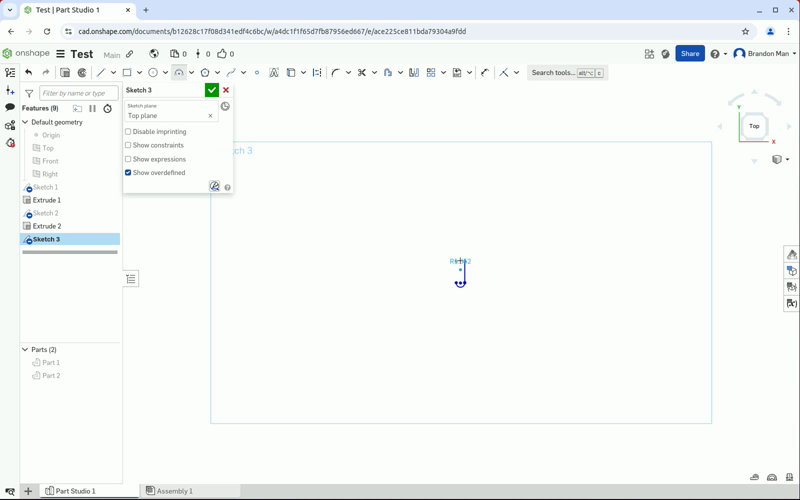
key_up(shift)
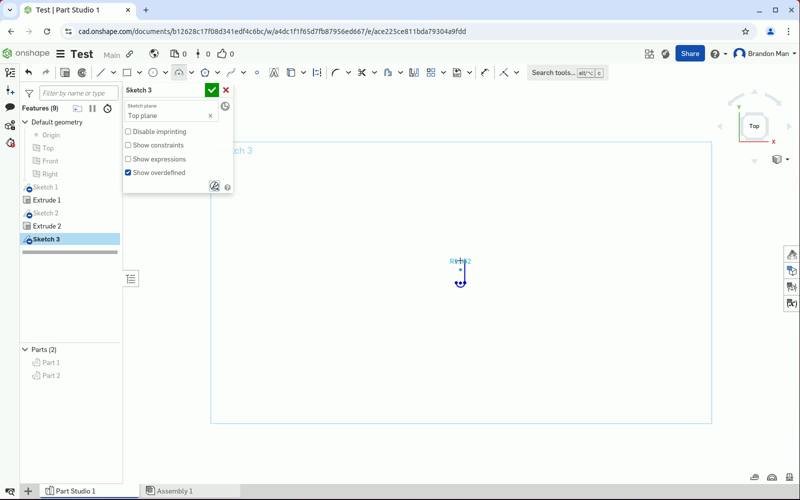
key(esc)
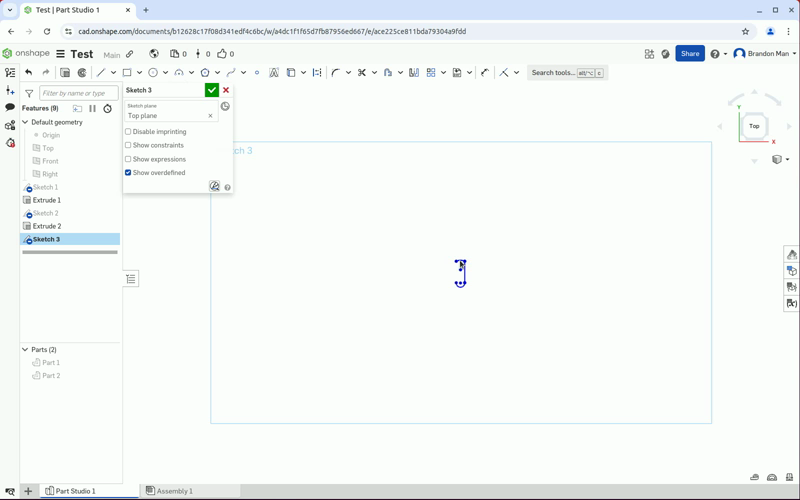
key(l)
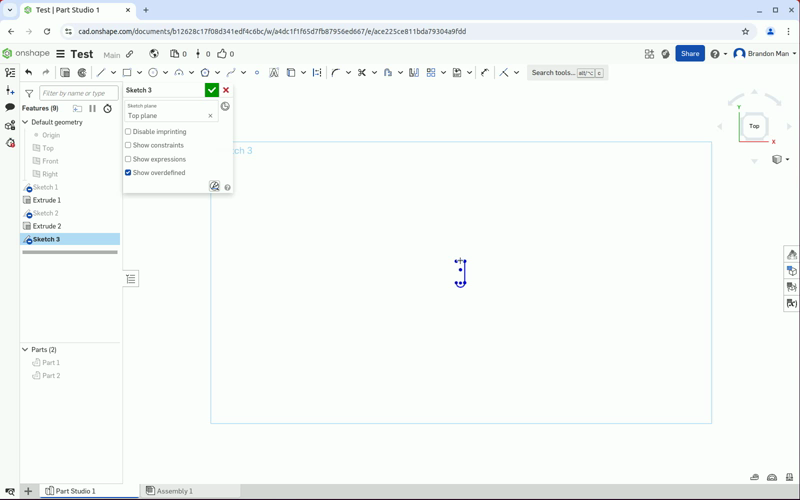
mouse_move(456, 261)
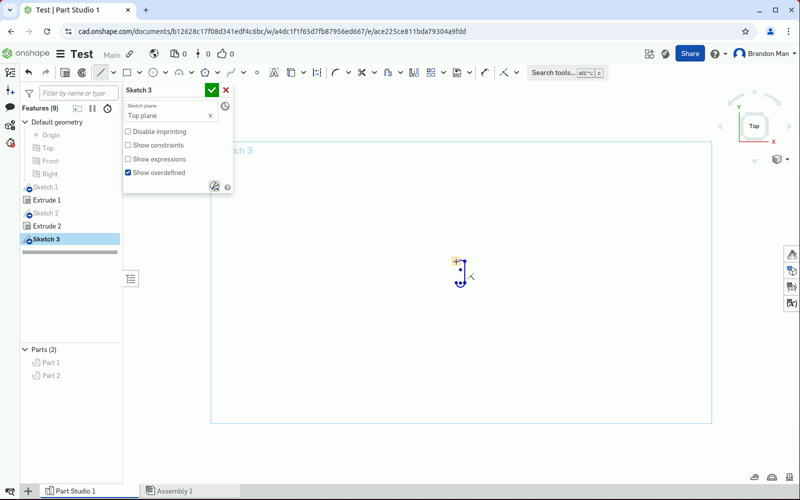
click(456, 261)
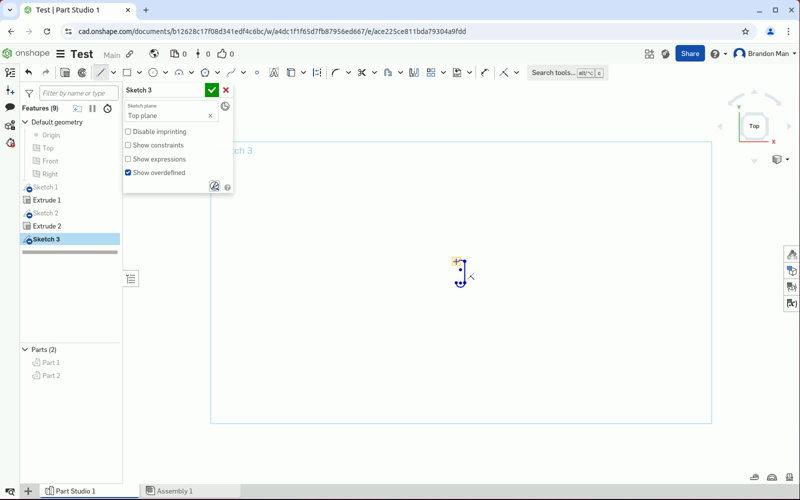
mouse_move(486, 261)
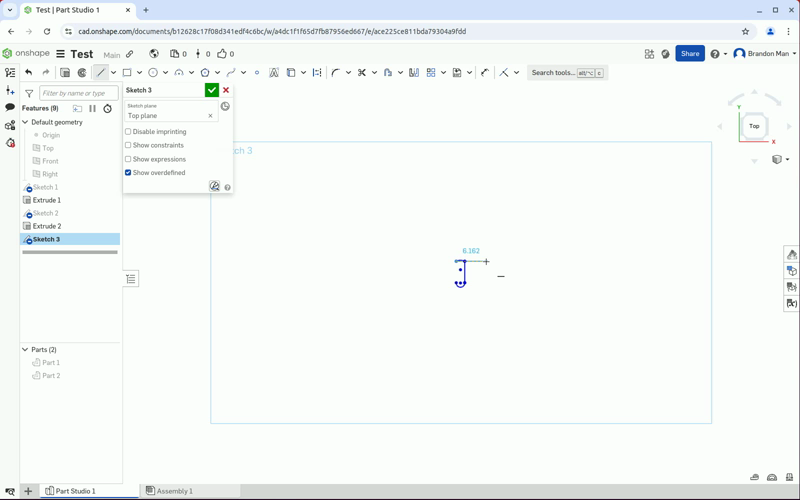
key_down(shift)
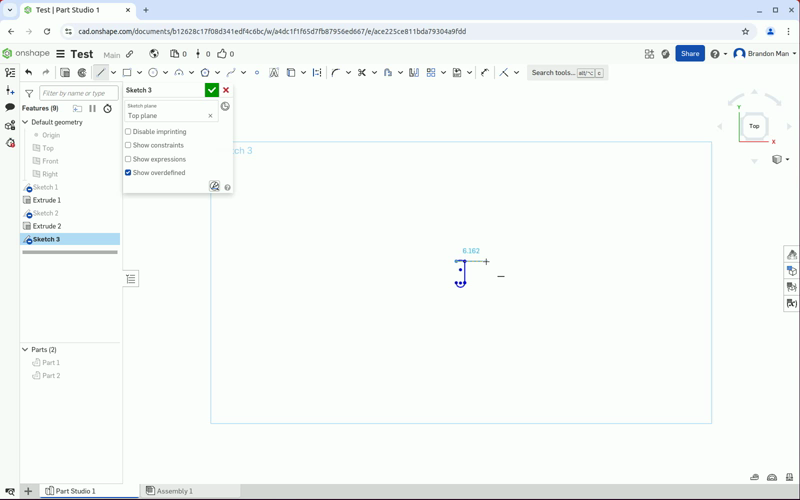
mouse_move(456, 282)
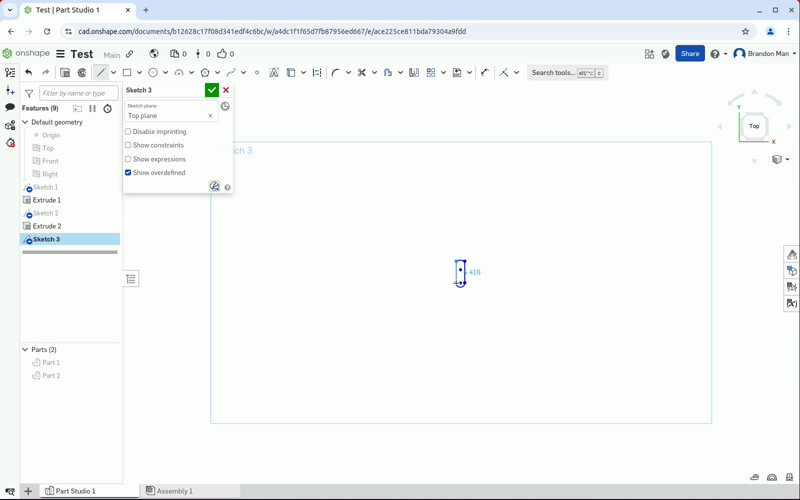
scroll(6)
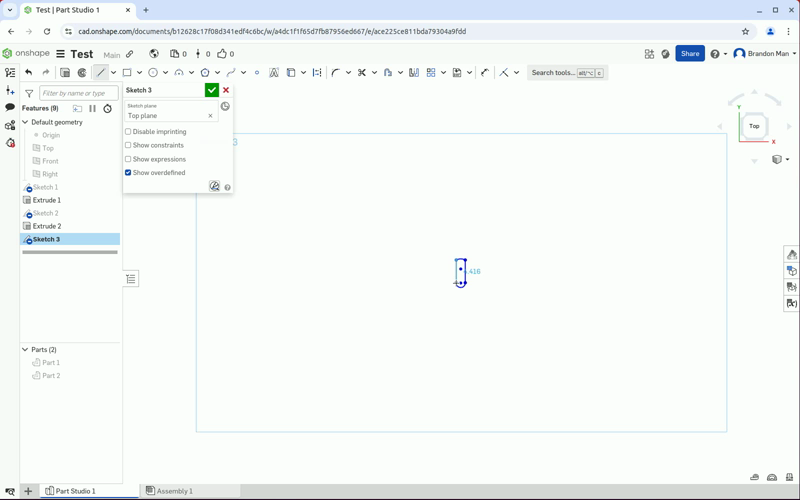
scroll(6)
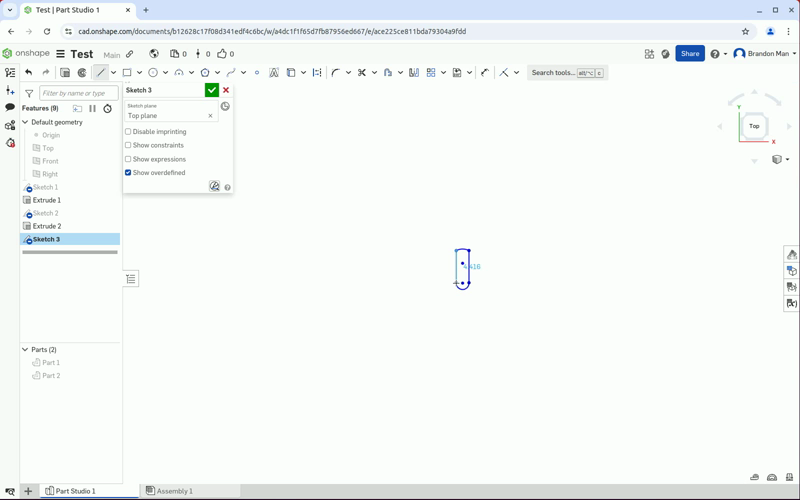
scroll(6)
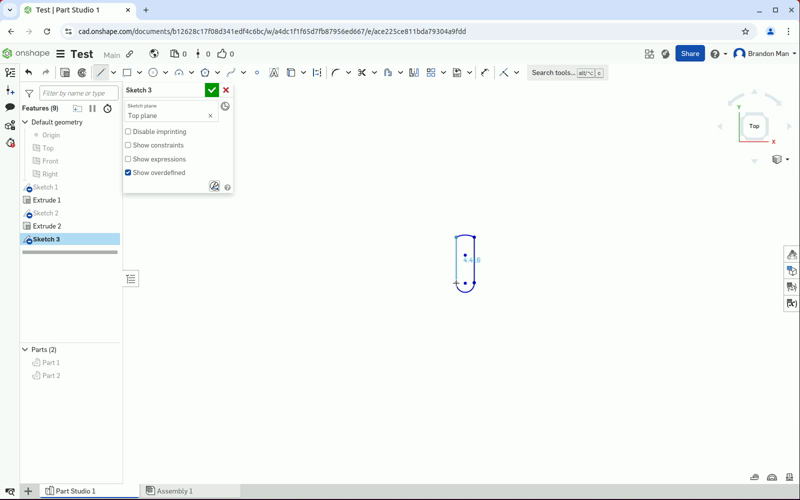
scroll(6)
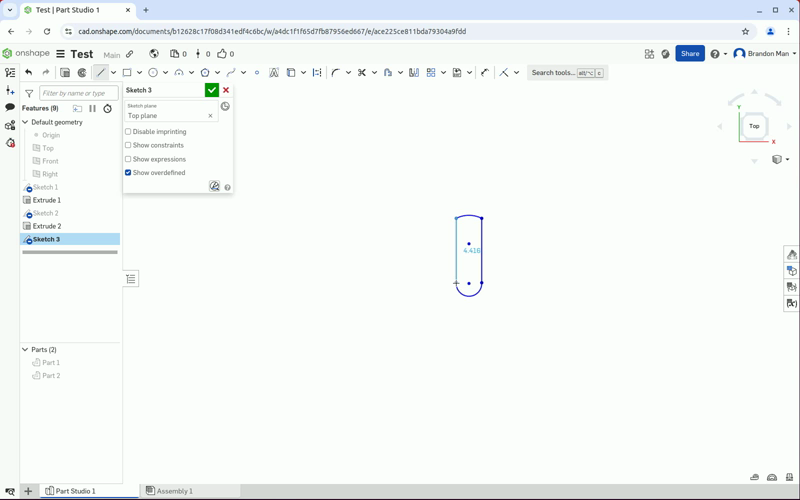
scroll(6)
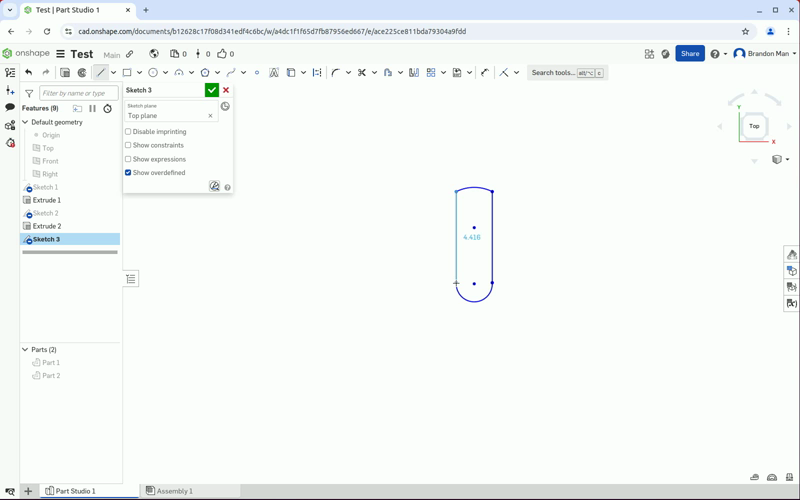
scroll(6)
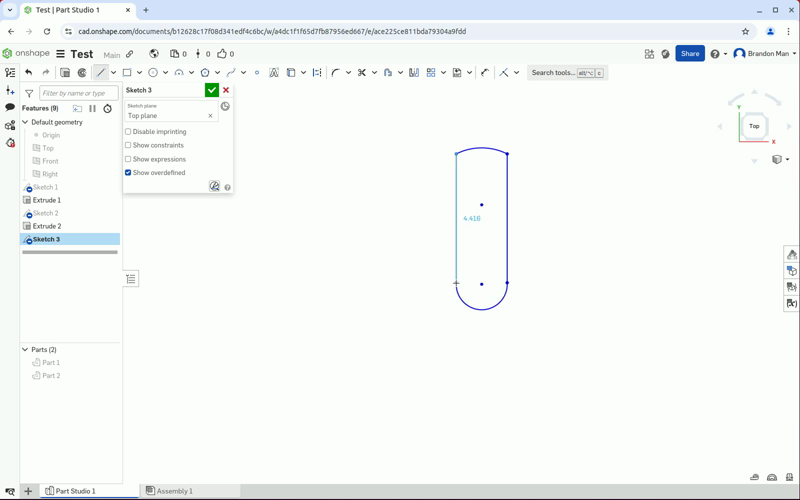
scroll(6)
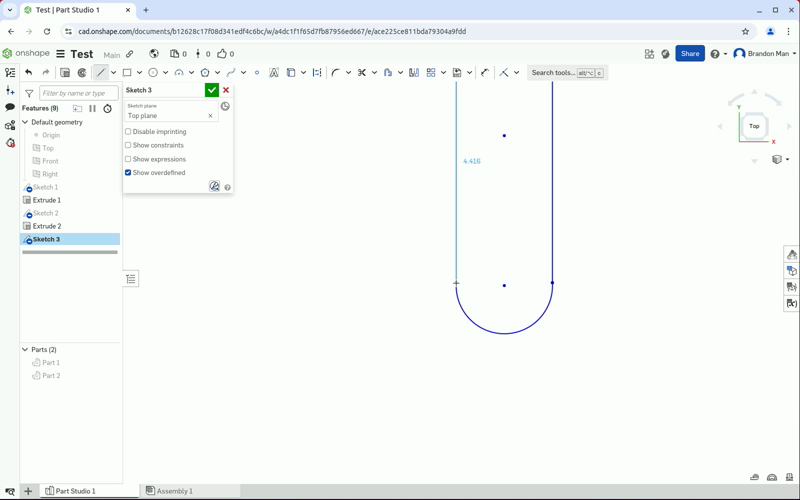
key_up(shift)
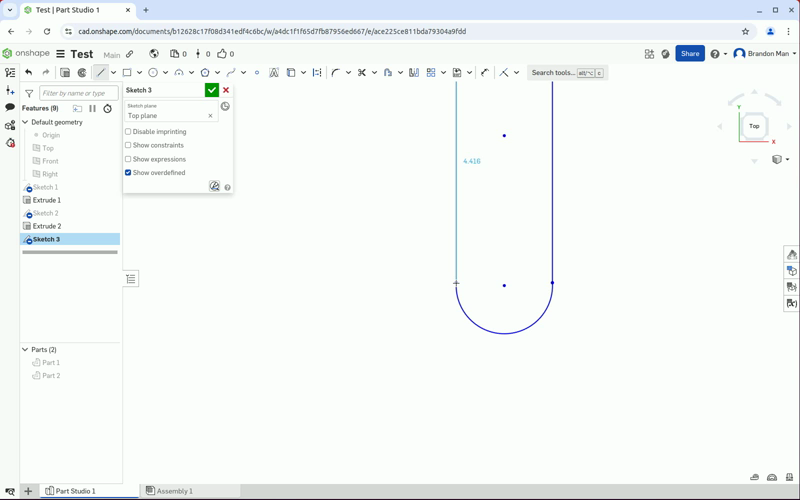
click(456, 282)
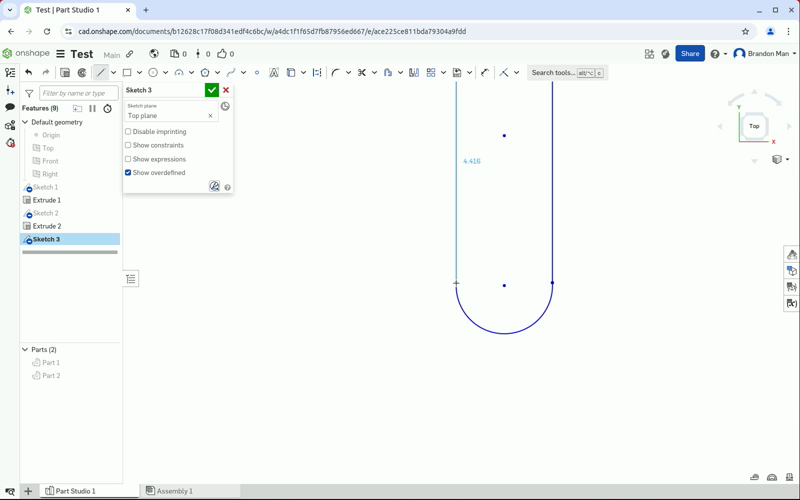
scroll(-6)
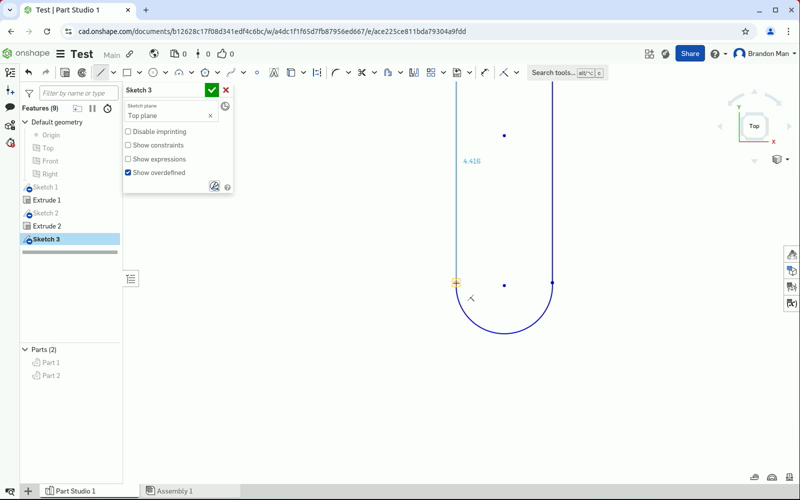
scroll(-6)
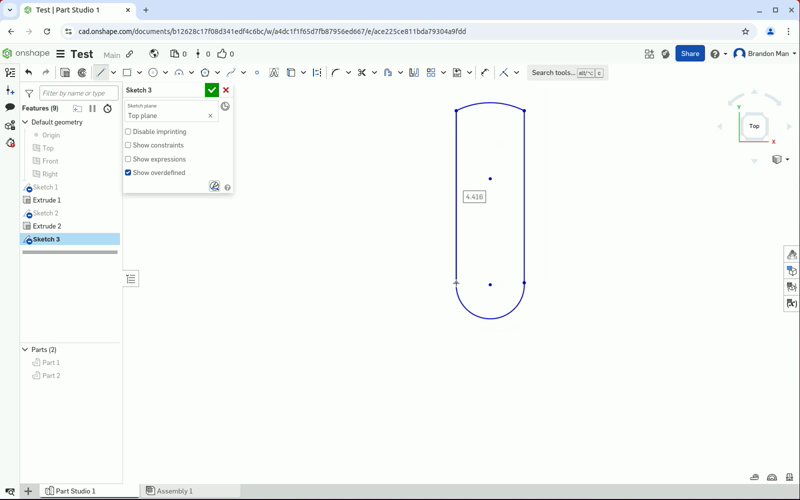
scroll(-6)
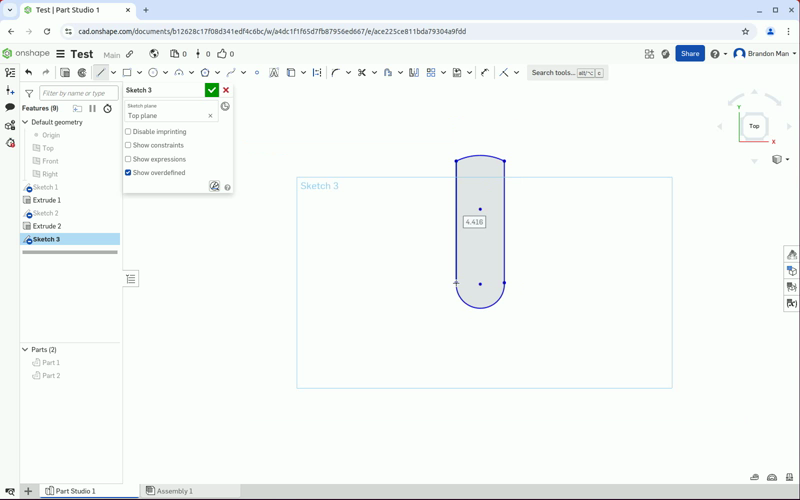
scroll(-6)
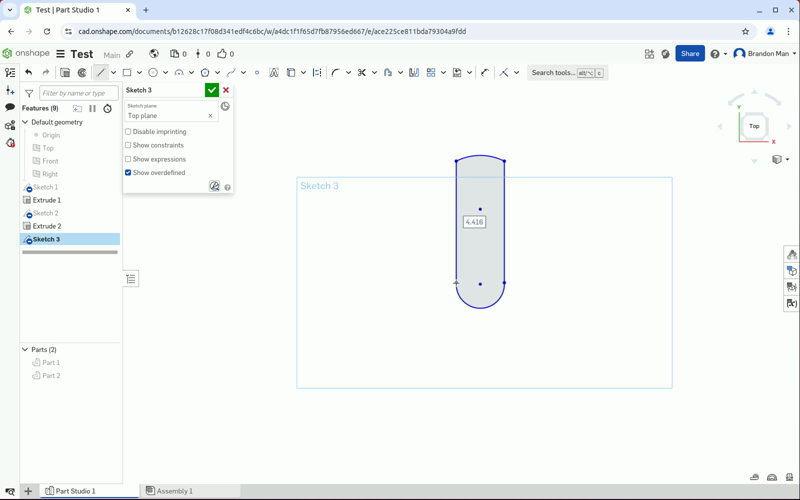
scroll(-6)
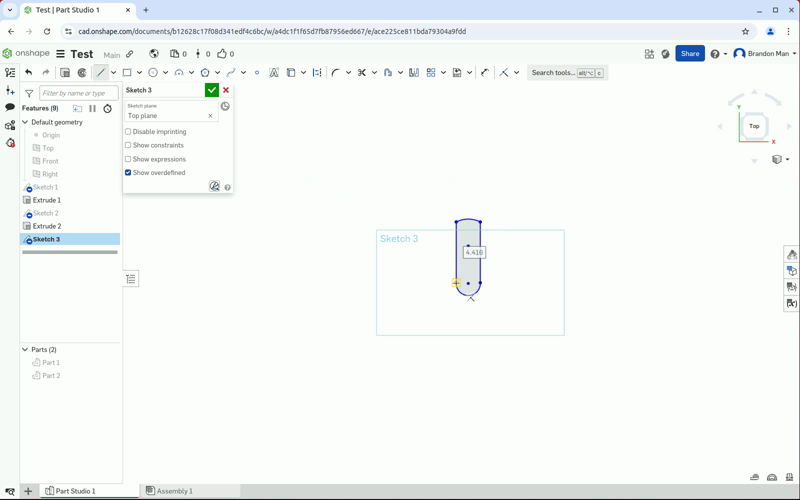
scroll(-6)
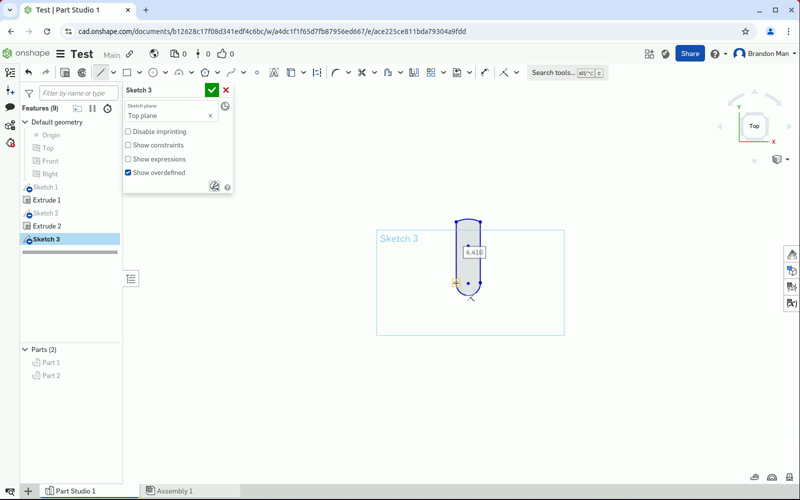
scroll(-6)
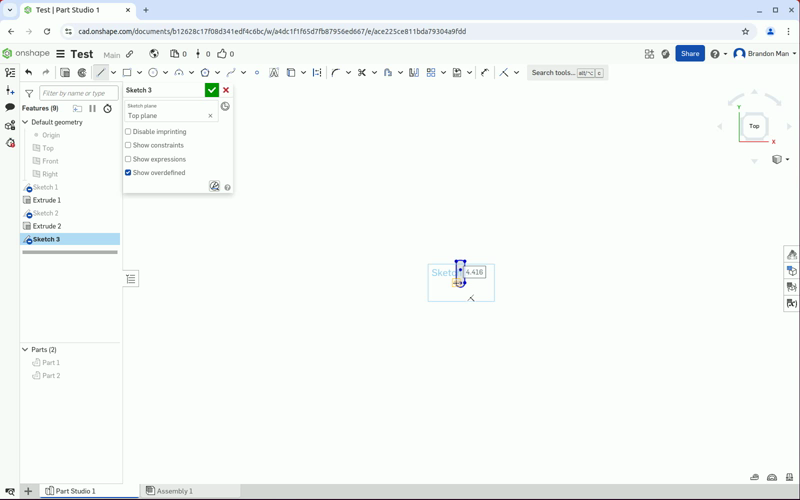
key(esc)
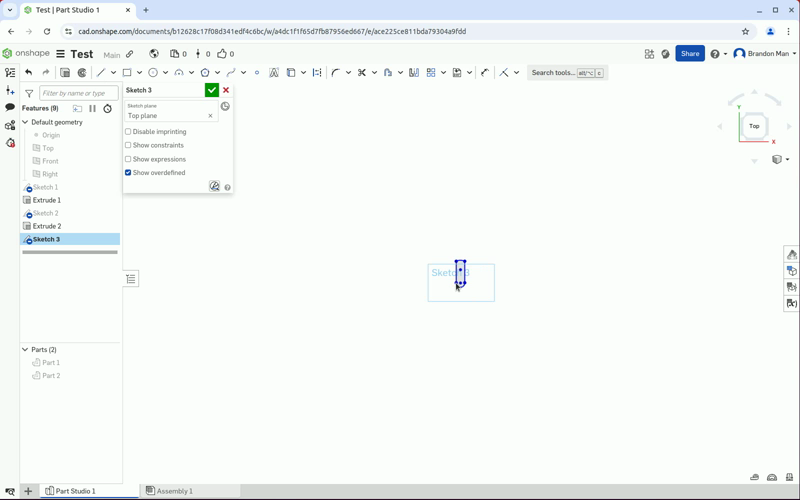
mouse_move(461, 267)
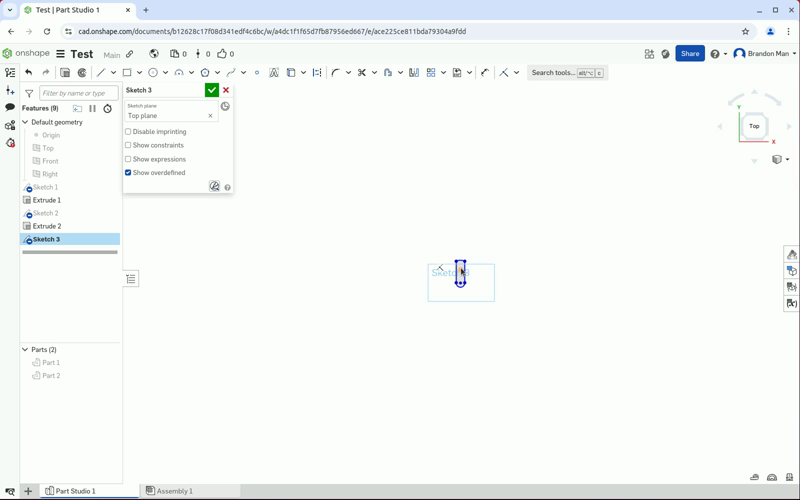
scroll(6)
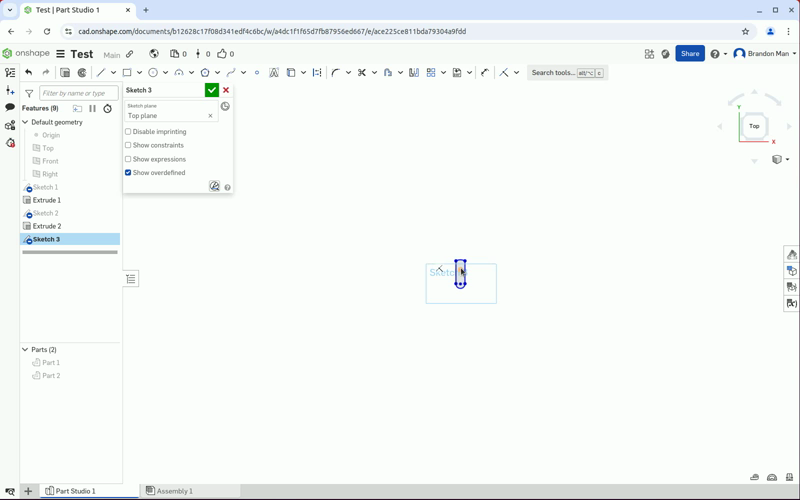
scroll(6)
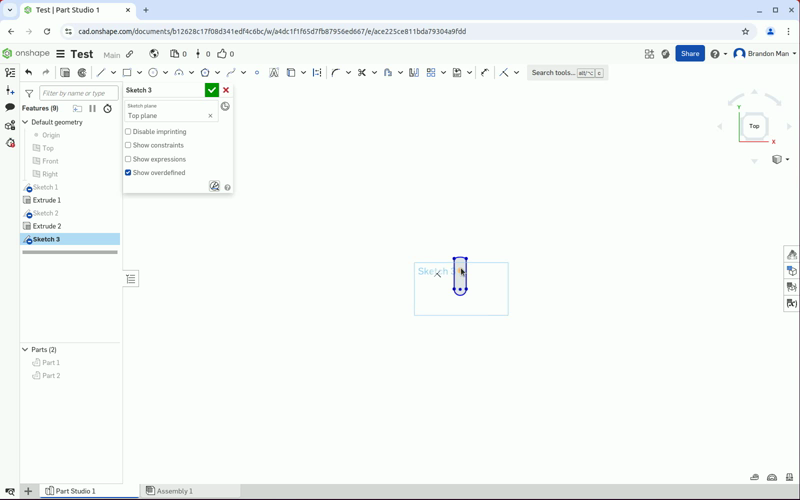
scroll(6)
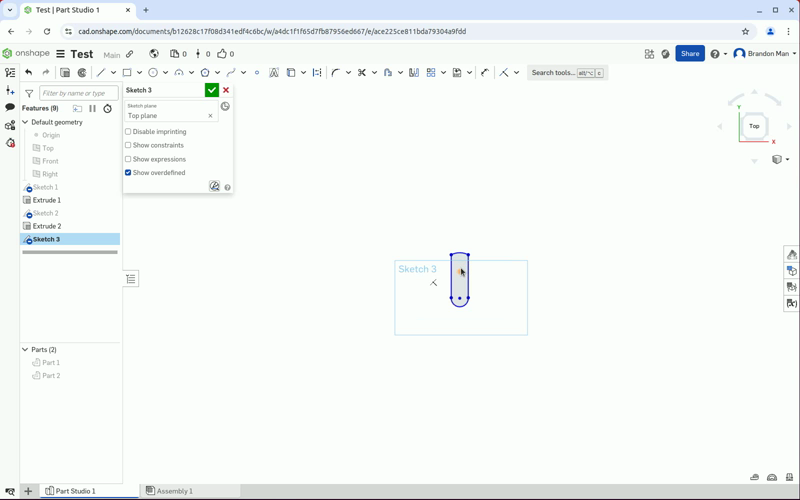
scroll(6)
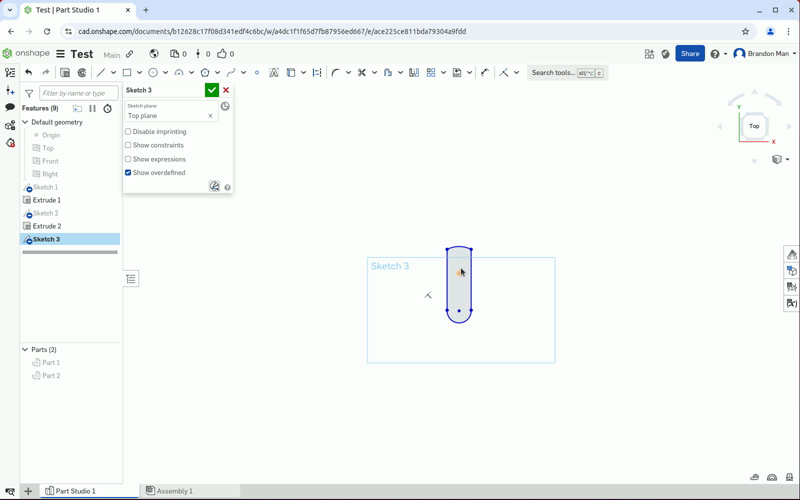
scroll(6)
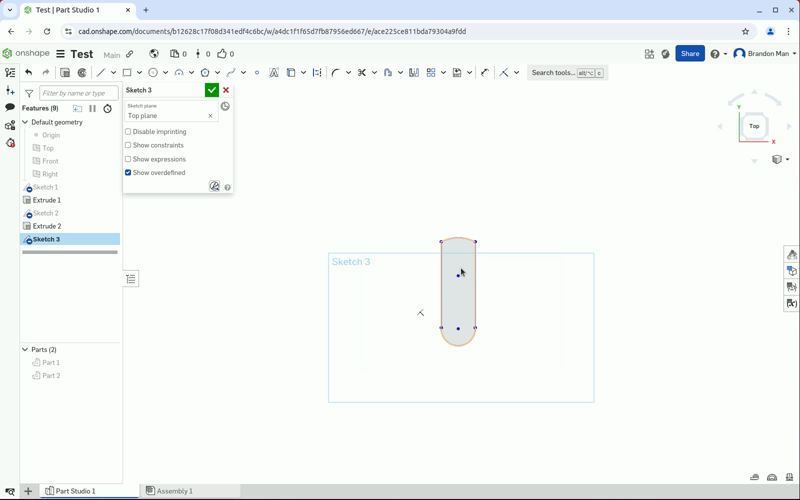
scroll(6)
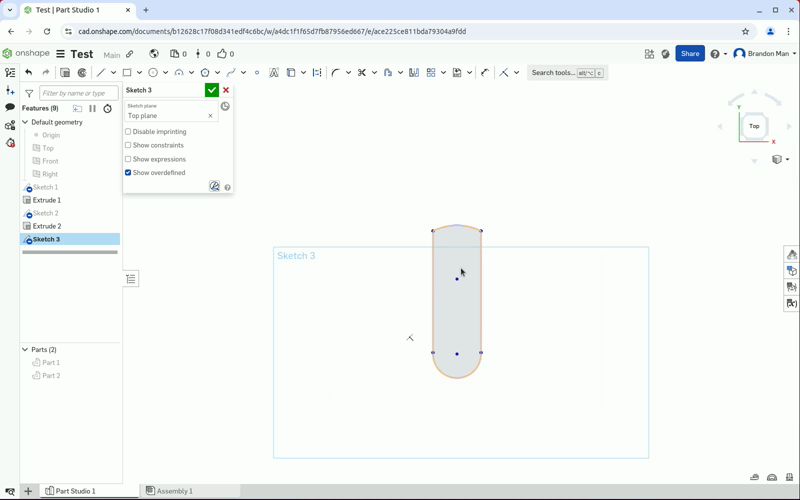
scroll(6)
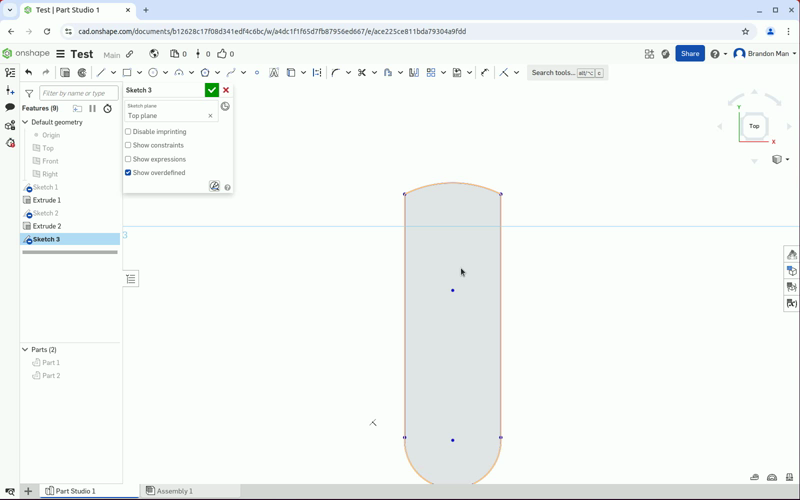
click(461, 267)
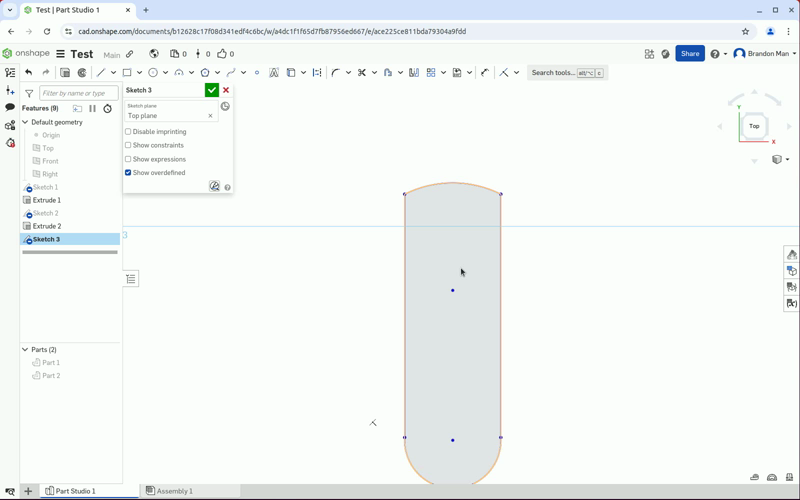
scroll(-6)
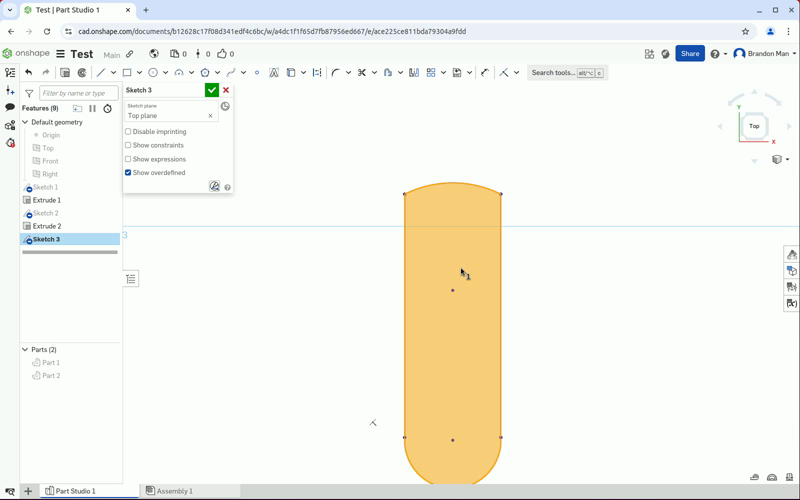
scroll(-6)
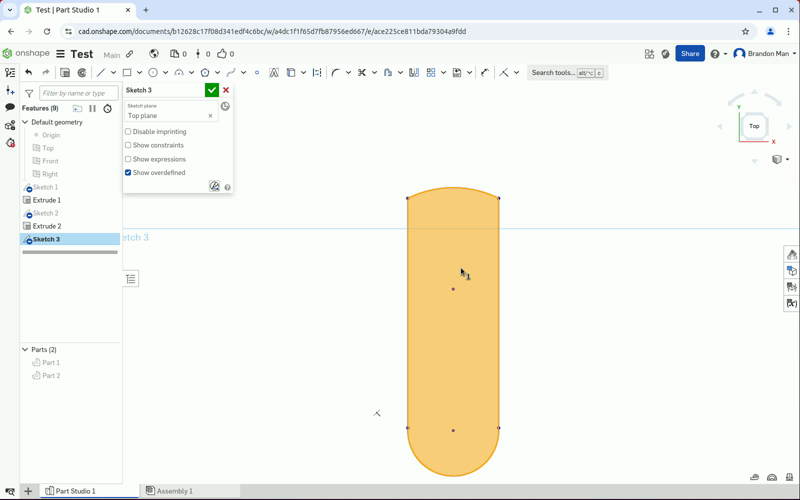
scroll(-6)
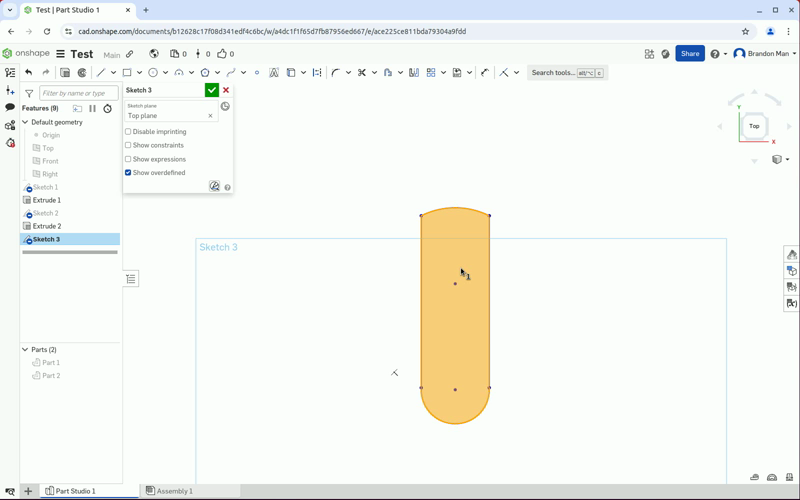
scroll(-6)
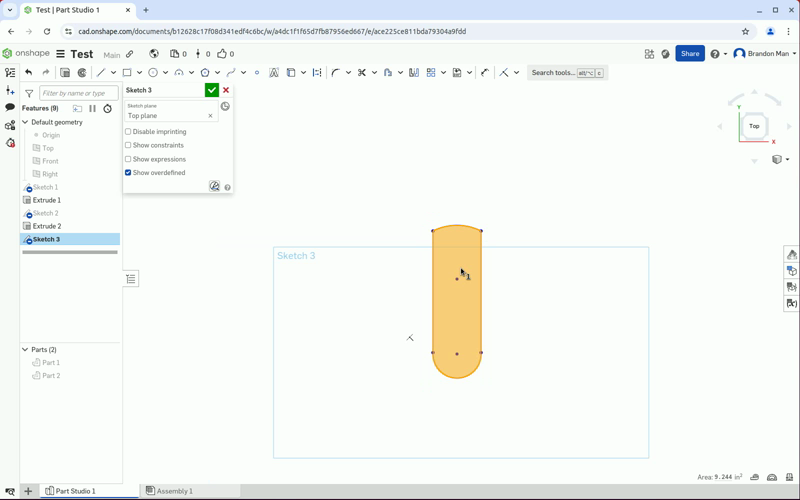
scroll(-6)
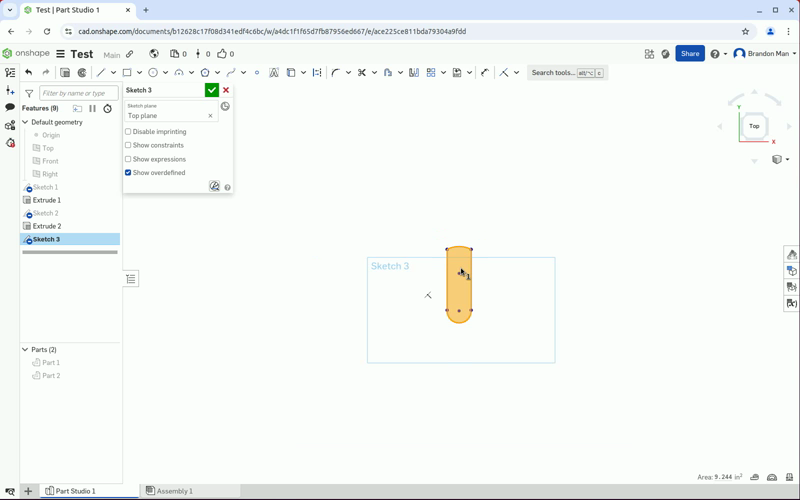
scroll(-6)
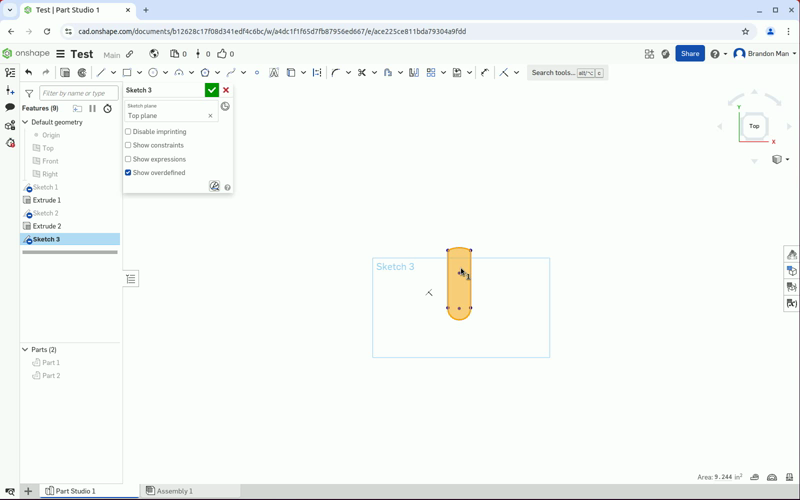
scroll(-6)
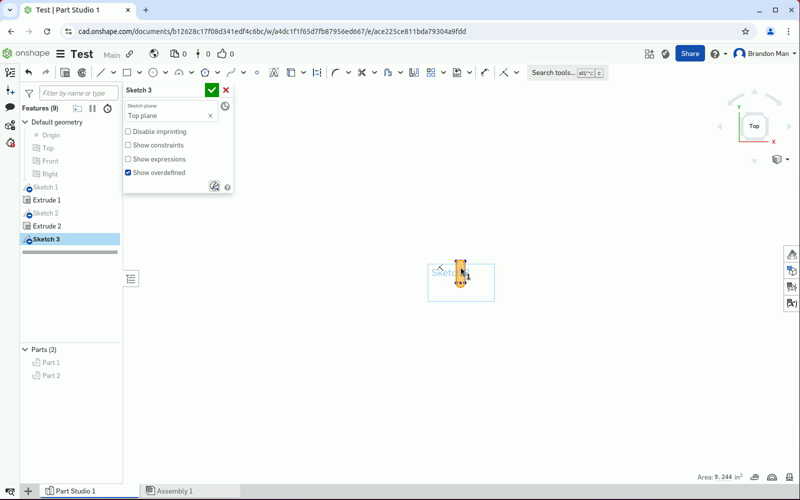
mouse_move(73, 352)
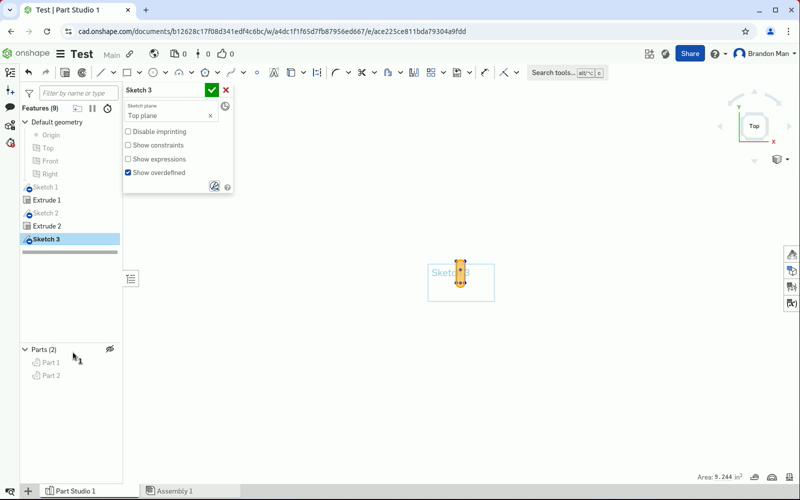
key(shift+y)
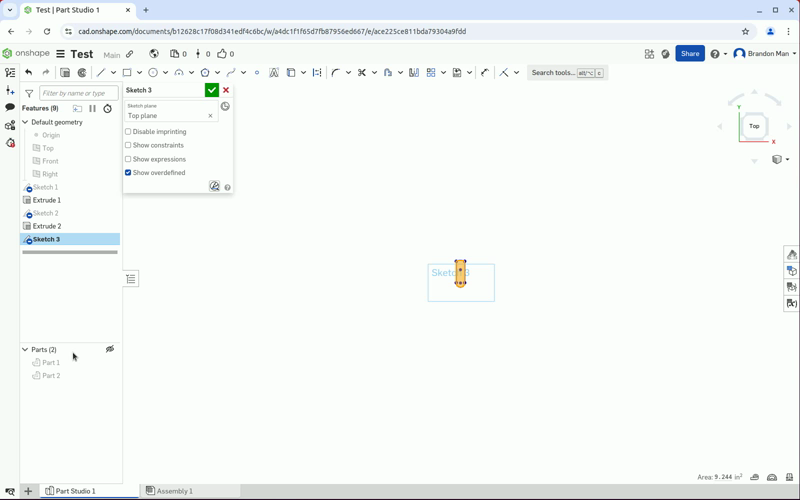
key(shift+e)
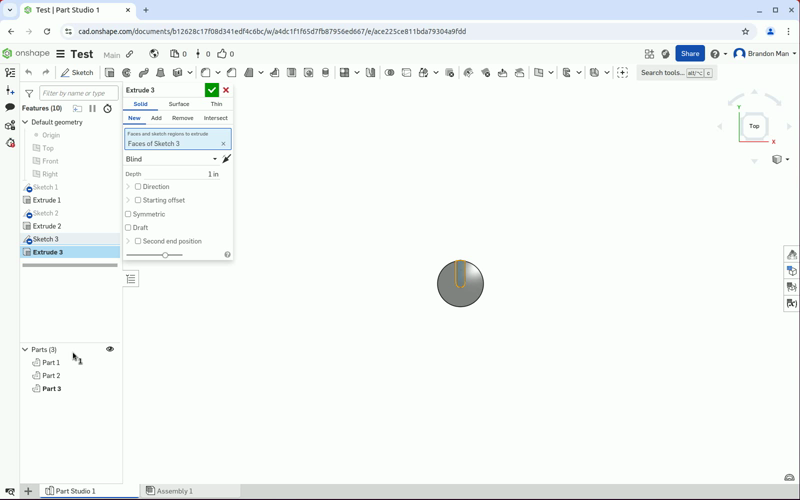
mouse_move(143, 106)
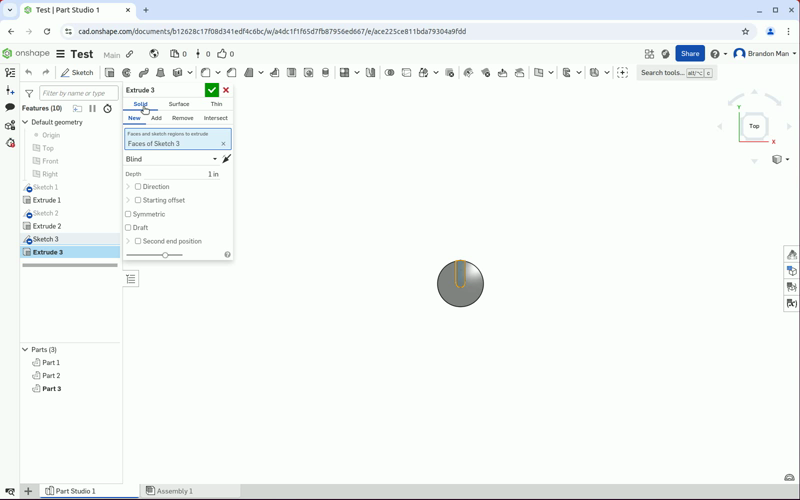
click(143, 106)
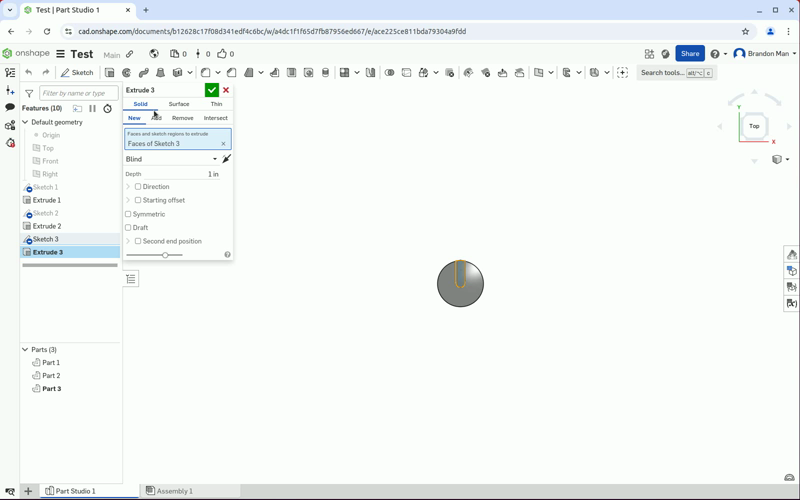
mouse_move(186, 120)
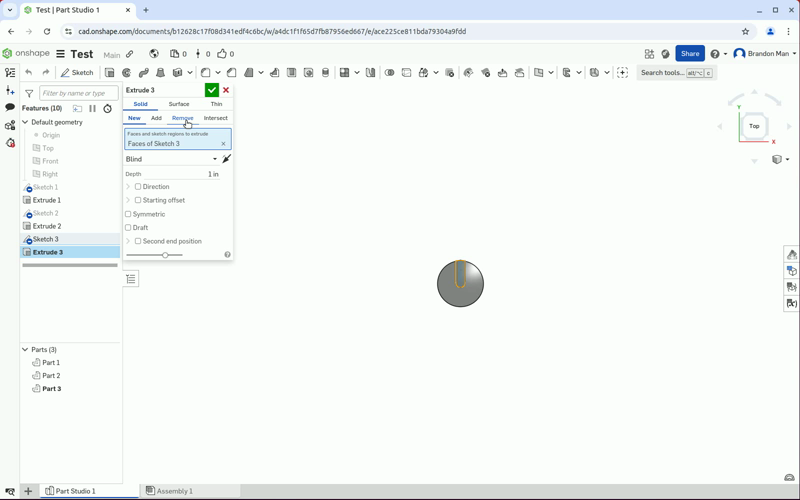
click(186, 120)
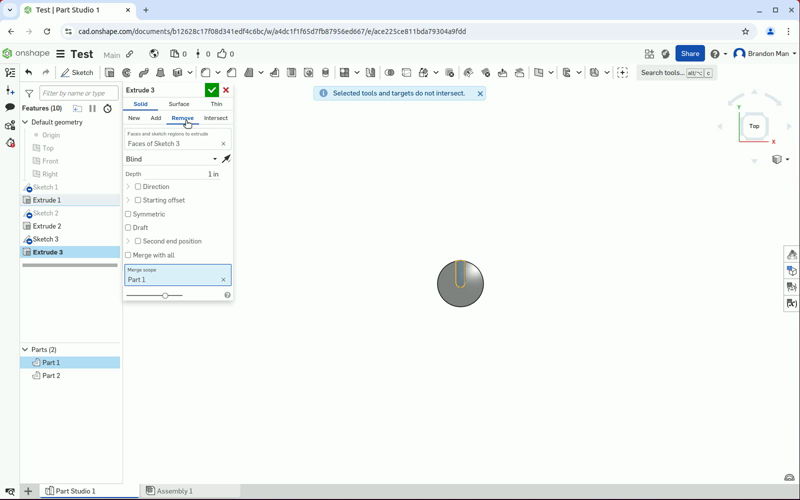
key(tab, 4)
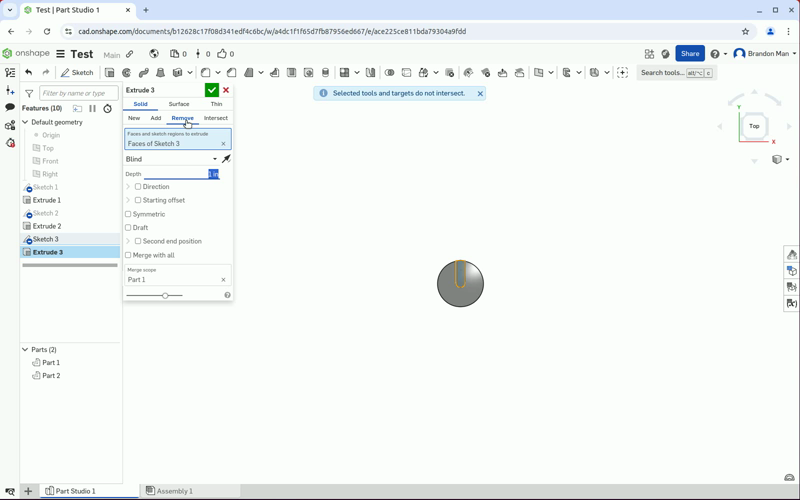
text(-0.481)
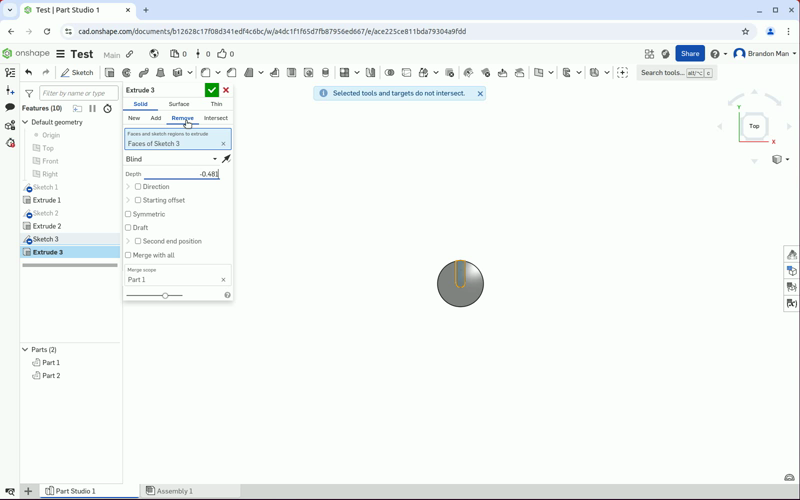
key(tab, 6)
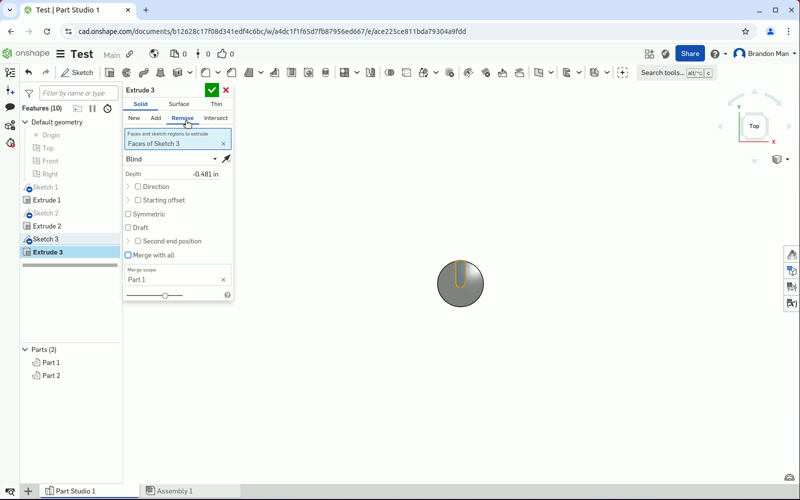
key(space)
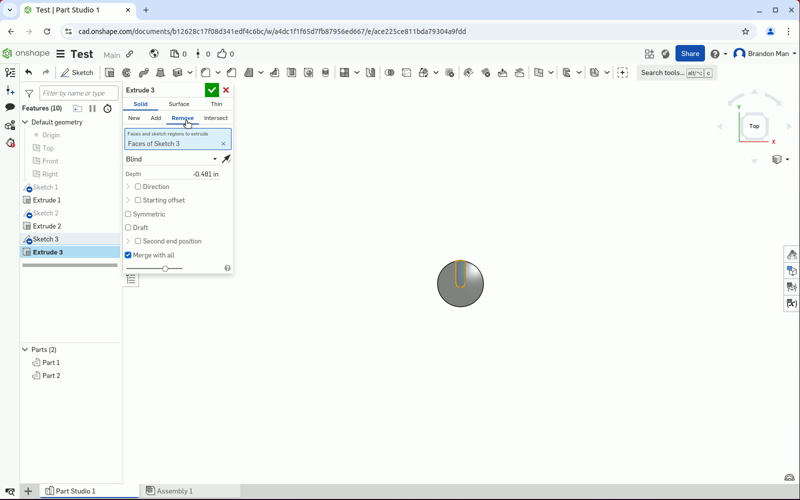
key(enter)
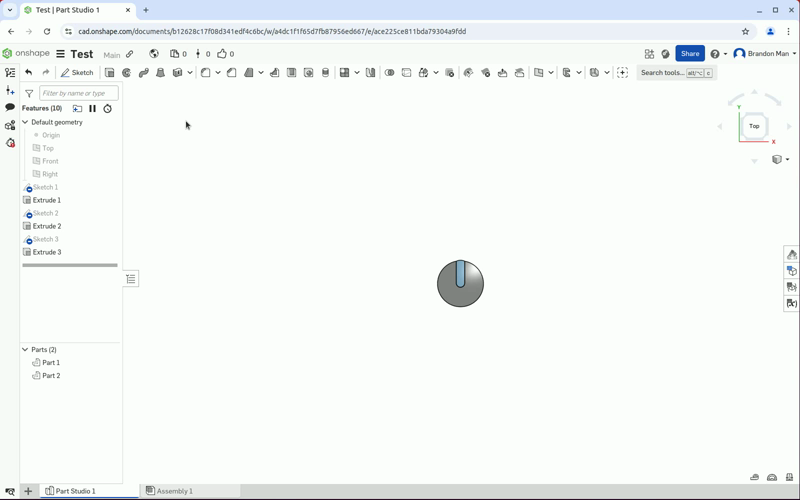
key(shift+h)
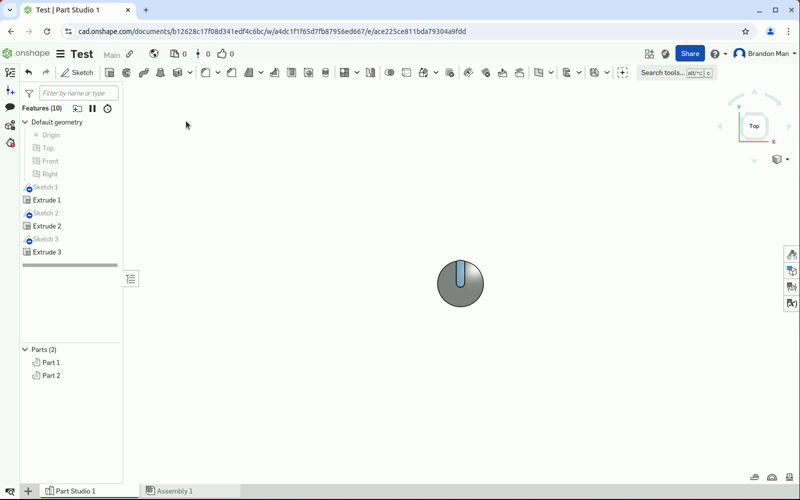
key(shift+h)
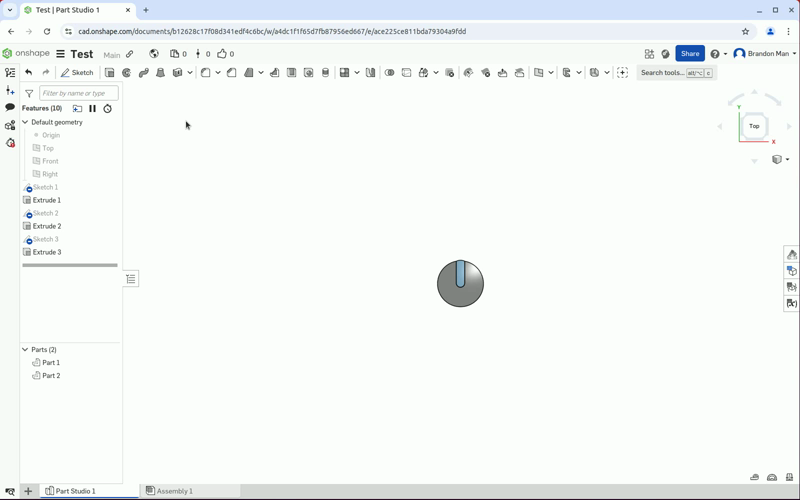
mouse_move(73, 189)
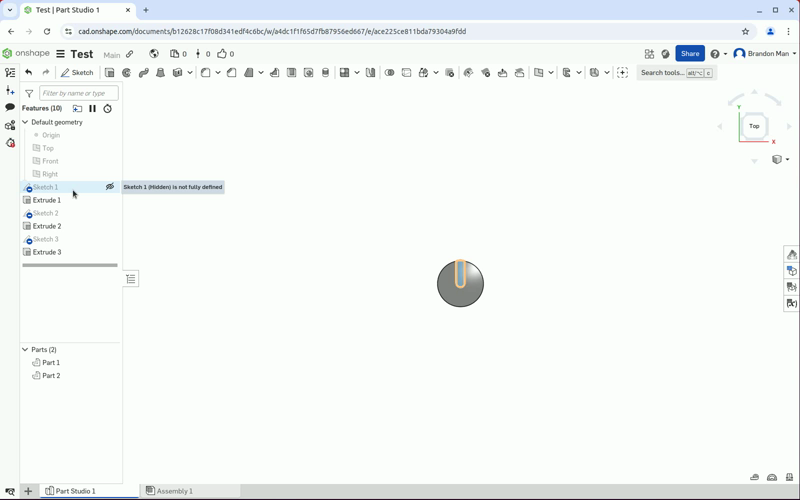
click(73, 189)
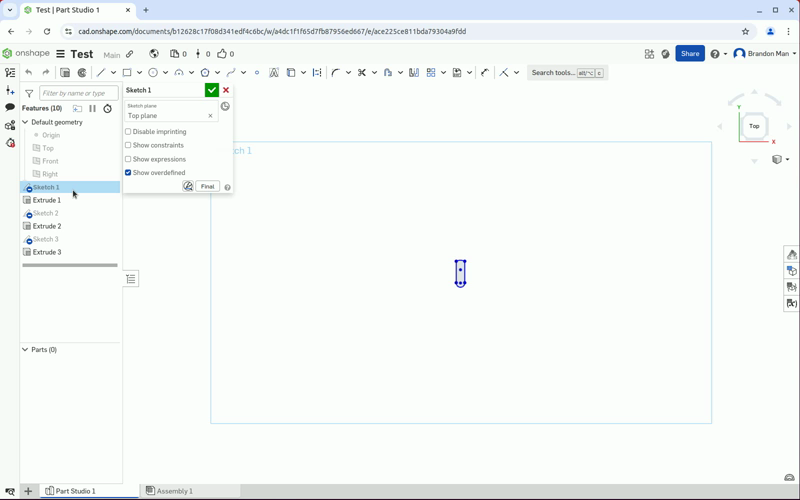
mouse_move(229, 92)
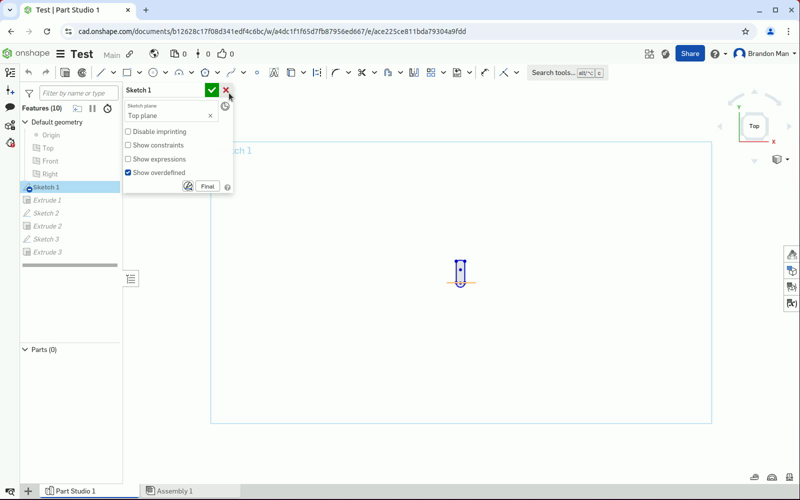
click(229, 92)
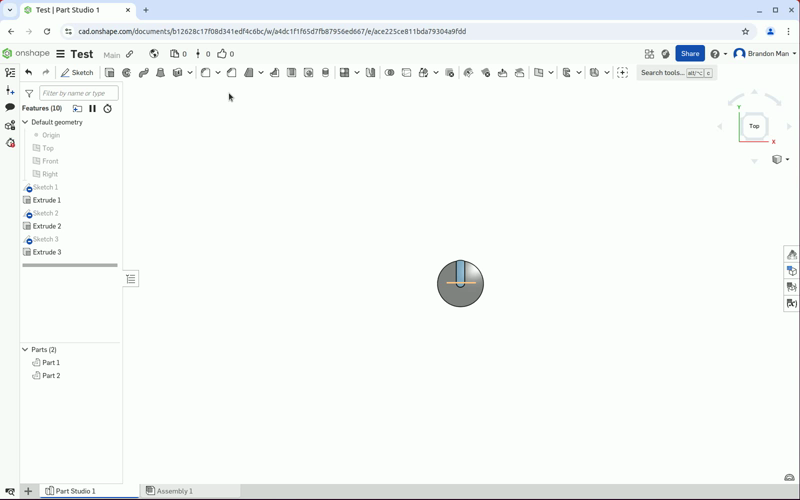
mouse_move(541, 75)
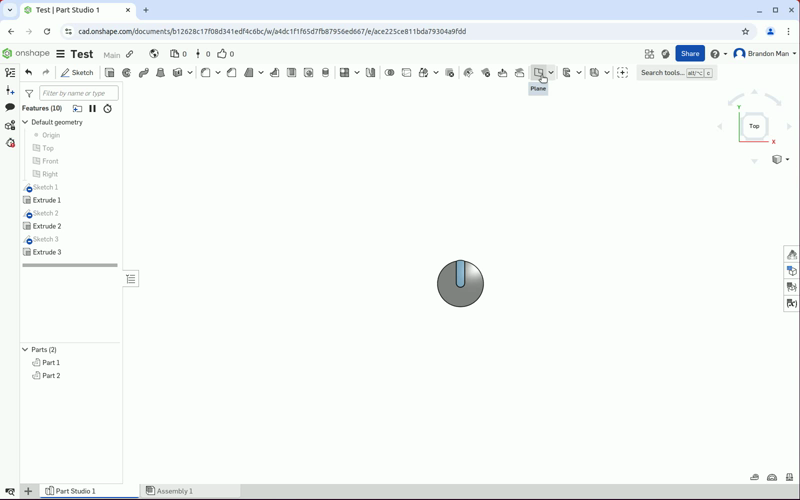
click(541, 75)
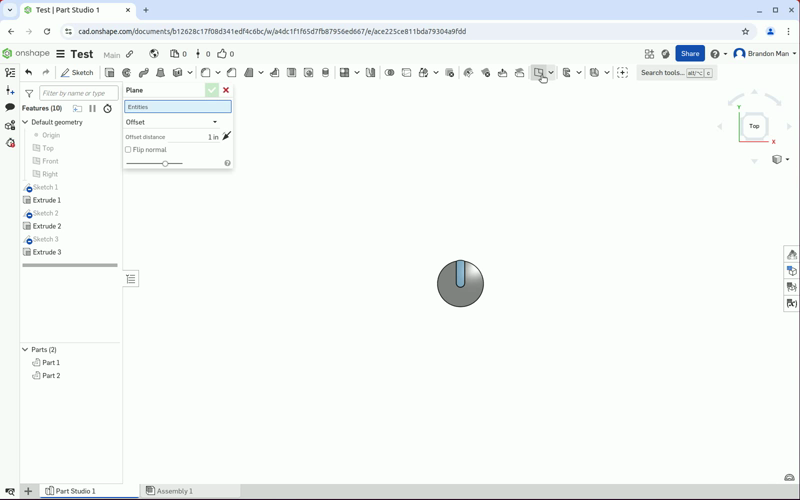
mouse_move(73, 150)
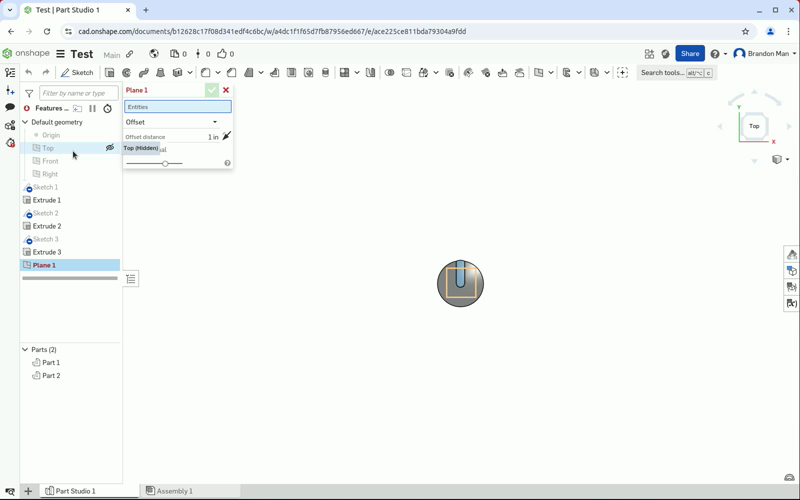
click(73, 150)
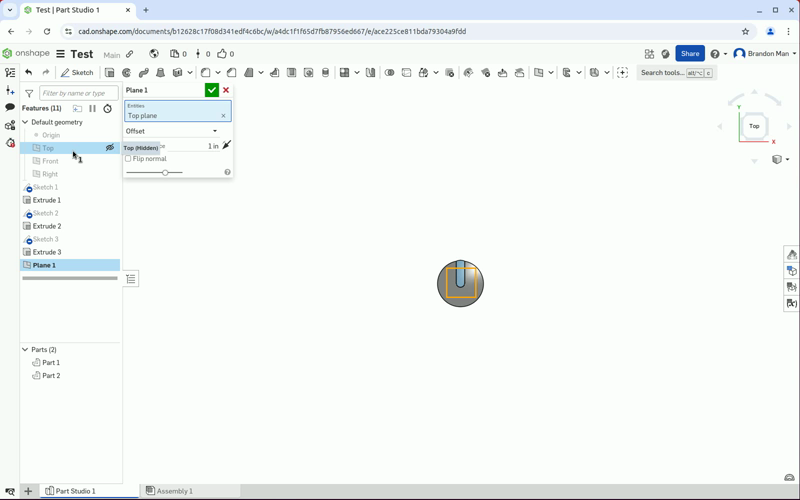
key(tab, 2)
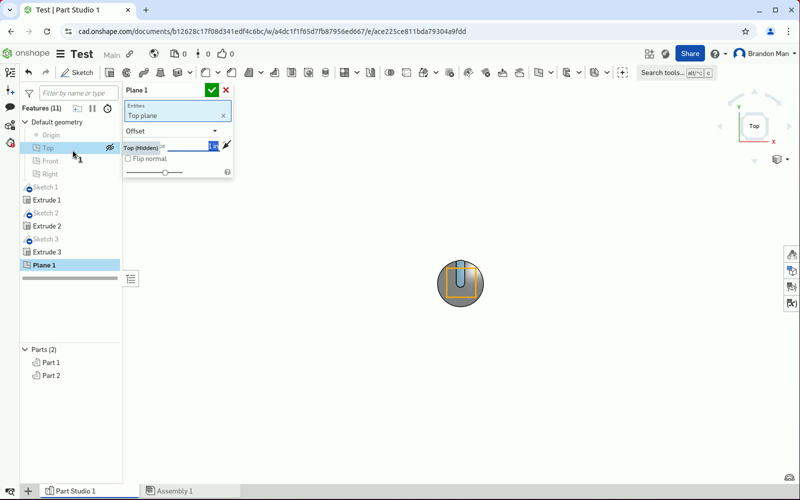
text(23.108)
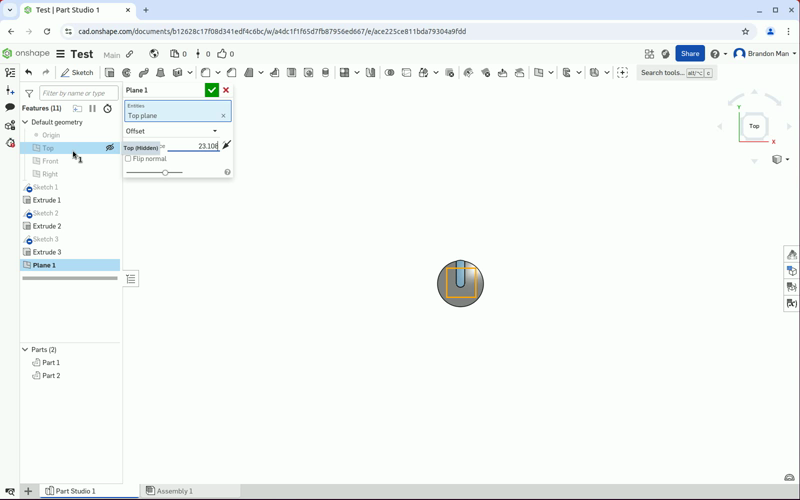
key(enter, 2)
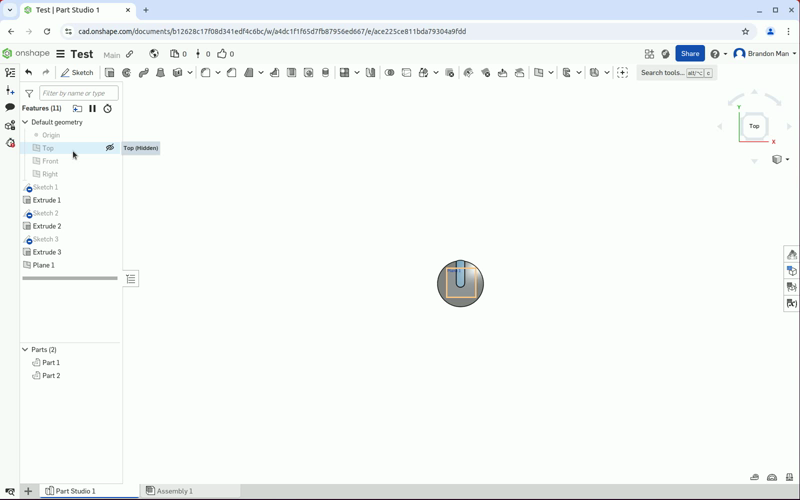
key(shift+s)
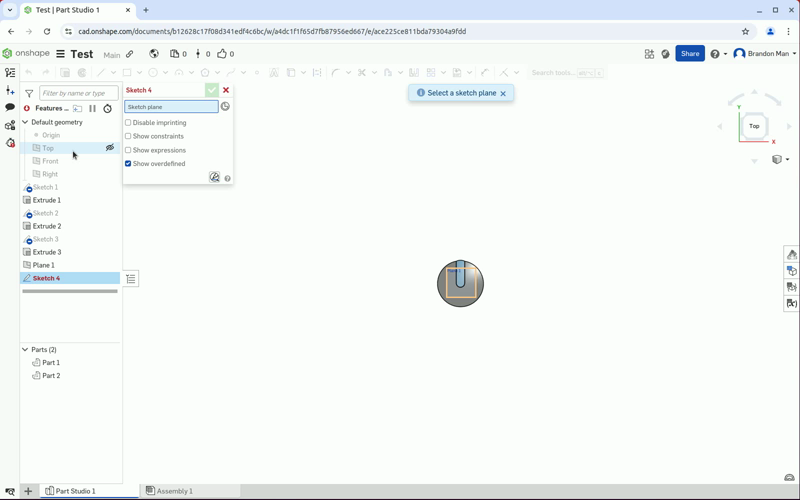
mouse_move(73, 267)
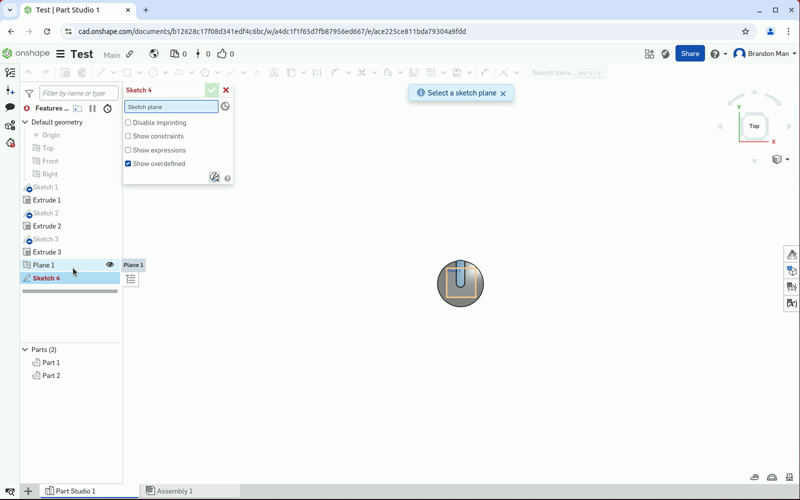
click(73, 267)
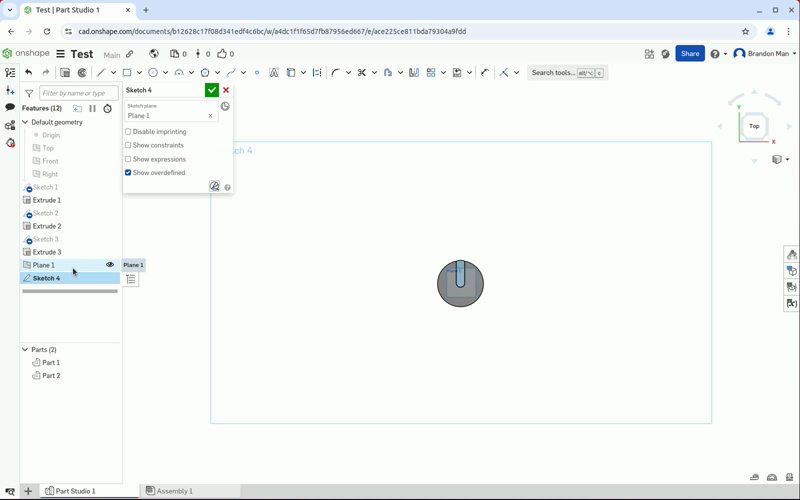
mouse_move(73, 352)
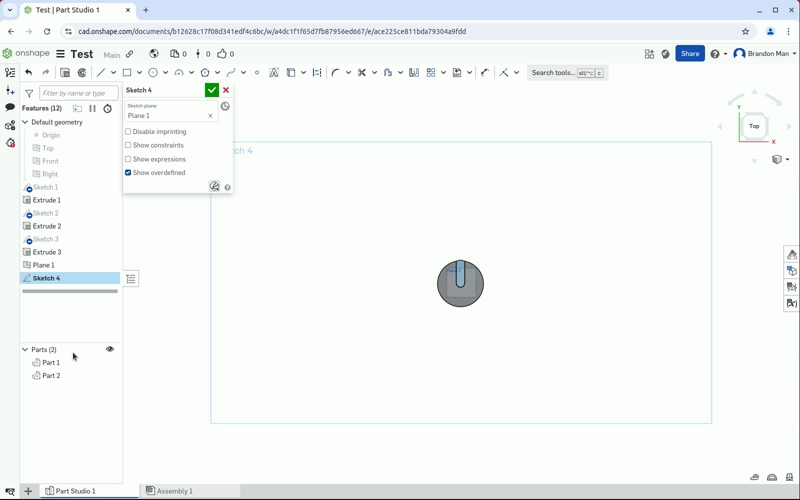
key(y)
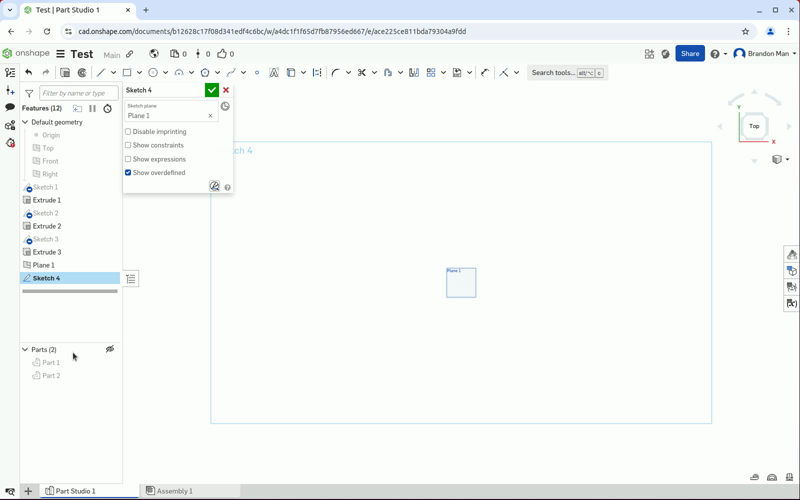
key(a)
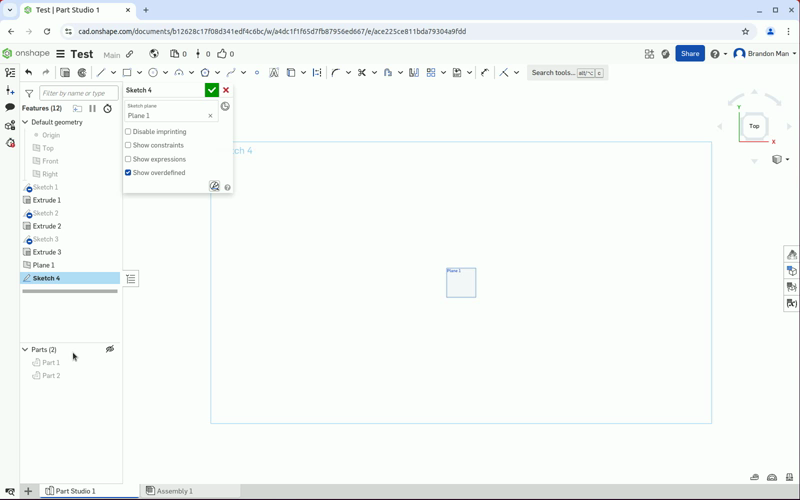
key_down(shift)
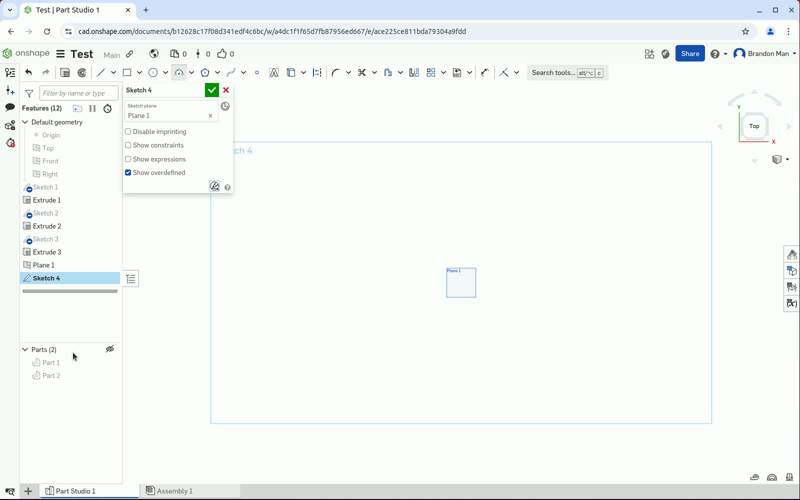
mouse_move(456, 282)
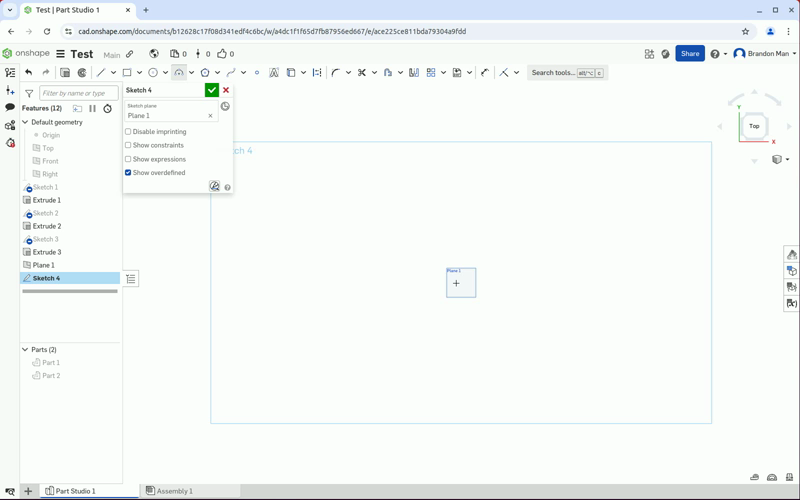
click(456, 282)
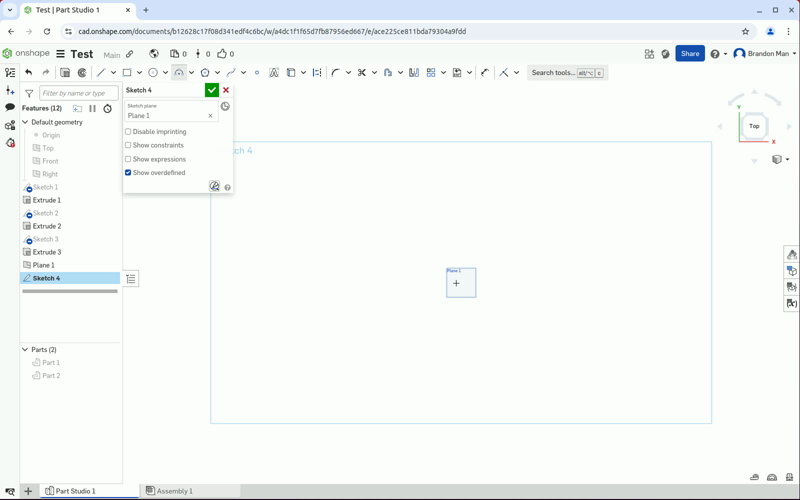
key_up(shift)
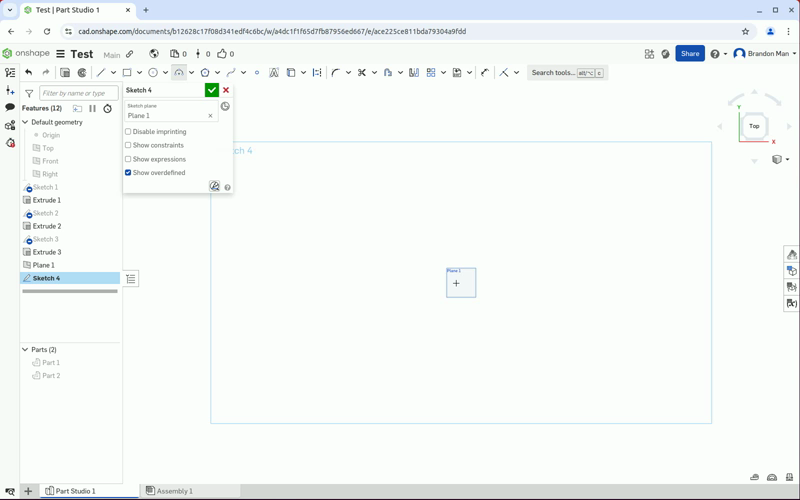
key_down(shift)
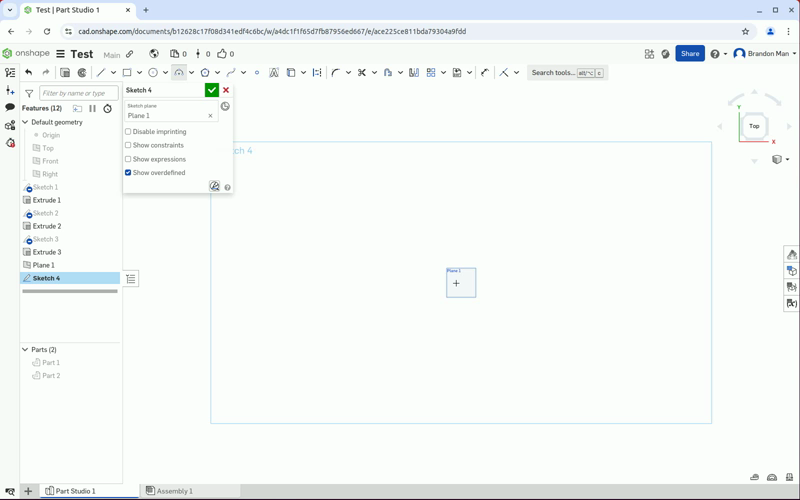
mouse_move(464, 282)
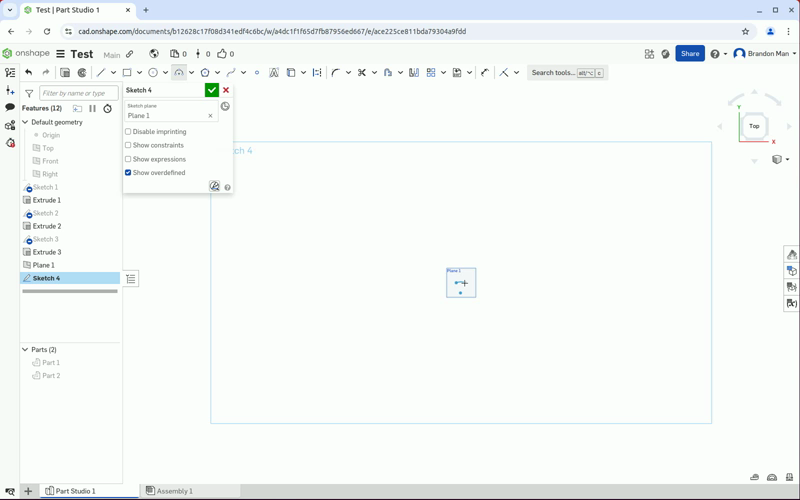
click(464, 282)
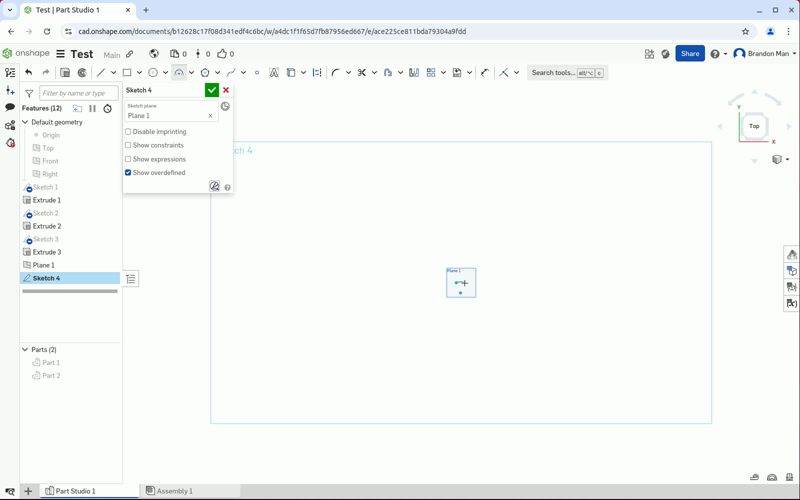
mouse_move(460, 287)
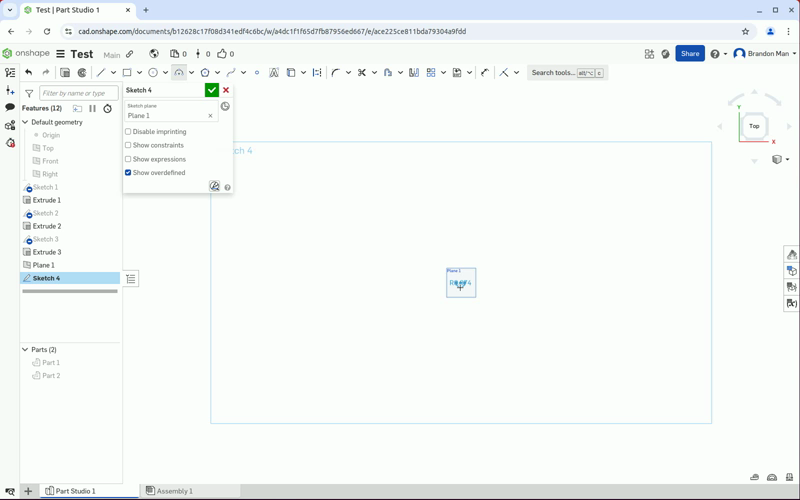
click(460, 287)
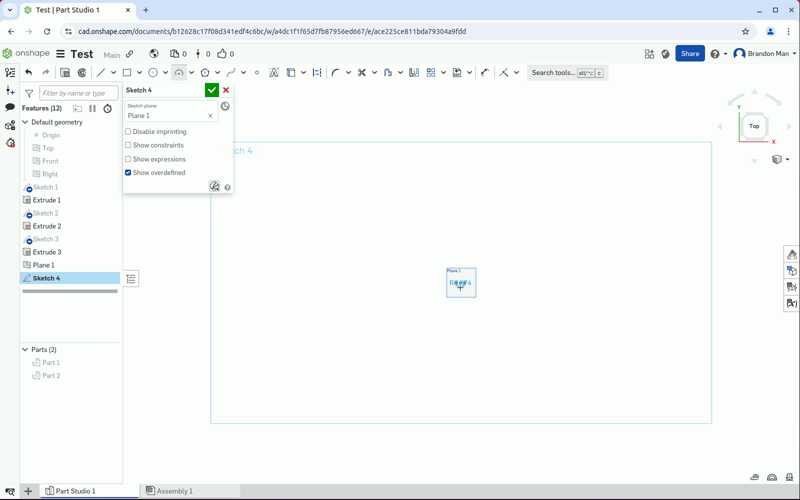
key_up(shift)
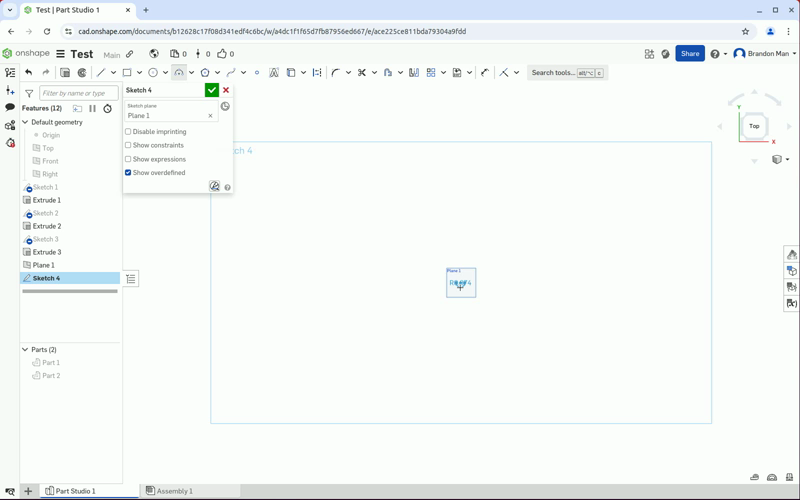
key(esc)
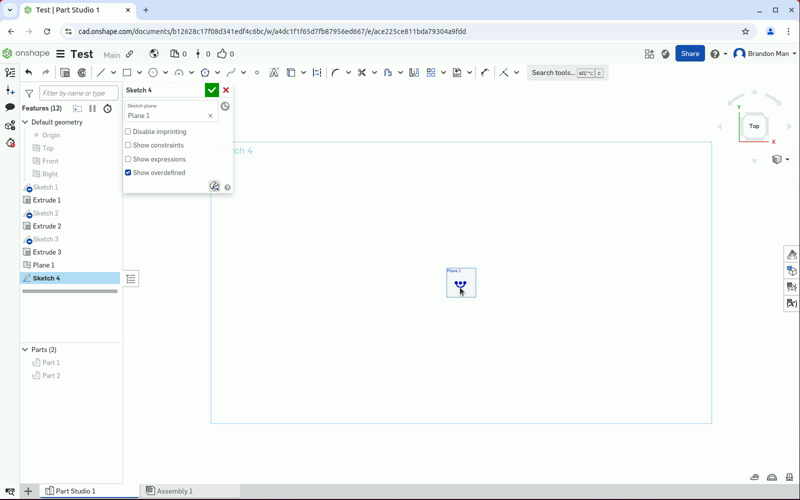
key(l)
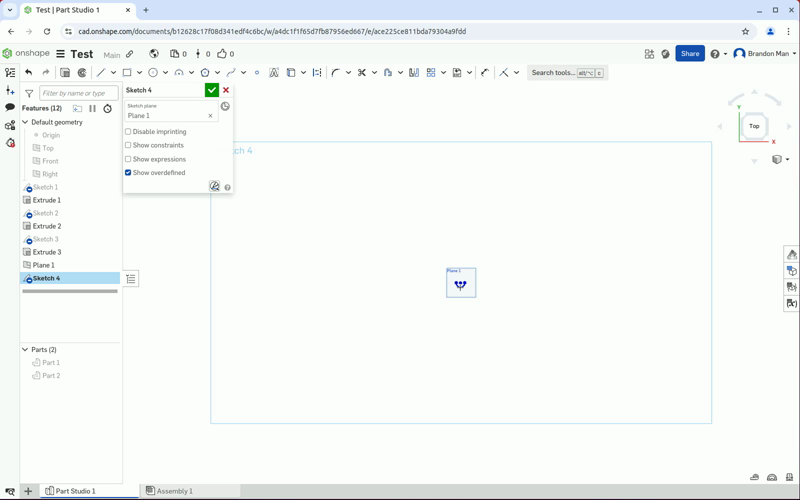
mouse_move(464, 282)
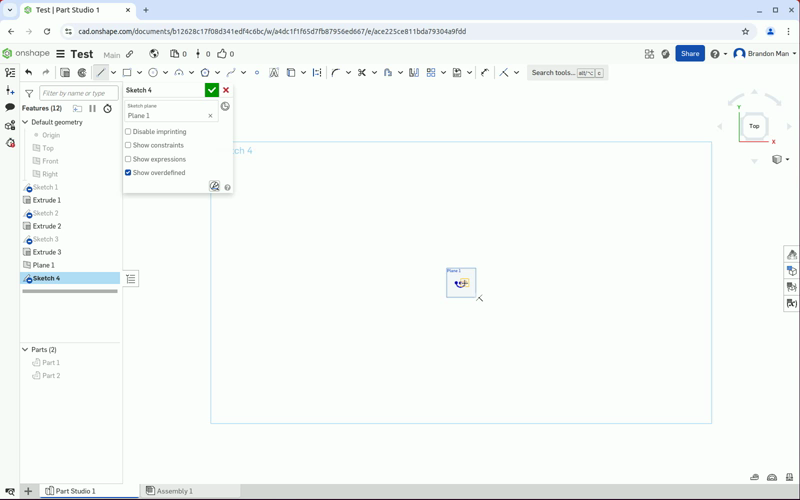
click(464, 282)
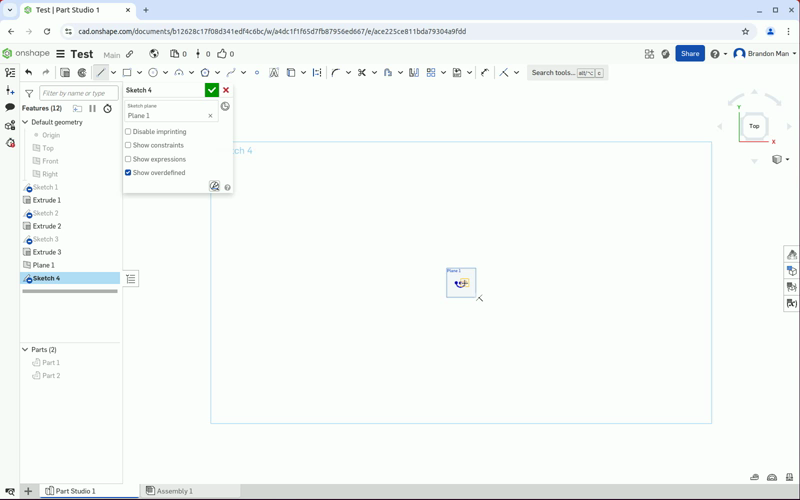
key_down(shift)
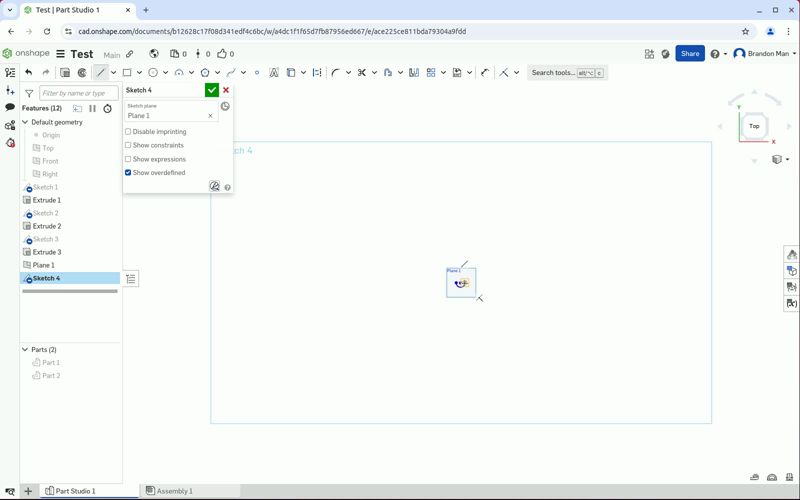
mouse_move(495, 282)
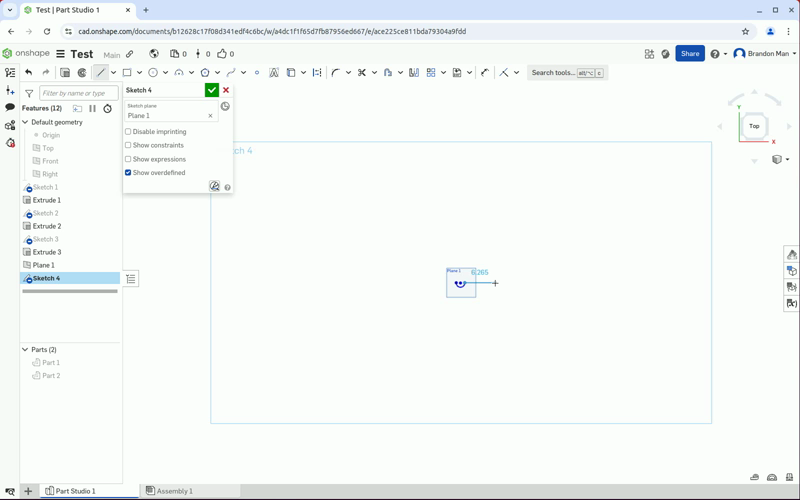
mouse_move(464, 261)
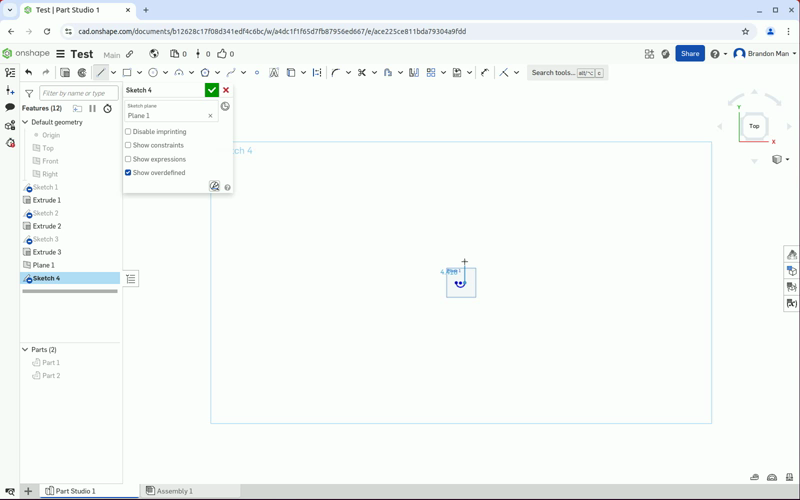
click(464, 261)
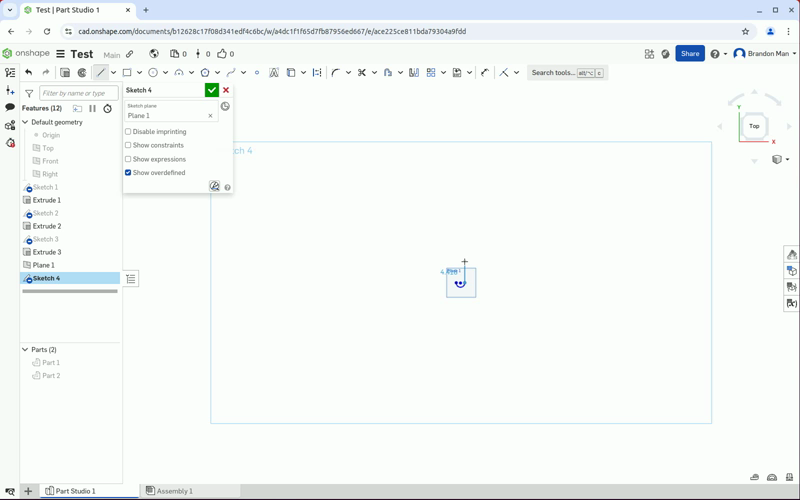
key_up(shift)
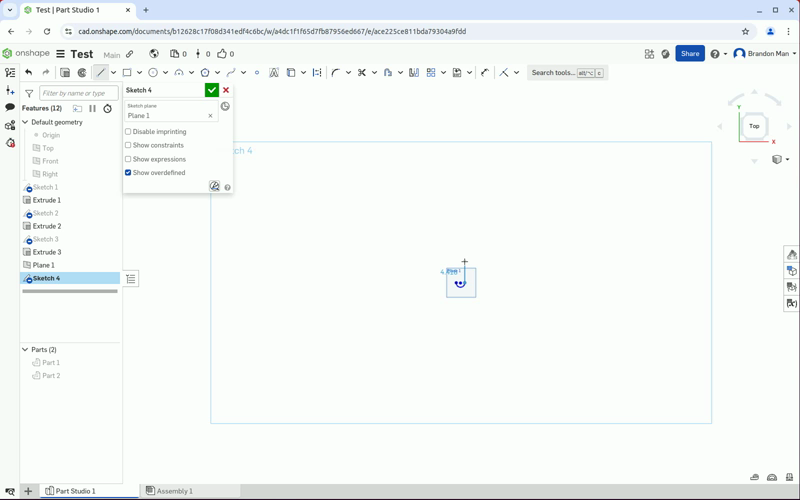
key(esc)
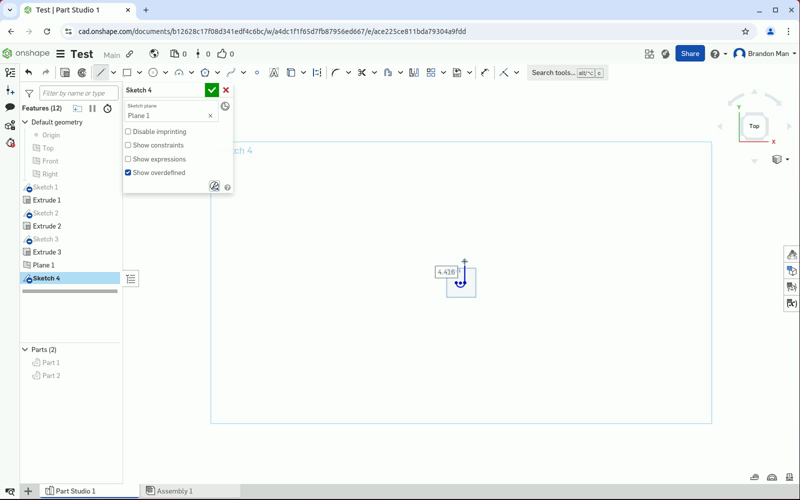
key(a)
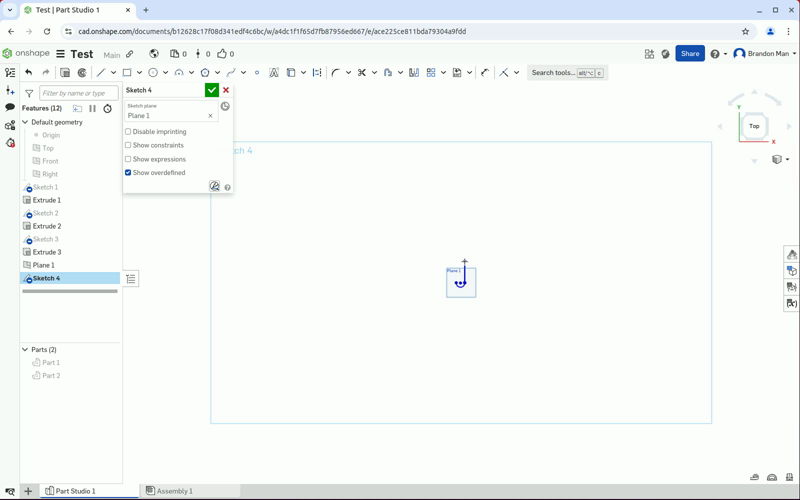
mouse_move(464, 261)
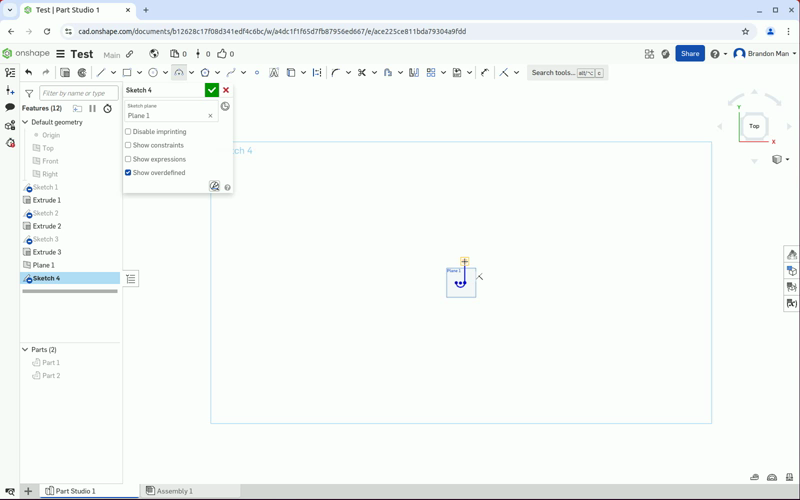
click(464, 261)
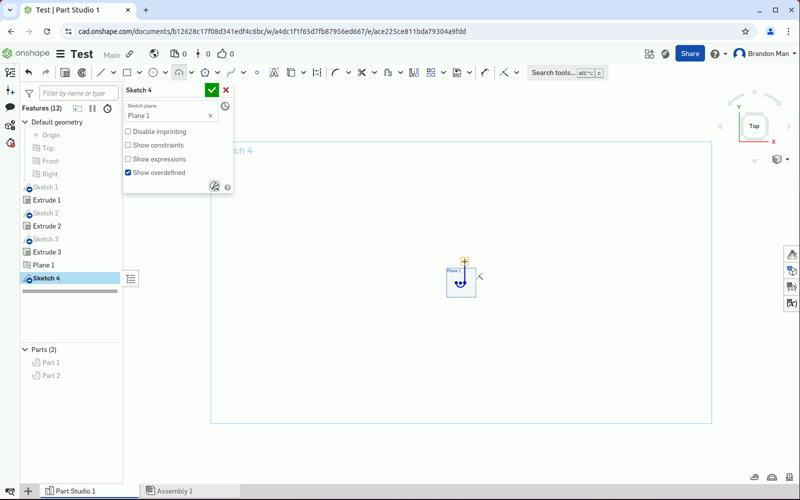
key_down(shift)
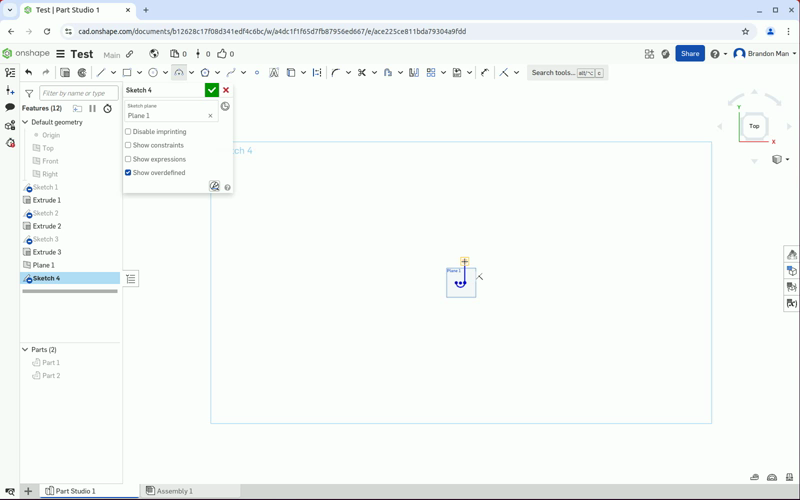
mouse_move(456, 261)
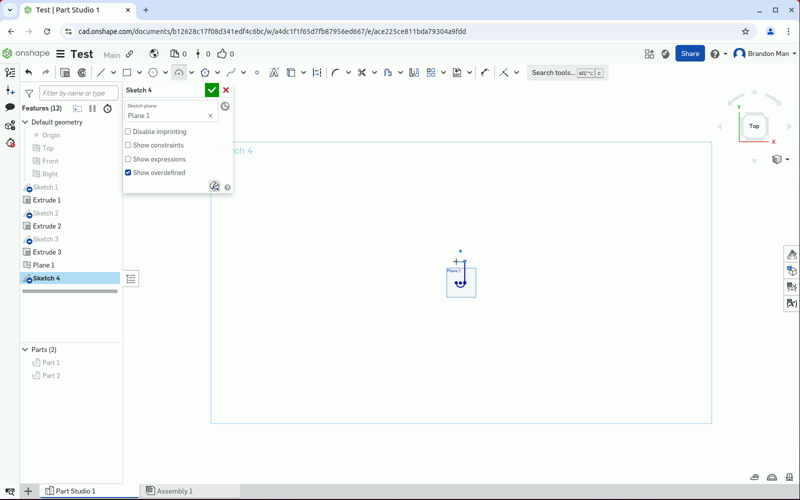
click(456, 261)
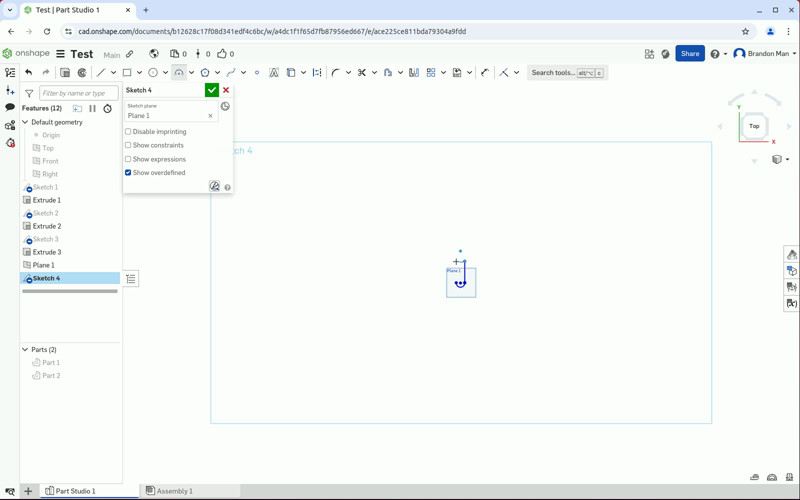
mouse_move(460, 260)
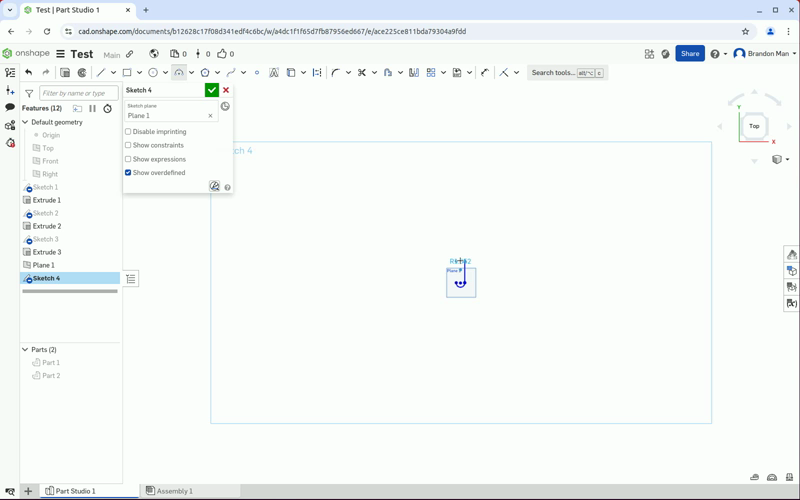
click(460, 260)
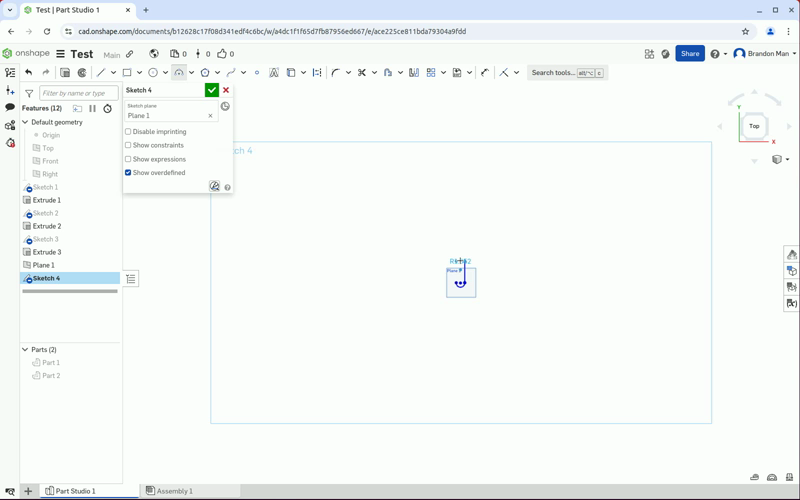
key_up(shift)
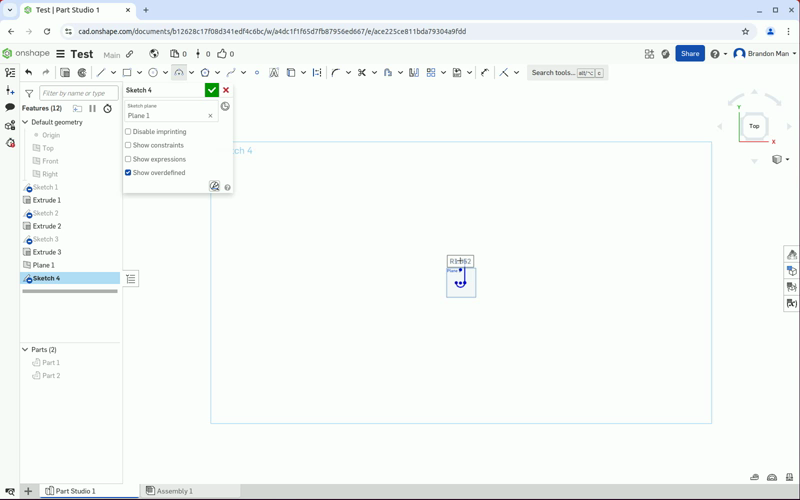
key(esc)
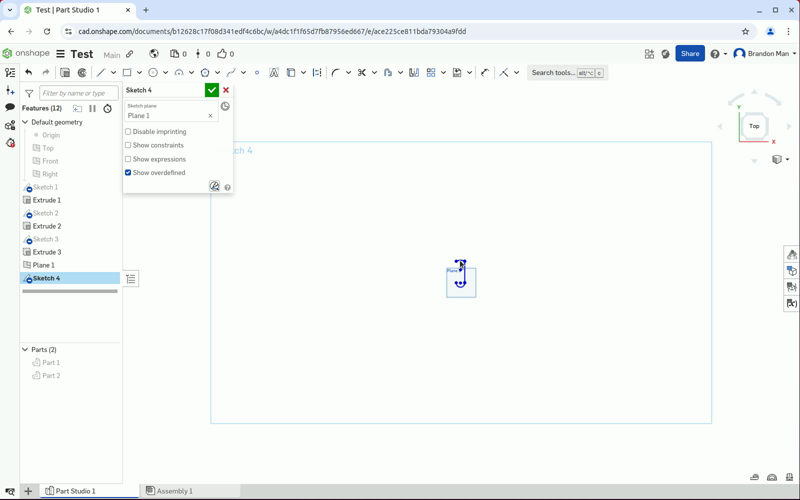
key(l)
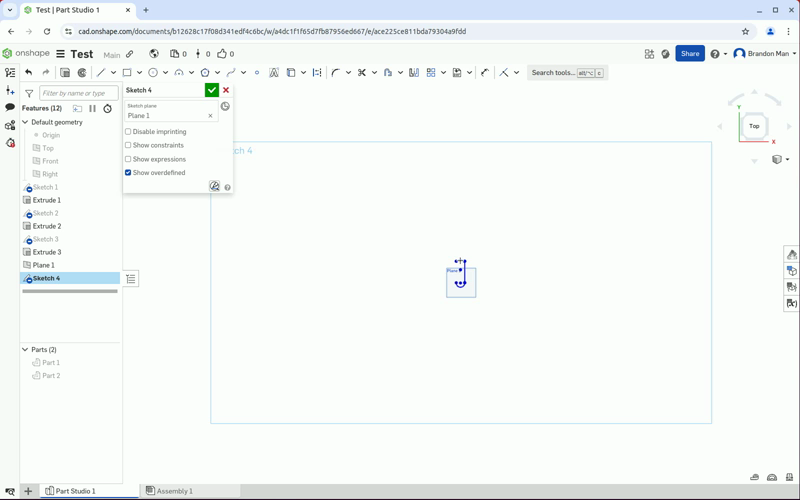
mouse_move(456, 261)
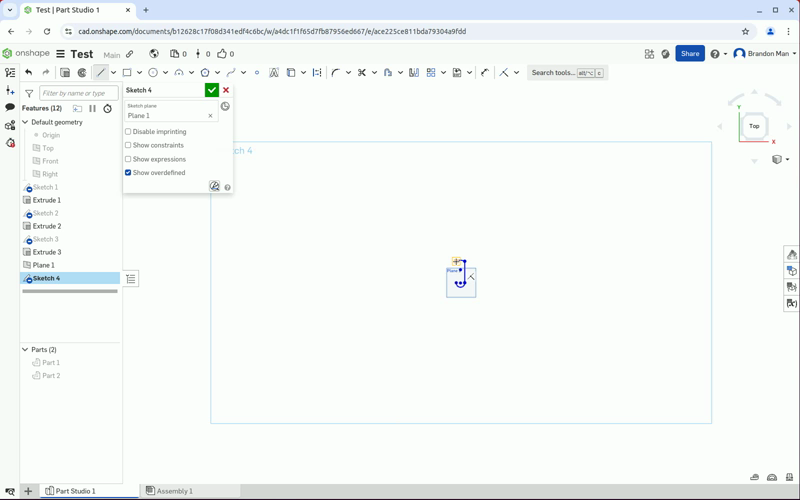
click(456, 261)
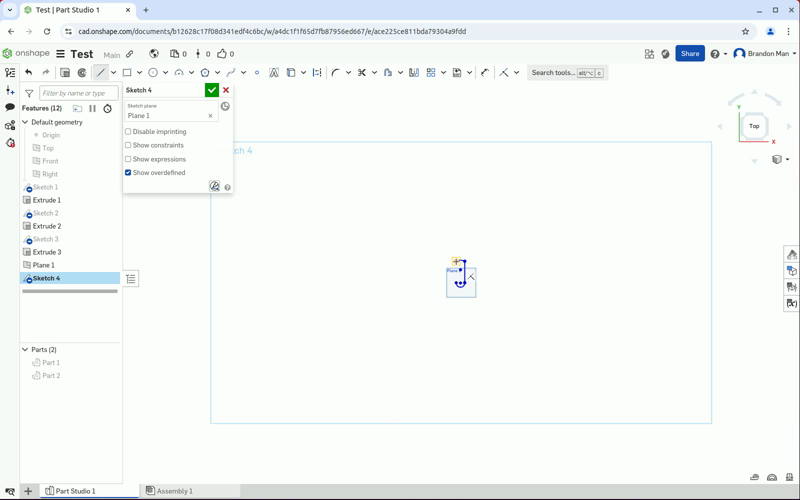
mouse_move(486, 261)
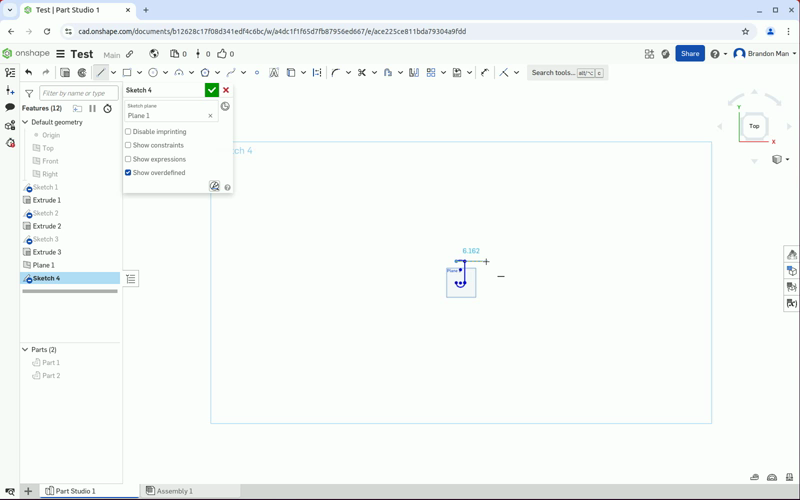
key_down(shift)
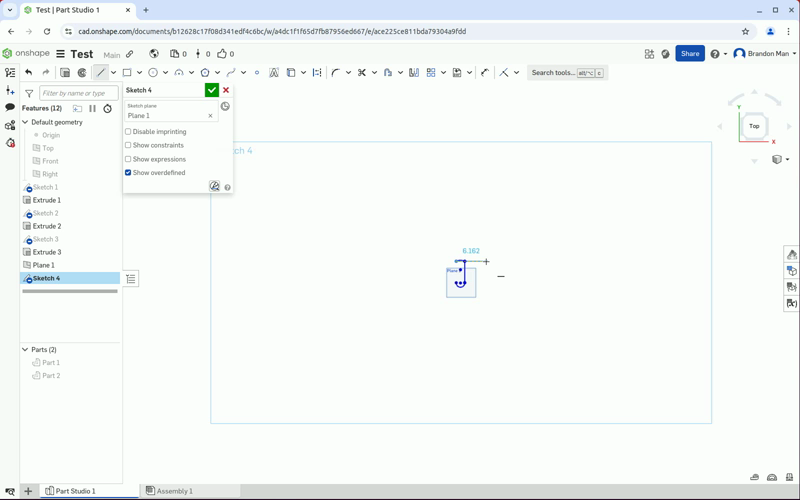
mouse_move(456, 282)
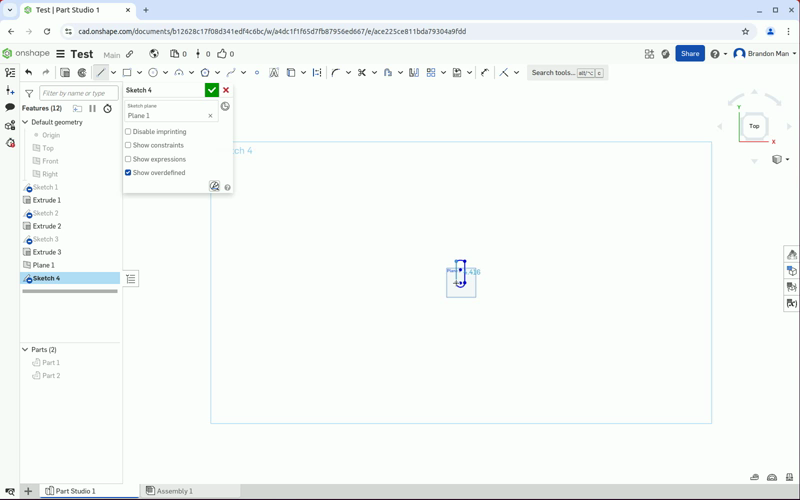
scroll(6)
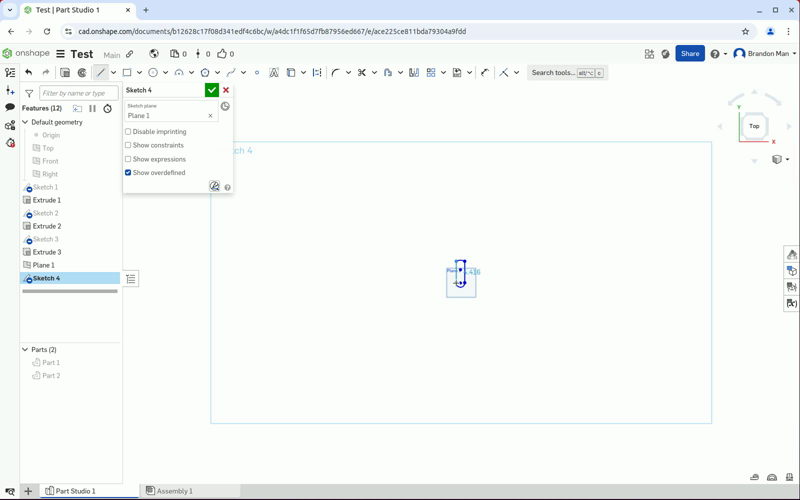
scroll(6)
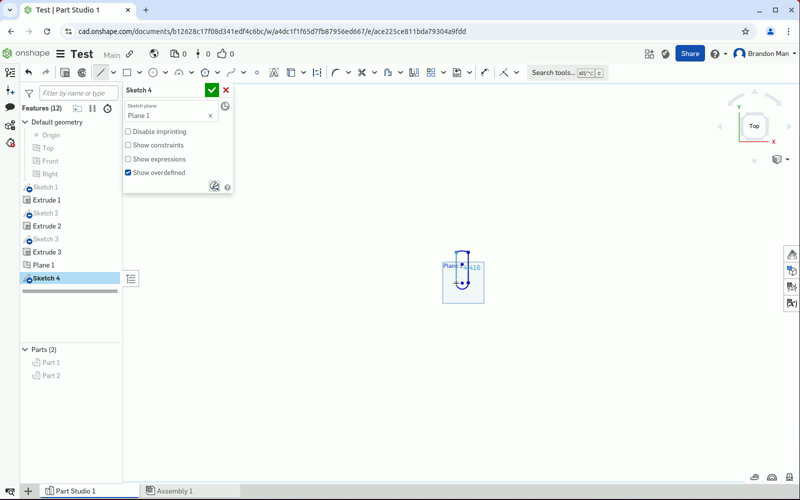
scroll(6)
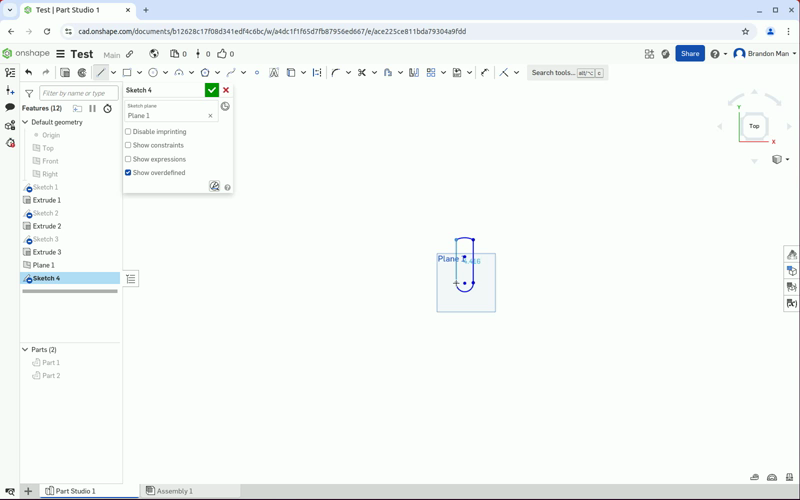
scroll(6)
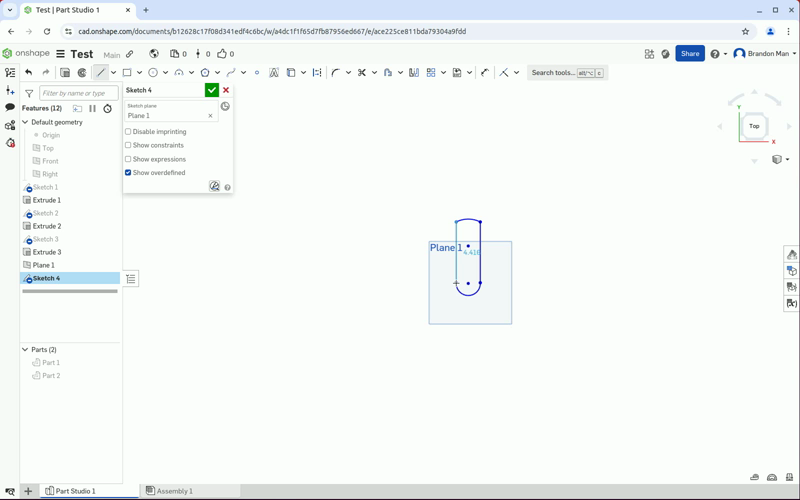
scroll(6)
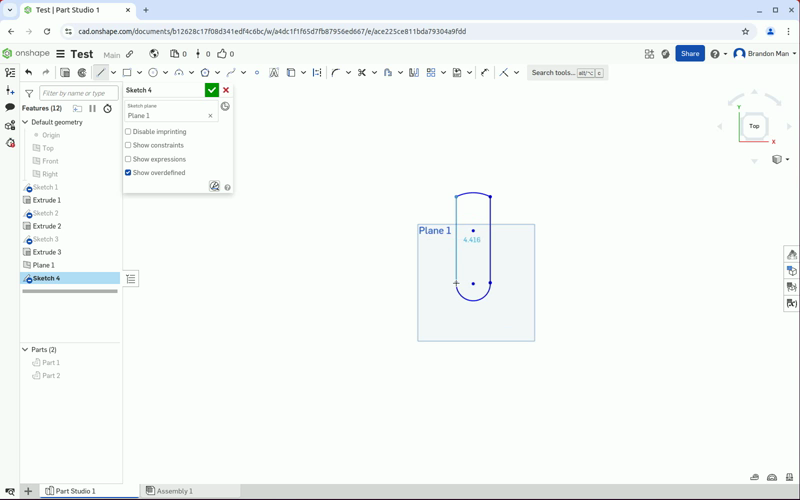
scroll(6)
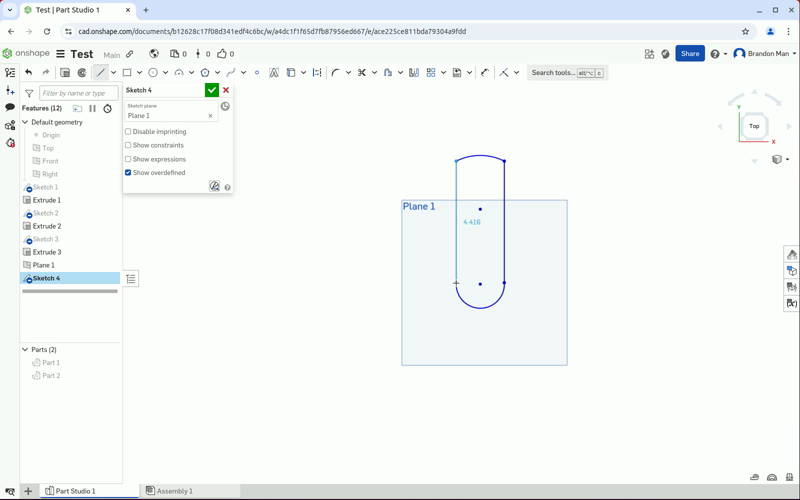
scroll(6)
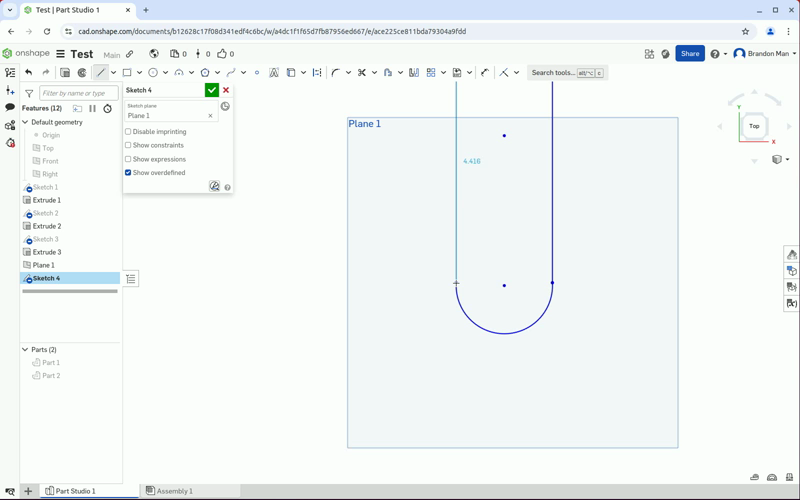
key_up(shift)
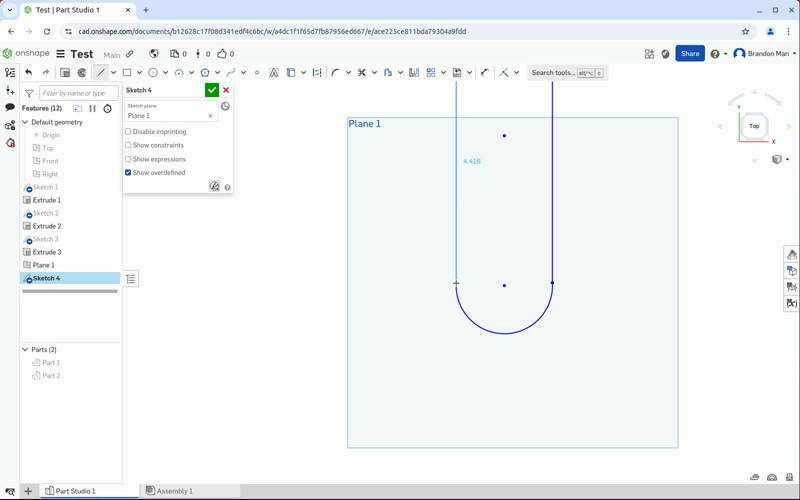
click(456, 282)
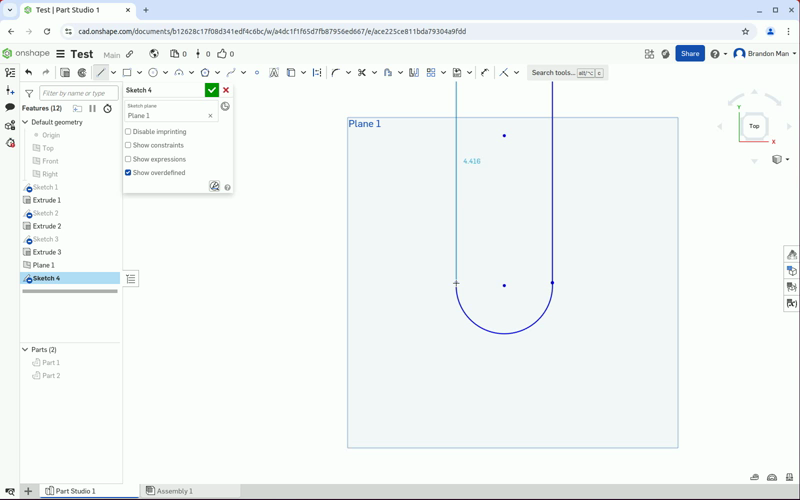
scroll(-6)
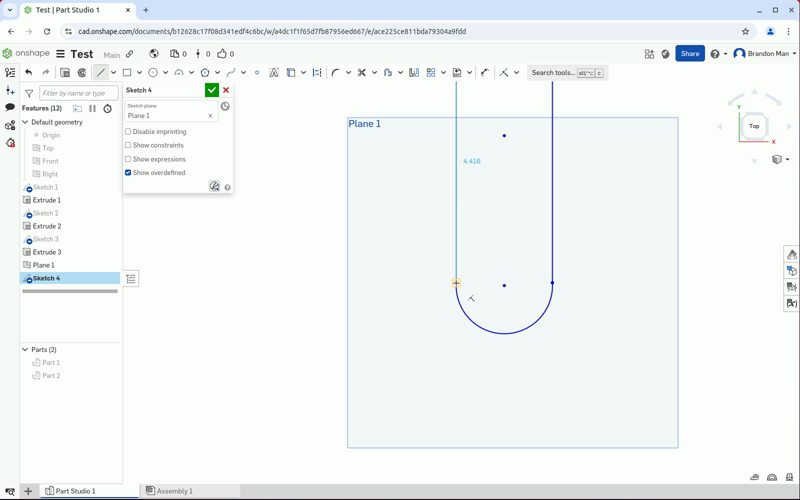
scroll(-6)
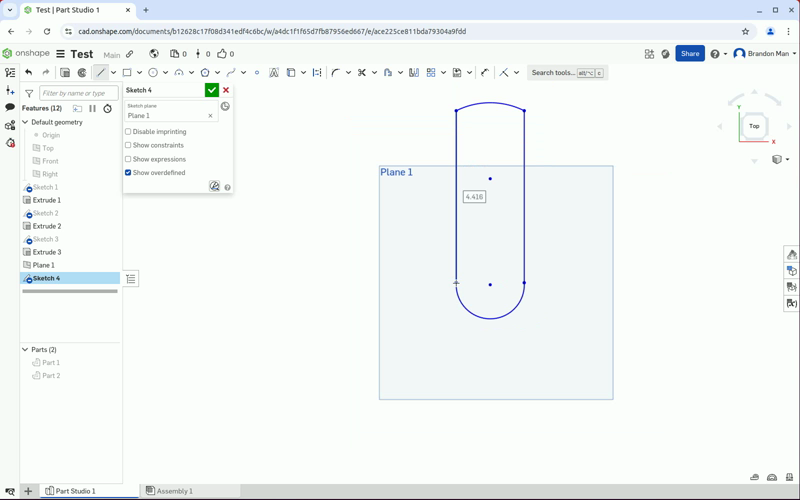
scroll(-6)
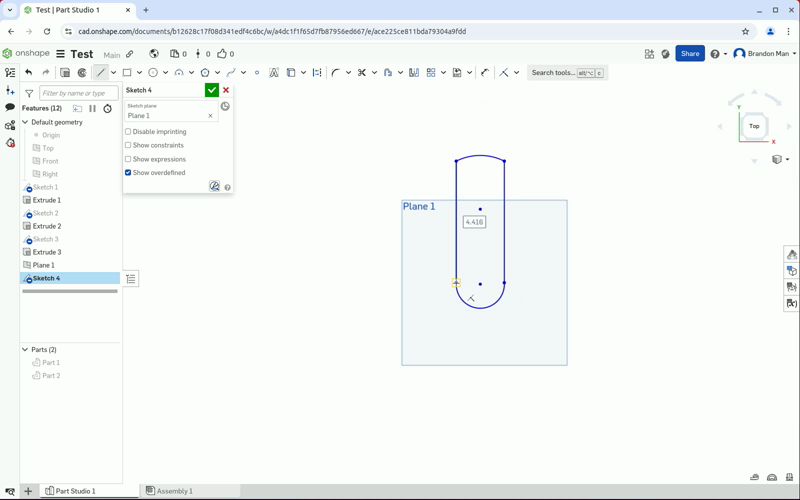
scroll(-6)
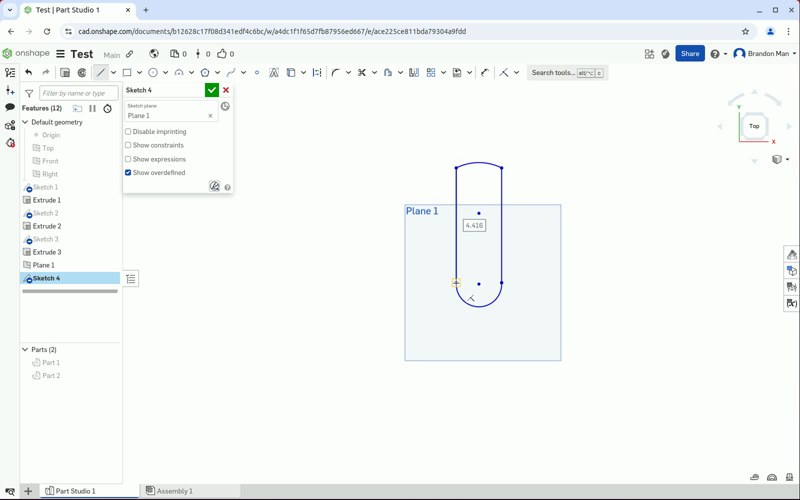
scroll(-6)
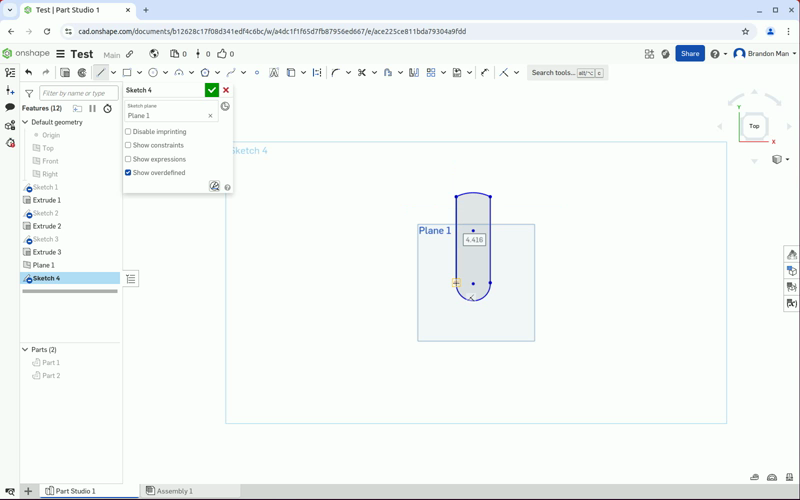
scroll(-6)
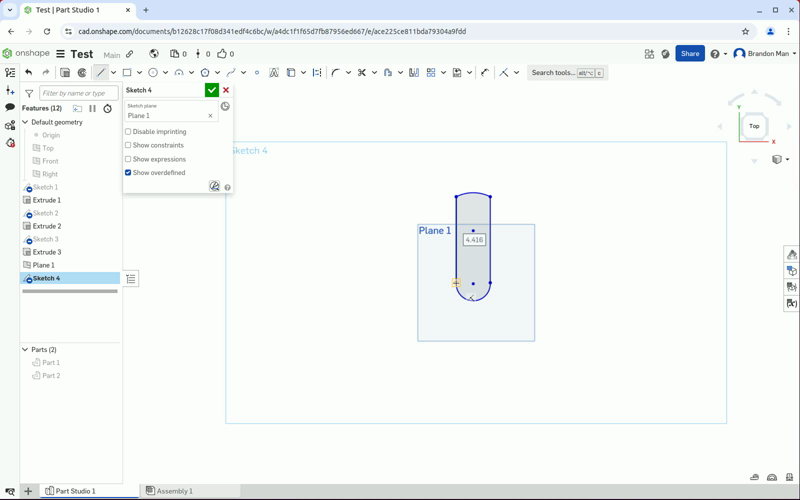
scroll(-6)
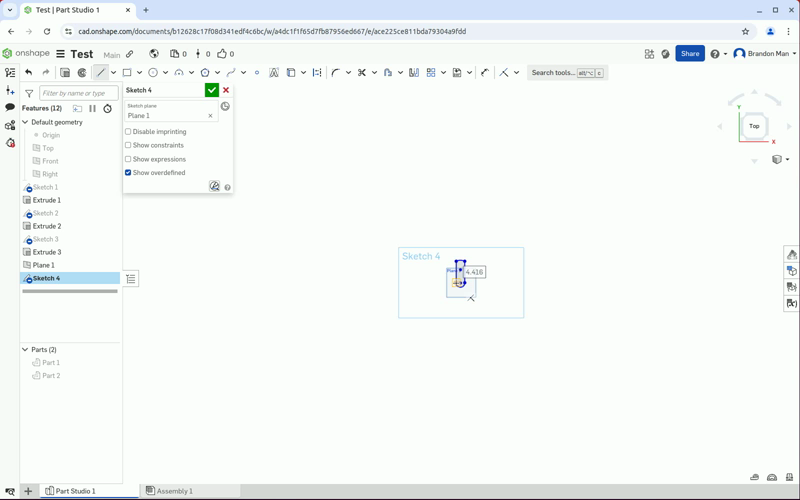
key(esc)
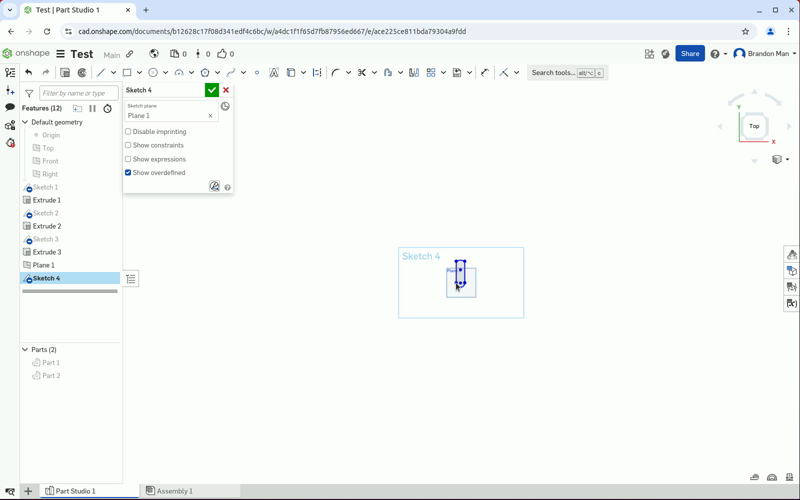
mouse_move(464, 273)
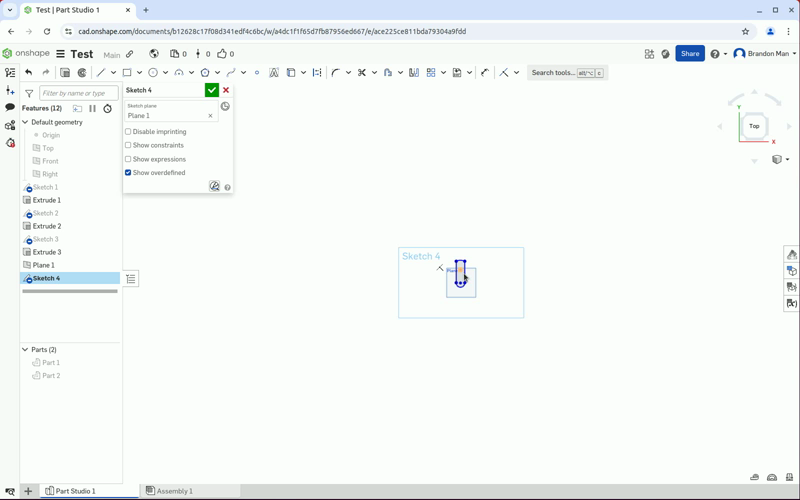
scroll(6)
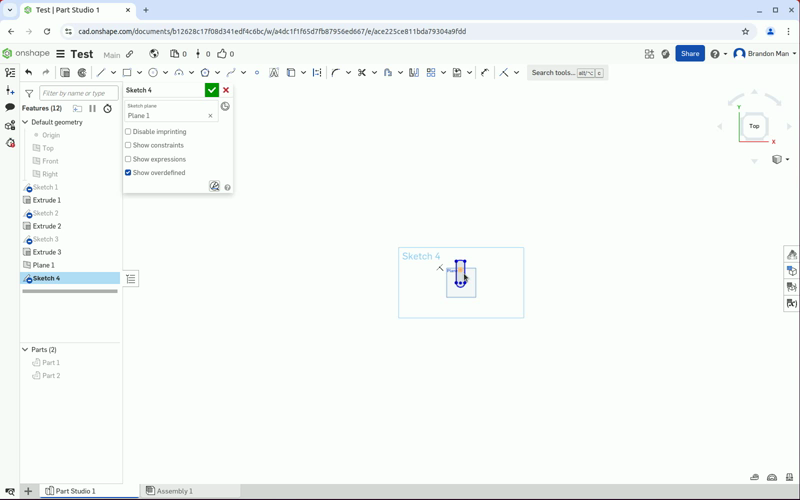
scroll(6)
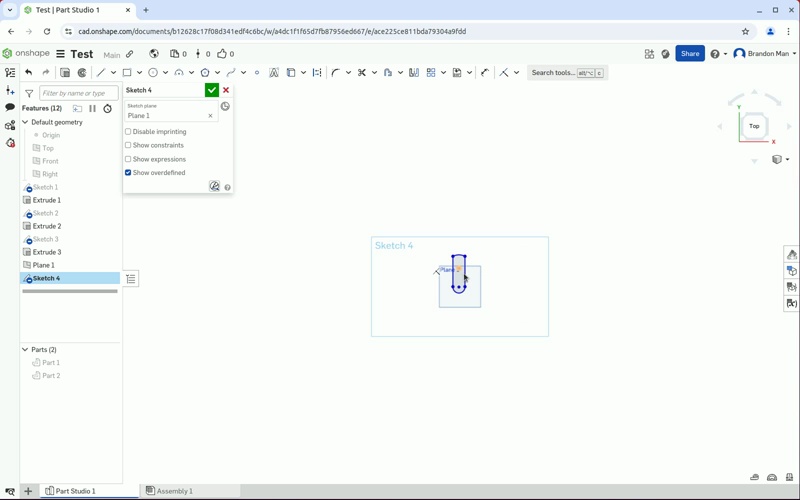
scroll(6)
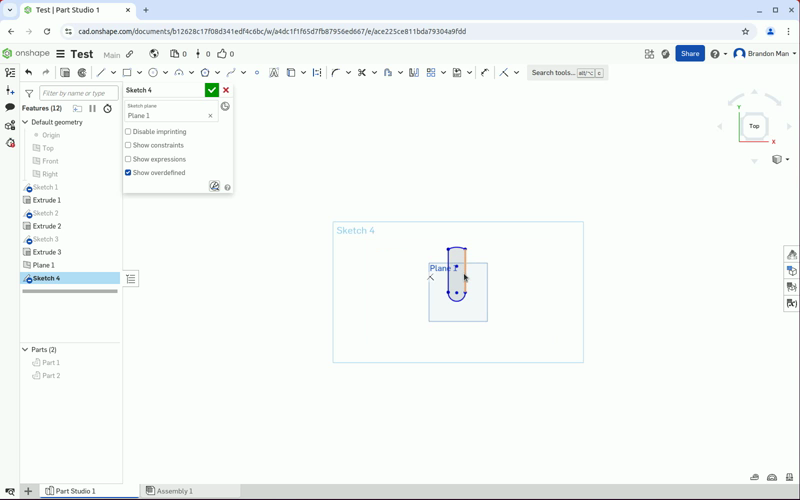
scroll(6)
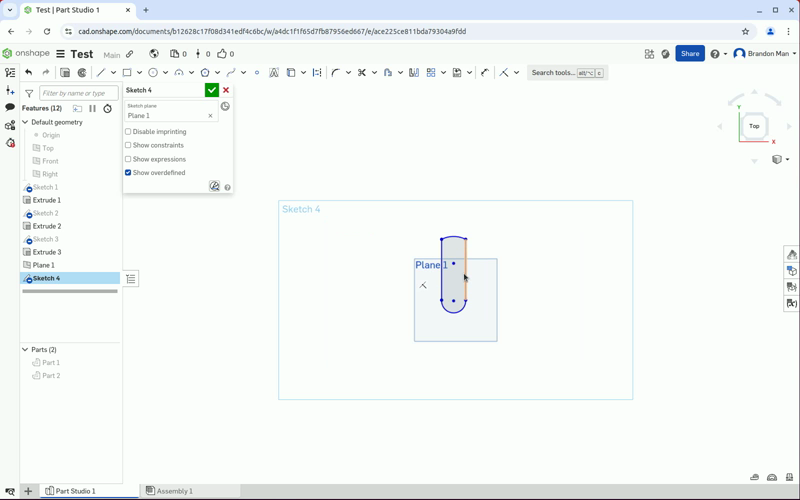
scroll(6)
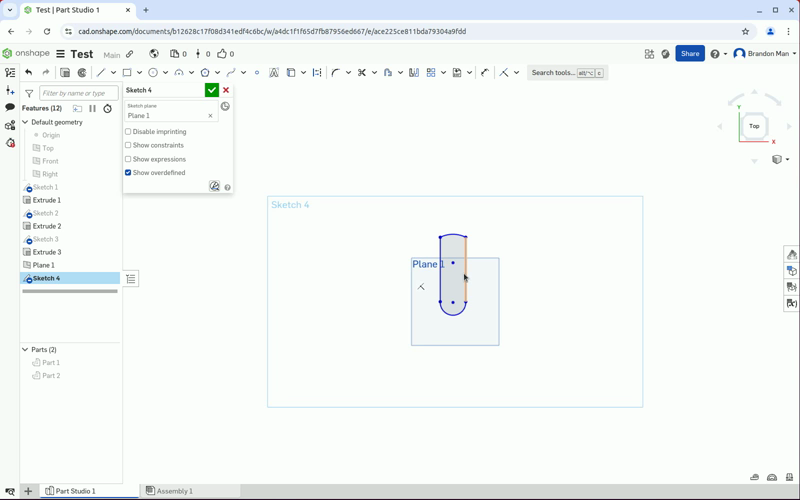
scroll(6)
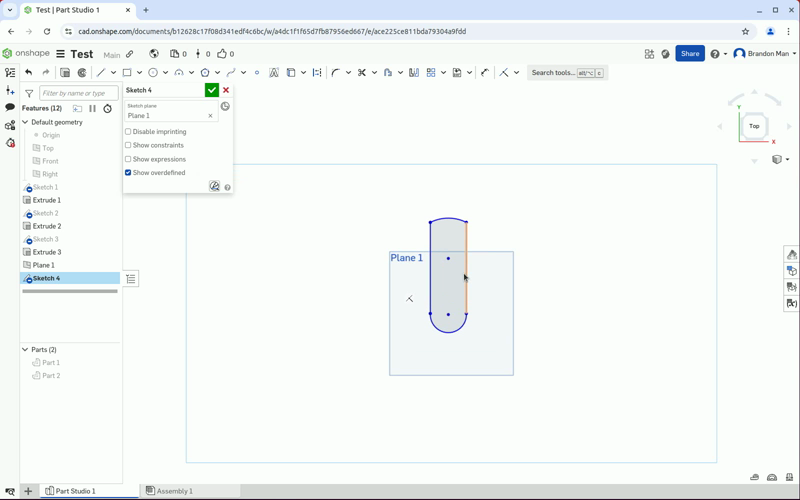
scroll(6)
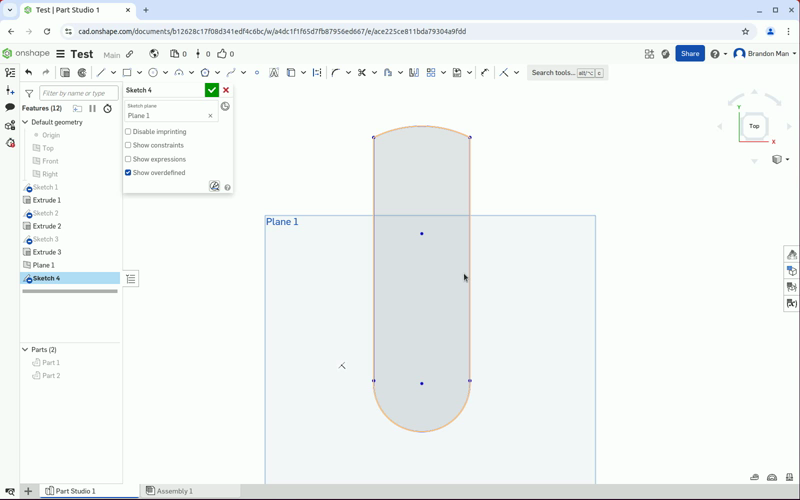
click(464, 273)
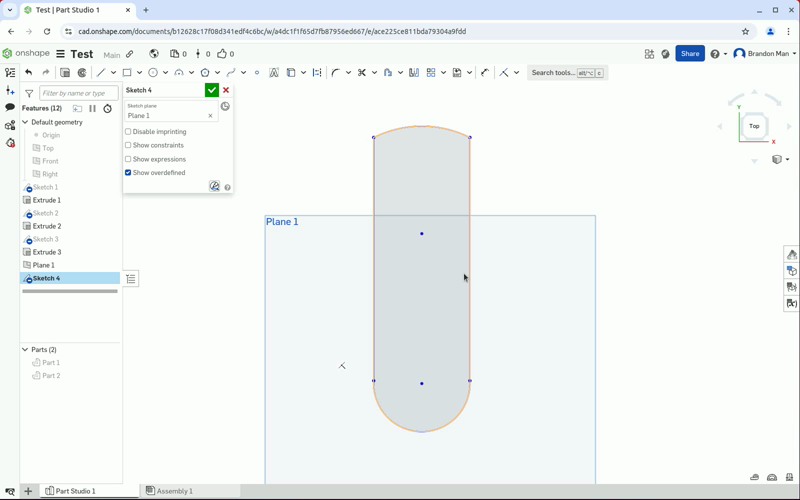
scroll(-6)
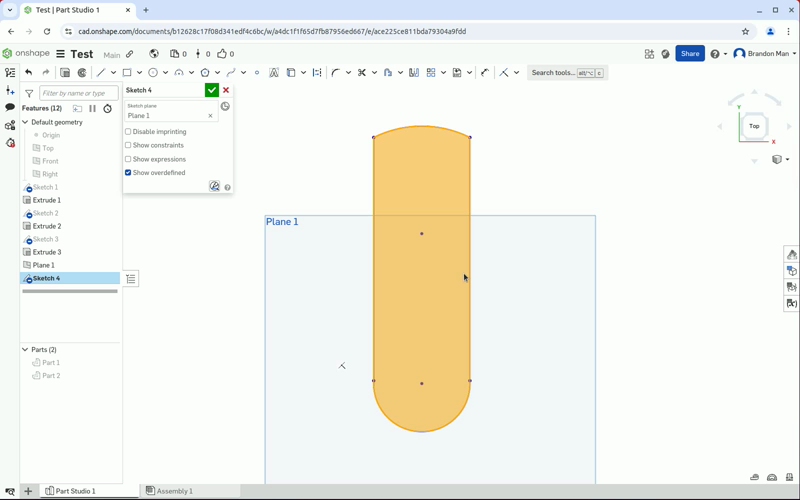
scroll(-6)
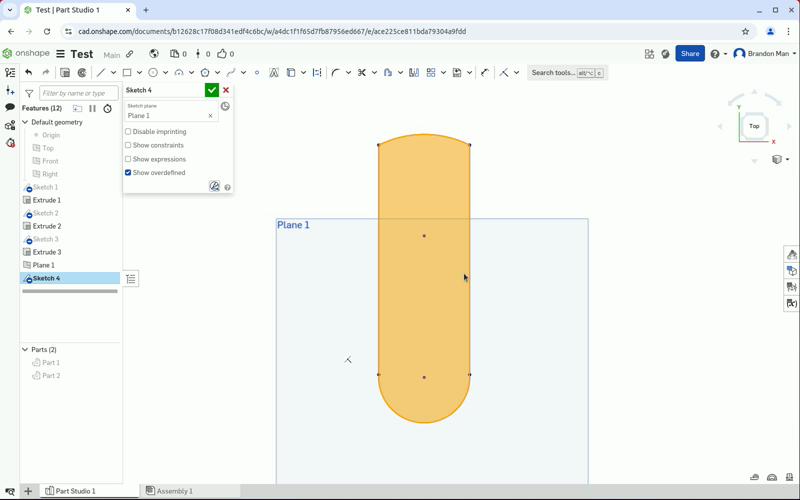
scroll(-6)
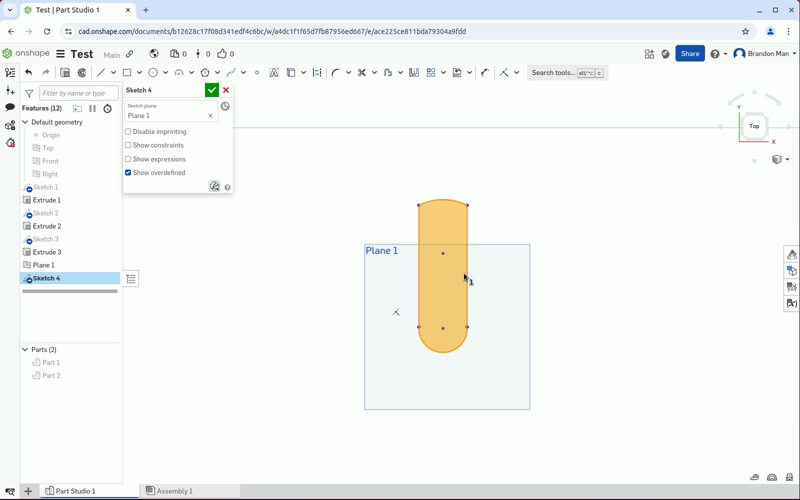
scroll(-6)
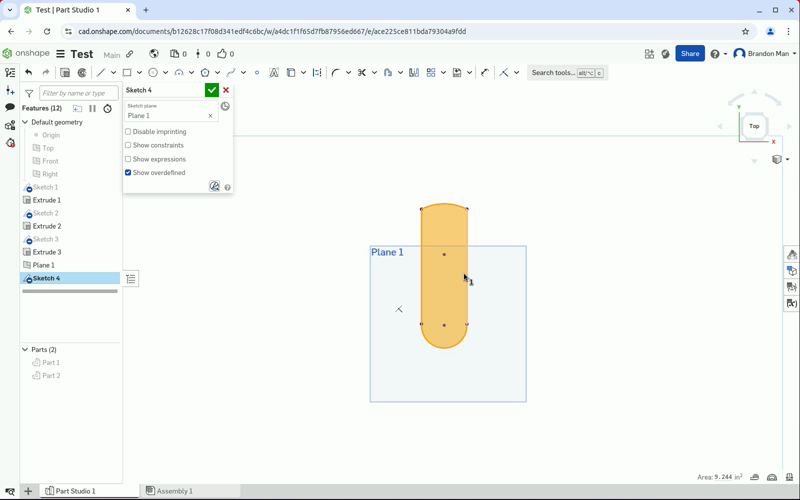
scroll(-6)
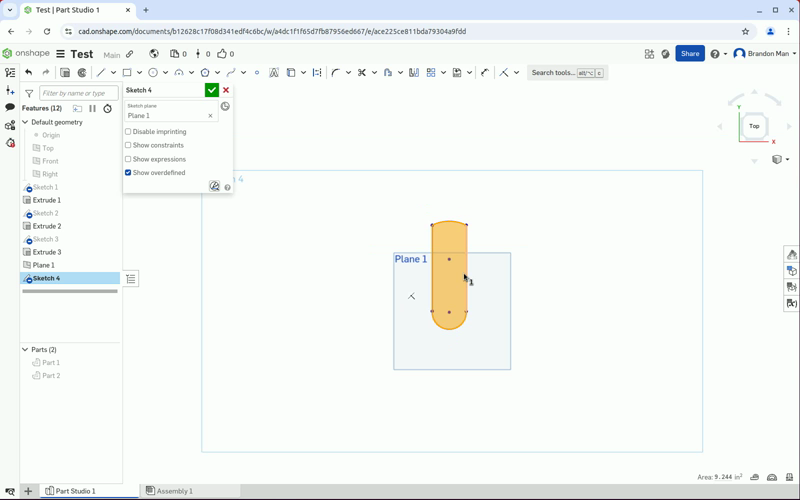
scroll(-6)
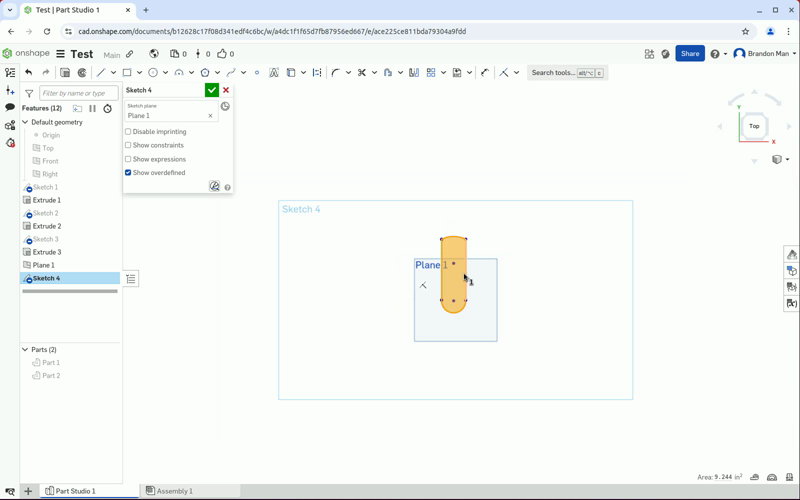
scroll(-6)
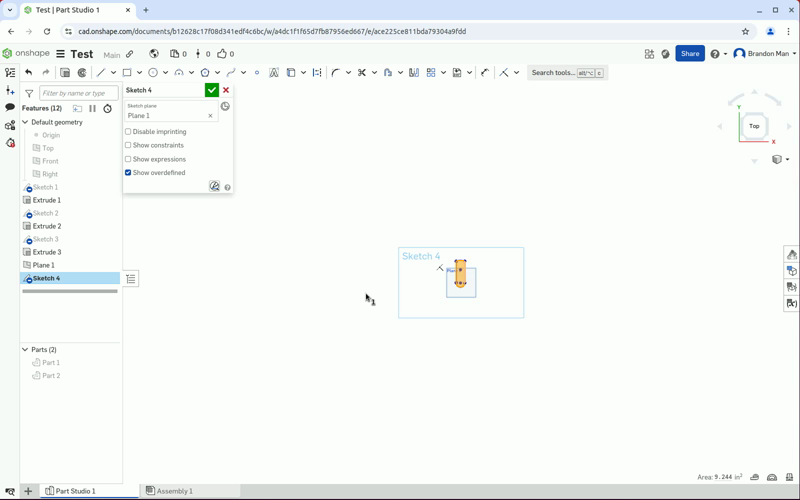
mouse_move(73, 352)
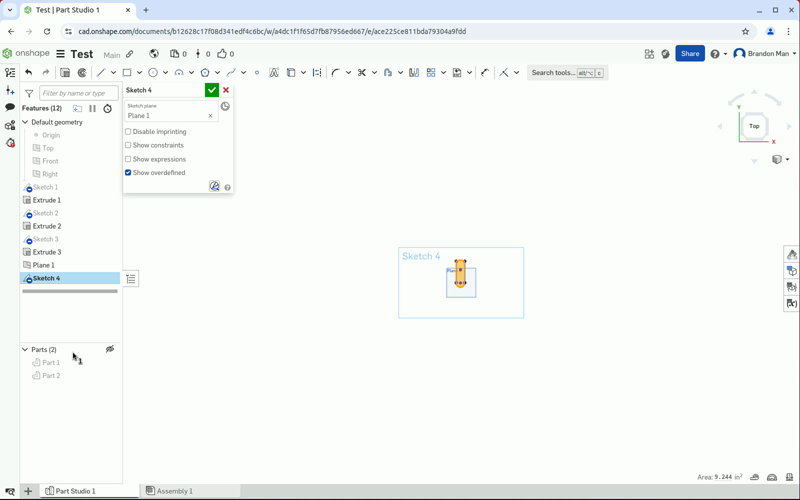
key(shift+y)
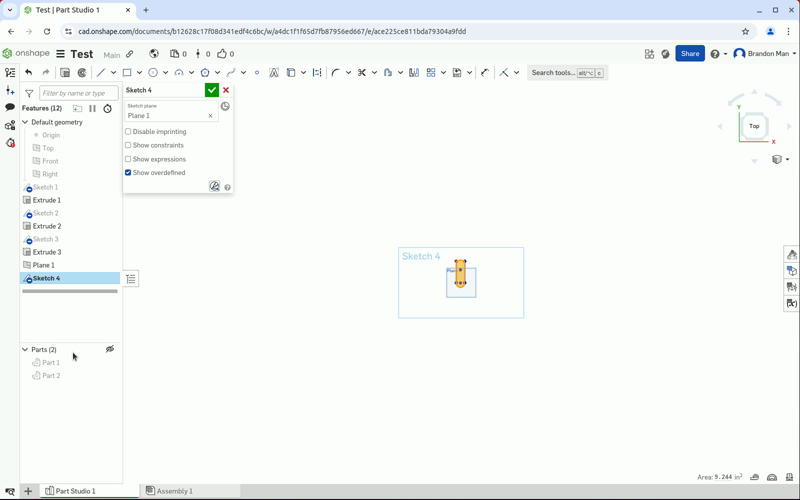
key(shift+e)
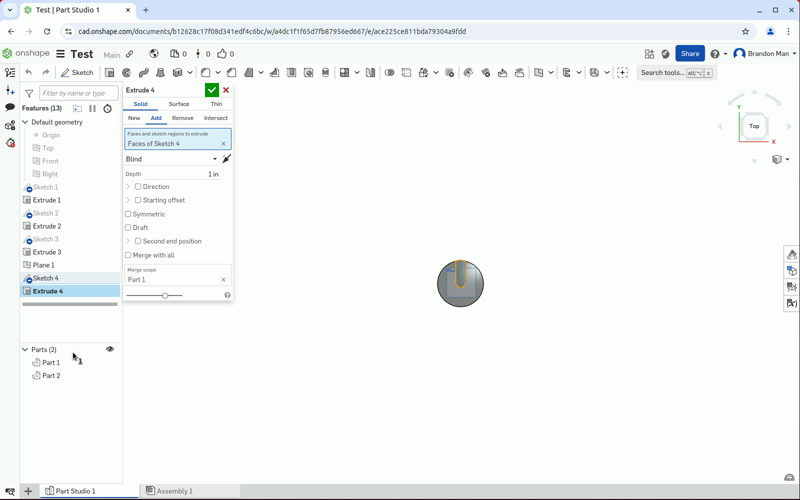
mouse_move(143, 106)
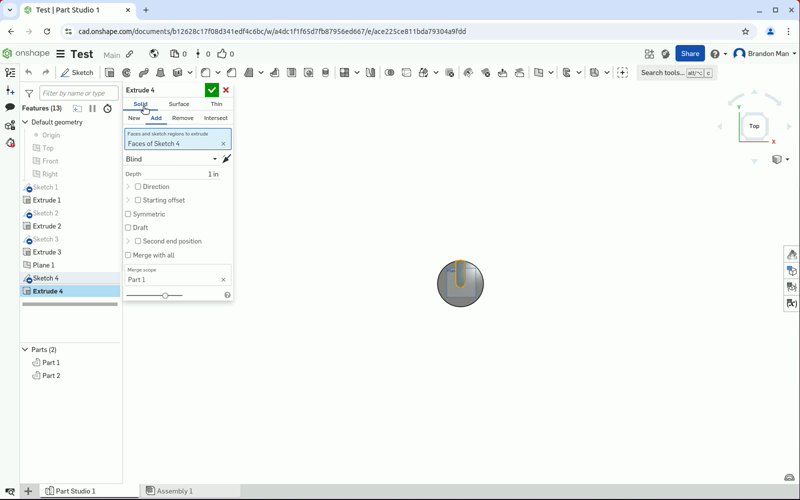
click(143, 106)
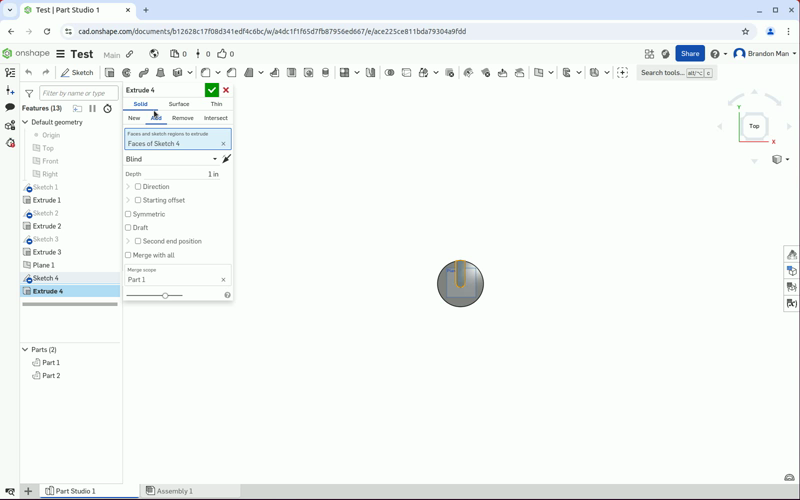
mouse_move(186, 120)
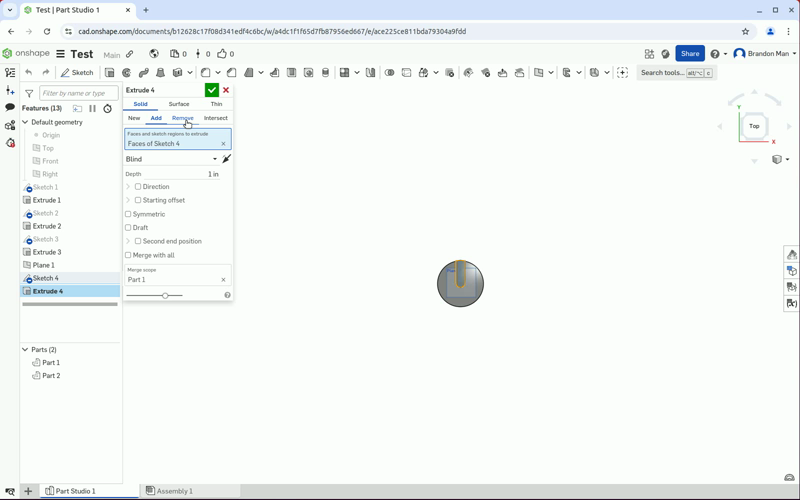
click(186, 120)
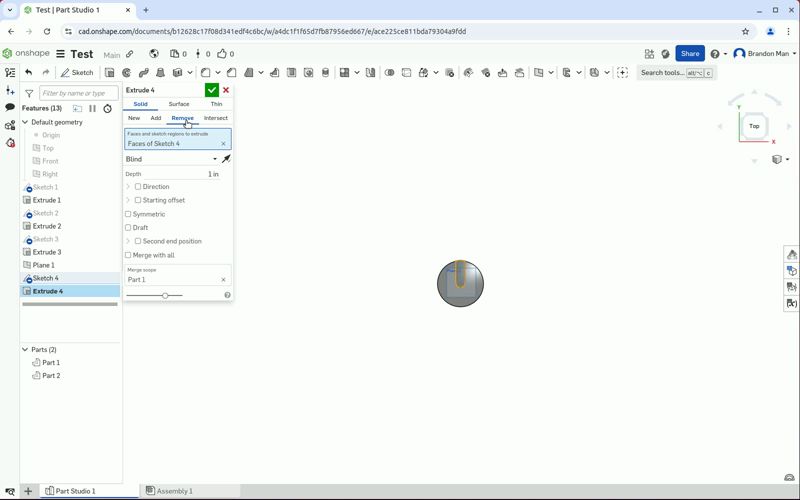
key(tab, 4)
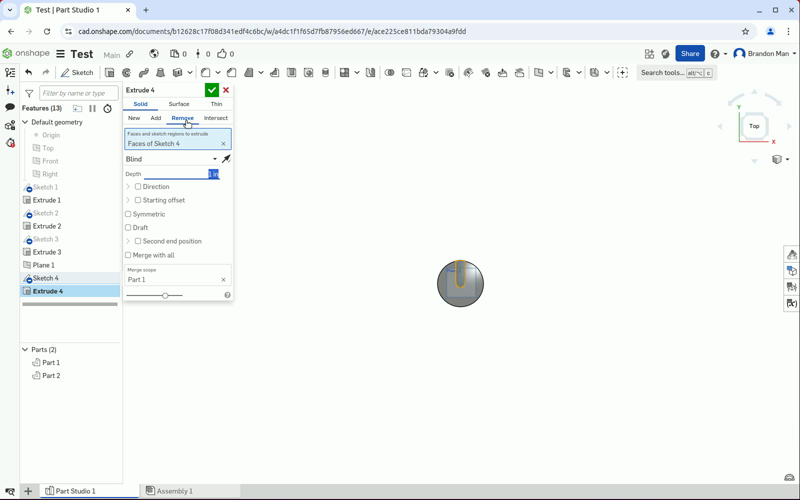
text(0.481)
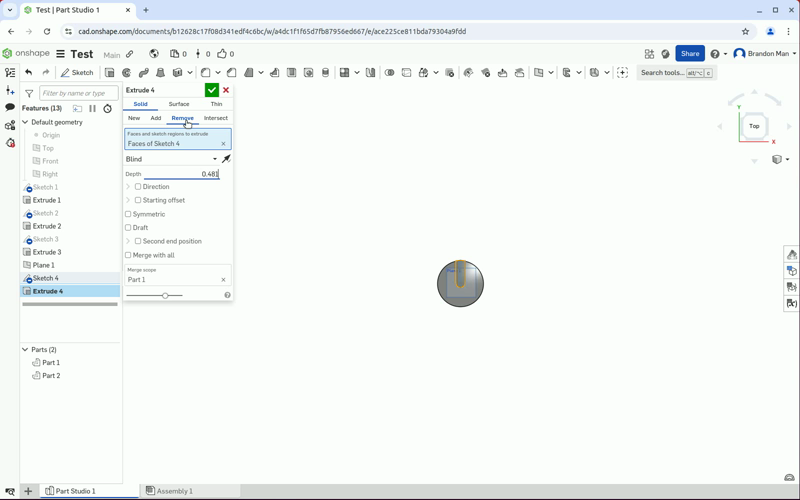
key(tab, 6)
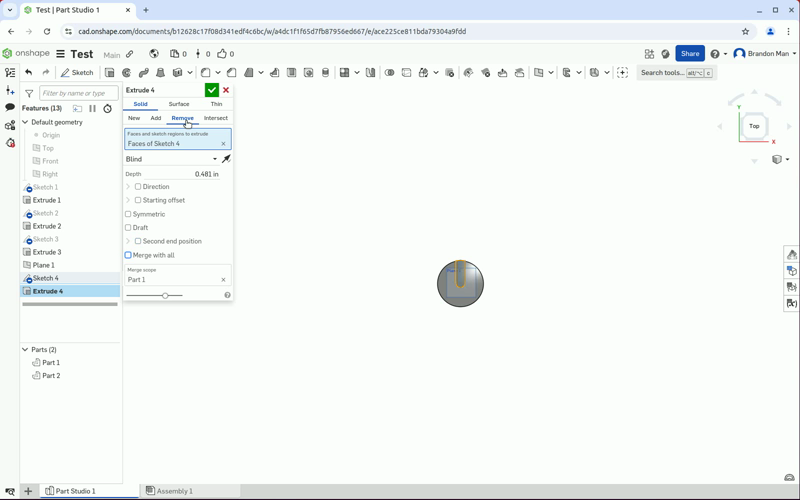
key(space)
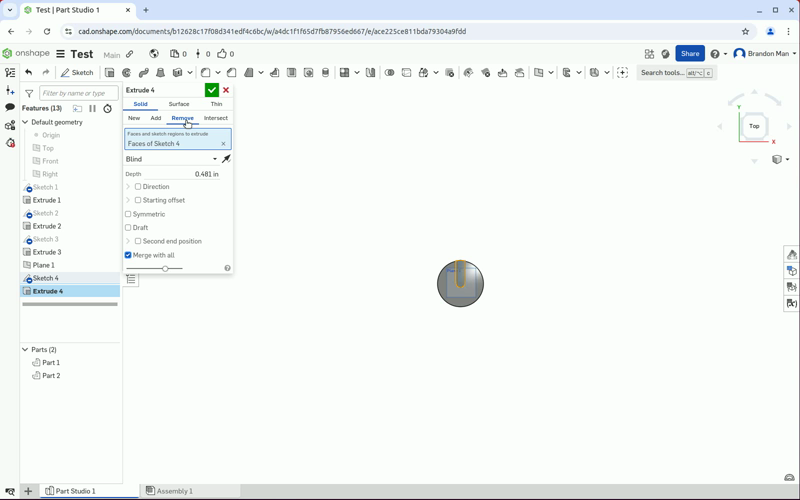
key(enter)
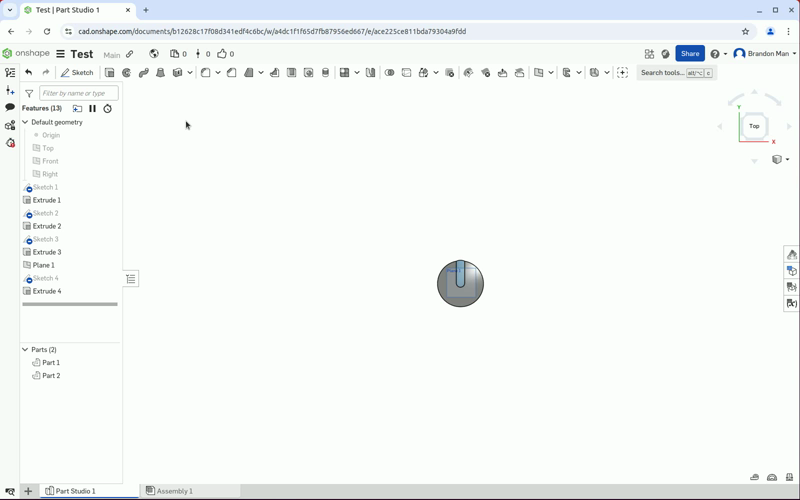
key(shift+h)
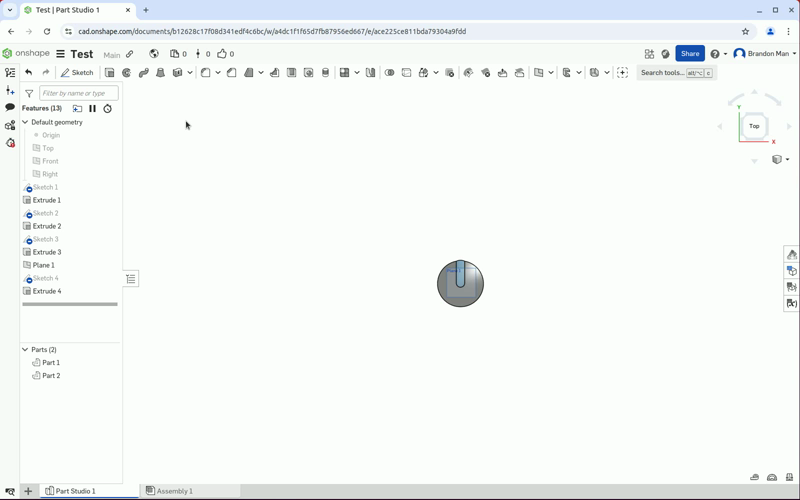
key(shift+h)
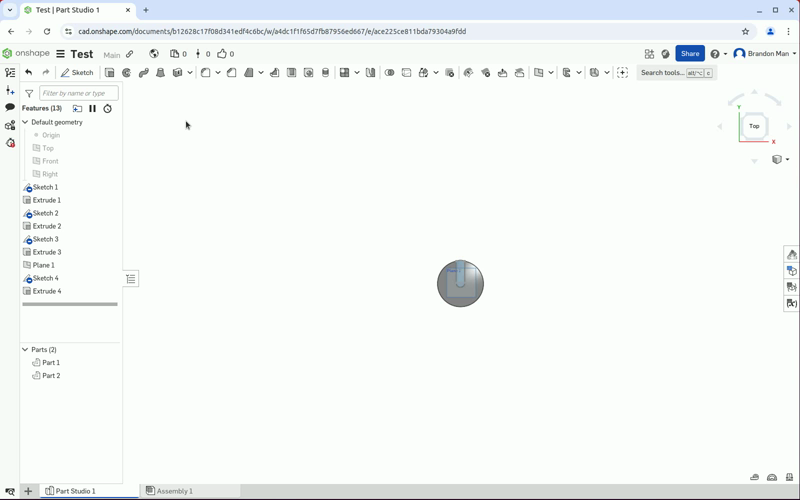
key(shift+7)
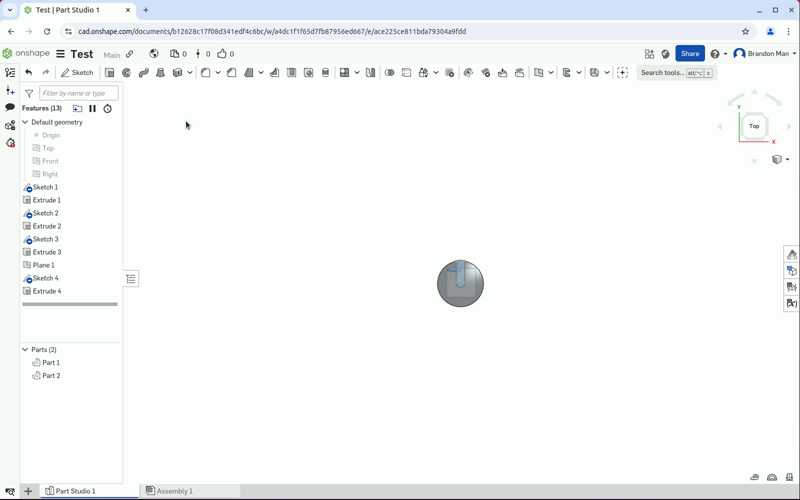
key(up, 3)
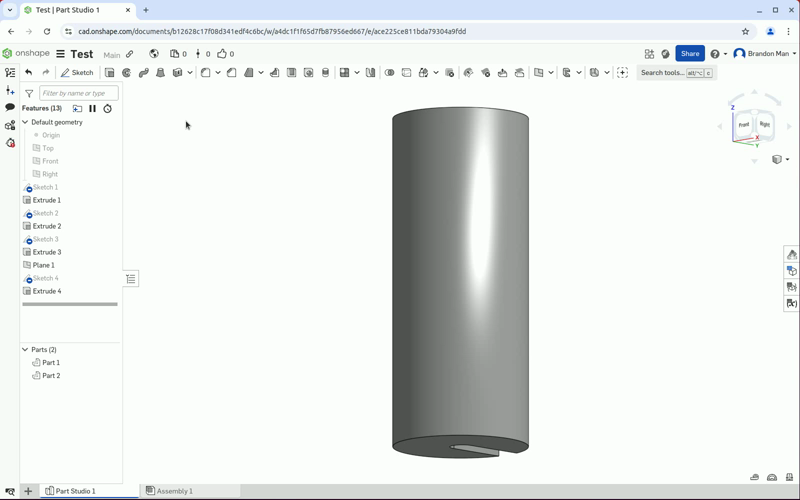
key(left, 3)
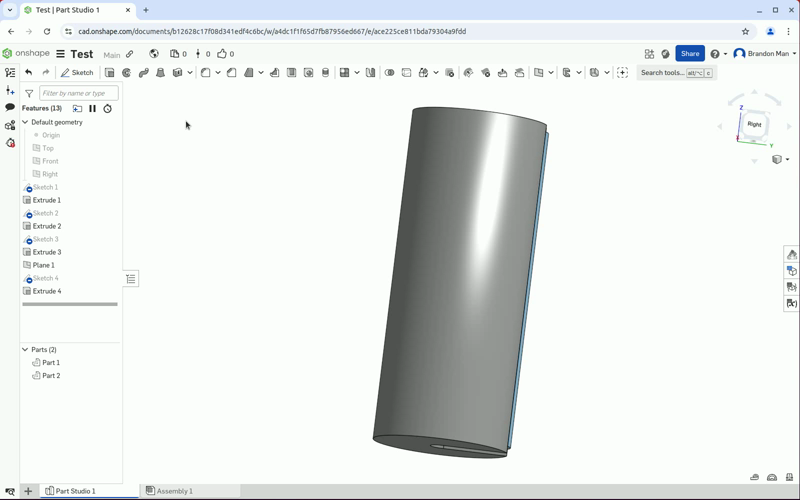
key(right, 3)
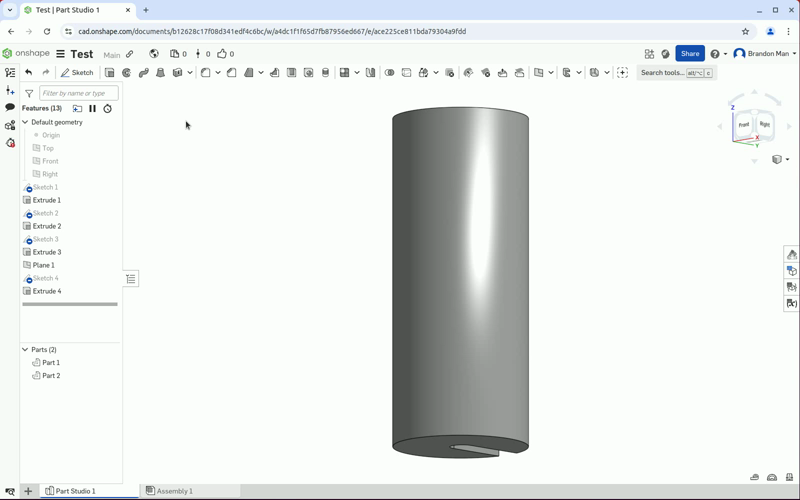
key(down, 3)
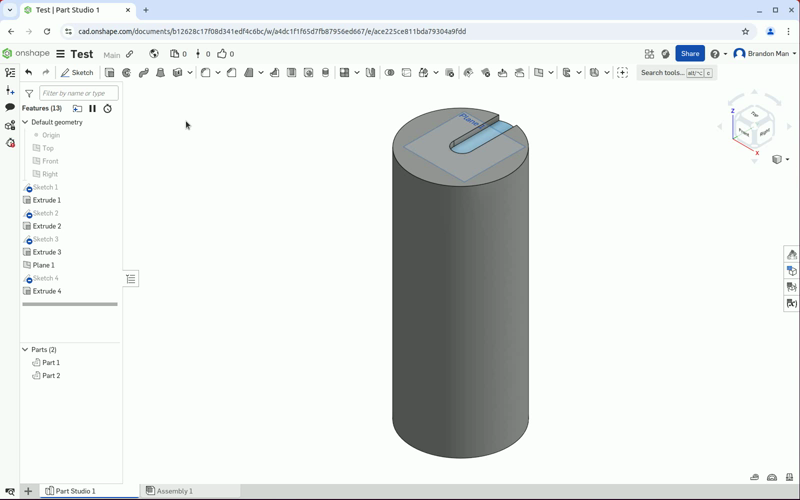
mouse_move(73, 189)
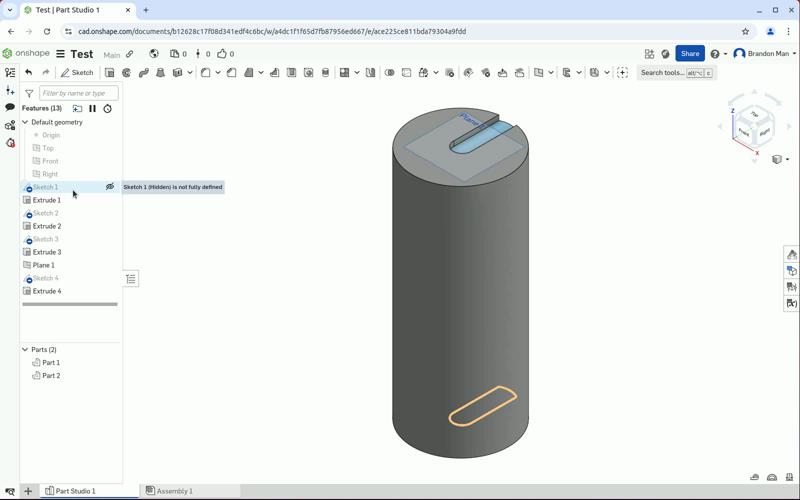
click(73, 189)